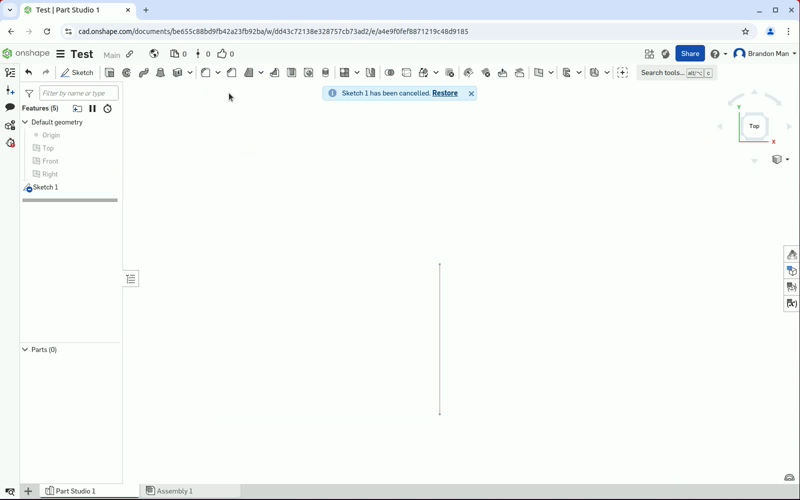
key(shift+h)
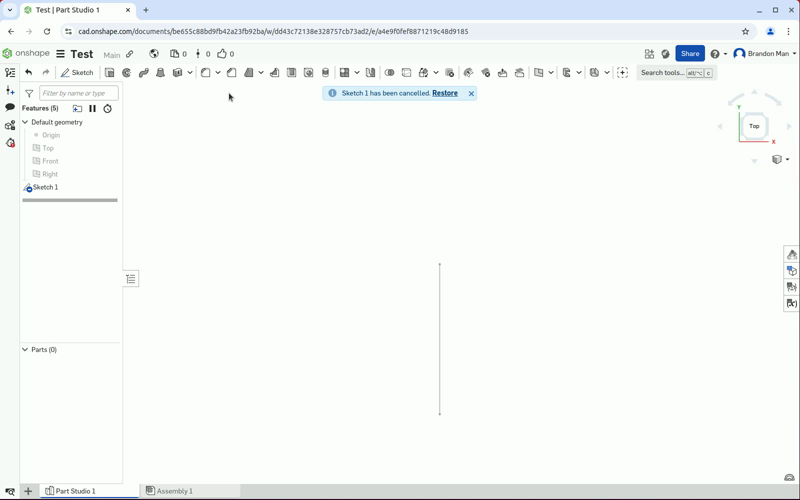
key(shift+s)
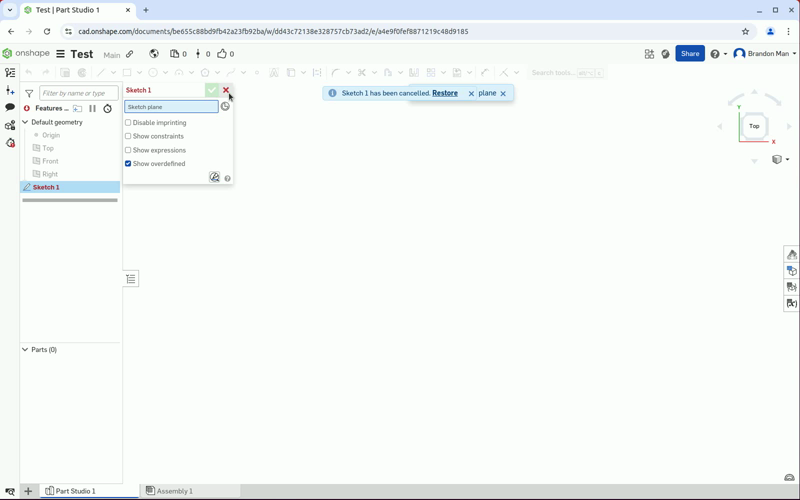
mouse_move(73, 150)
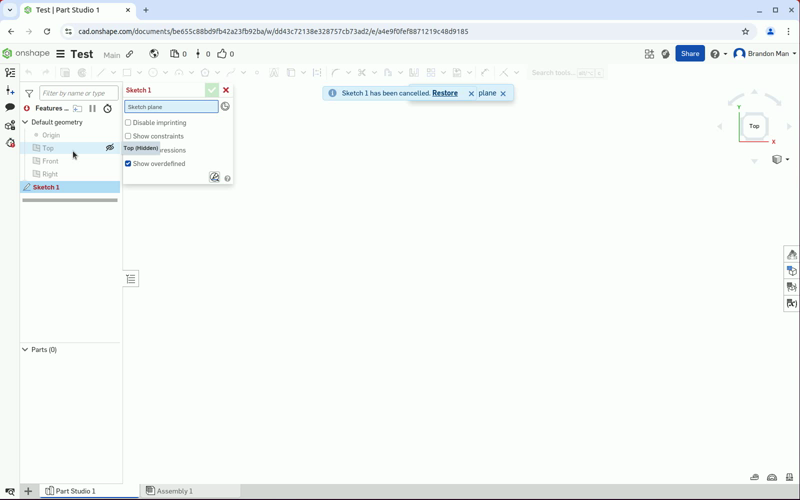
click(73, 150)
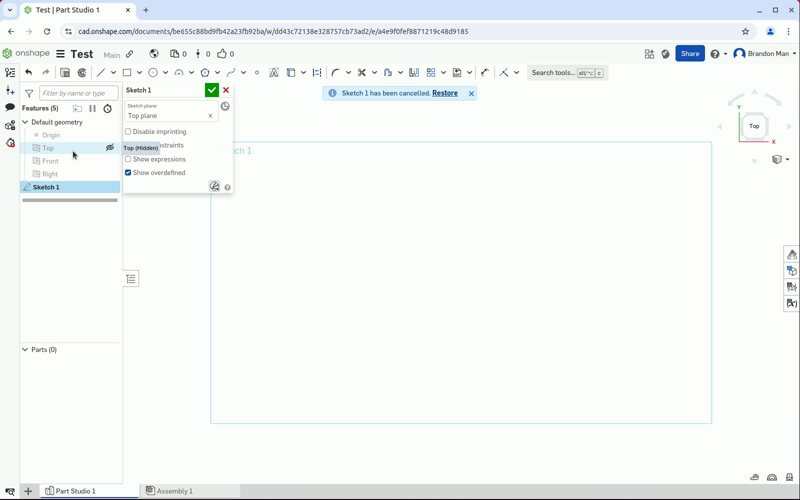
mouse_move(73, 352)
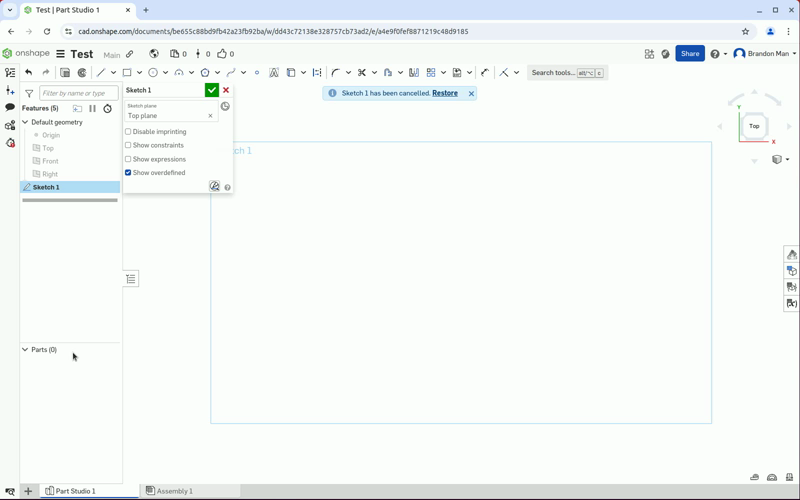
key(y)
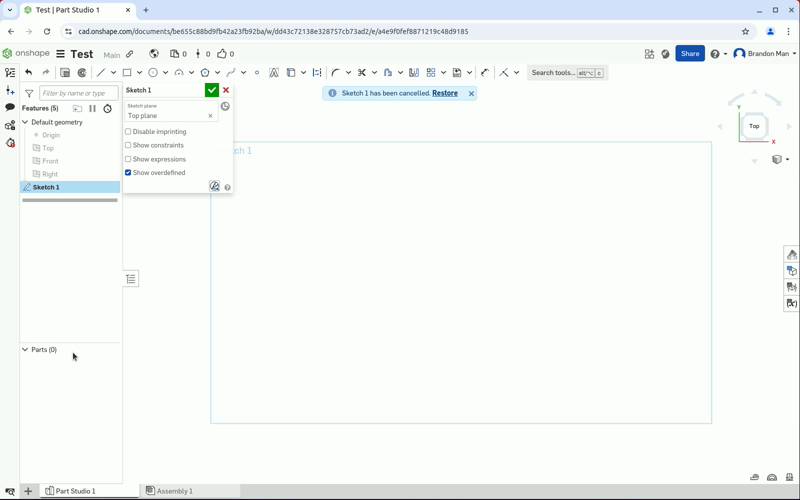
key(l)
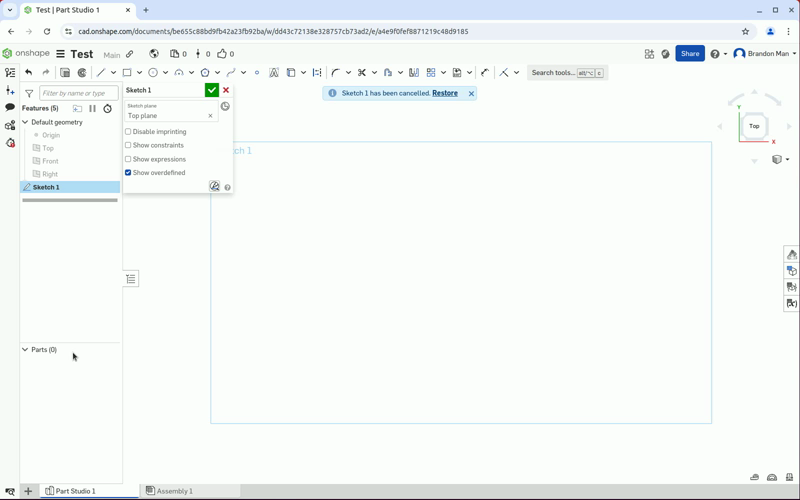
key_down(shift)
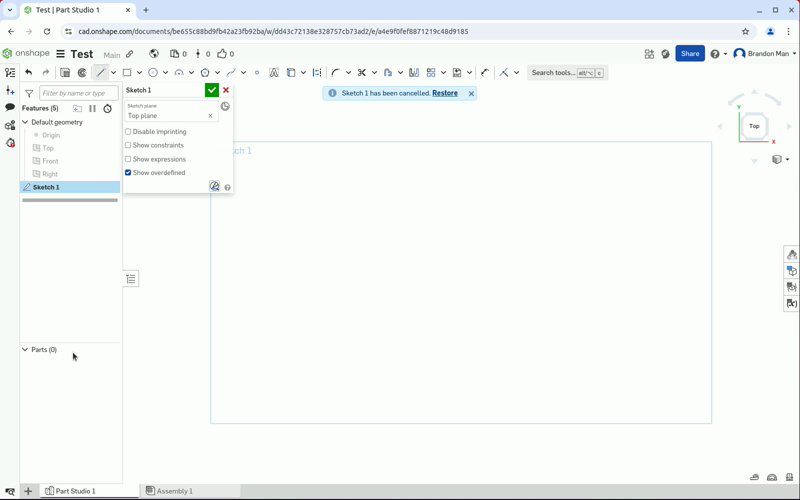
mouse_move(460, 282)
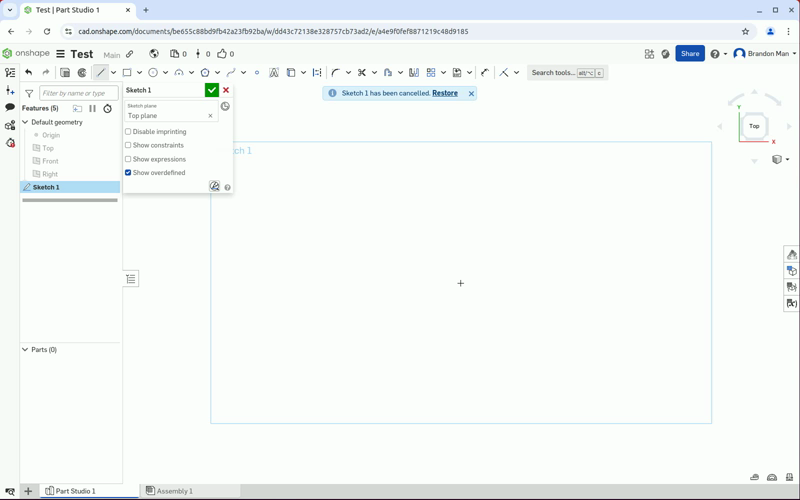
click(460, 282)
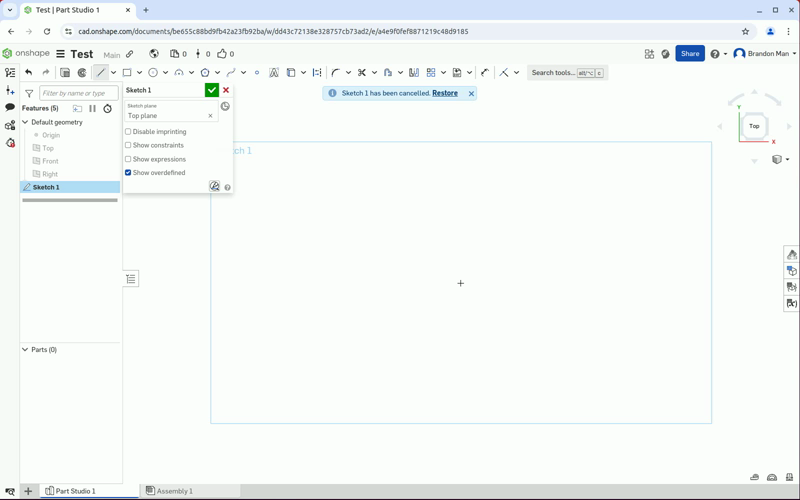
key_up(shift)
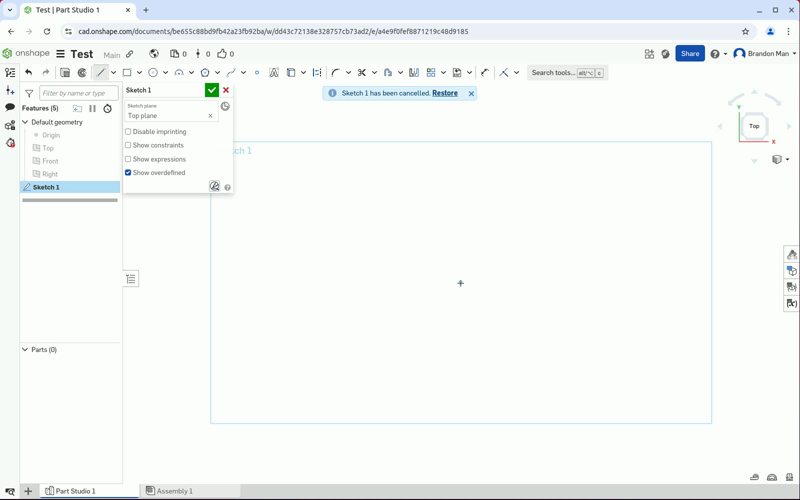
key_down(shift)
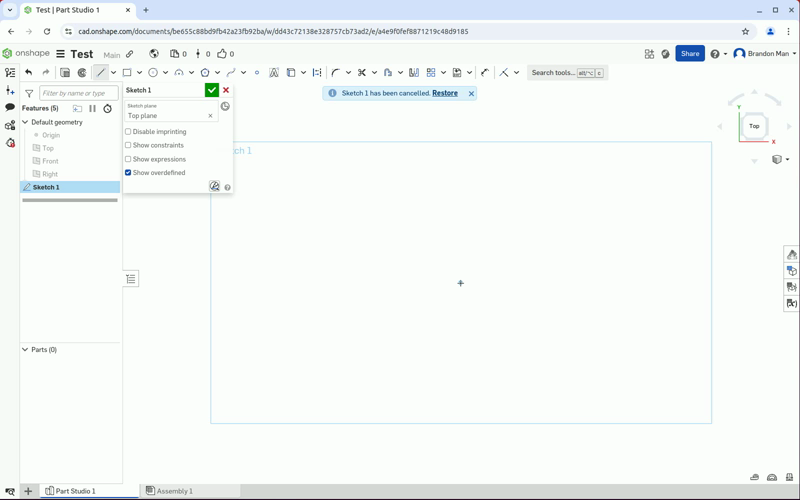
mouse_move(490, 282)
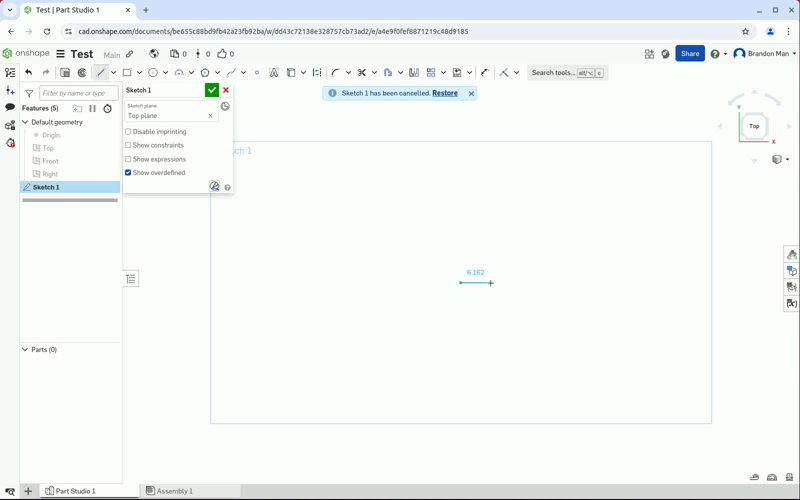
mouse_move(501, 282)
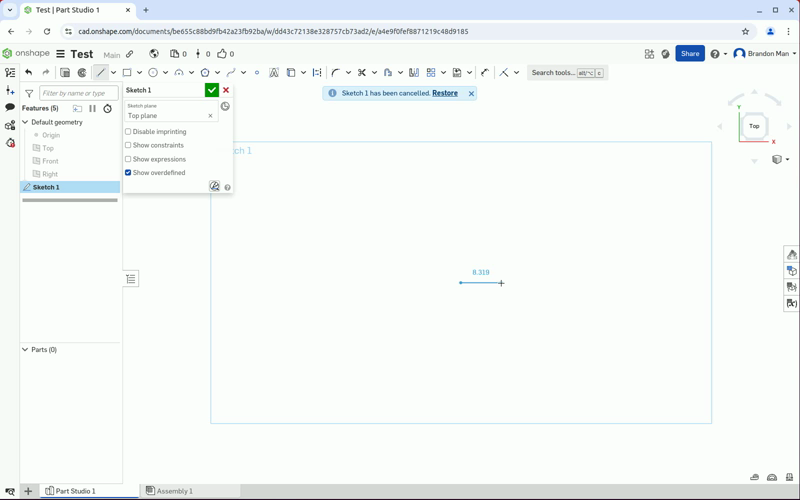
click(501, 282)
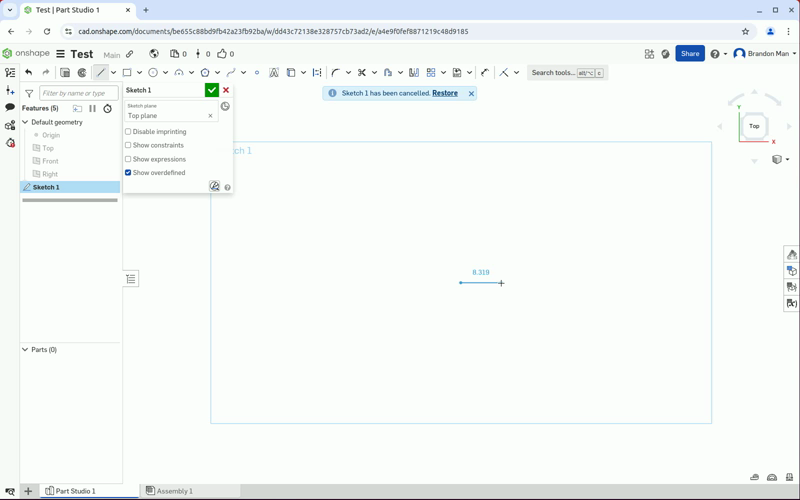
key_up(shift)
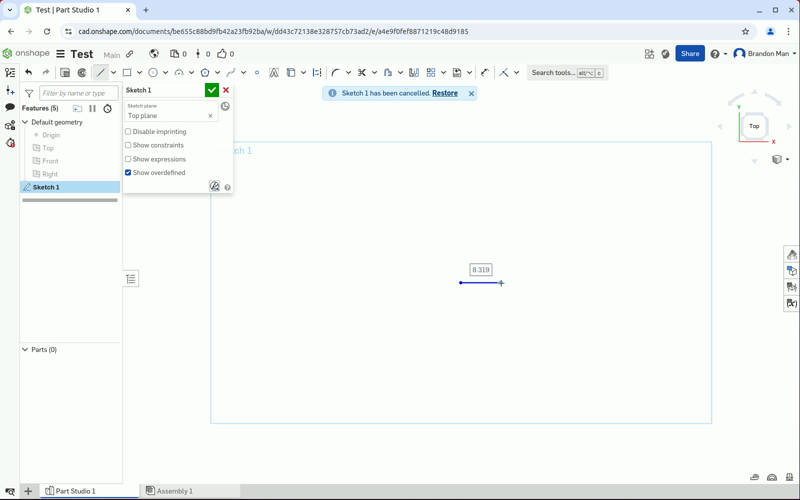
key_down(shift)
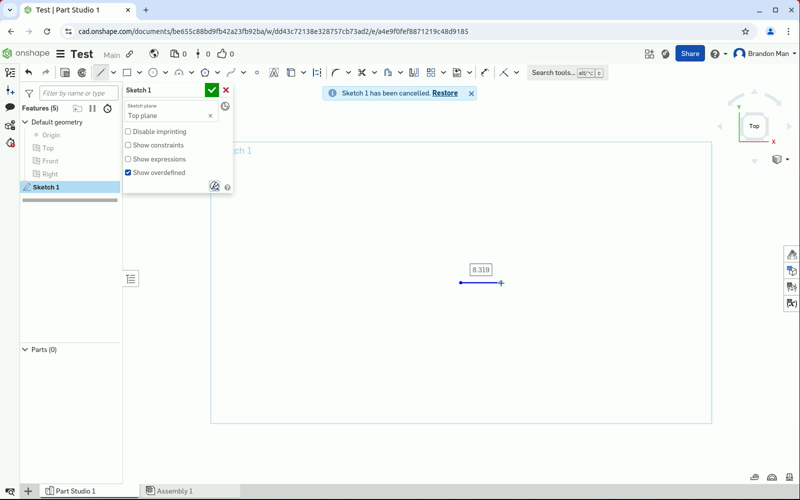
mouse_move(531, 282)
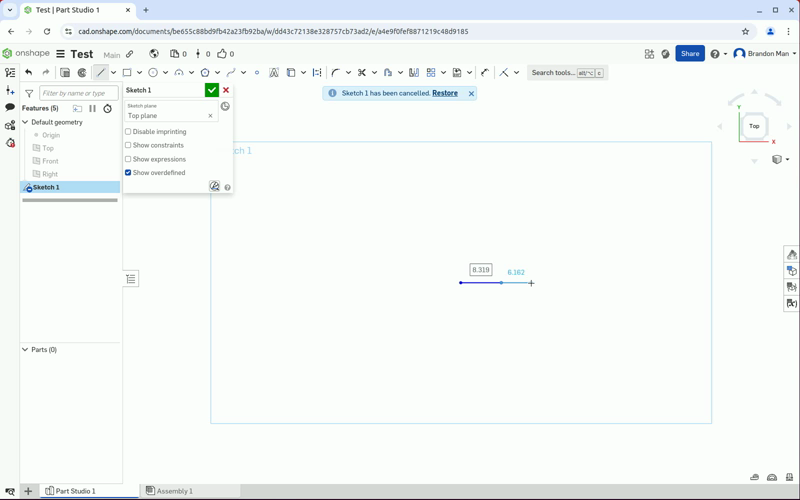
mouse_move(501, 272)
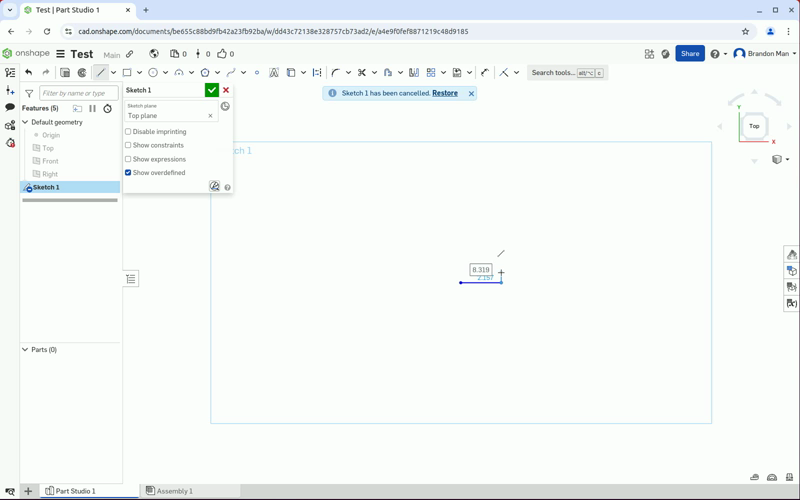
click(501, 272)
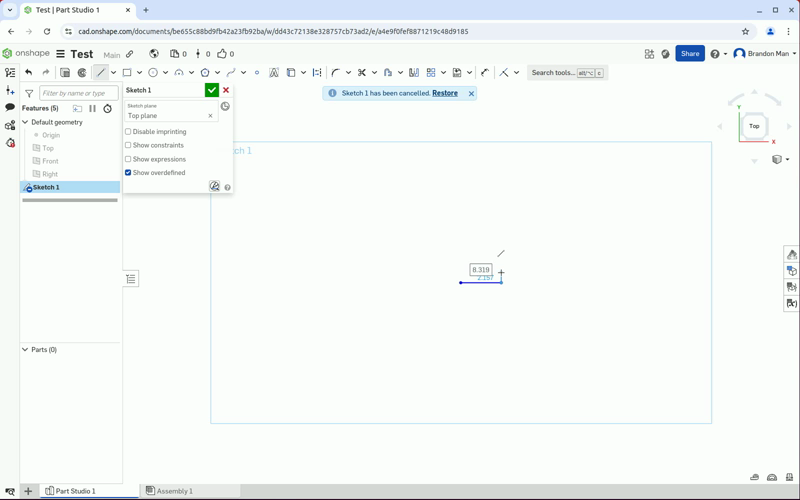
key_up(shift)
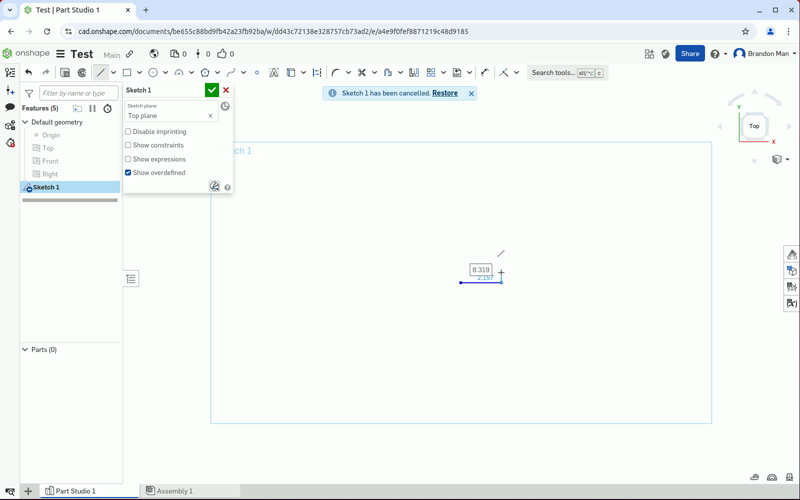
key_down(shift)
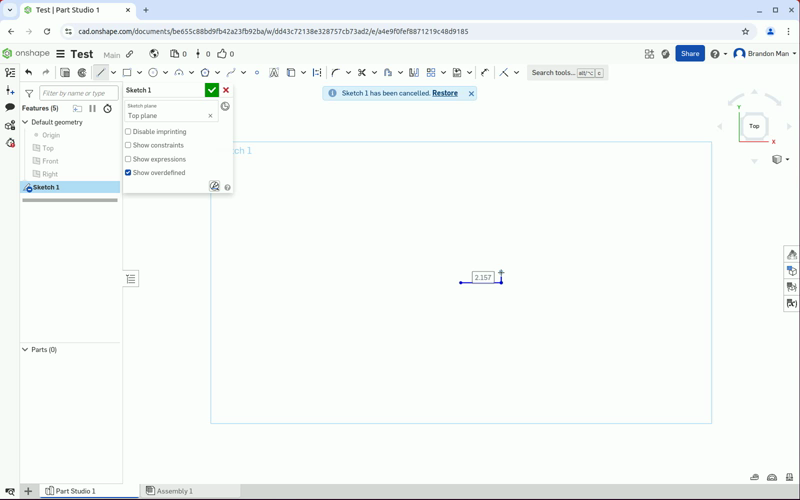
mouse_move(531, 272)
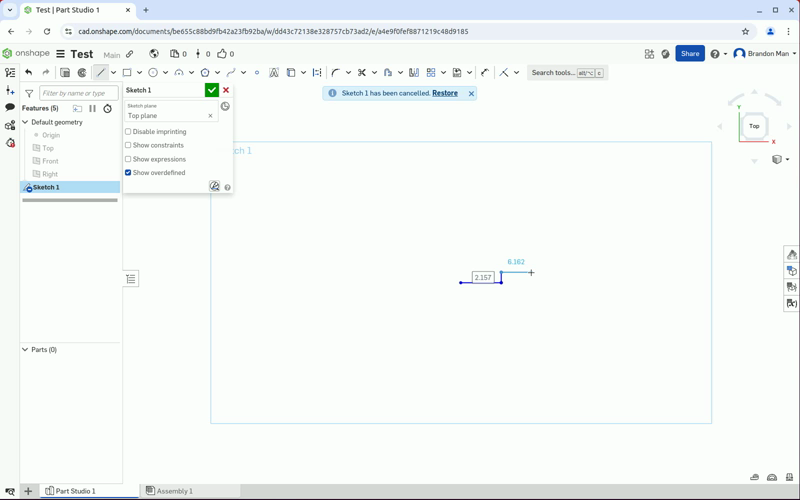
mouse_move(507, 272)
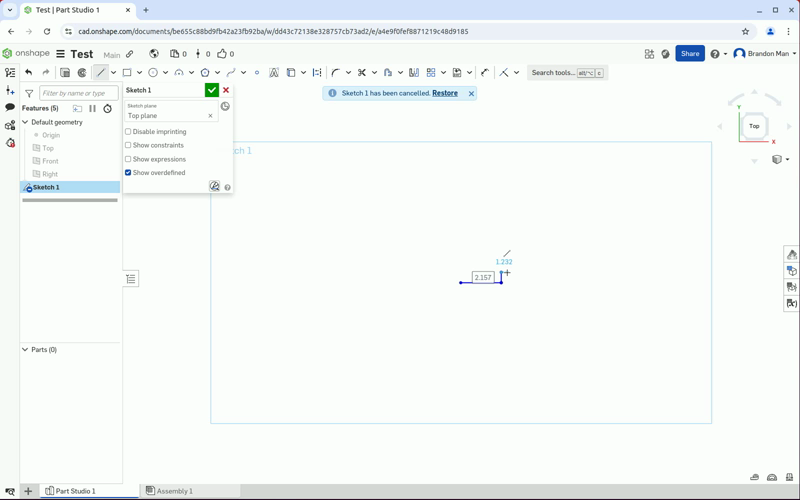
scroll(6)
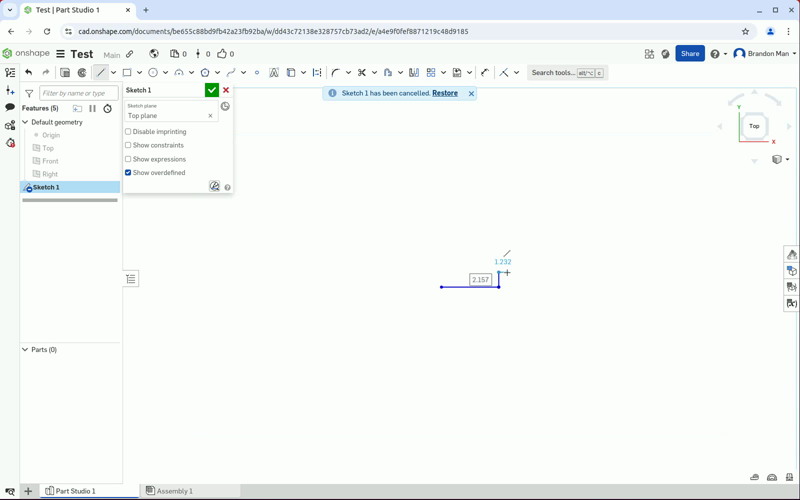
scroll(6)
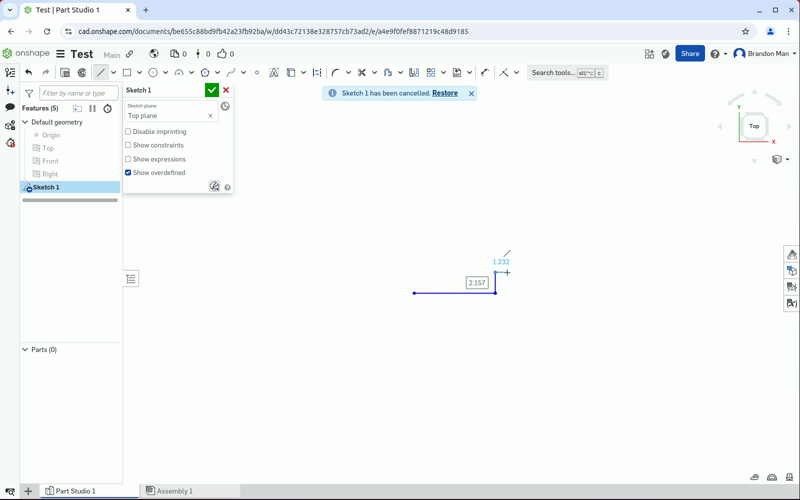
scroll(6)
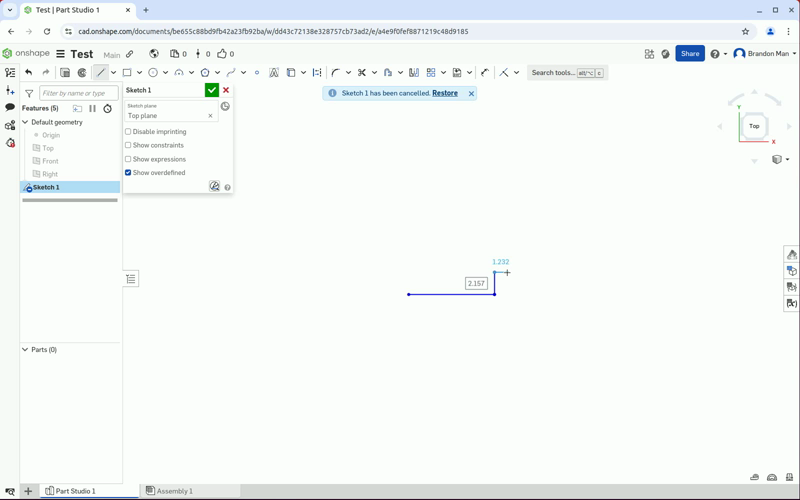
scroll(6)
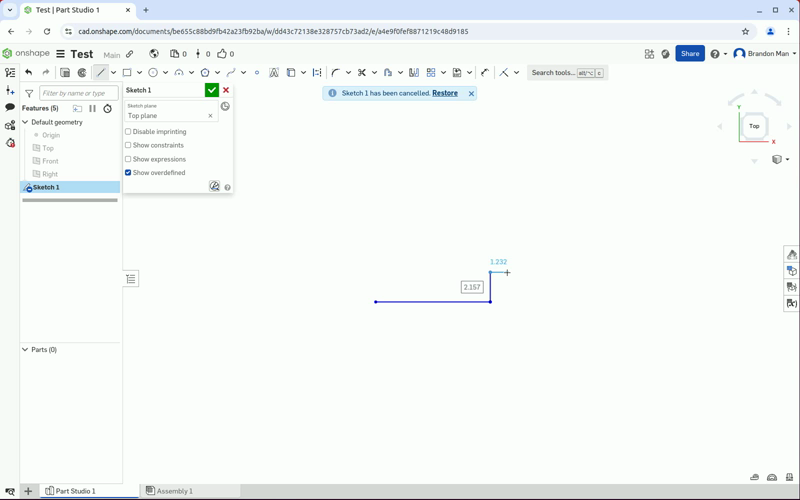
scroll(6)
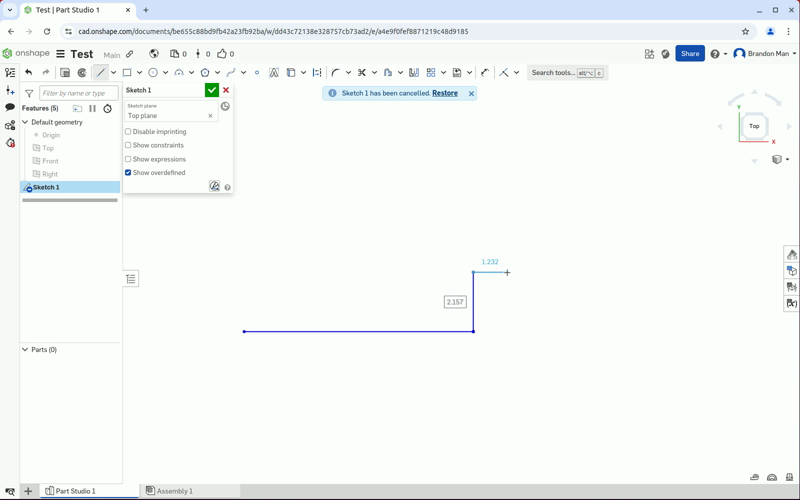
scroll(6)
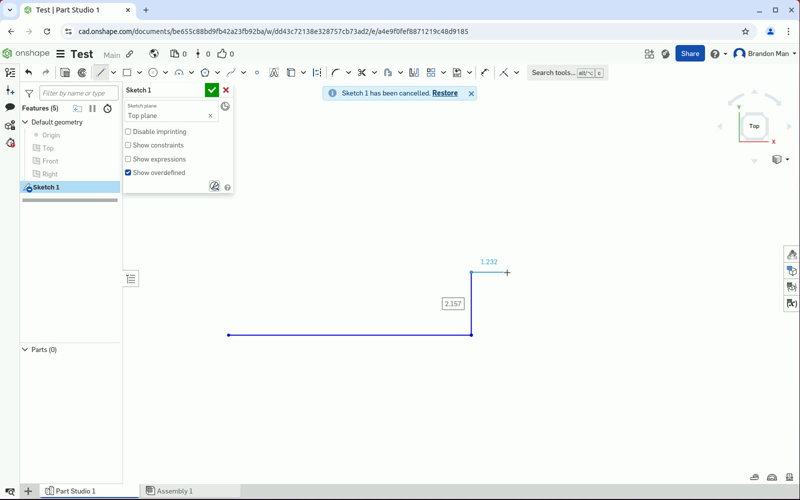
scroll(6)
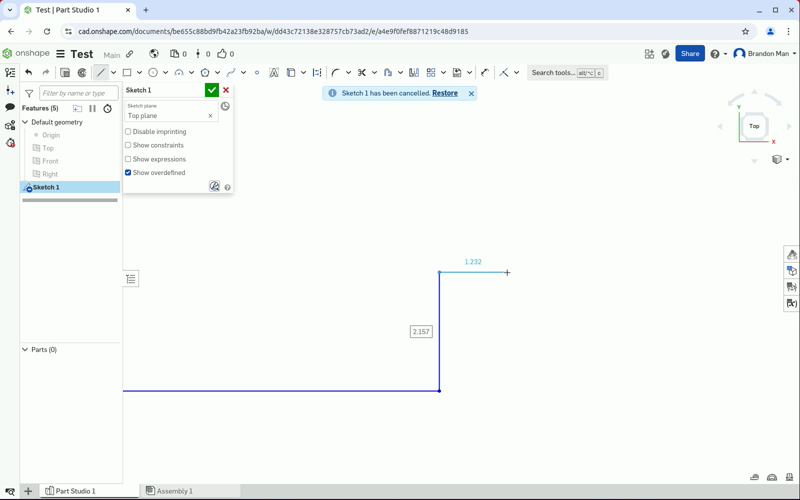
click(507, 272)
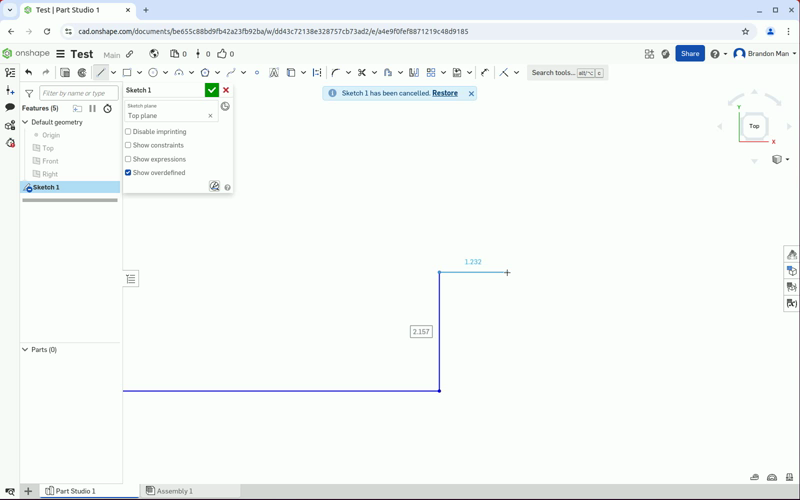
scroll(-6)
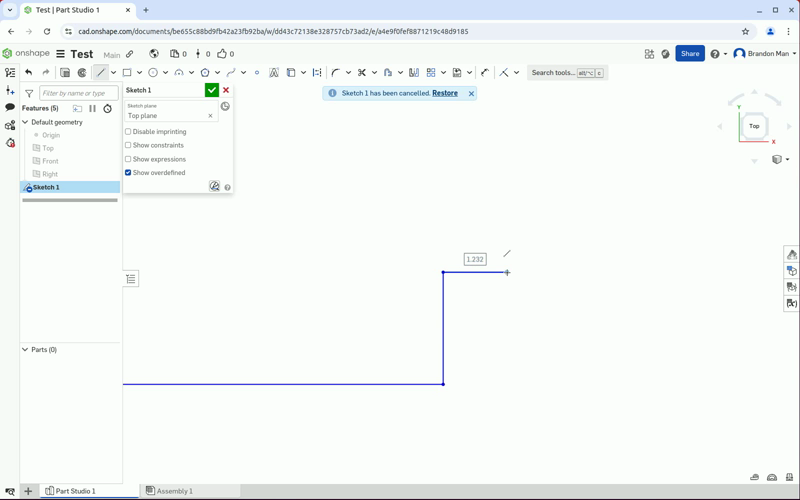
scroll(-6)
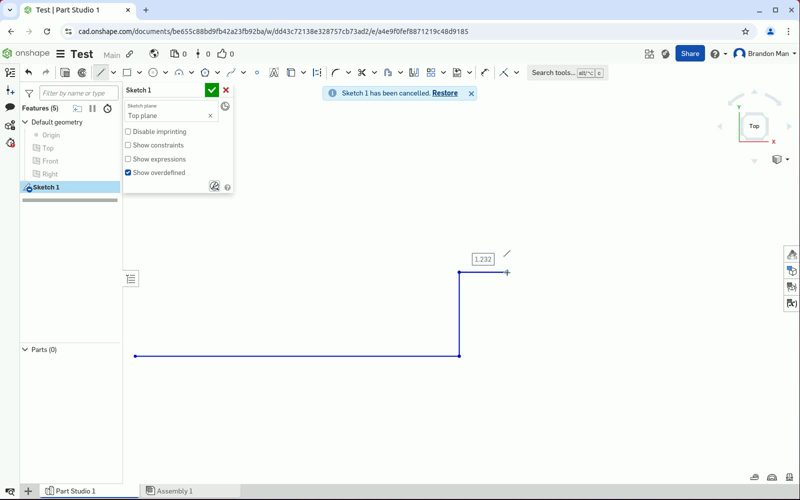
scroll(-6)
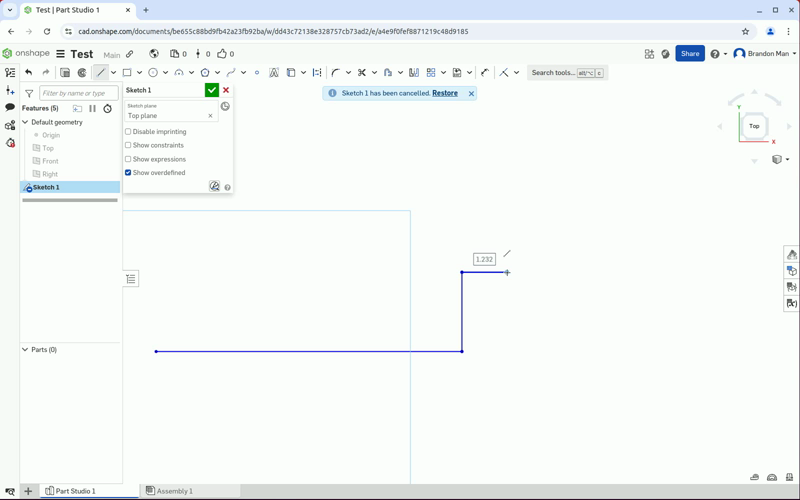
scroll(-6)
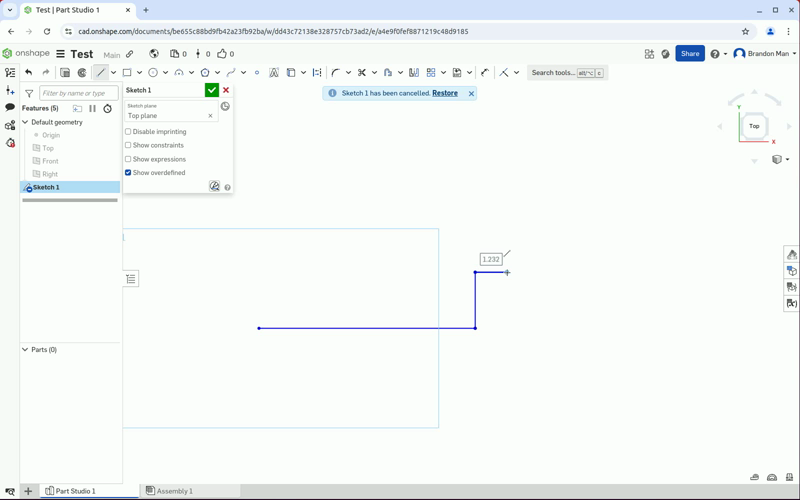
scroll(-6)
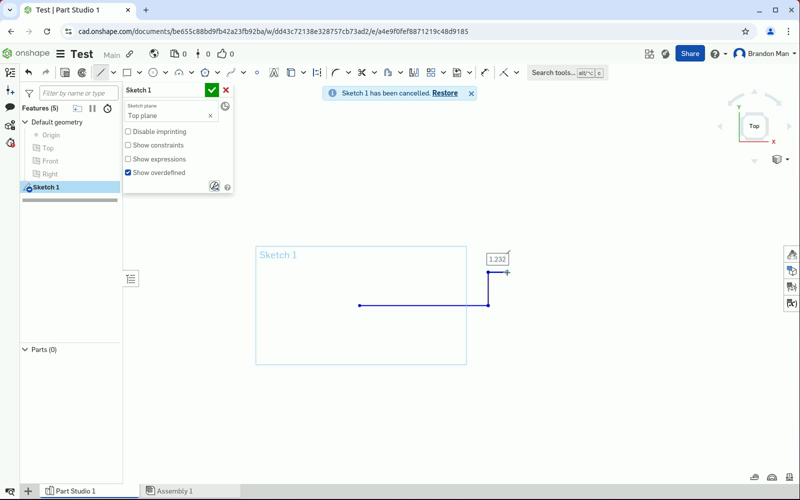
scroll(-6)
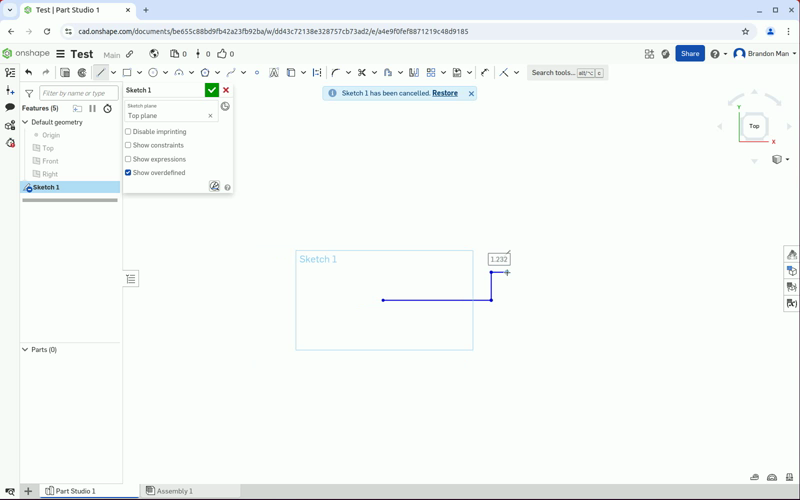
scroll(-6)
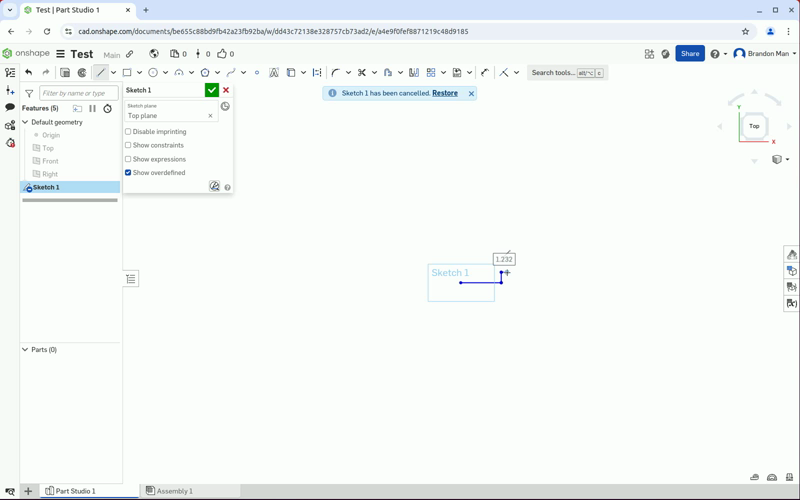
key_up(shift)
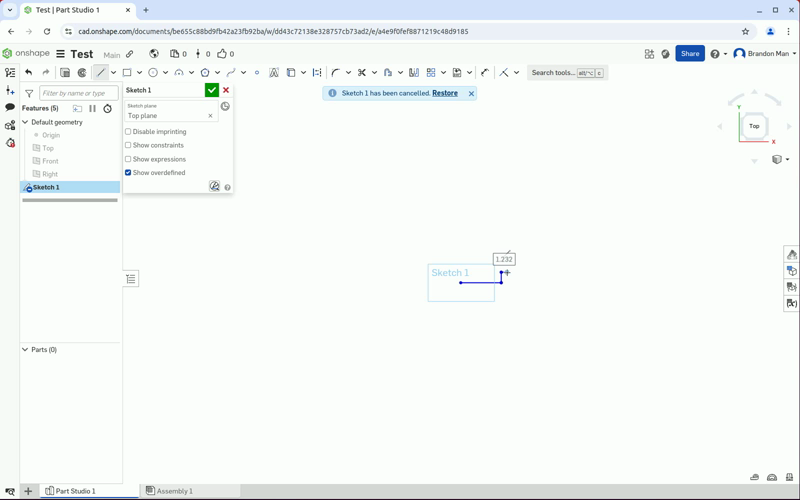
key_down(shift)
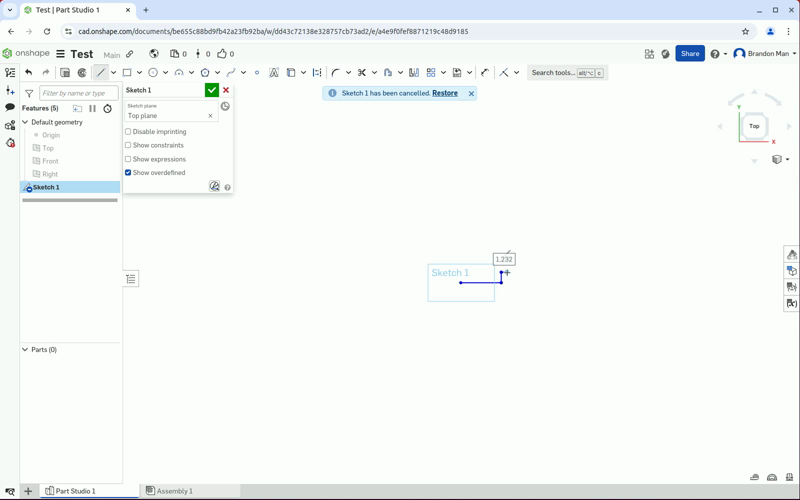
mouse_move(537, 272)
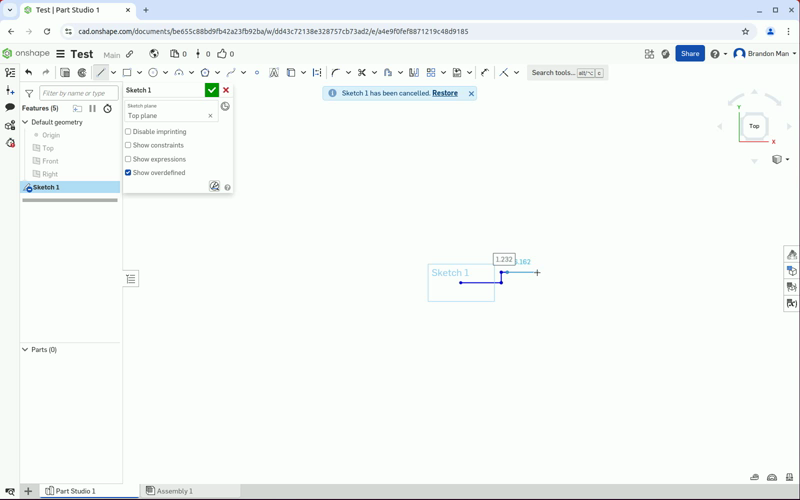
mouse_move(513, 272)
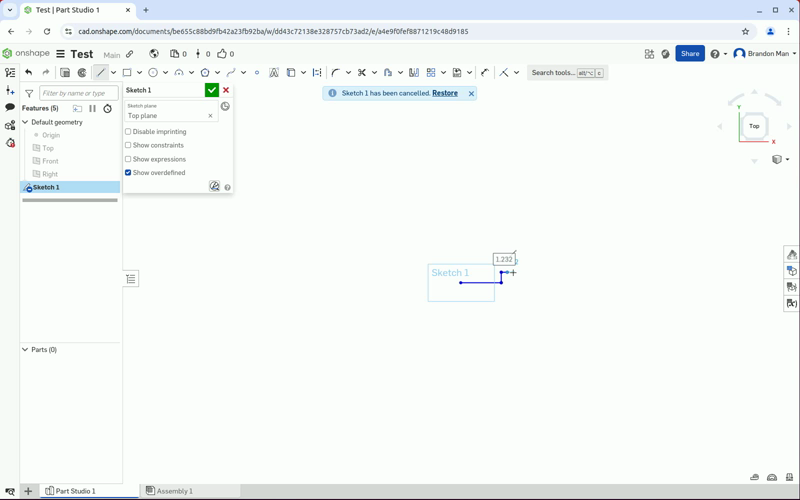
scroll(6)
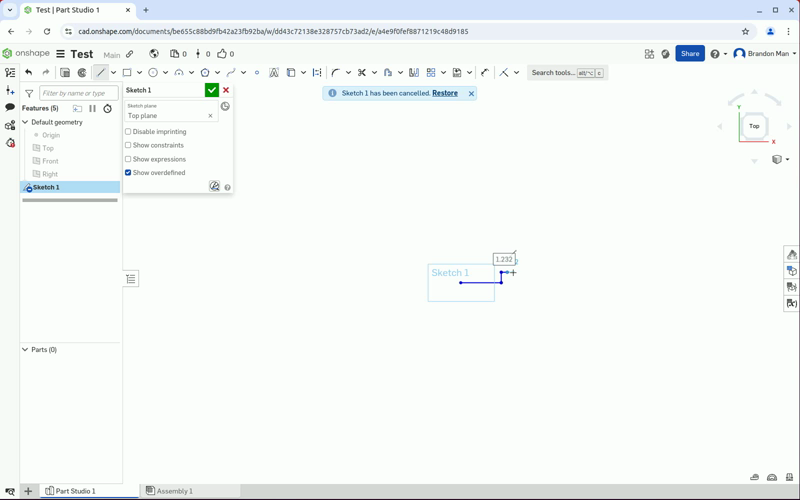
scroll(6)
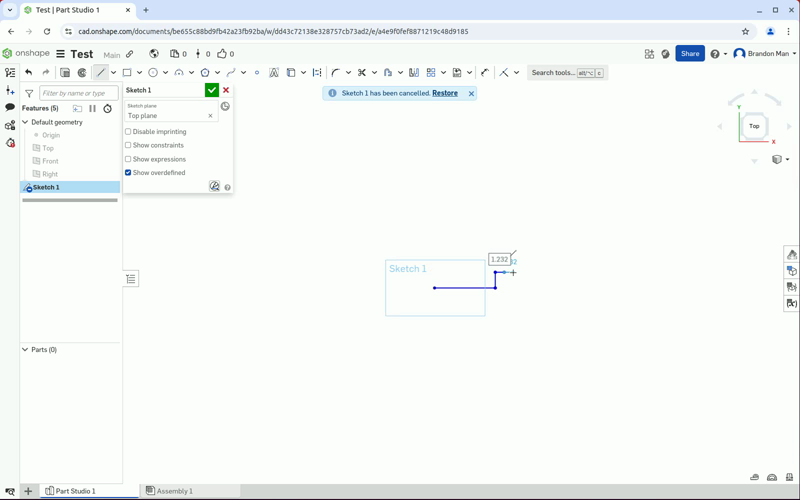
scroll(6)
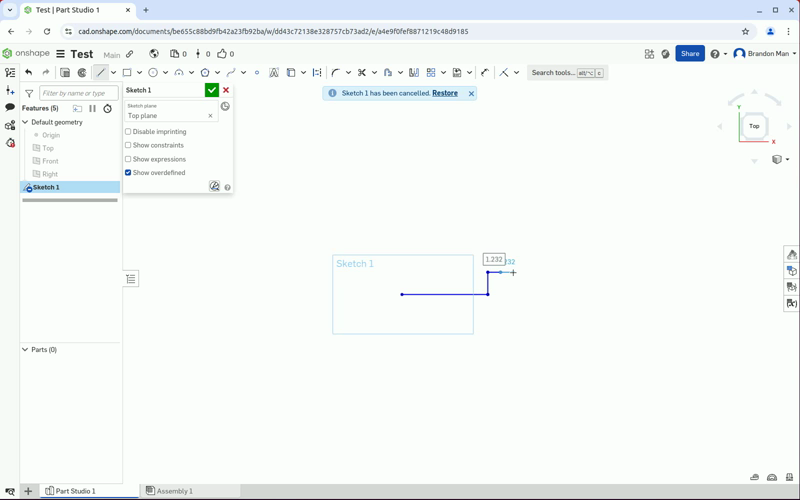
scroll(6)
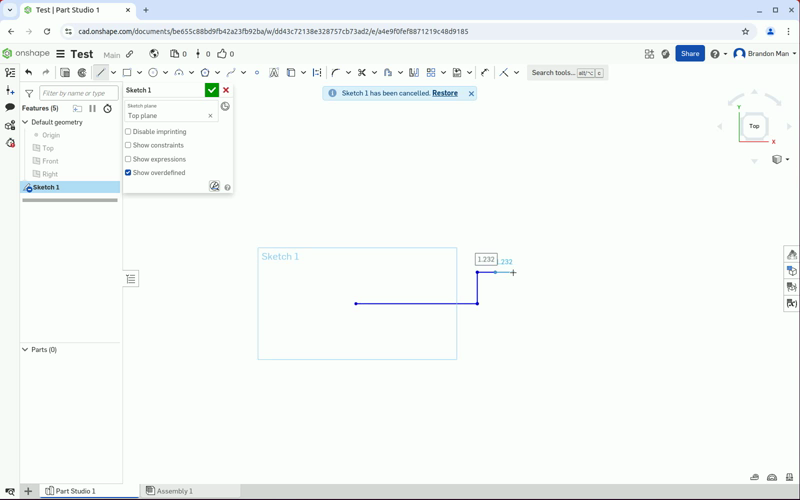
scroll(6)
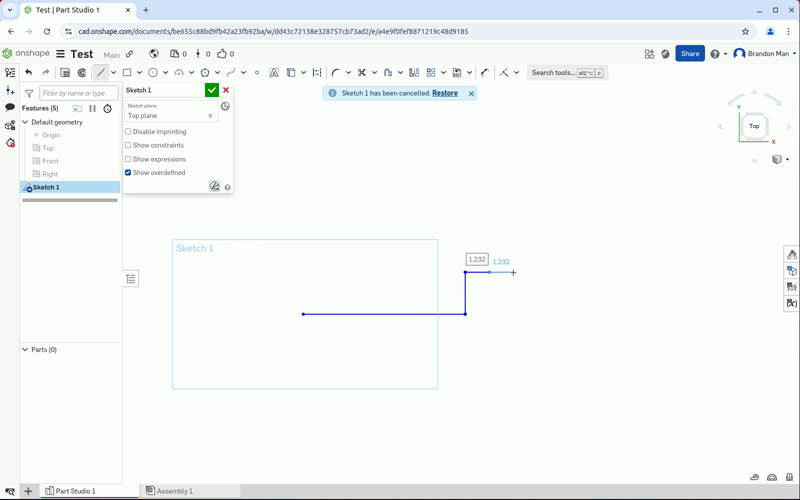
scroll(6)
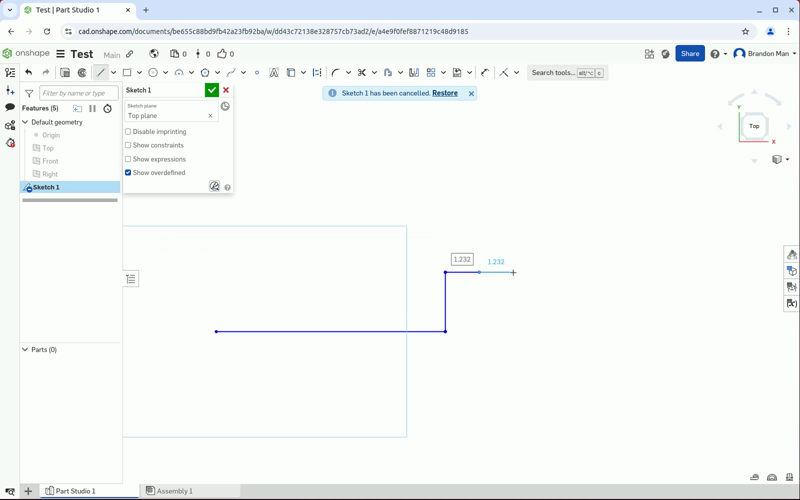
scroll(6)
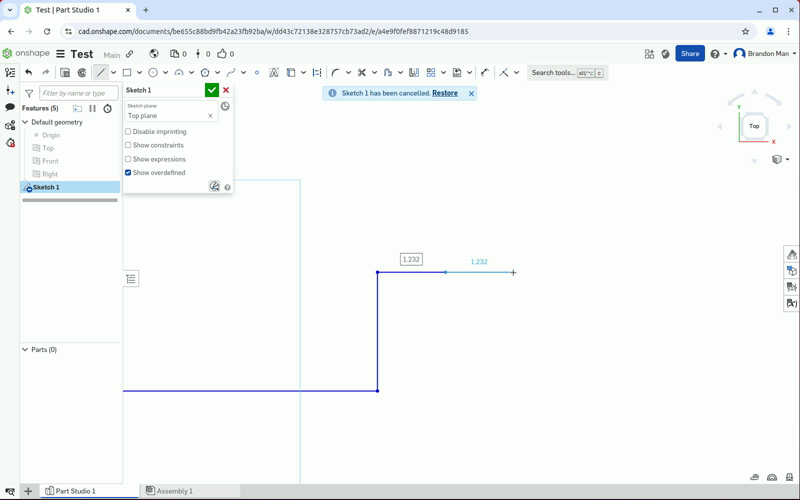
click(513, 272)
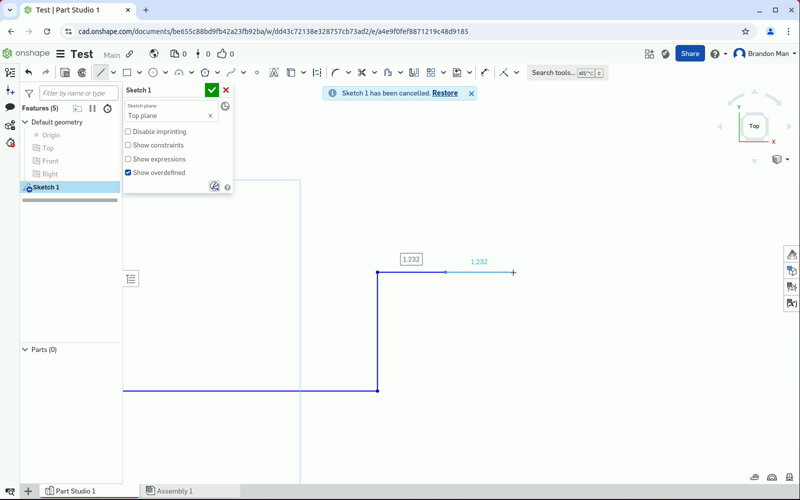
scroll(-6)
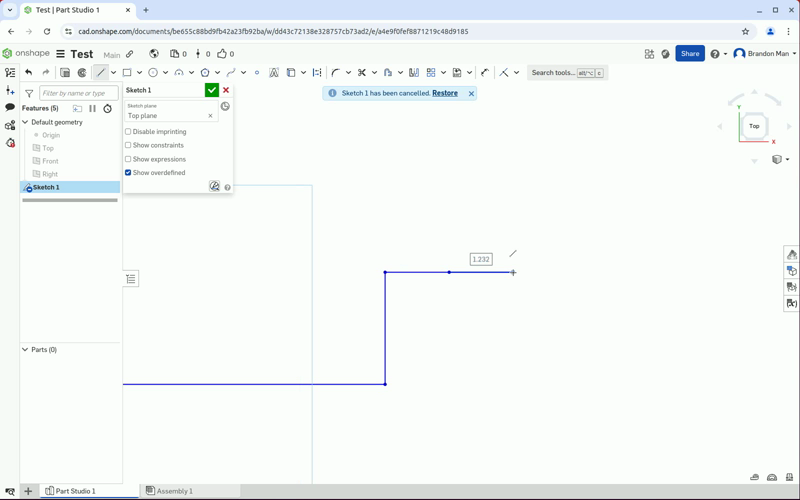
scroll(-6)
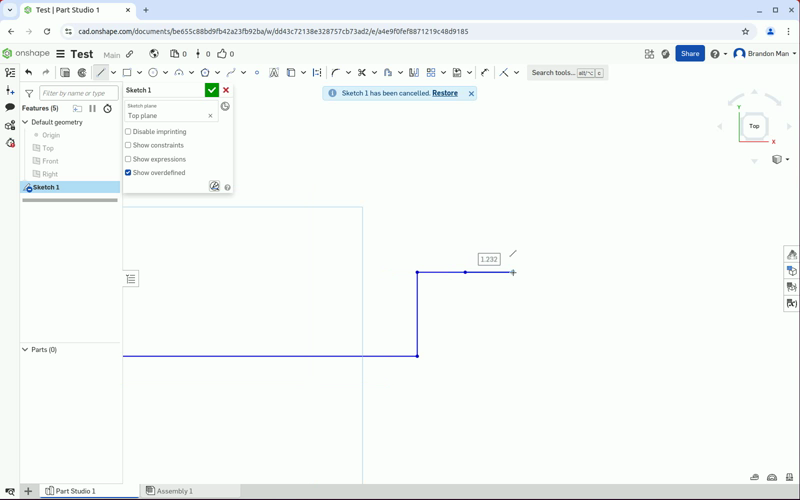
scroll(-6)
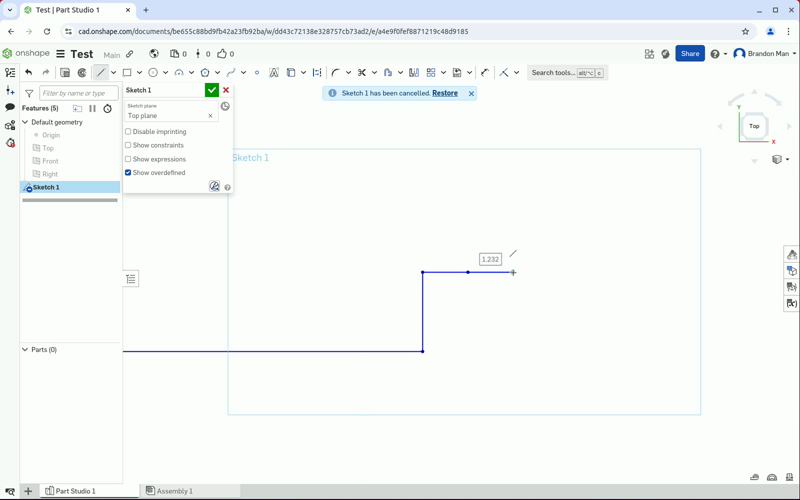
scroll(-6)
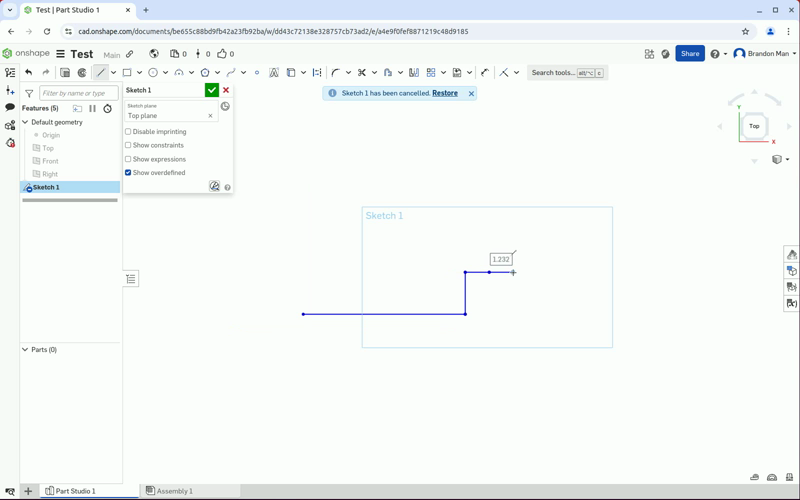
scroll(-6)
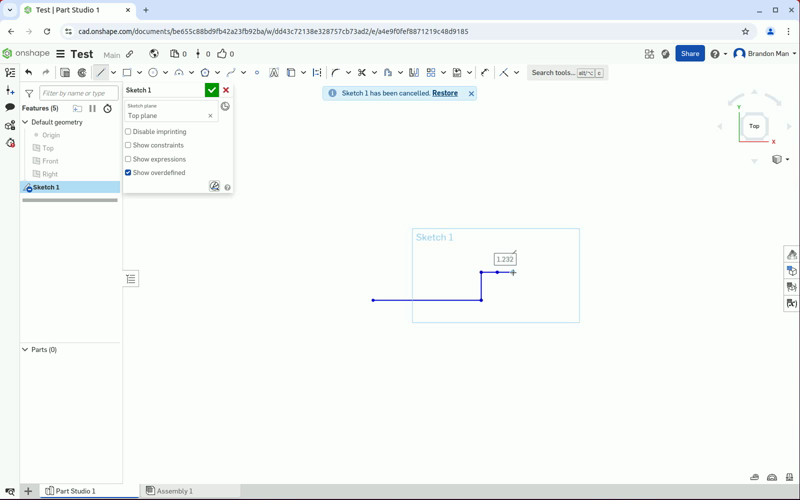
scroll(-6)
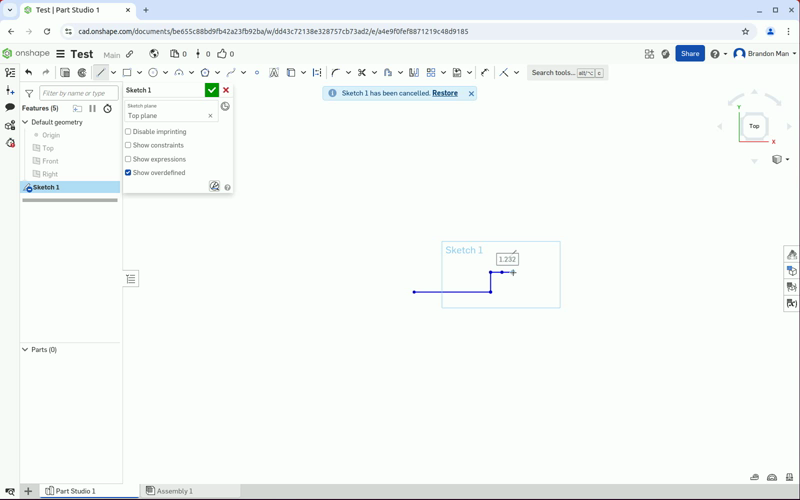
scroll(-6)
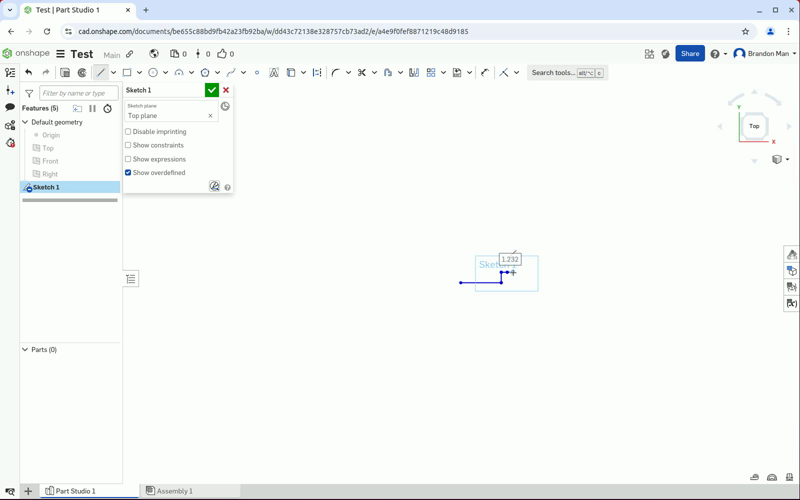
key_up(shift)
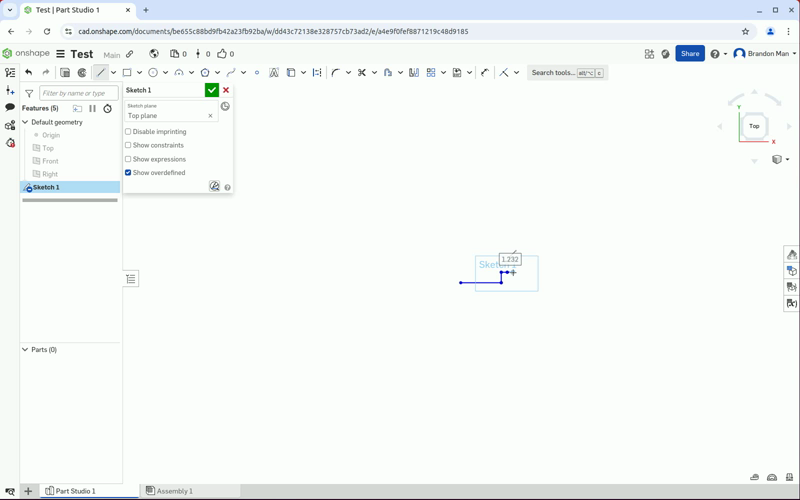
key_down(shift)
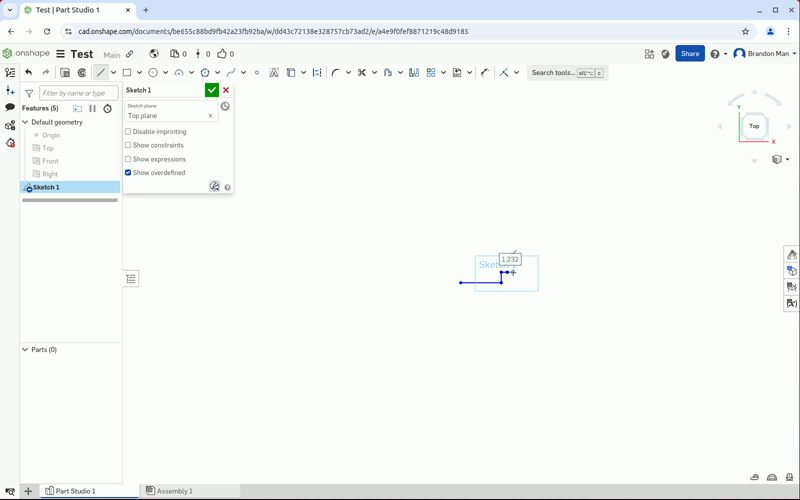
mouse_move(543, 272)
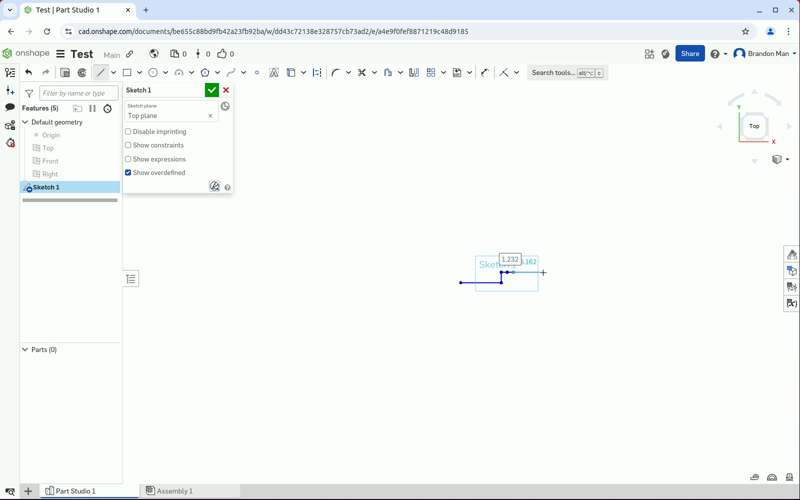
mouse_move(513, 282)
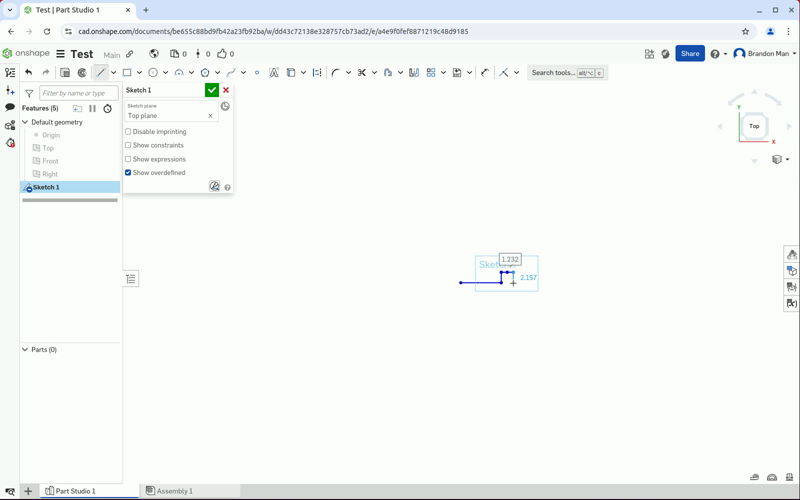
click(513, 282)
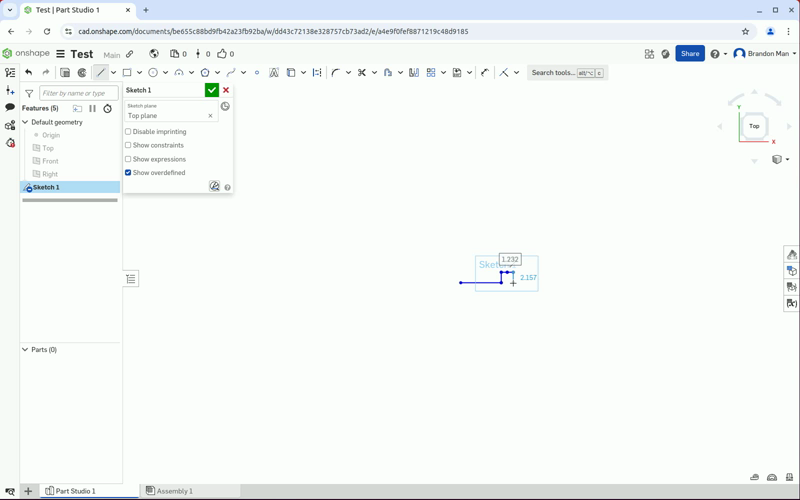
key_up(shift)
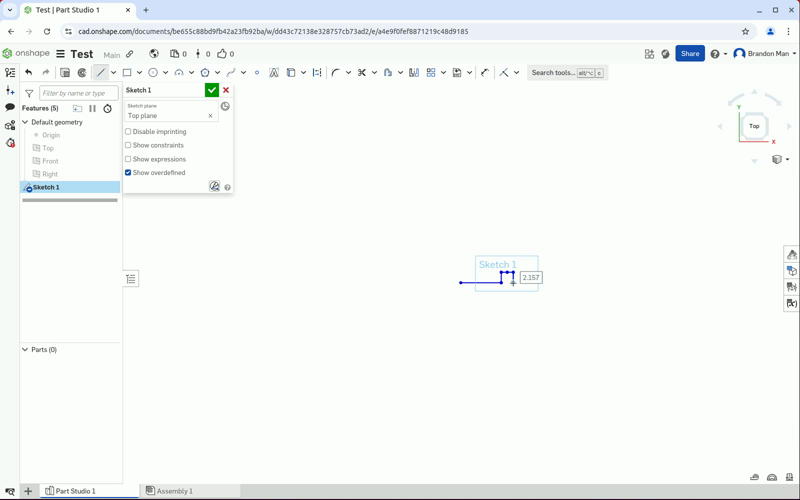
key_down(shift)
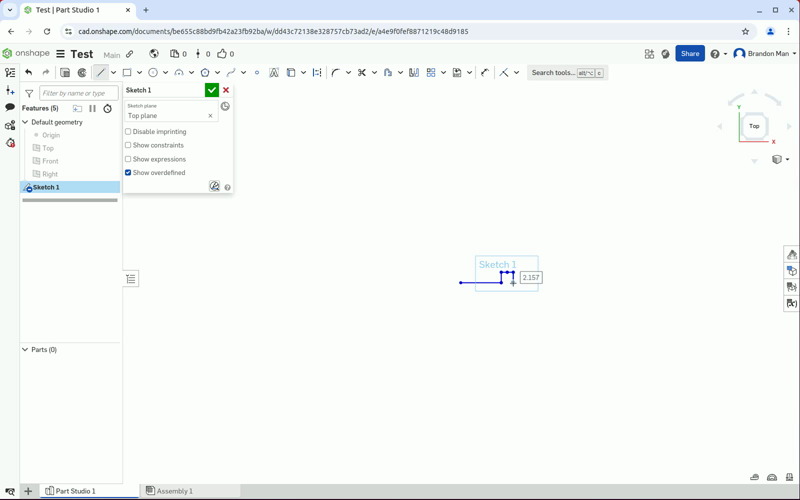
mouse_move(543, 282)
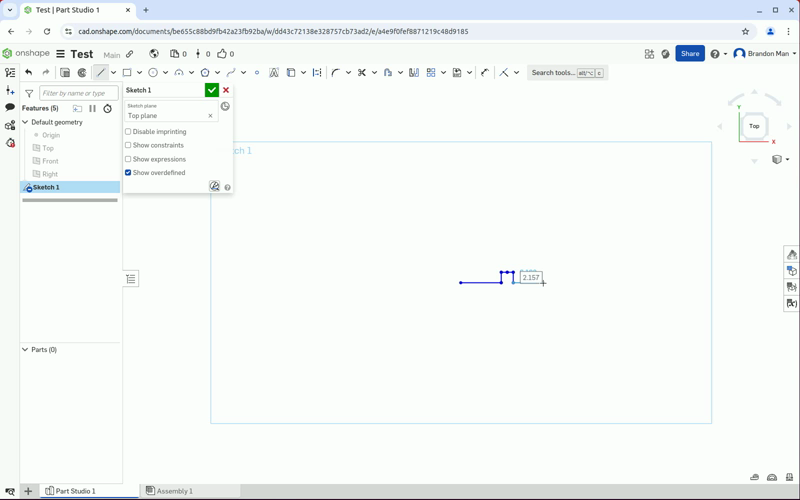
mouse_move(553, 282)
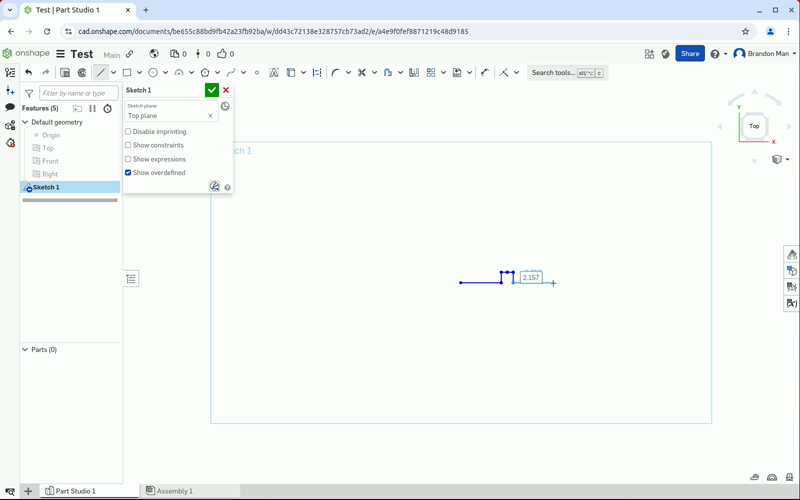
click(553, 282)
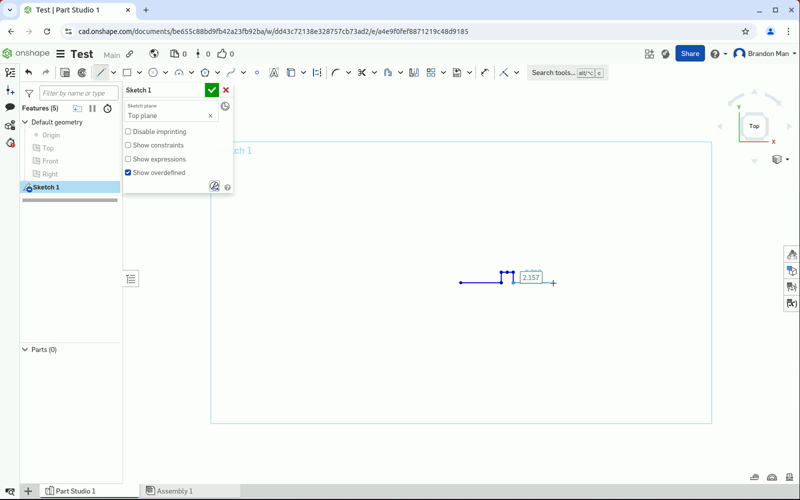
key_up(shift)
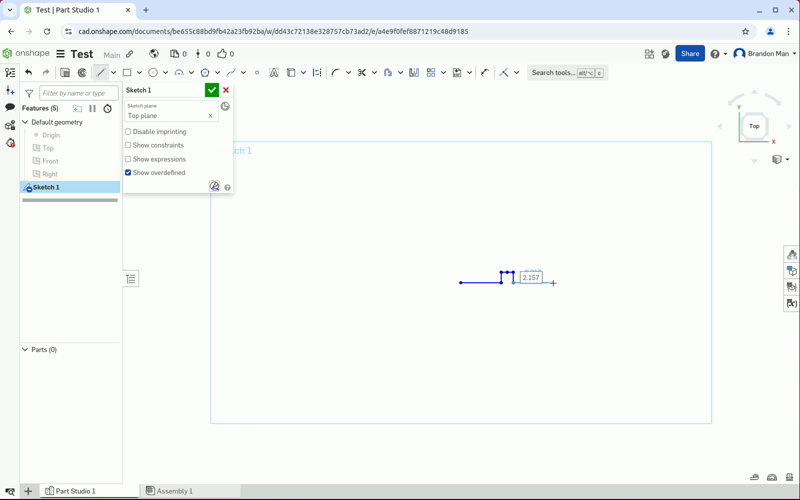
key_down(shift)
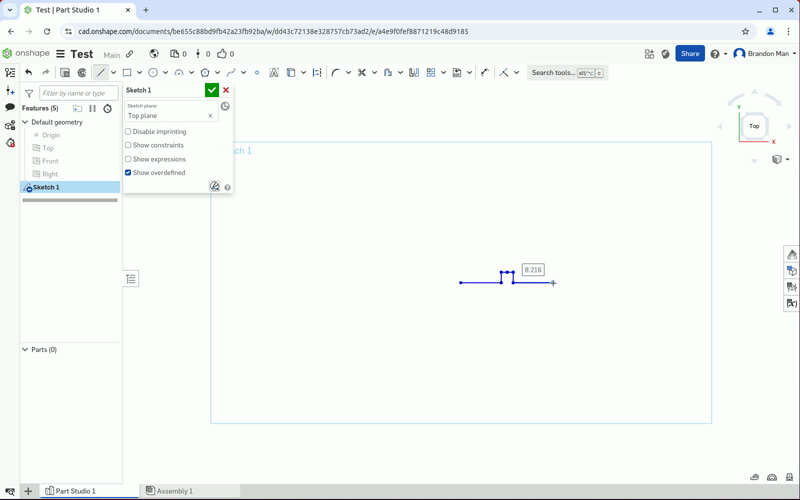
mouse_move(553, 170)
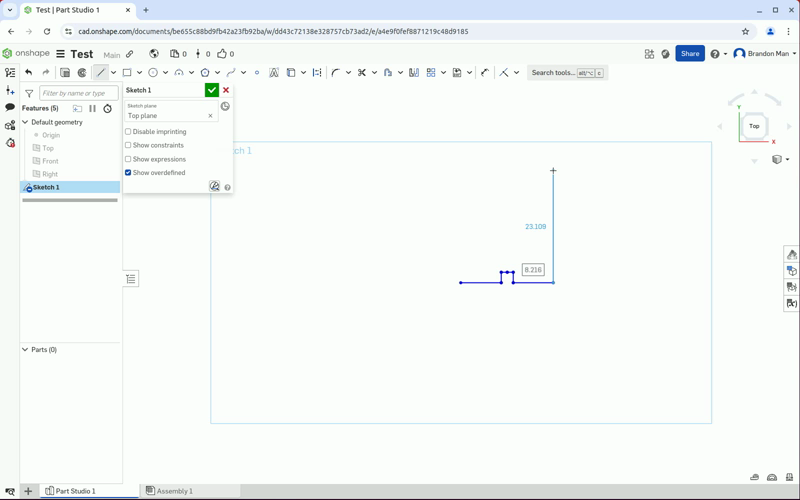
click(553, 170)
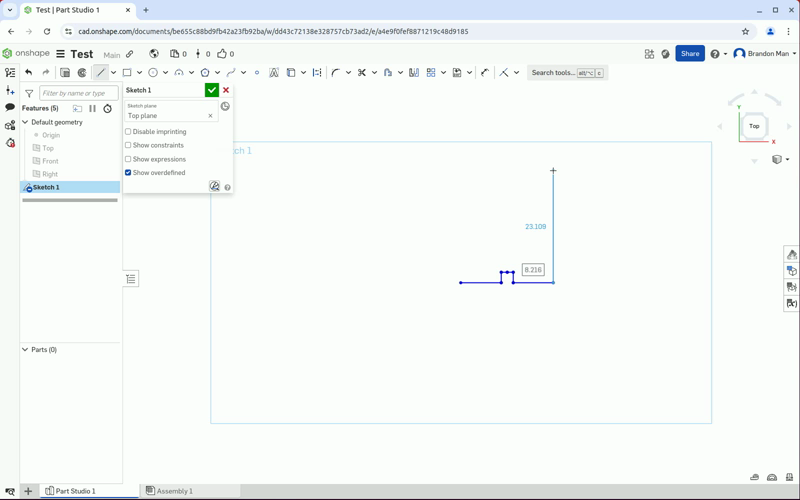
key_up(shift)
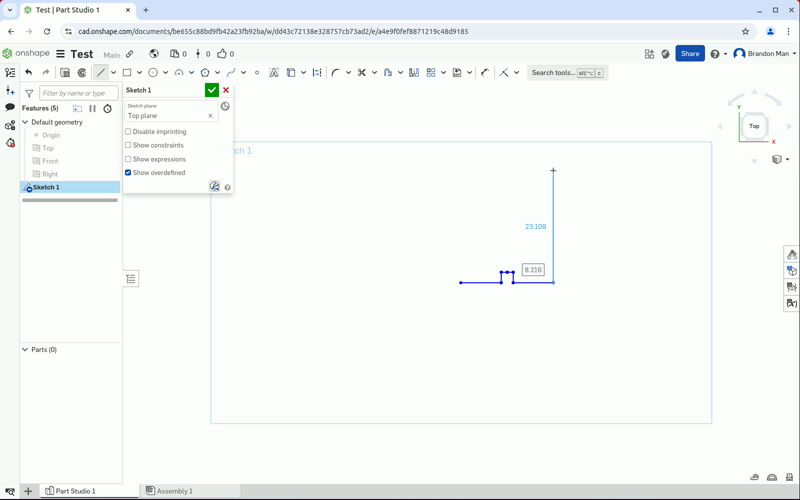
key_down(shift)
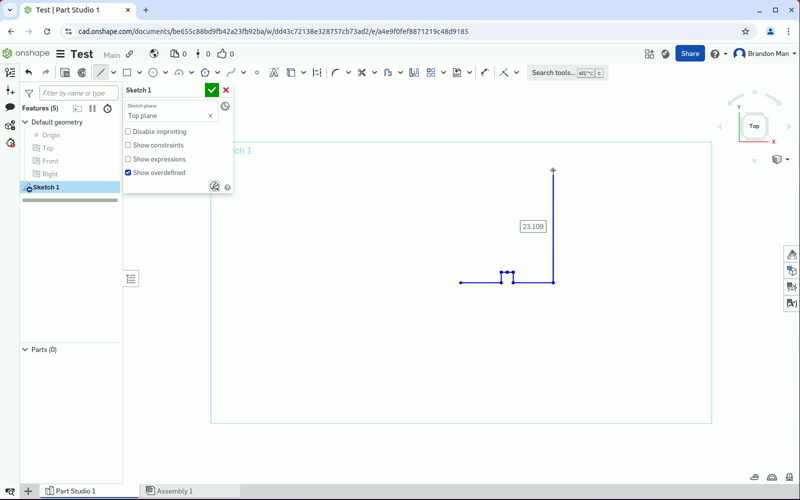
mouse_move(460, 170)
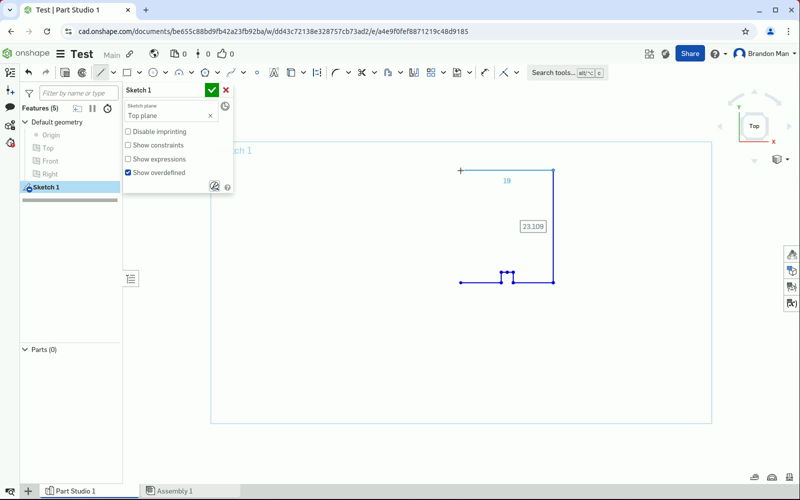
click(460, 170)
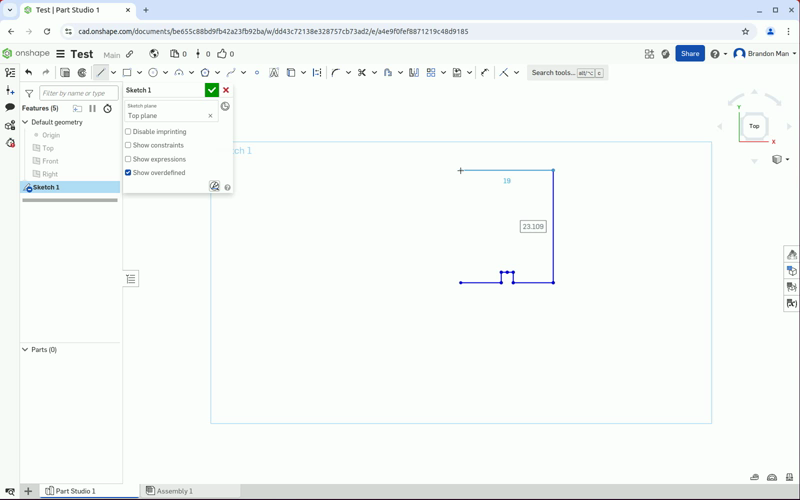
key_up(shift)
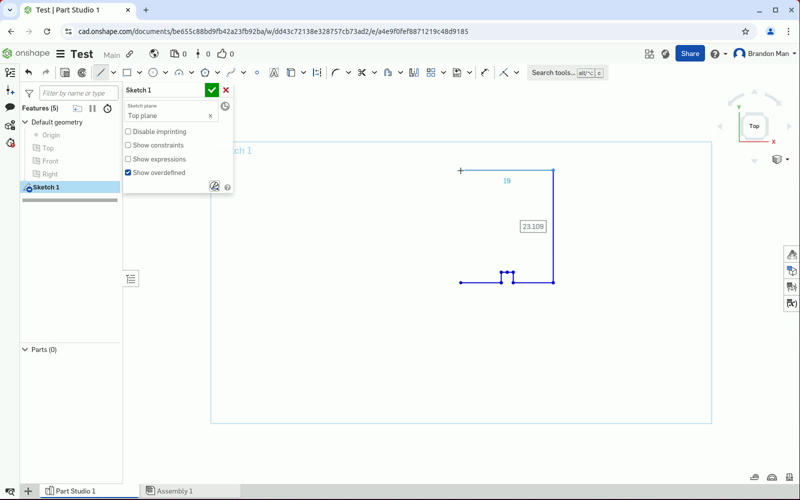
key_down(shift)
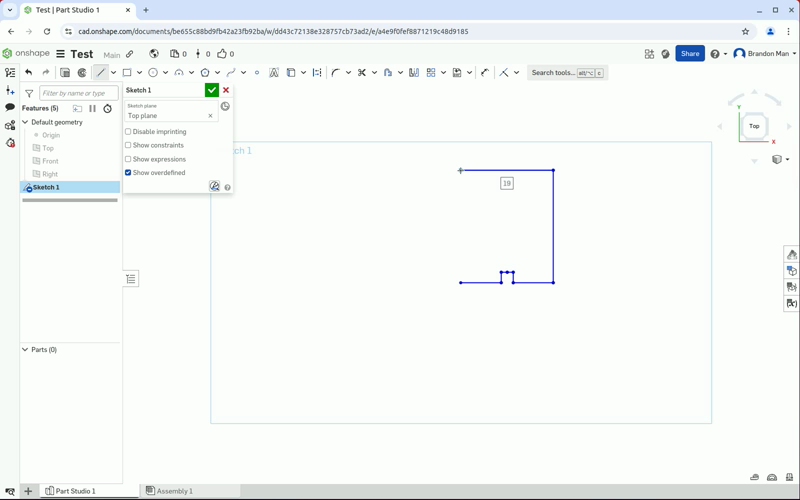
mouse_move(460, 282)
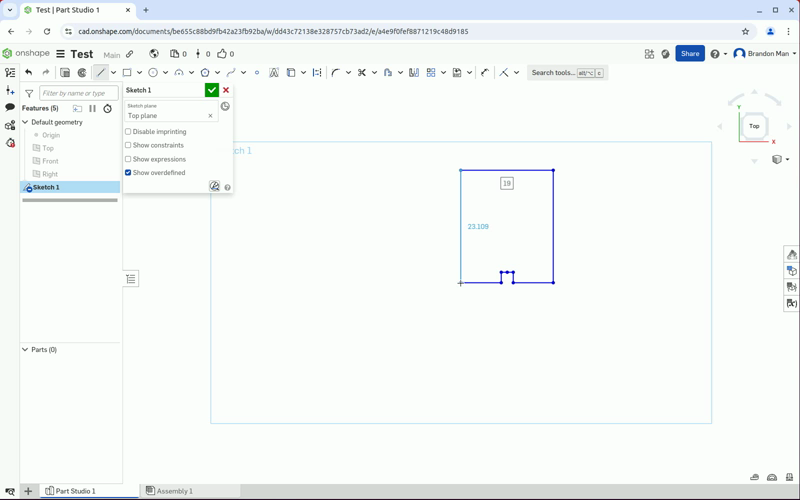
key_up(shift)
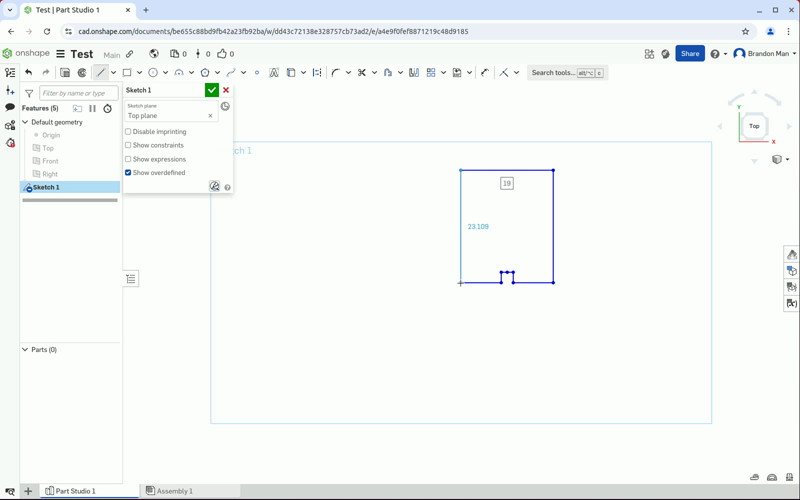
click(460, 282)
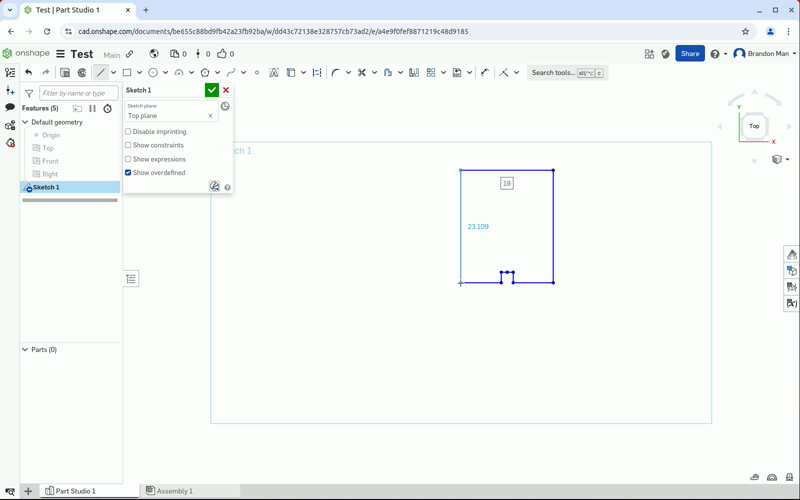
key(esc)
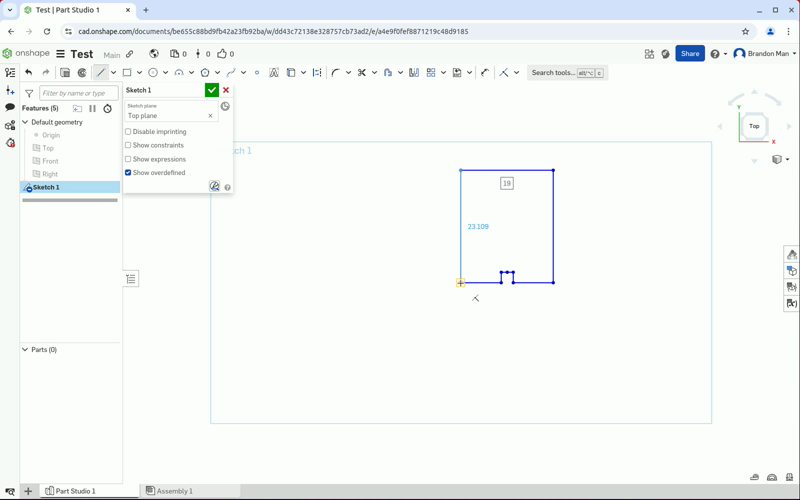
mouse_move(545, 203)
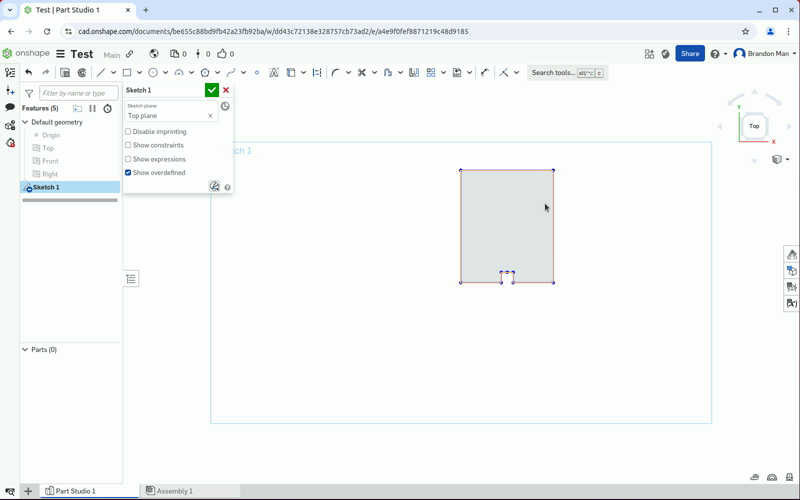
click(545, 203)
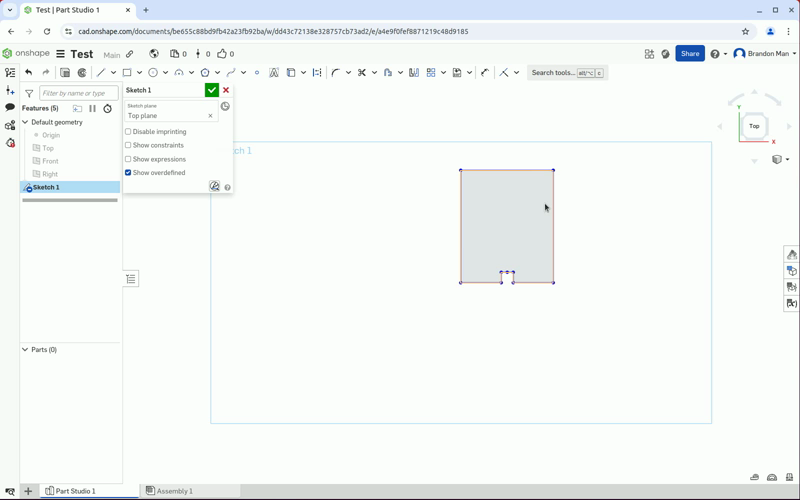
mouse_move(73, 352)
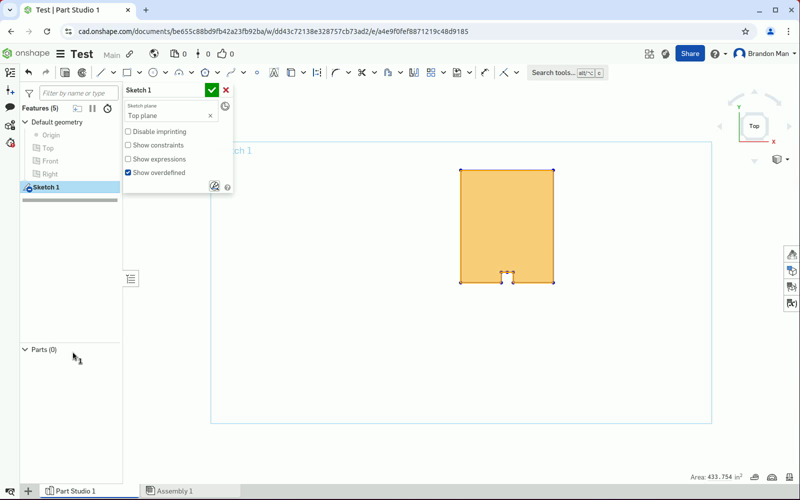
key(shift+y)
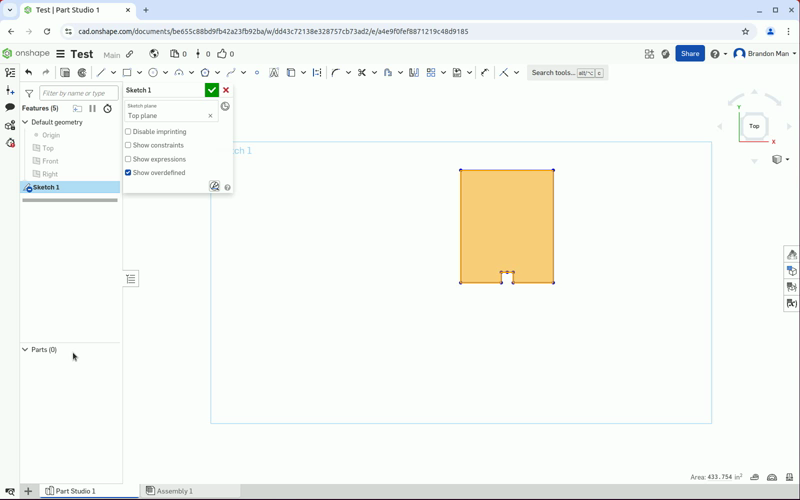
key(shift+e)
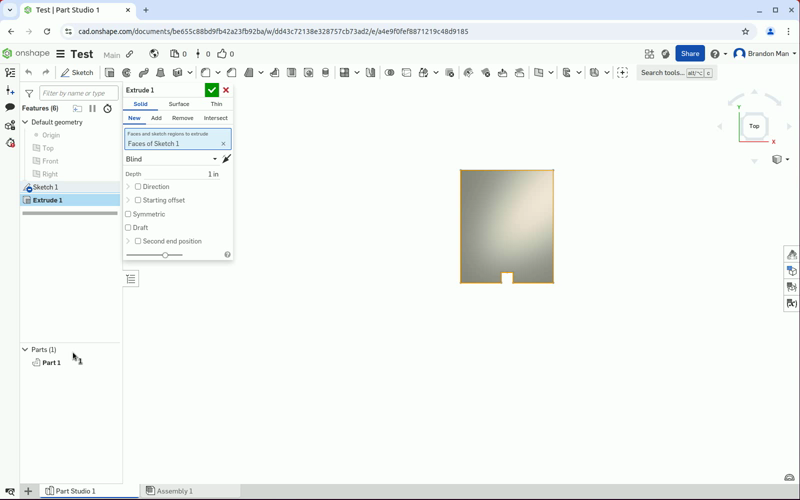
mouse_move(143, 106)
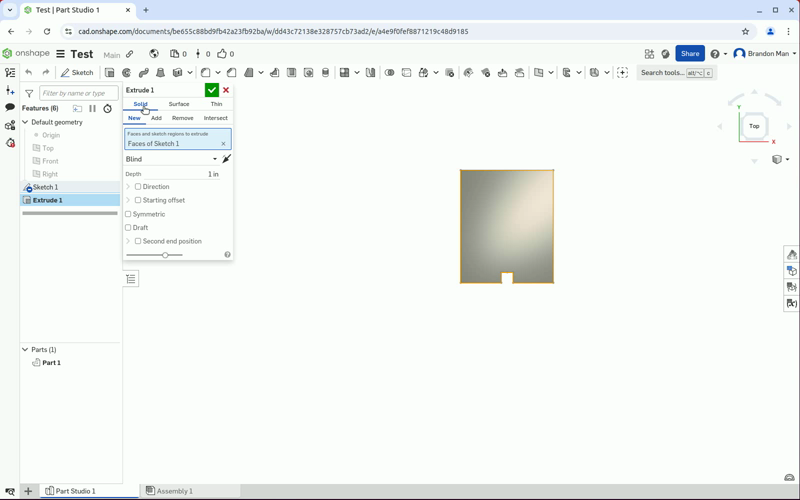
click(143, 106)
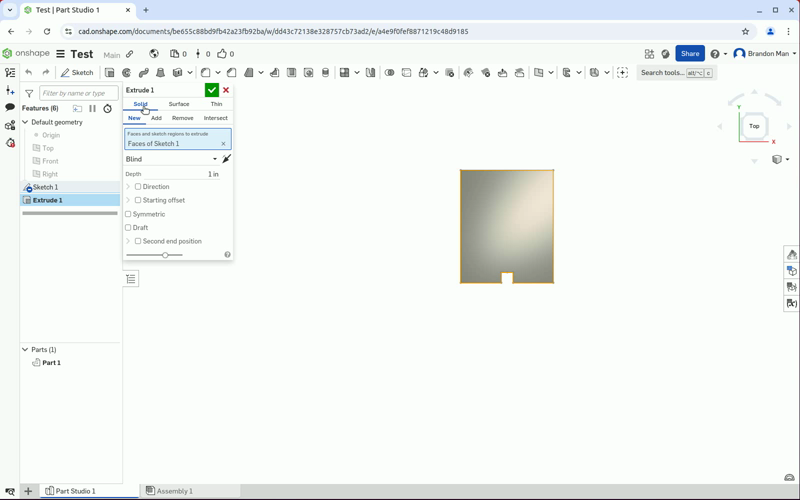
mouse_move(137, 120)
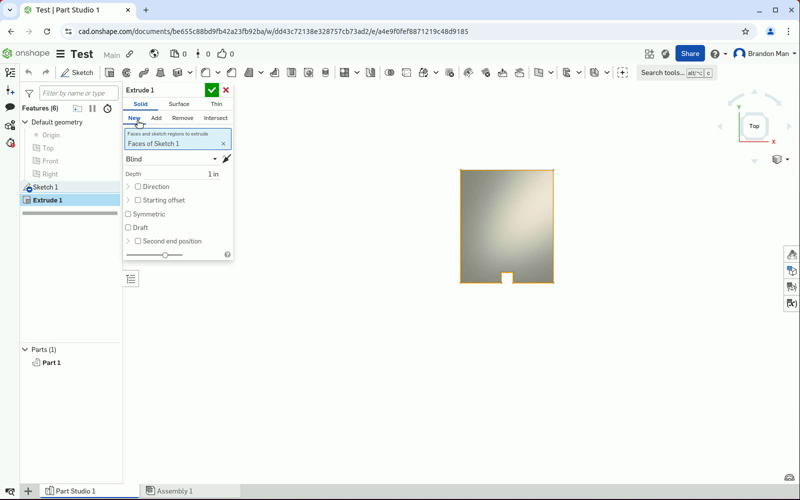
click(137, 120)
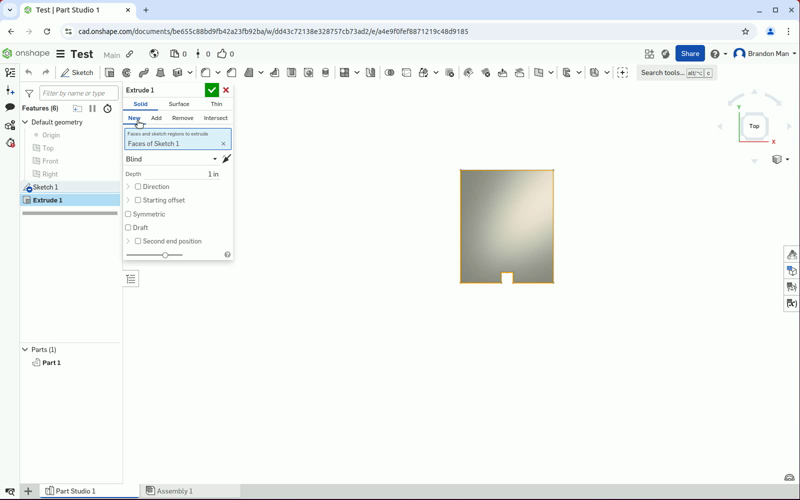
key(tab, 4)
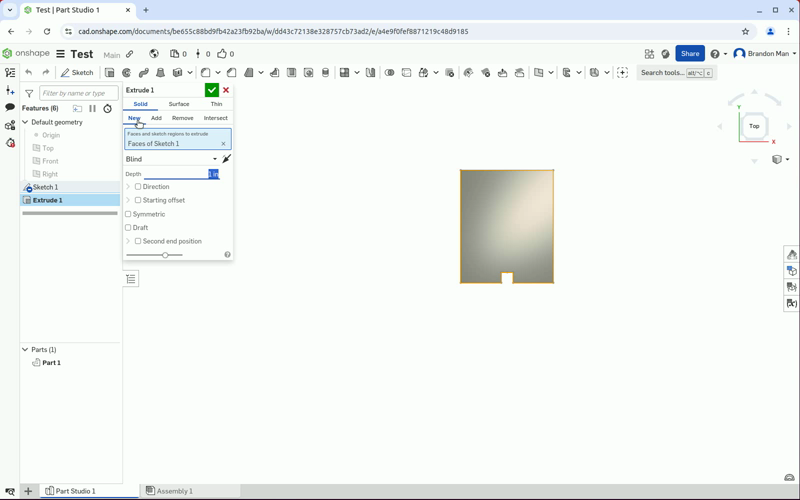
text(1.204)
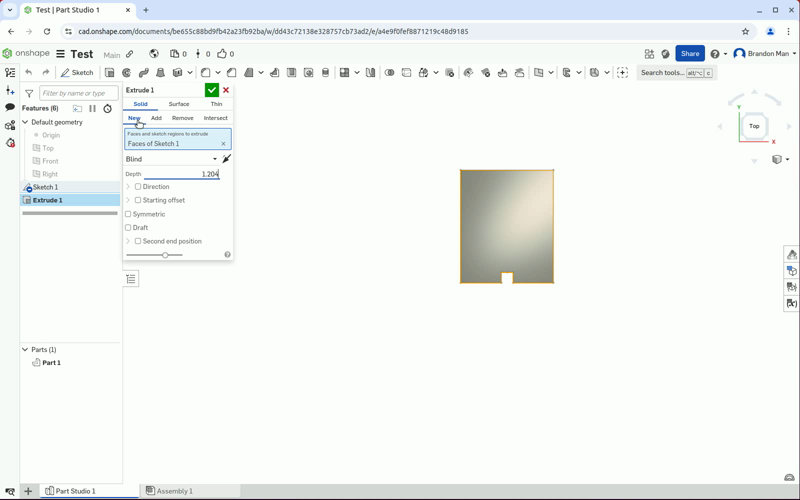
key(enter)
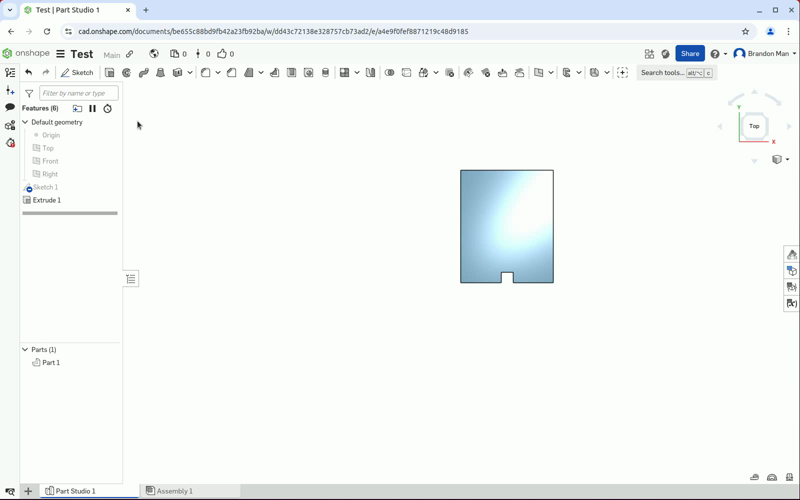
key(shift+h)
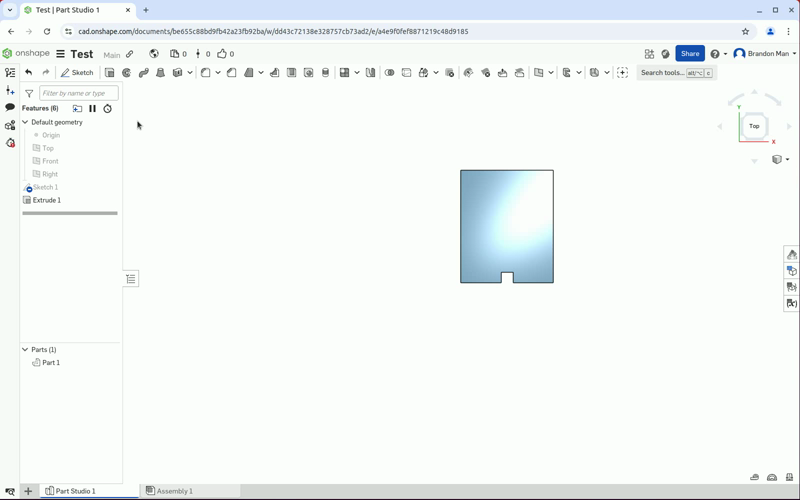
key(shift+h)
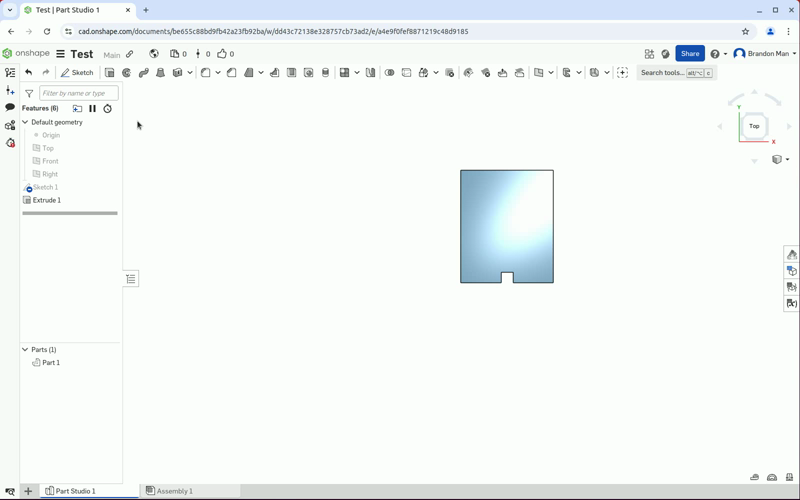
mouse_move(73, 189)
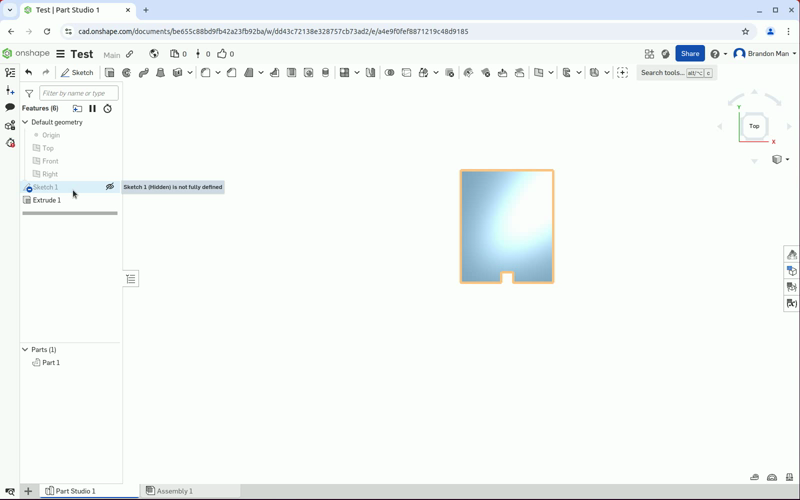
click(73, 189)
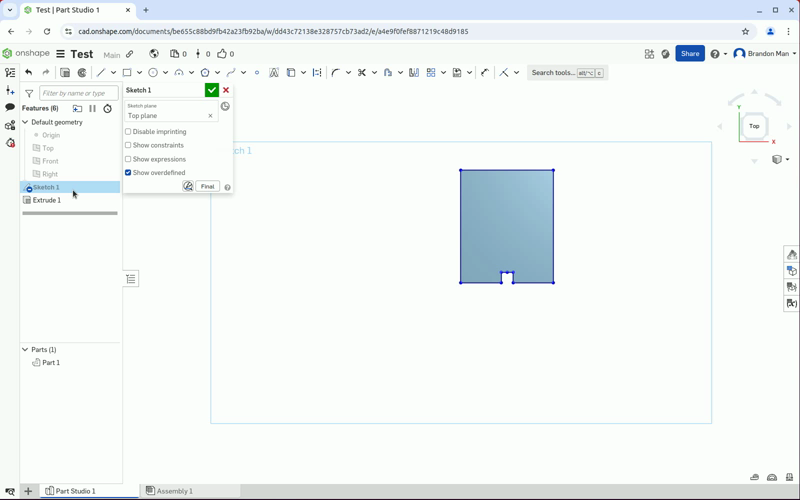
mouse_move(229, 92)
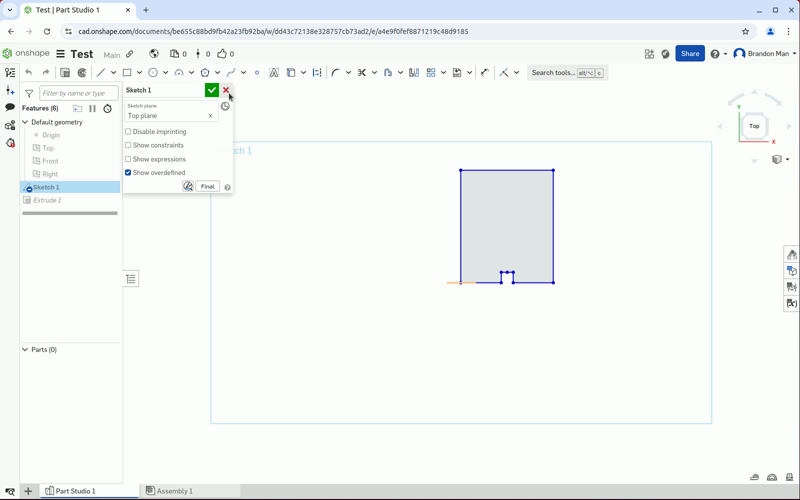
click(229, 92)
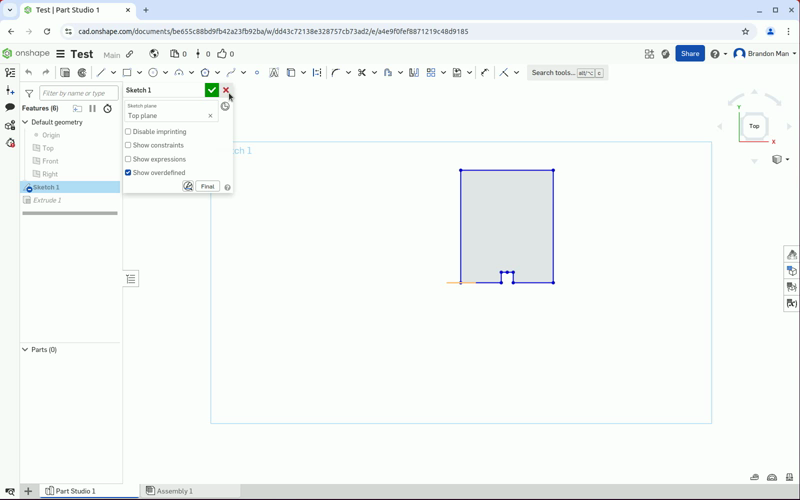
key(shift+s)
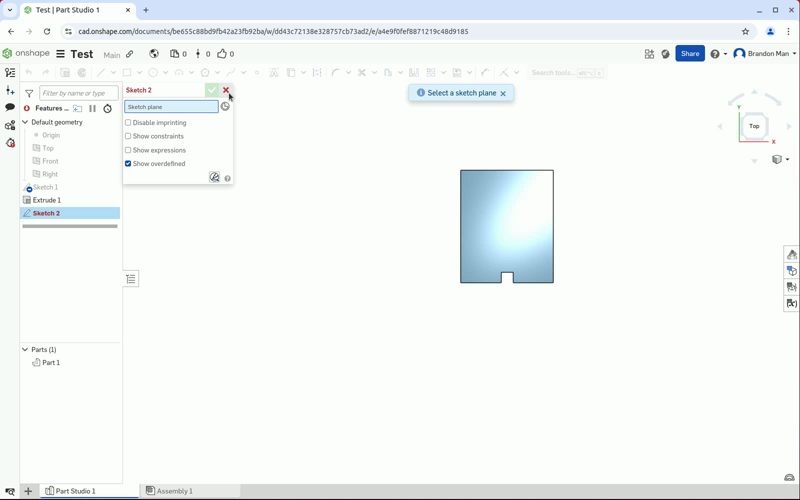
mouse_move(73, 150)
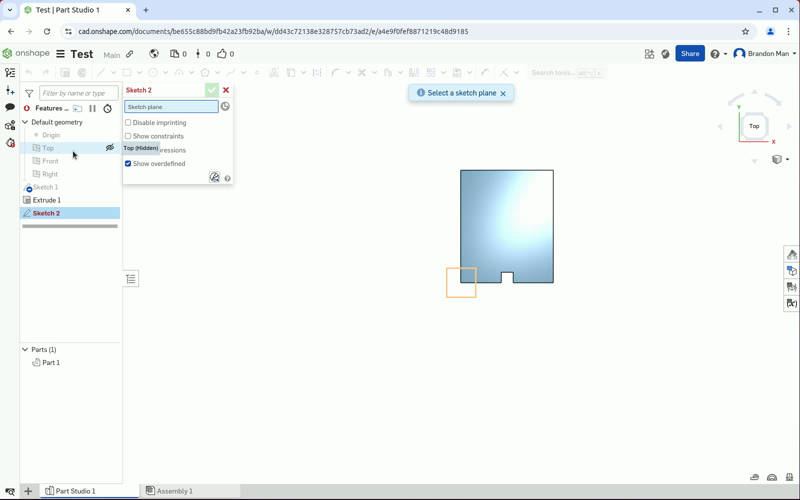
click(73, 150)
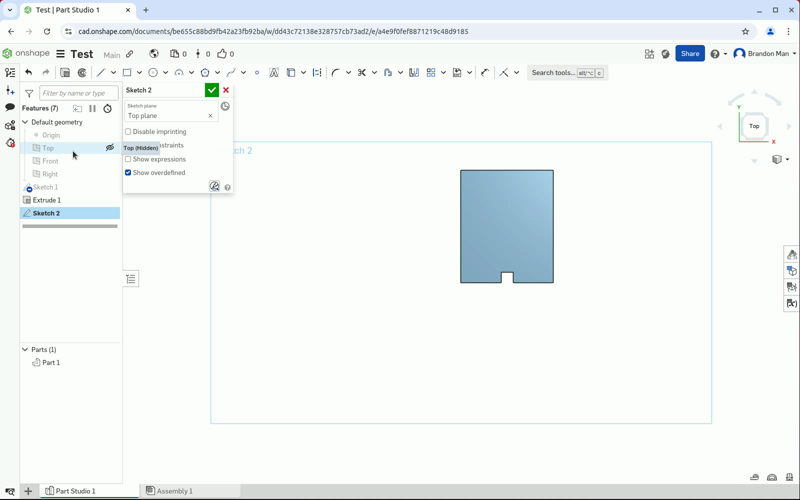
mouse_move(73, 352)
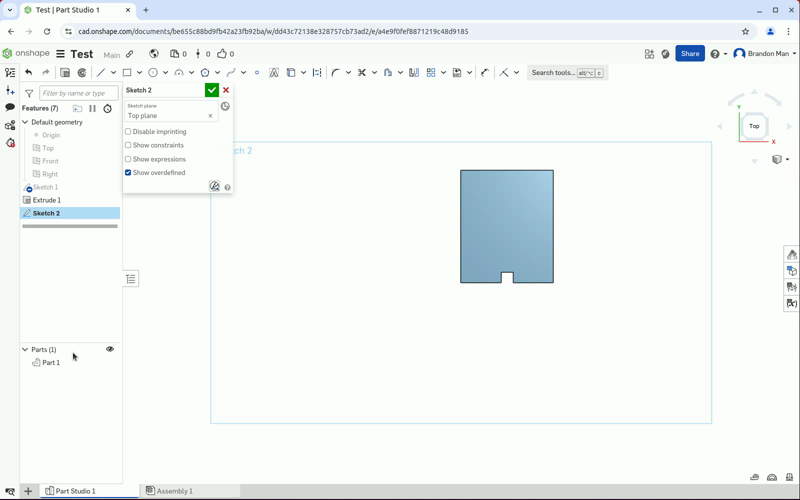
key(y)
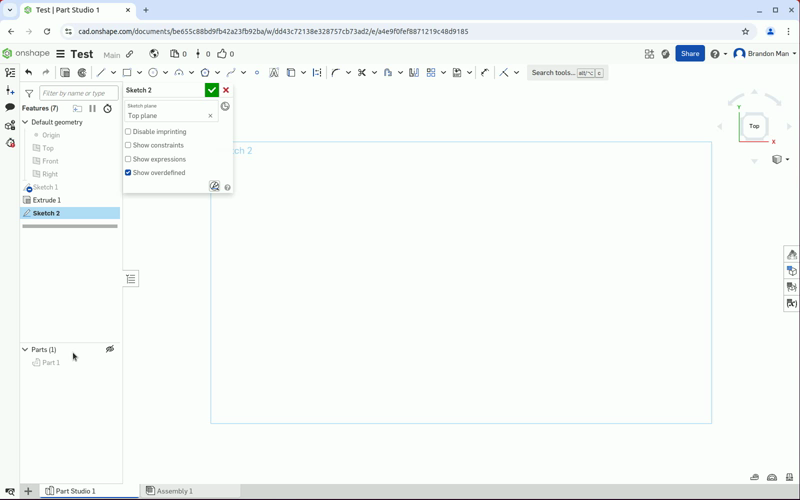
key(l)
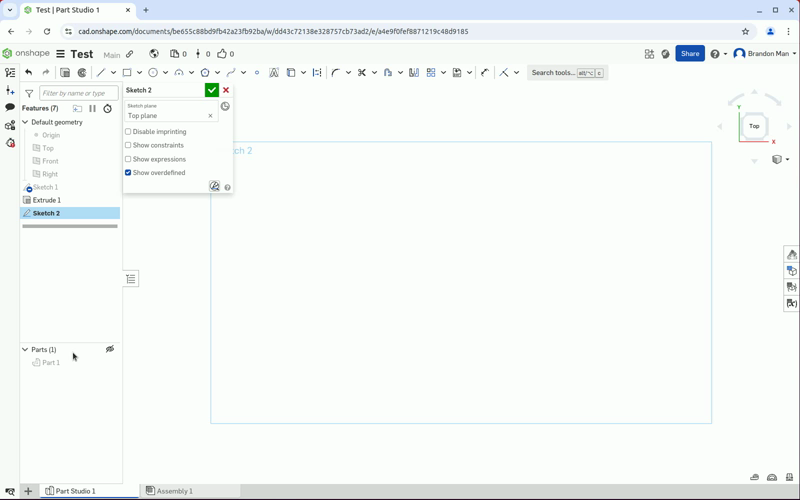
key_down(shift)
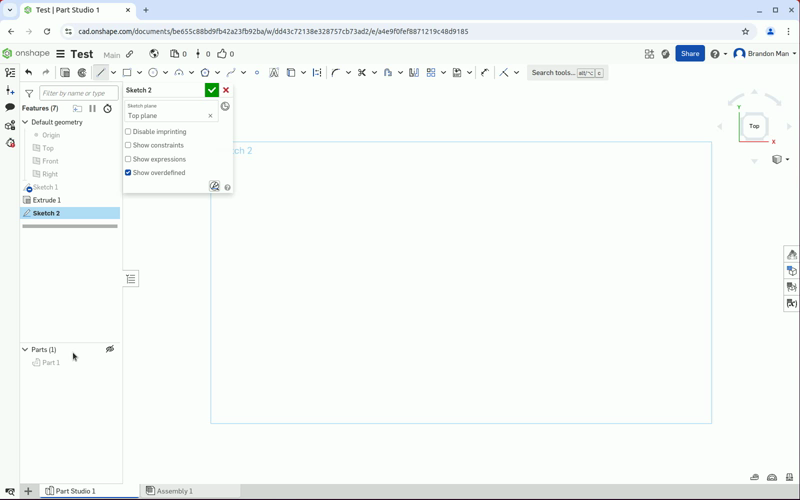
mouse_move(500, 282)
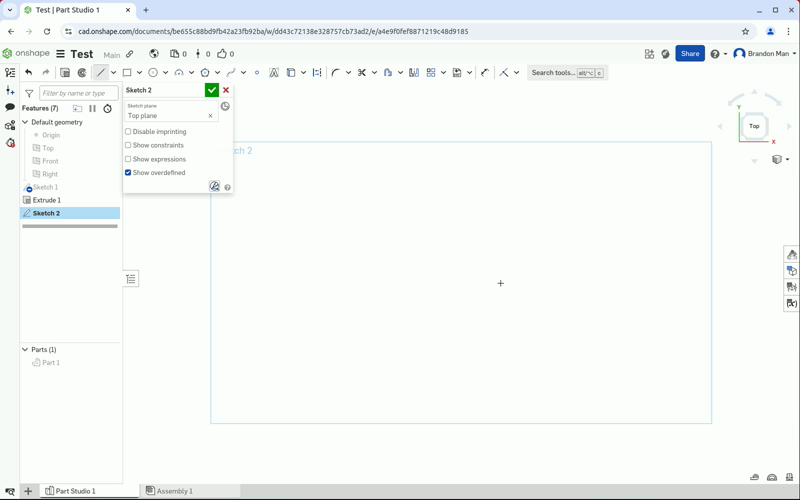
click(500, 282)
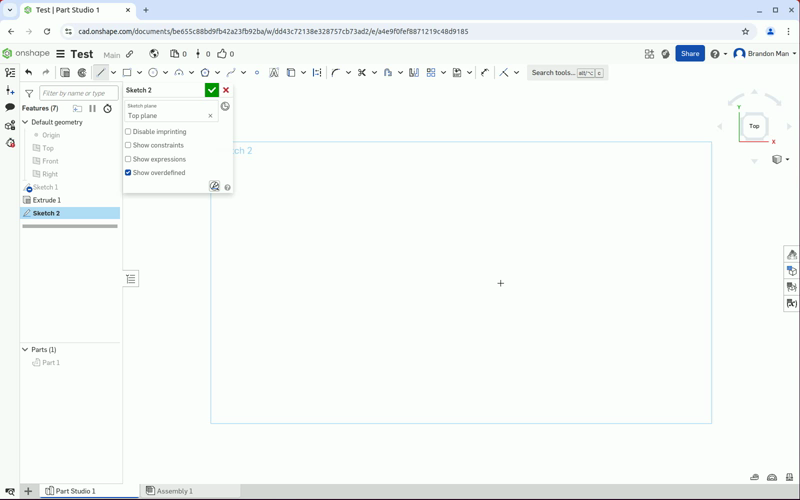
key_up(shift)
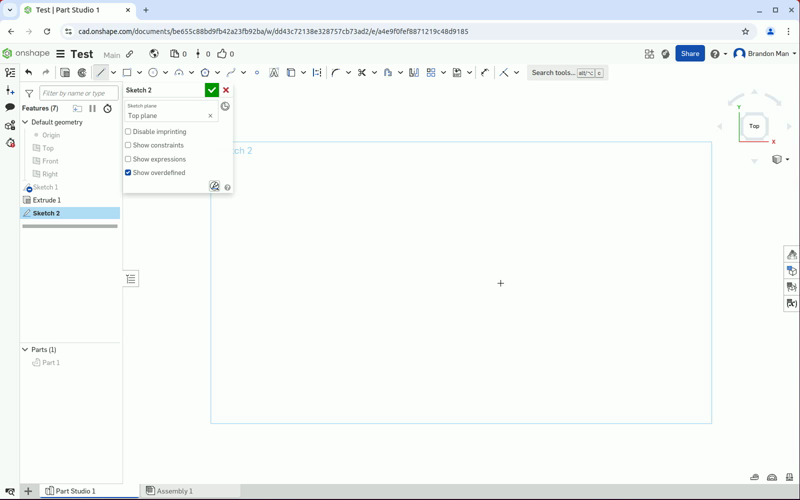
key_down(shift)
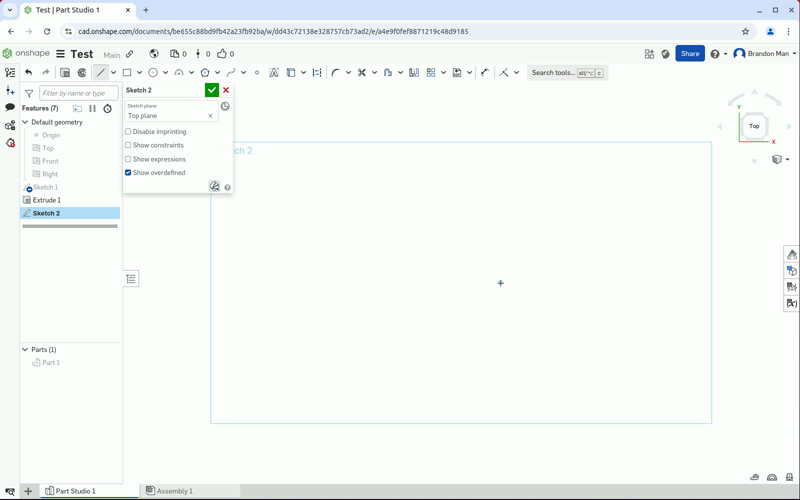
mouse_move(530, 282)
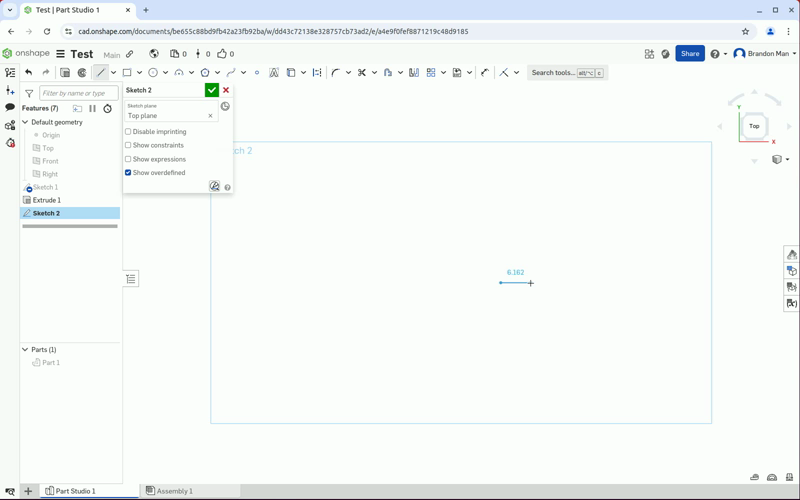
mouse_move(507, 282)
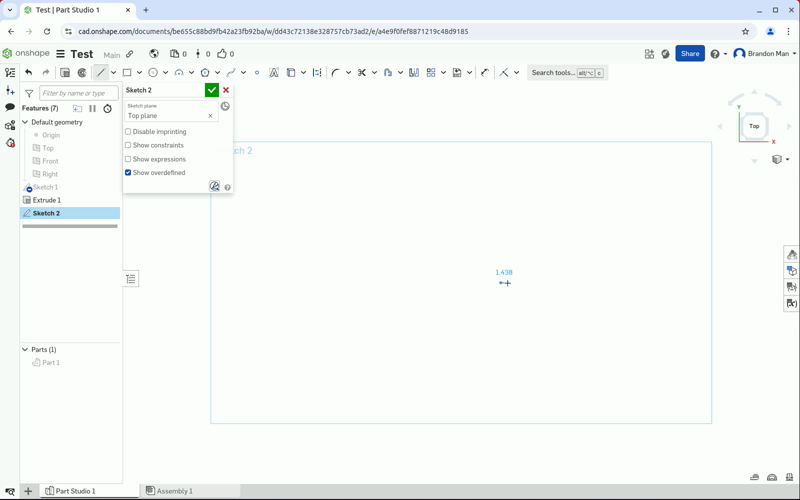
scroll(6)
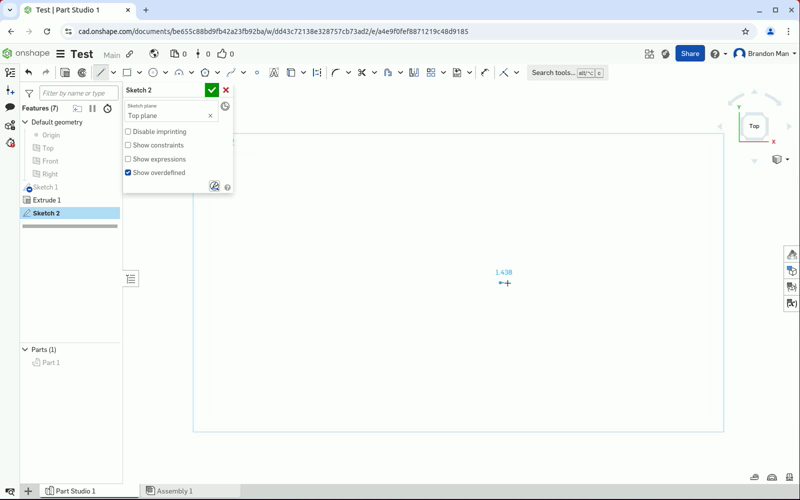
scroll(6)
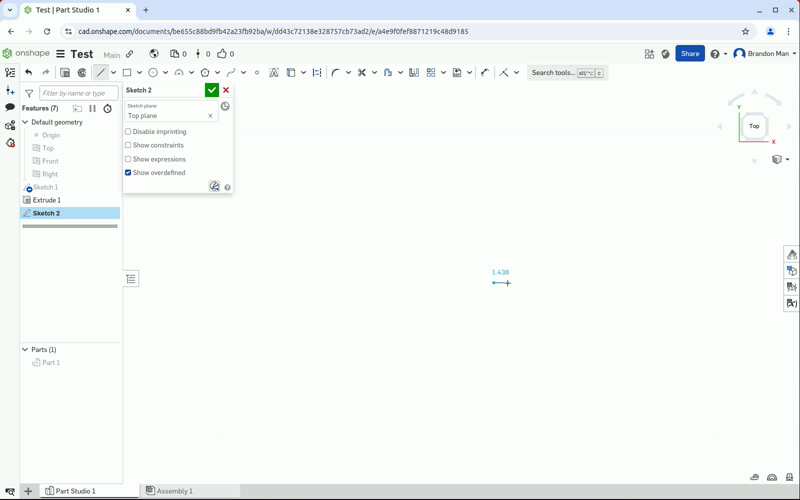
scroll(6)
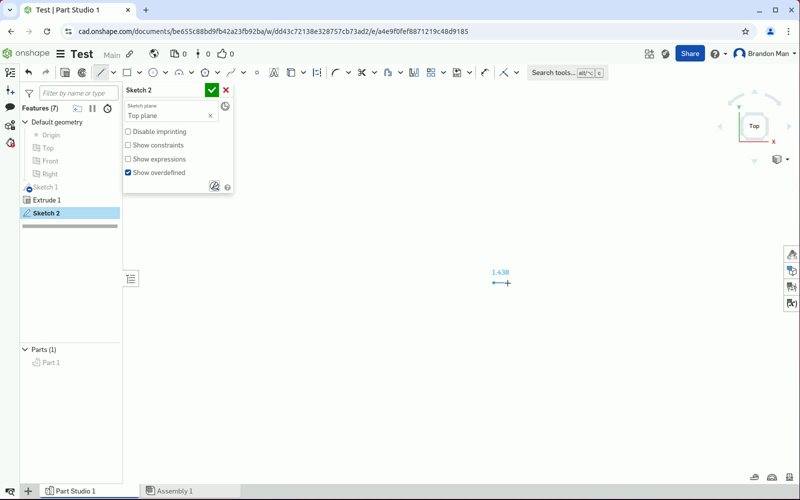
scroll(6)
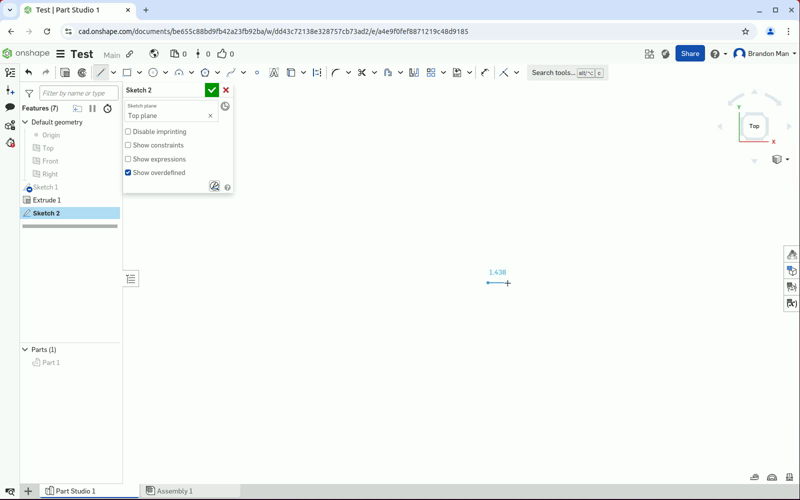
scroll(6)
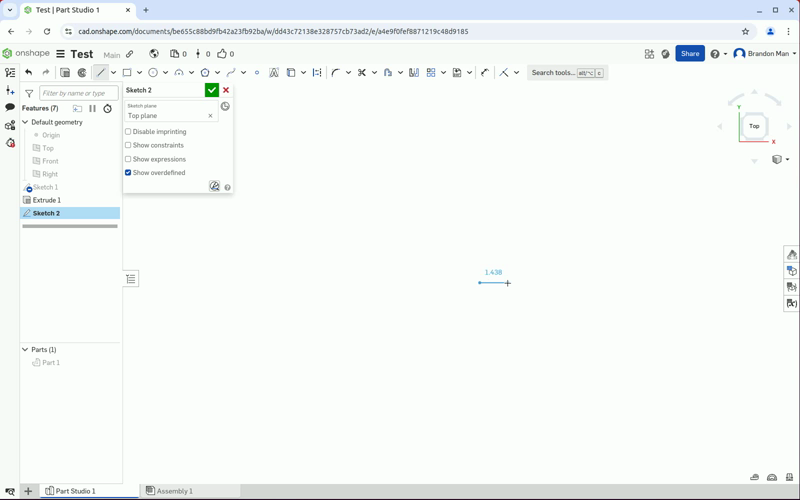
scroll(6)
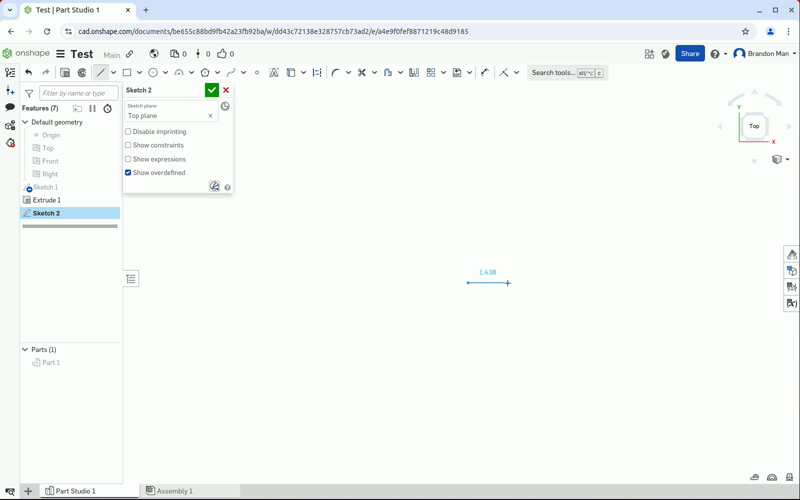
scroll(6)
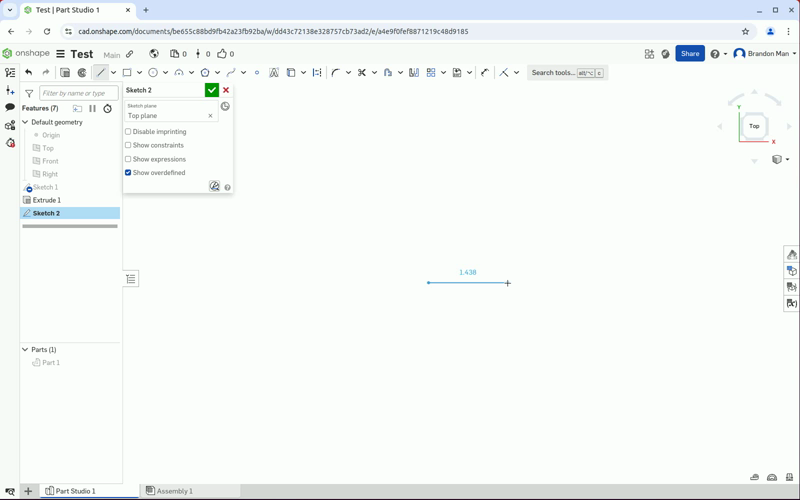
click(507, 282)
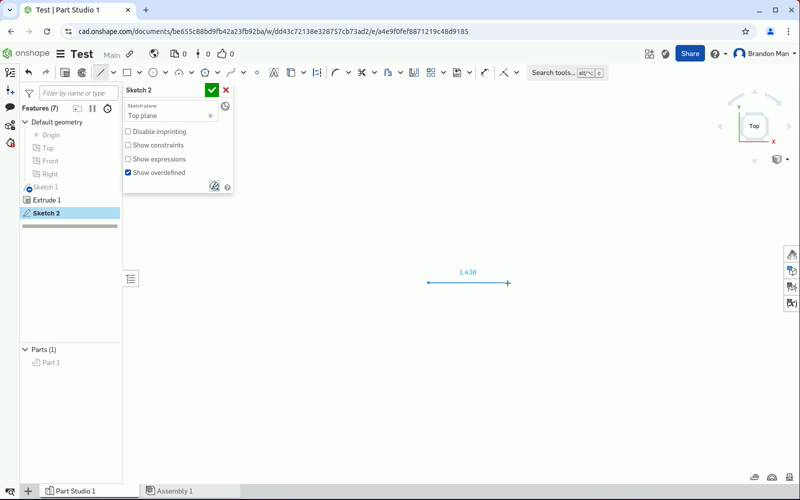
scroll(-6)
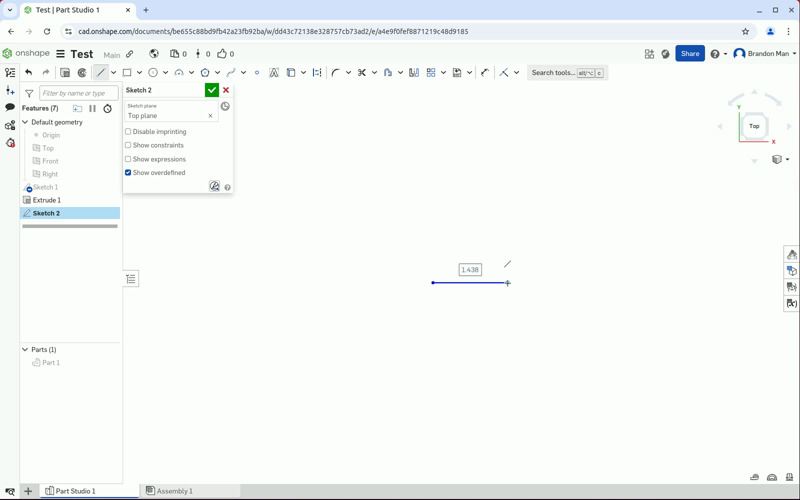
scroll(-6)
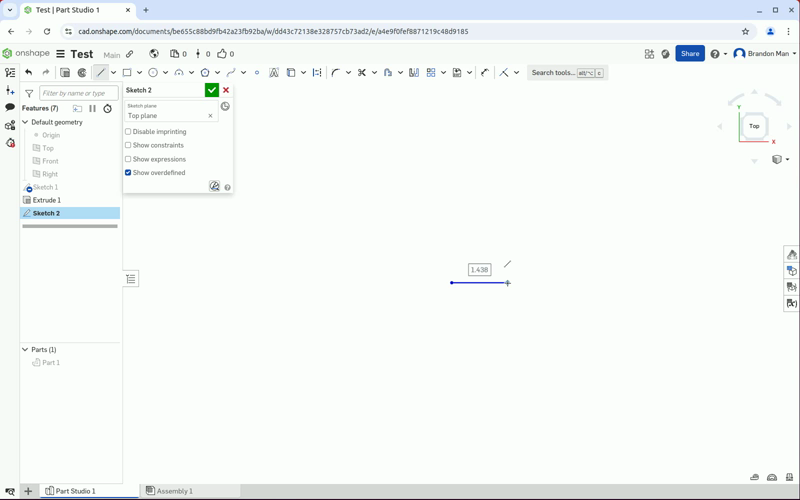
scroll(-6)
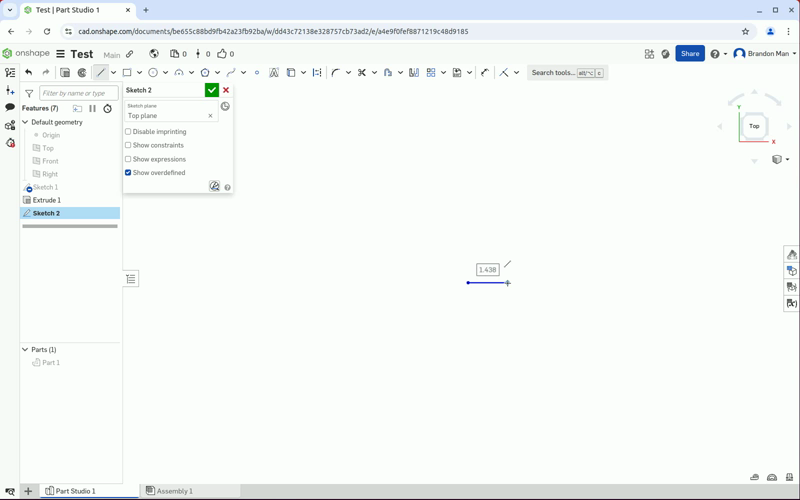
scroll(-6)
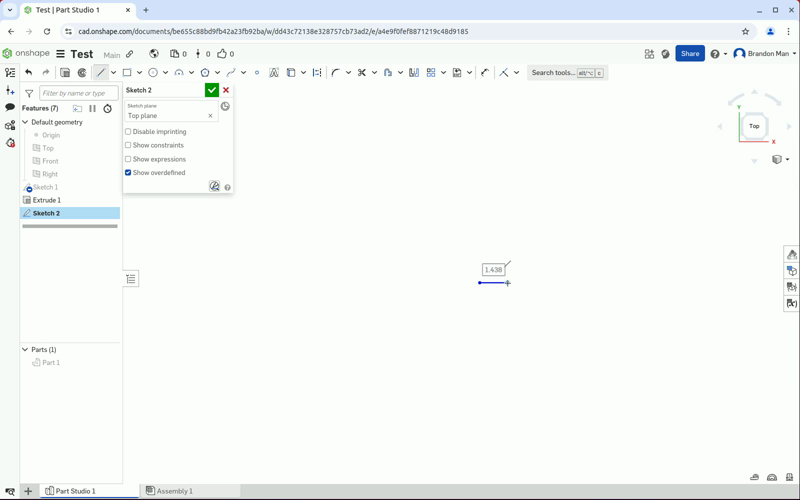
scroll(-6)
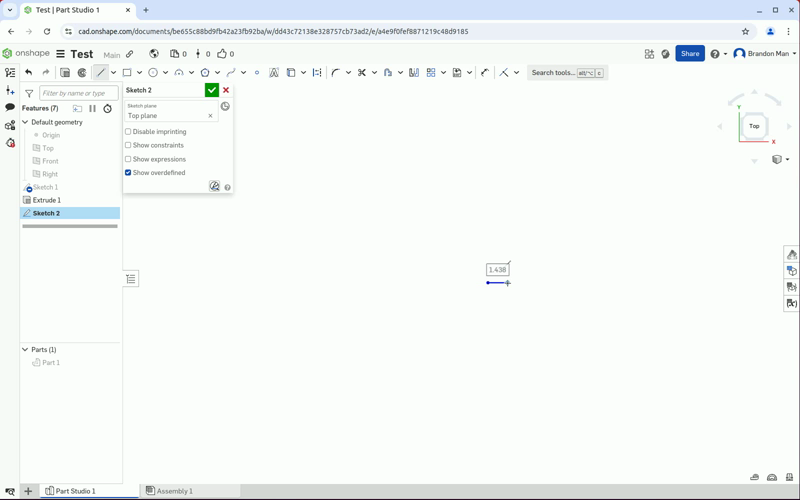
scroll(-6)
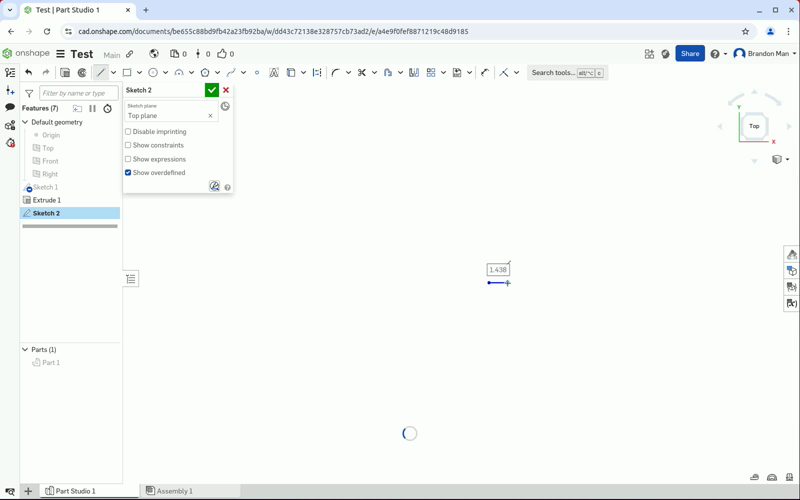
scroll(-6)
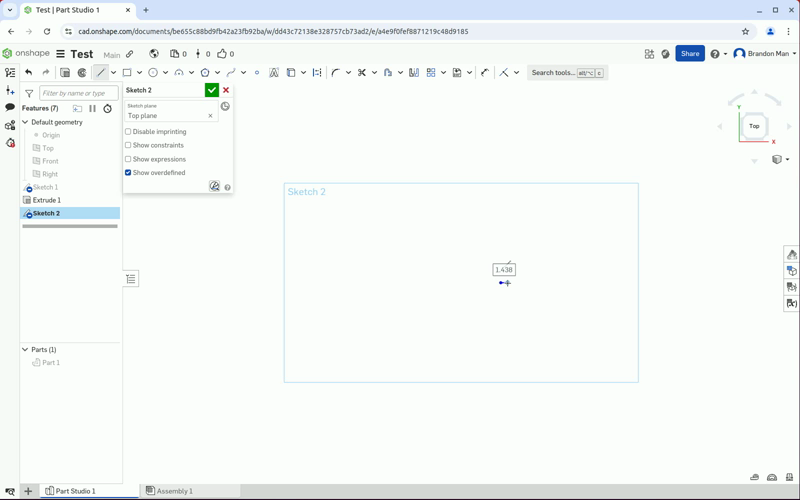
key_up(shift)
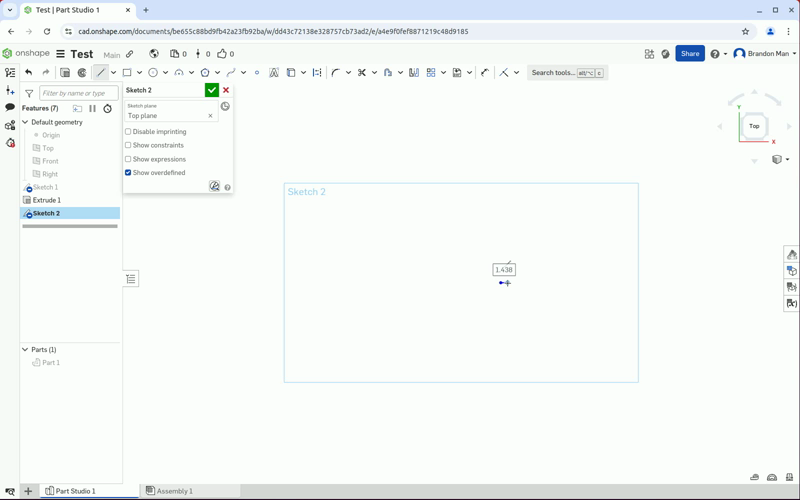
key_down(shift)
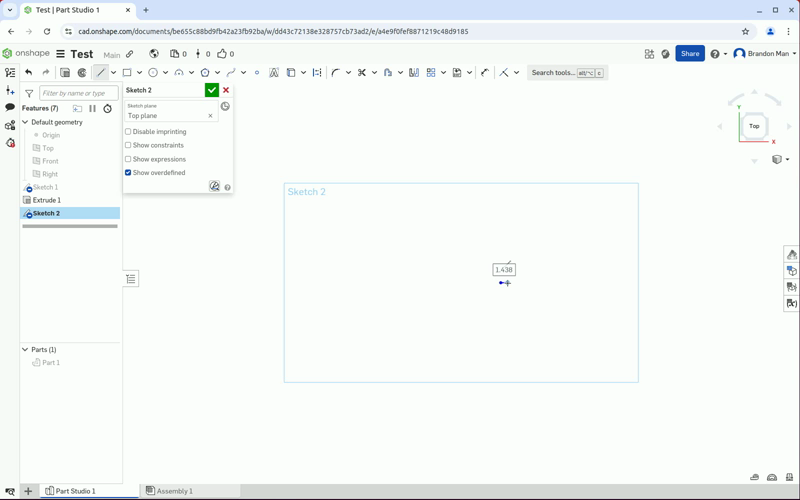
mouse_move(537, 282)
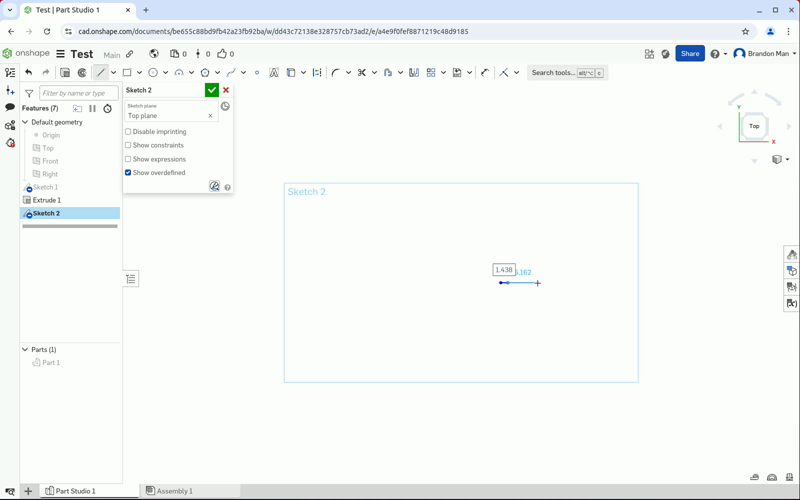
mouse_move(507, 271)
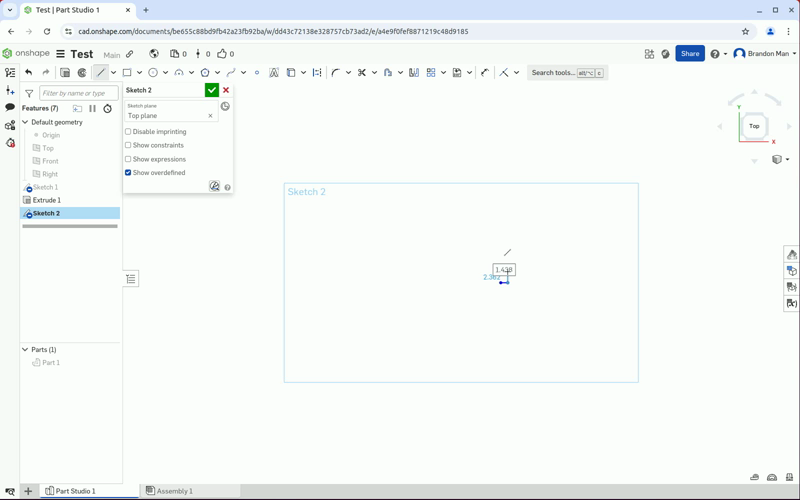
click(507, 271)
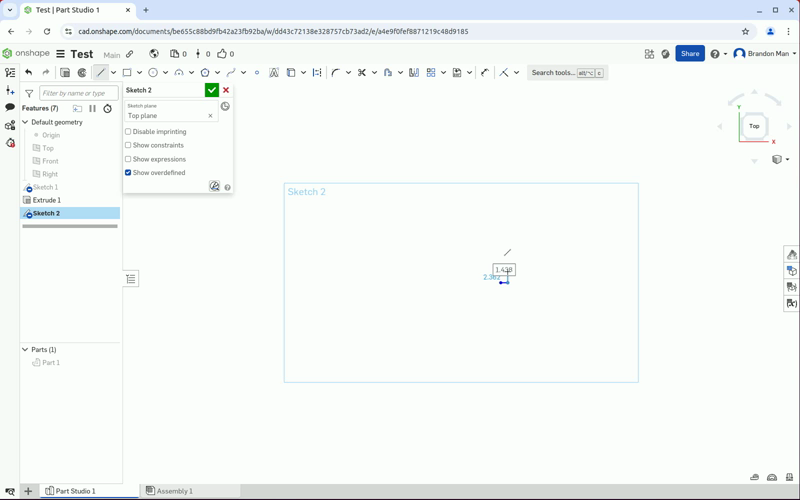
key_up(shift)
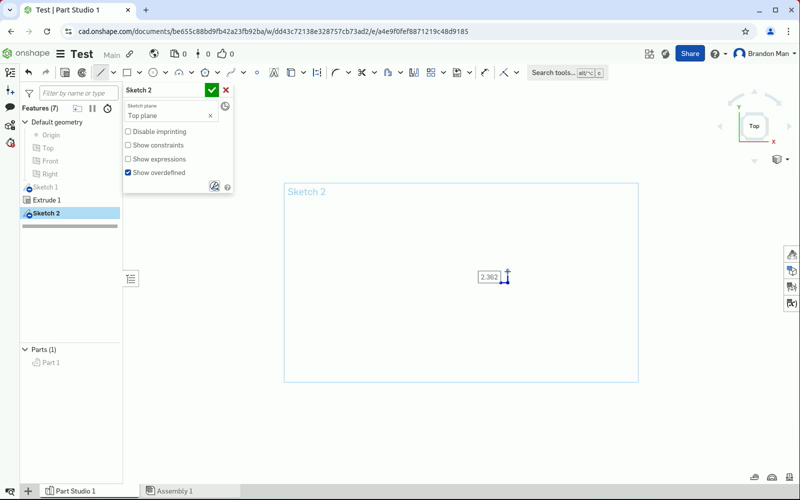
key_down(shift)
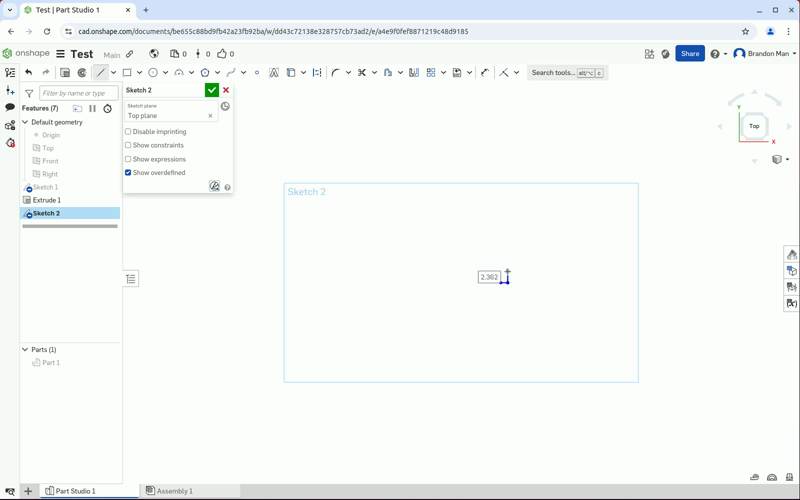
mouse_move(537, 271)
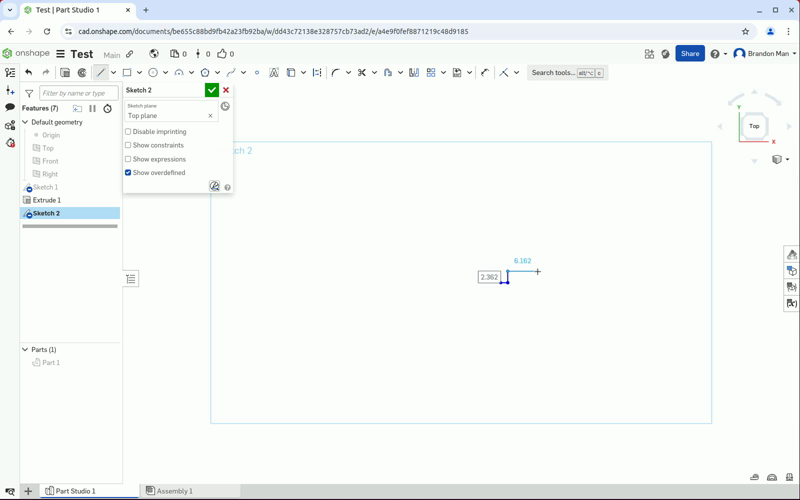
mouse_move(500, 271)
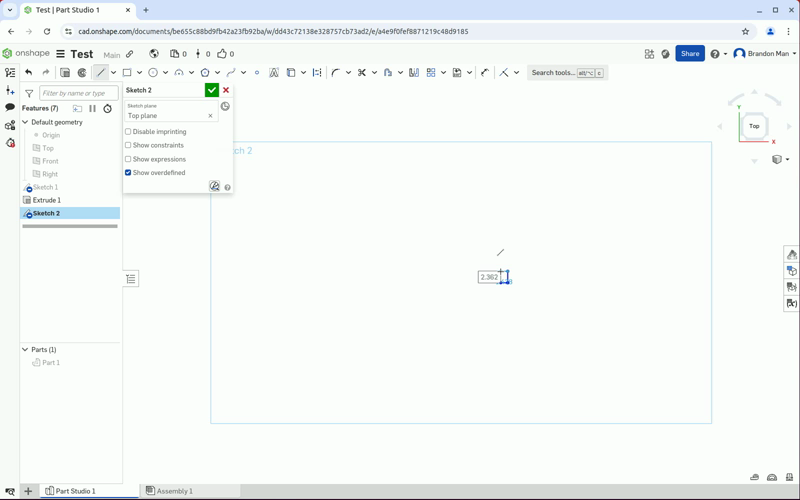
scroll(6)
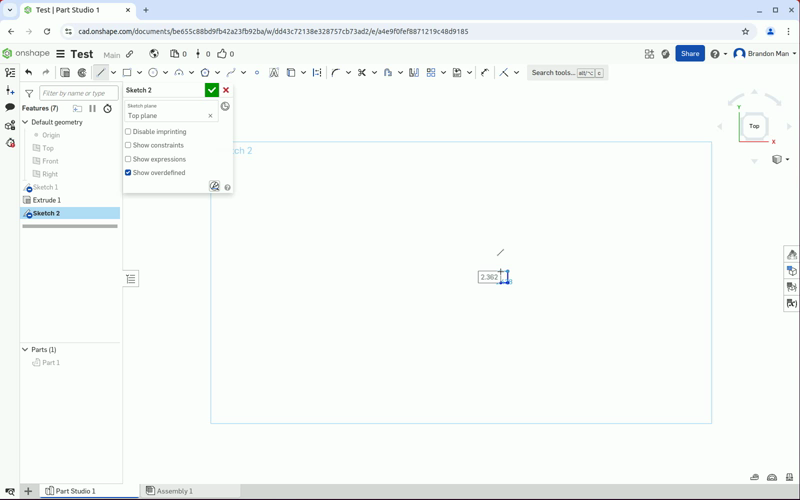
scroll(6)
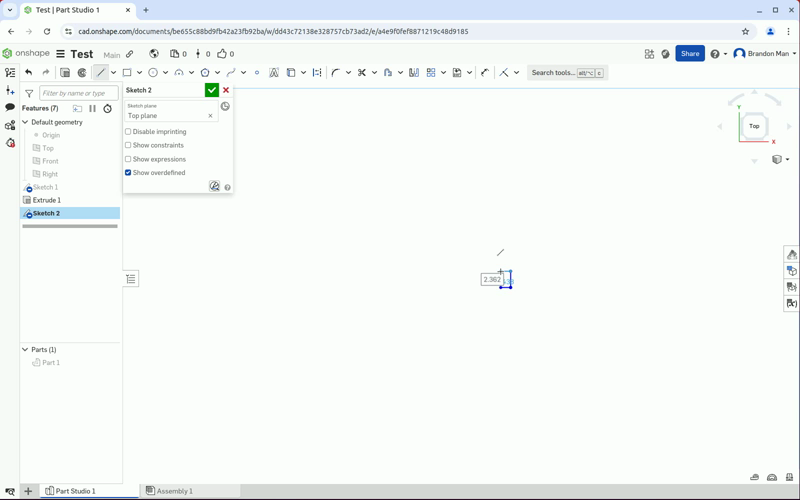
scroll(6)
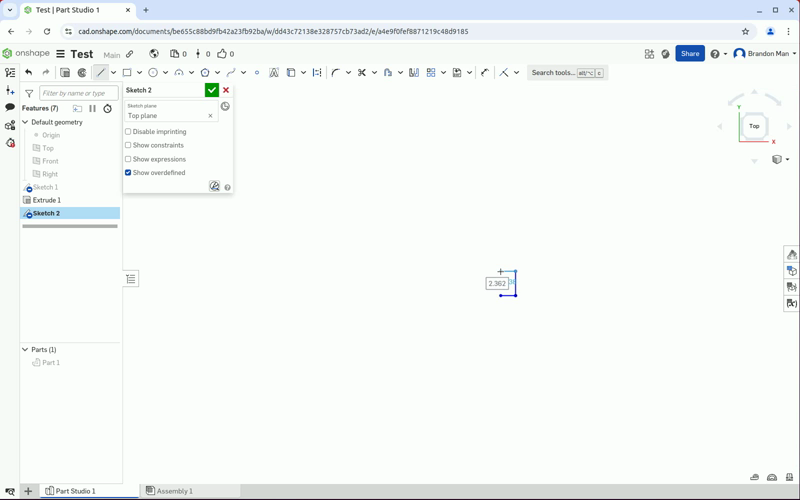
scroll(6)
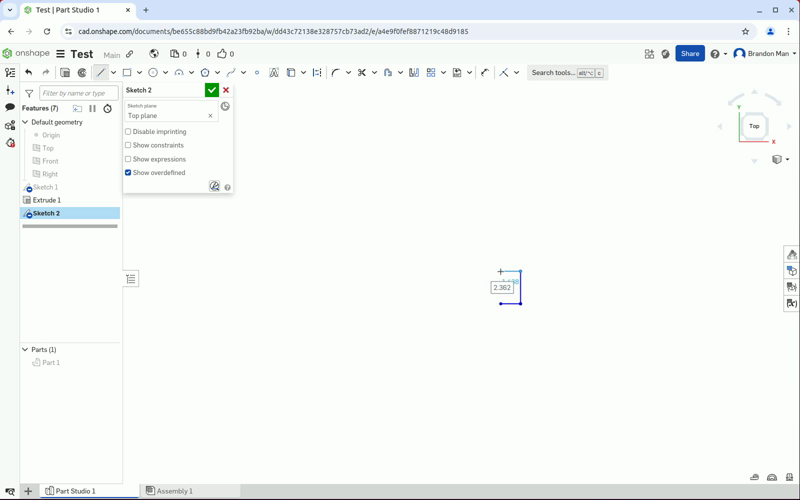
scroll(6)
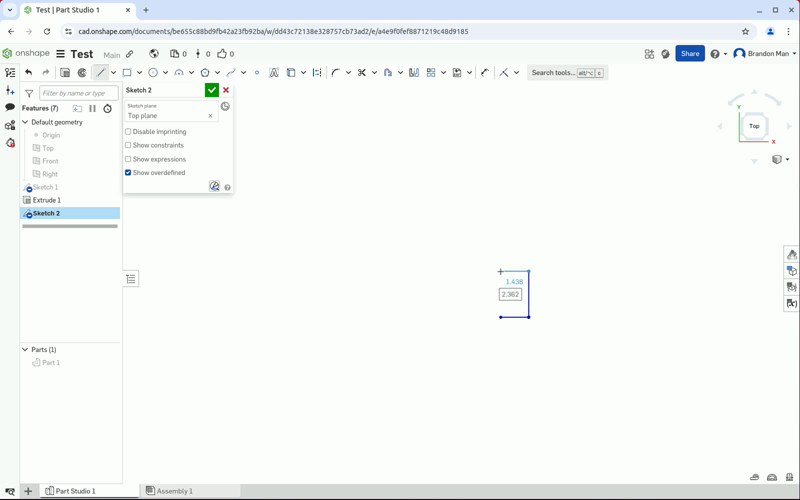
scroll(6)
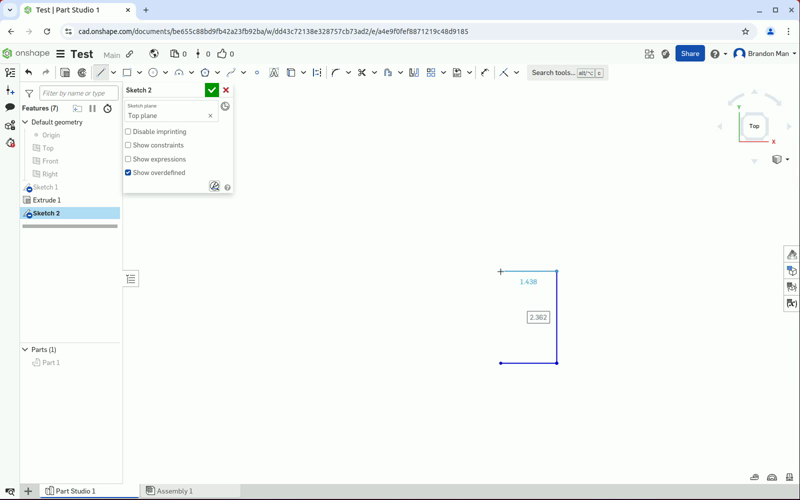
scroll(6)
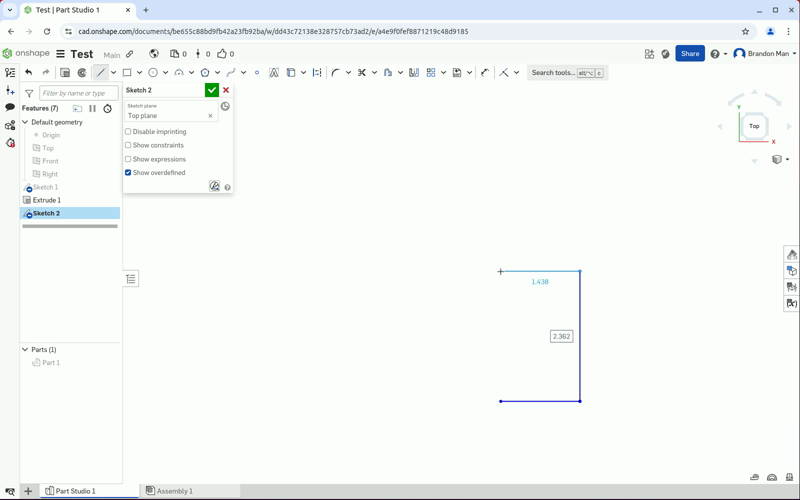
click(500, 271)
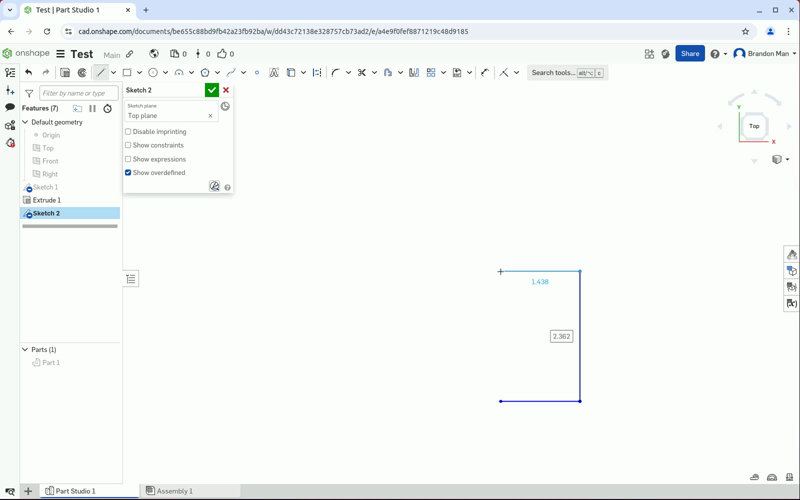
scroll(-6)
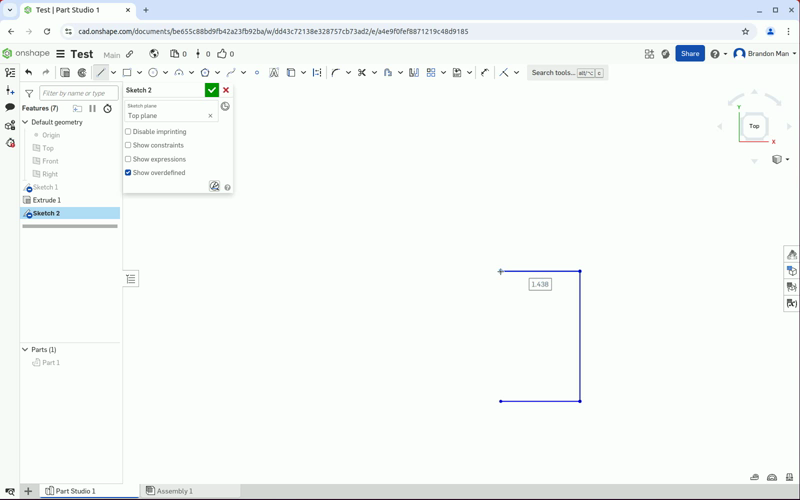
scroll(-6)
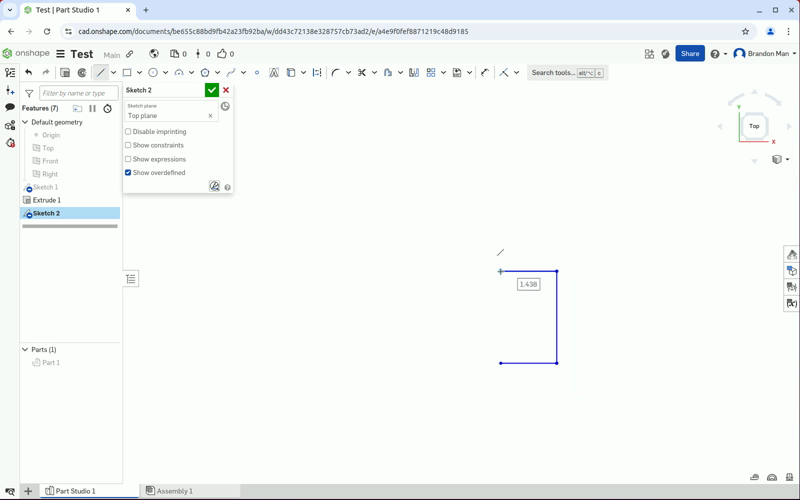
scroll(-6)
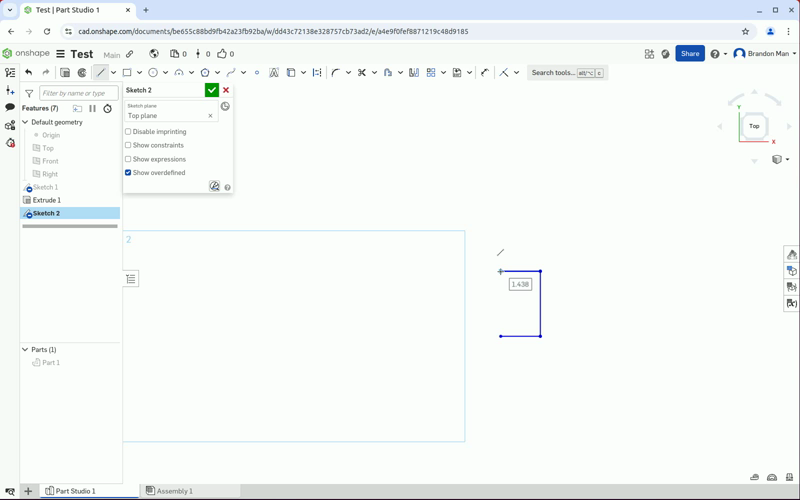
scroll(-6)
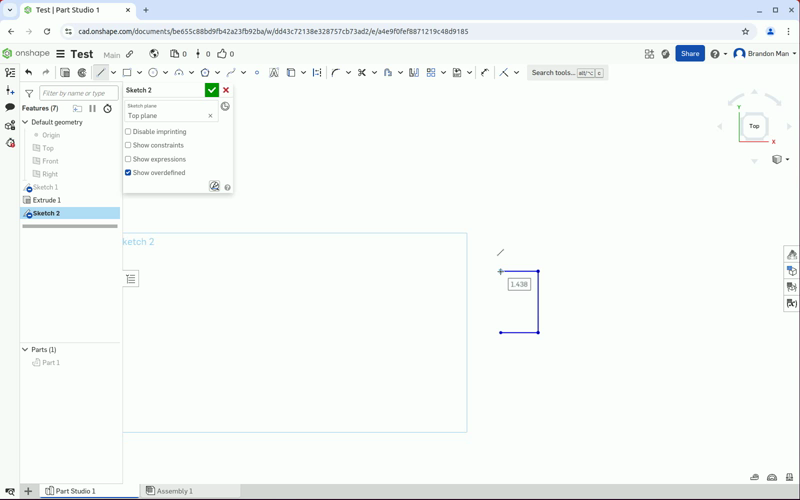
scroll(-6)
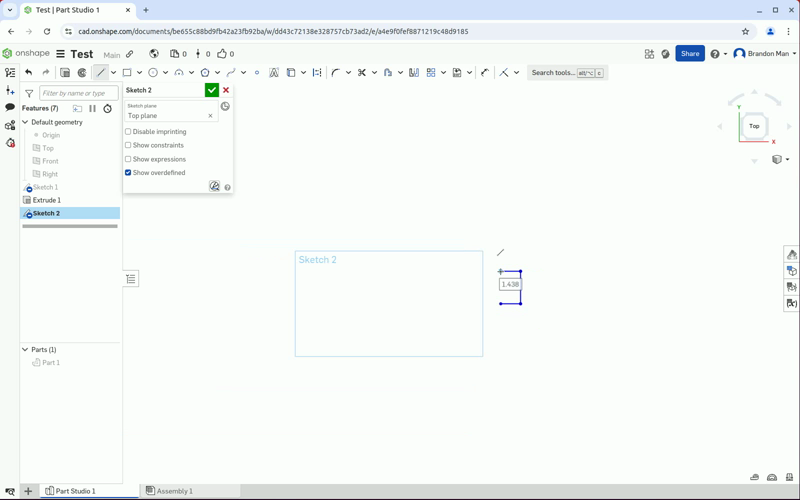
scroll(-6)
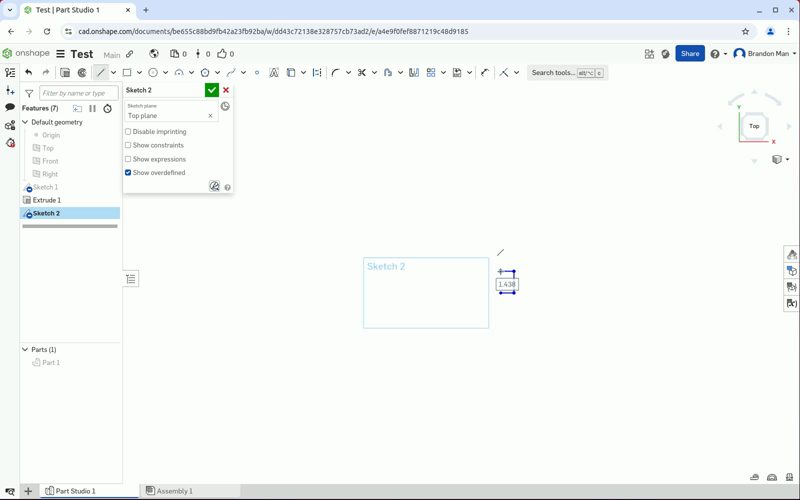
scroll(-6)
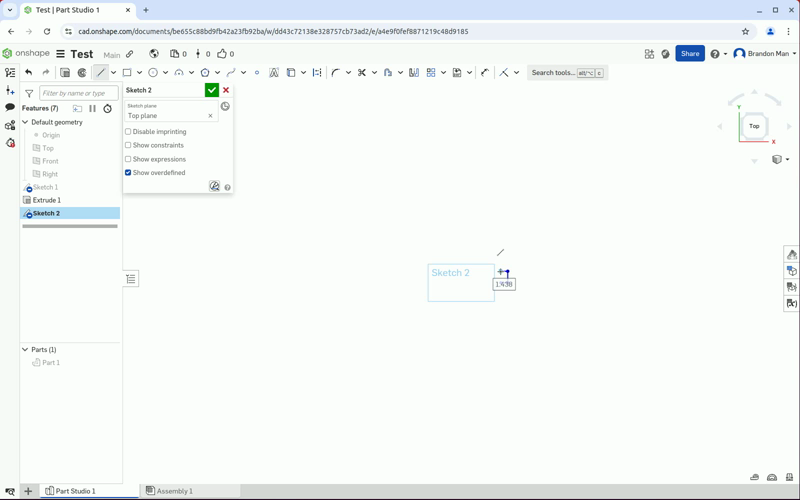
key_up(shift)
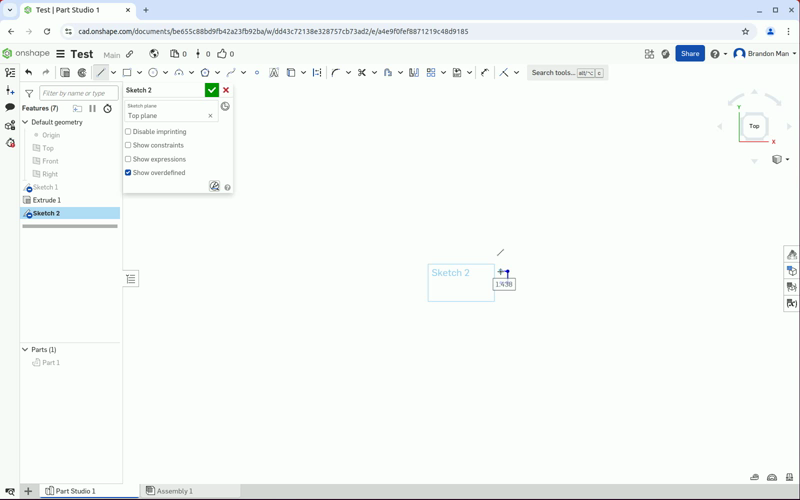
mouse_move(530, 271)
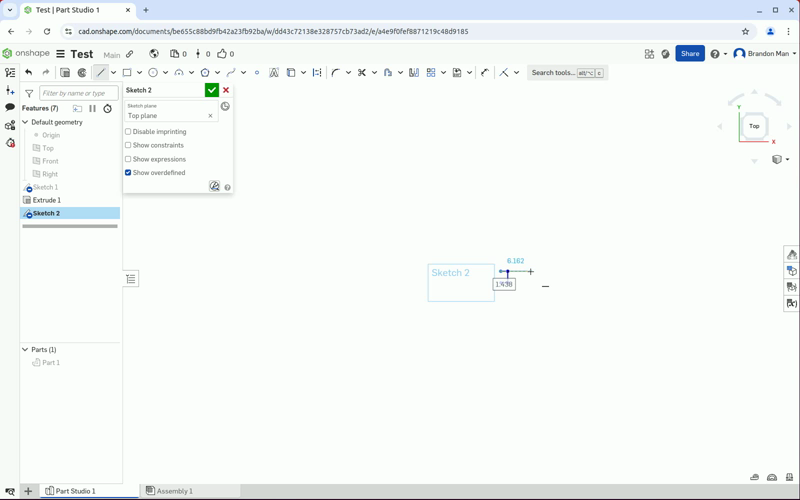
key_down(shift)
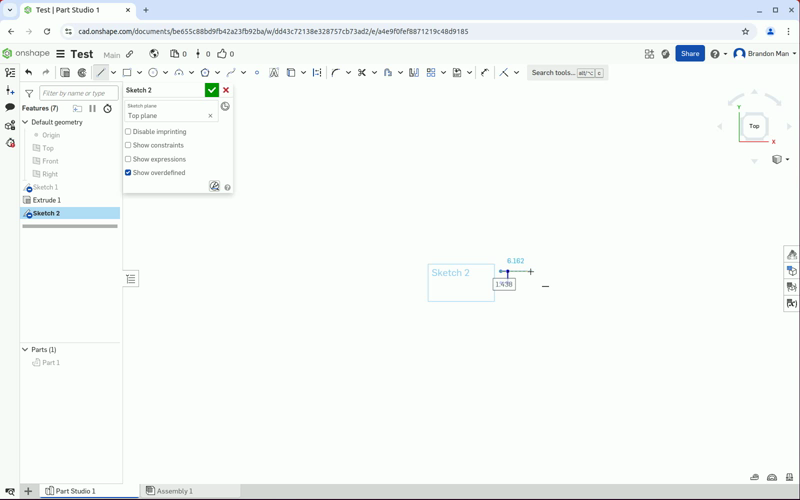
mouse_move(500, 282)
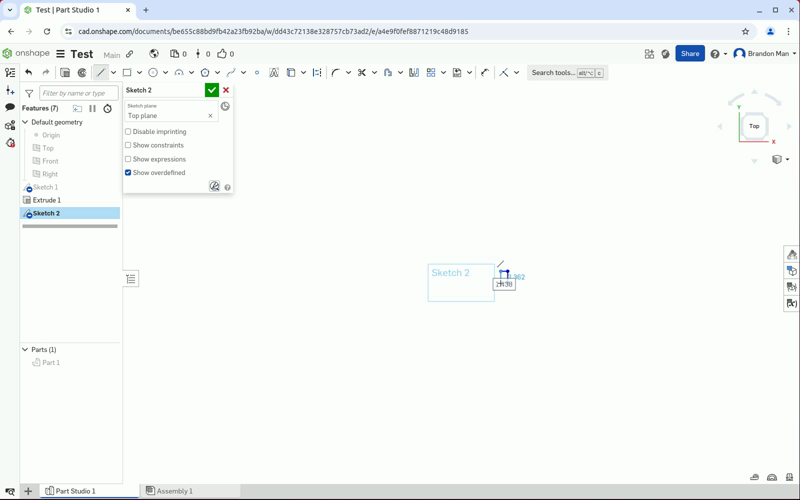
key_up(shift)
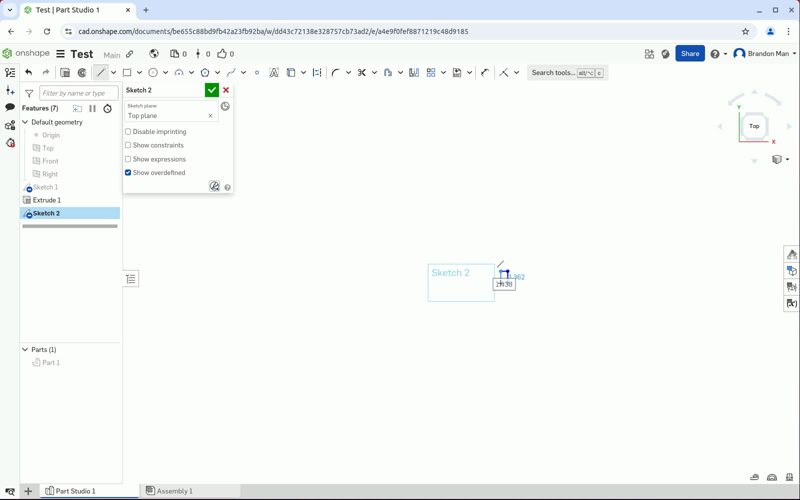
click(500, 282)
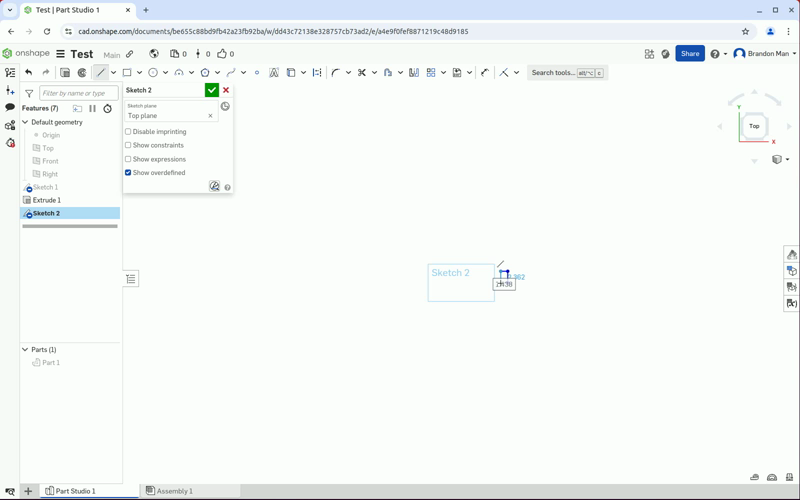
key(esc)
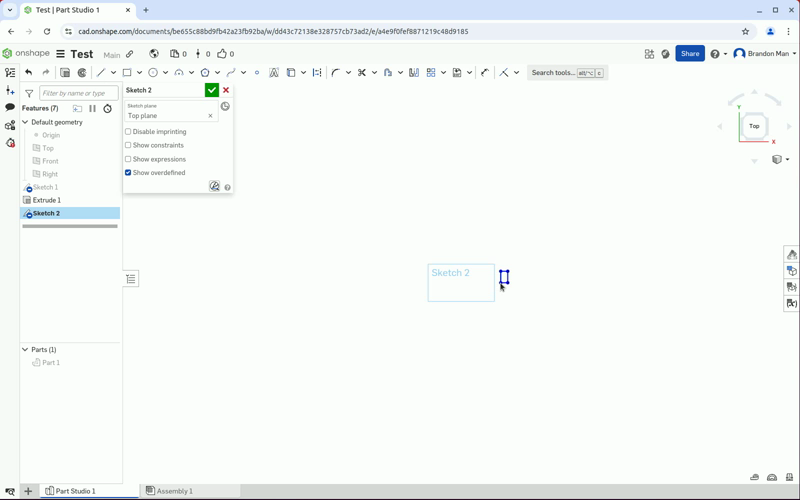
mouse_move(505, 282)
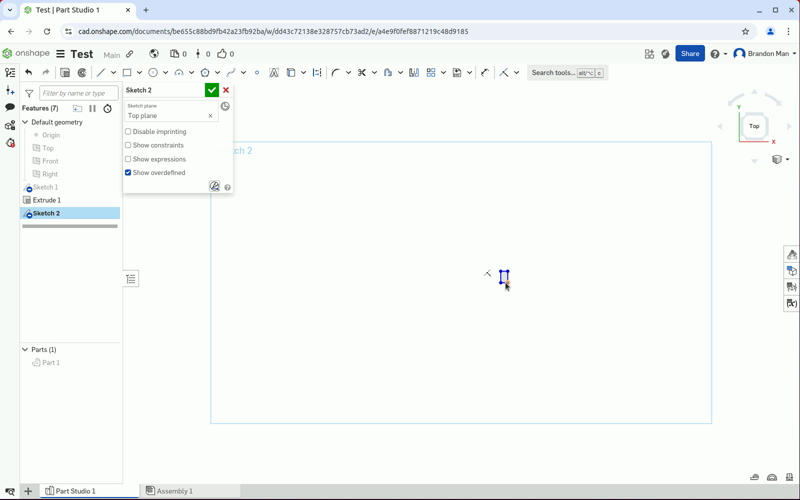
scroll(6)
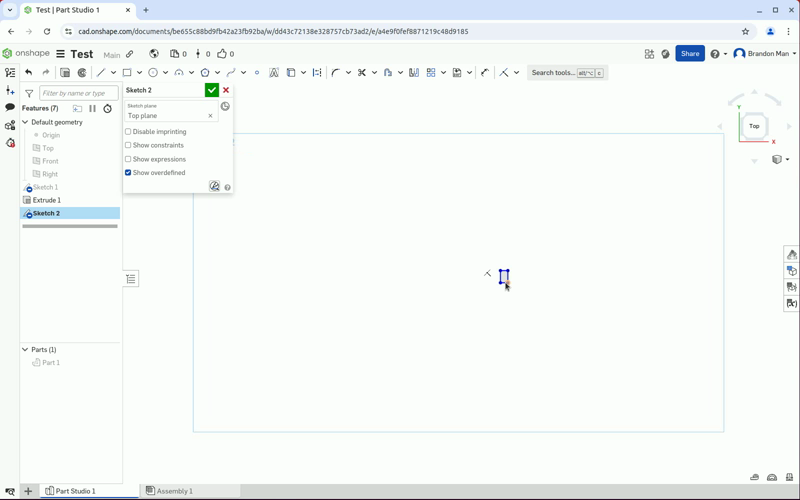
scroll(6)
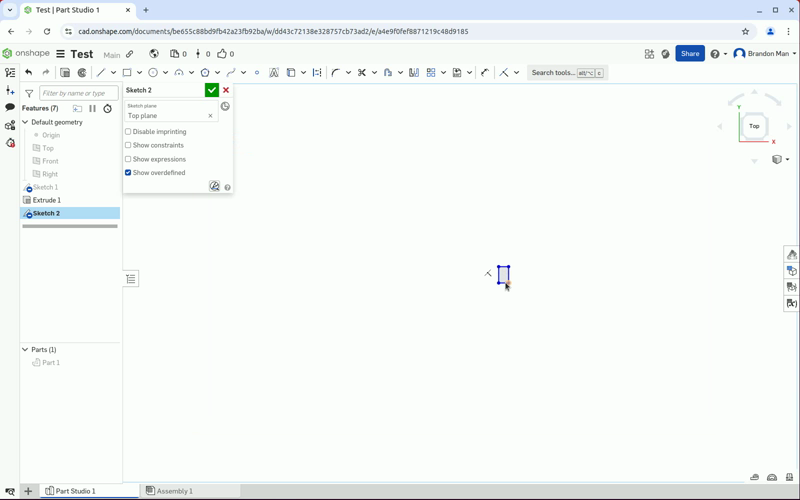
scroll(6)
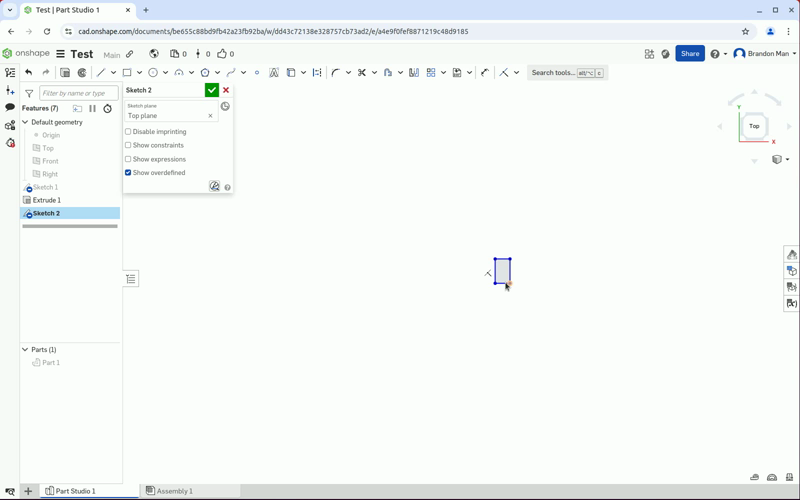
scroll(6)
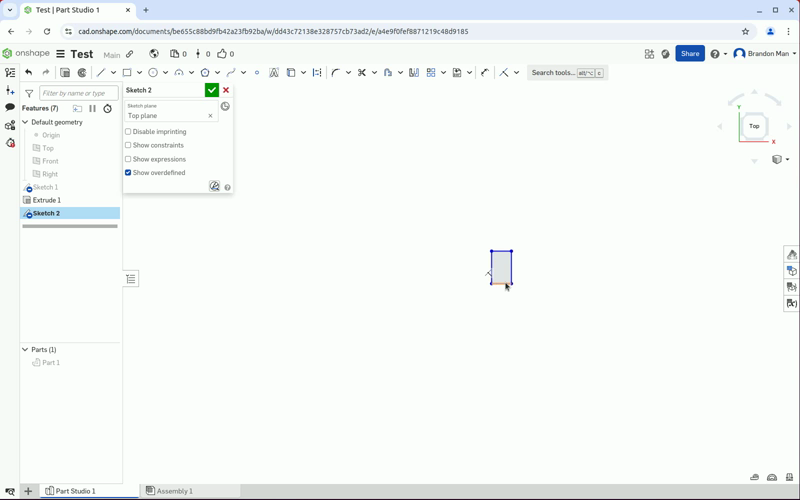
scroll(6)
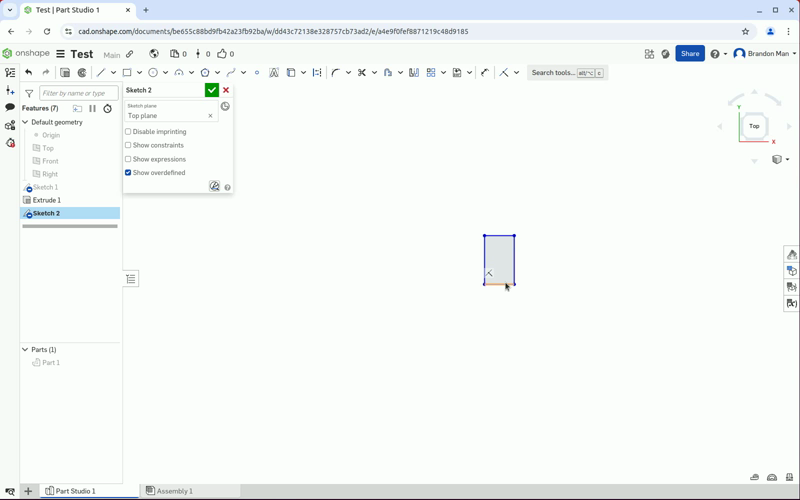
scroll(6)
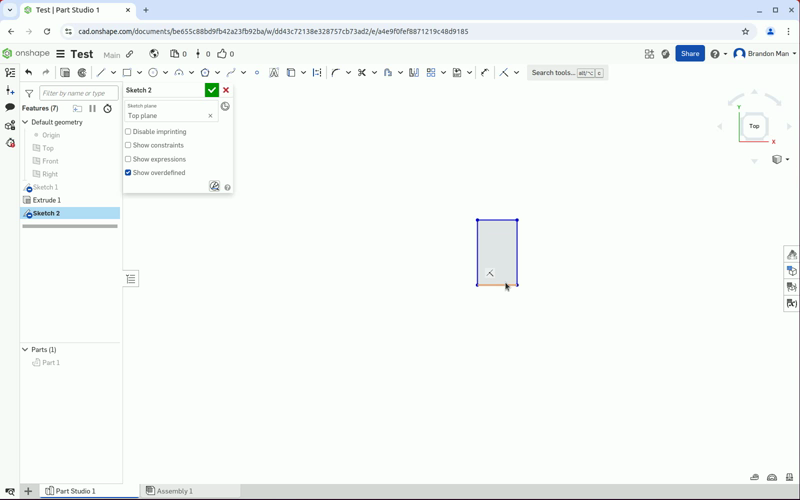
scroll(6)
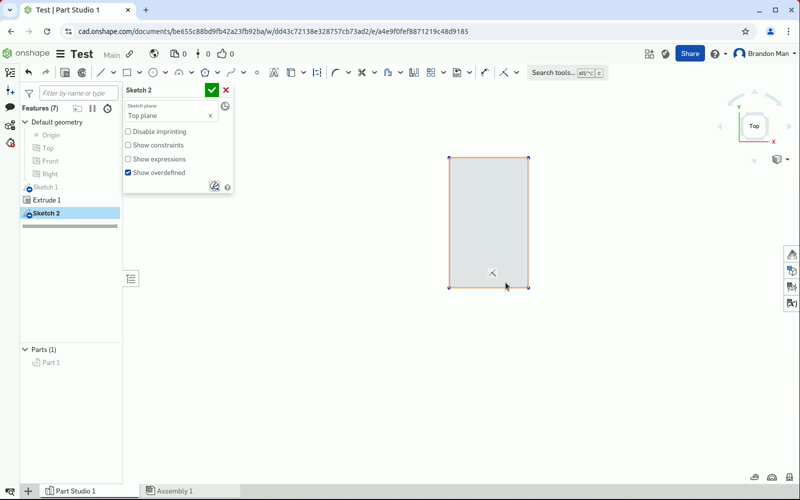
click(505, 282)
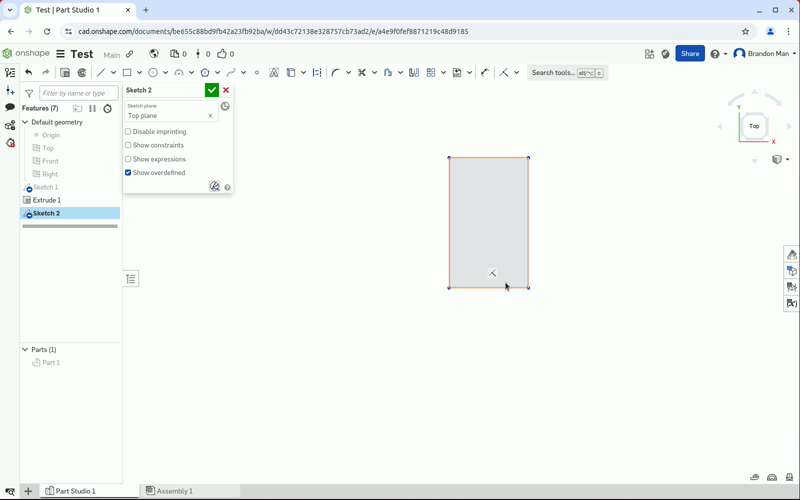
scroll(-6)
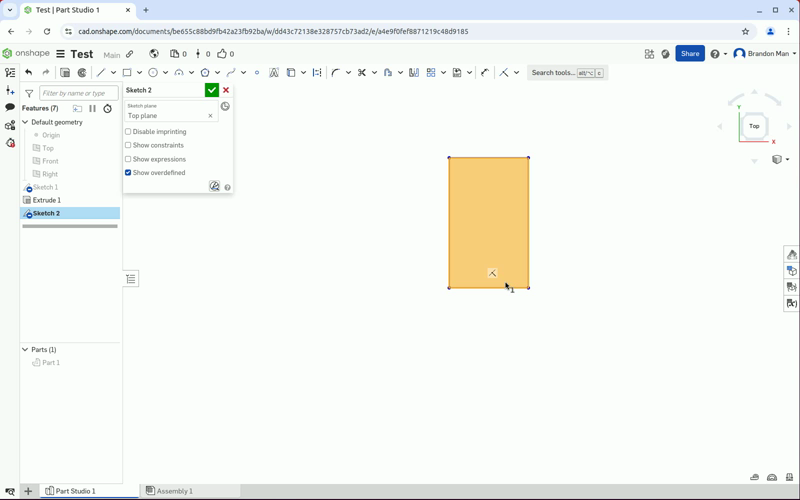
scroll(-6)
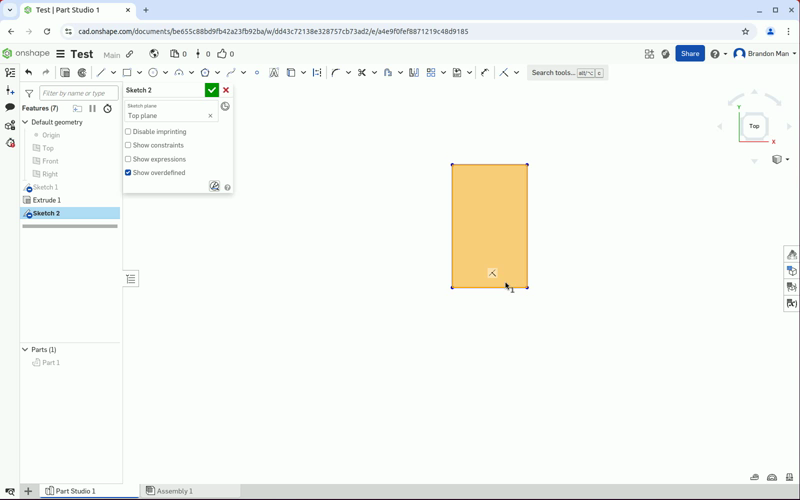
scroll(-6)
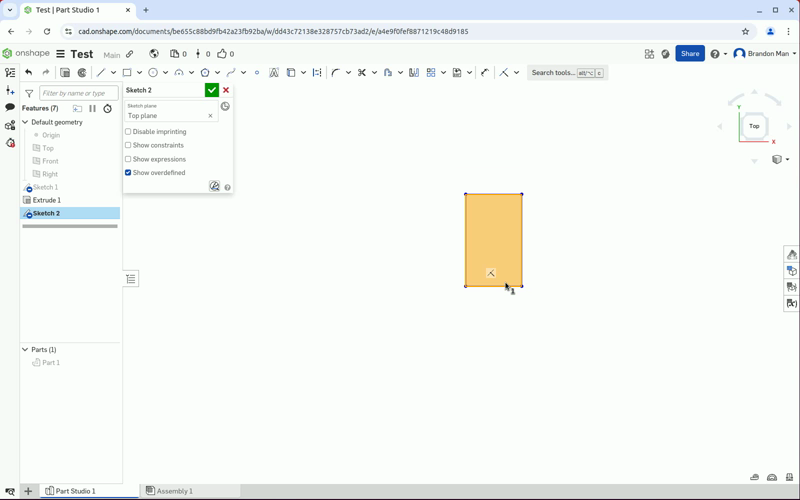
scroll(-6)
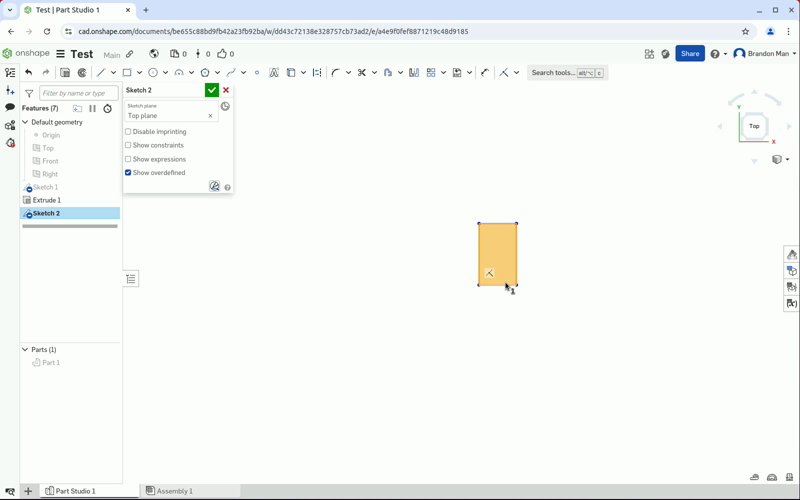
scroll(-6)
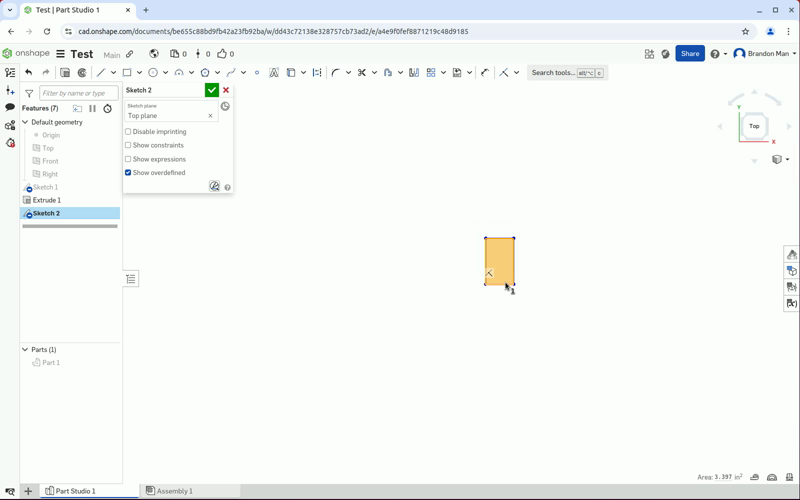
scroll(-6)
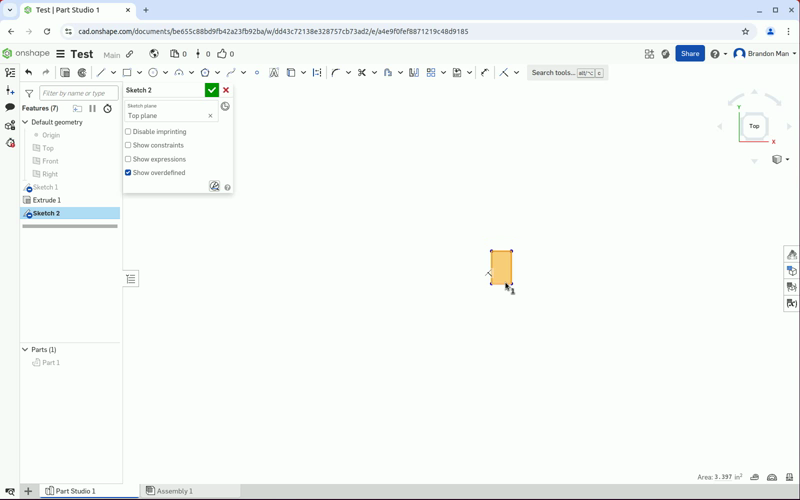
scroll(-6)
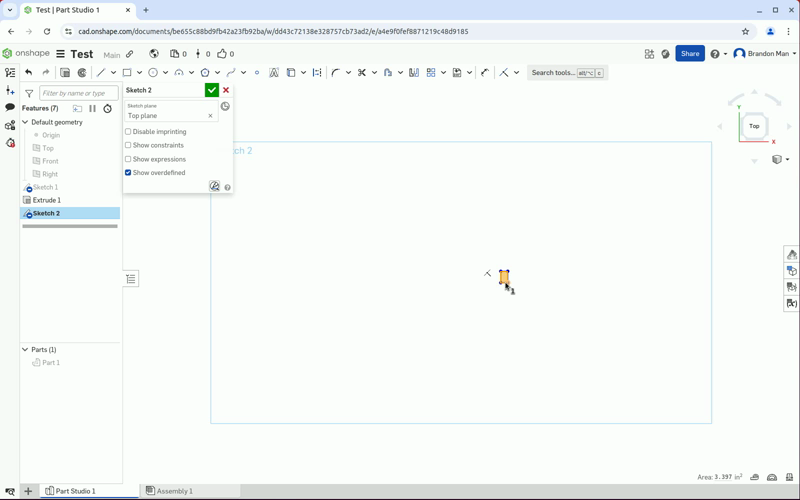
mouse_move(73, 352)
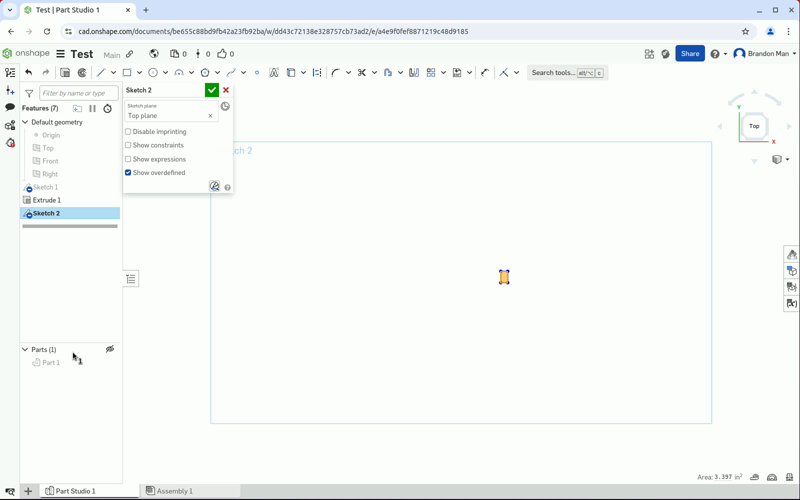
key(shift+y)
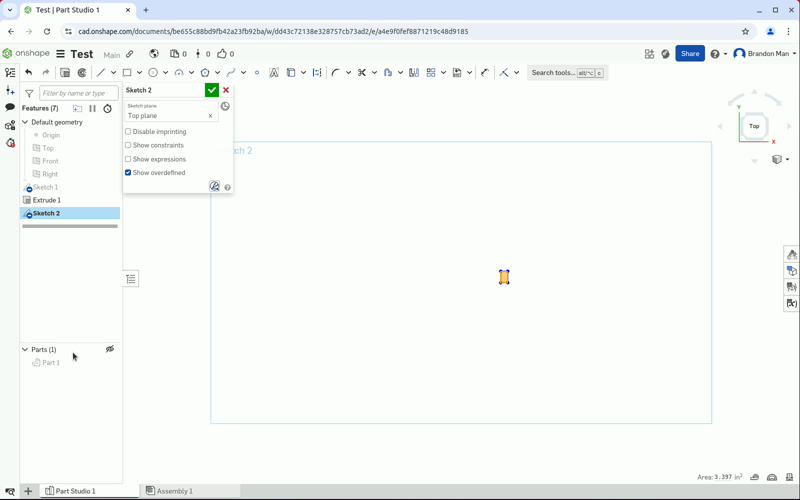
key(shift+e)
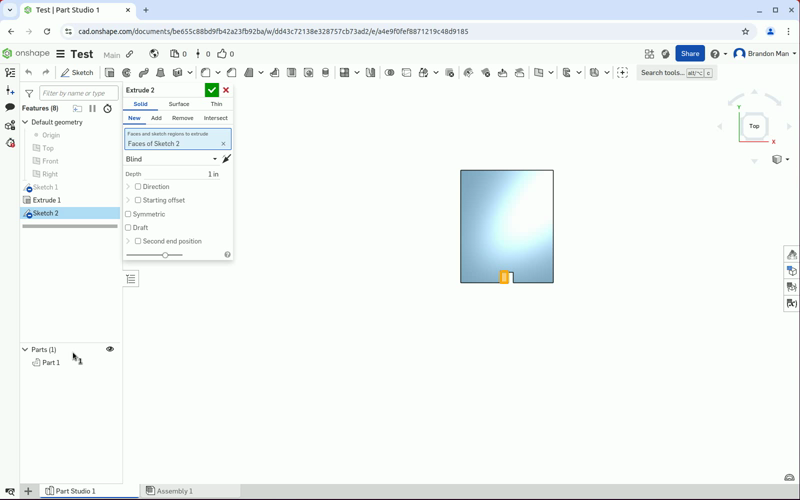
mouse_move(143, 106)
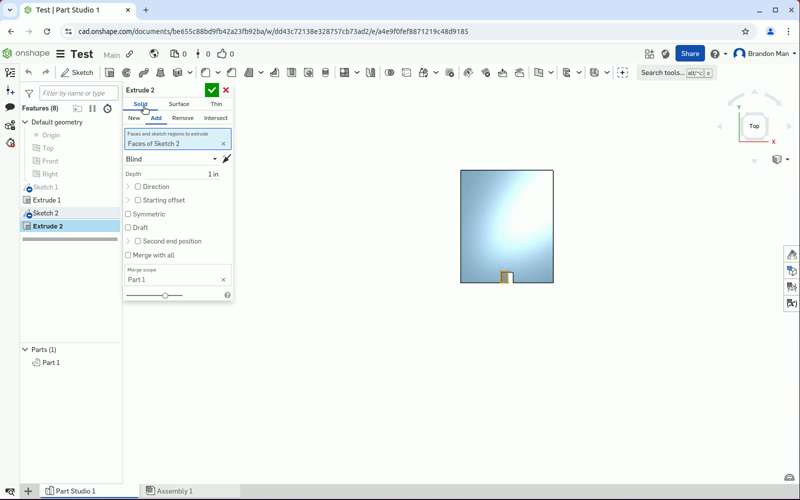
click(143, 106)
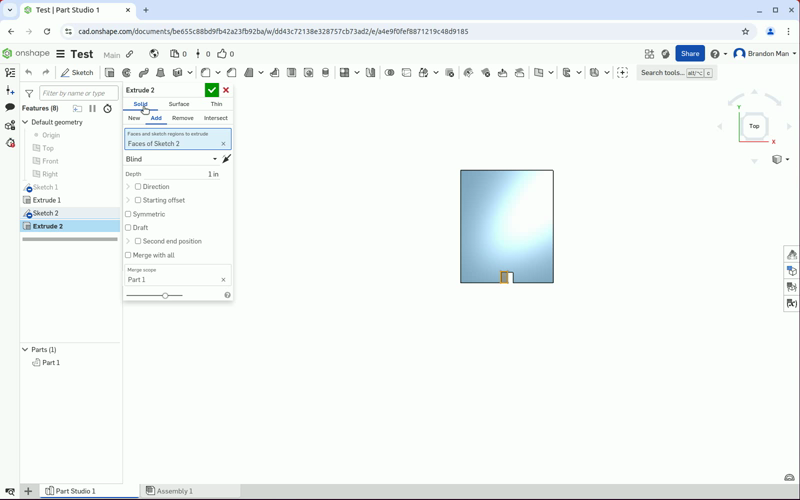
mouse_move(137, 120)
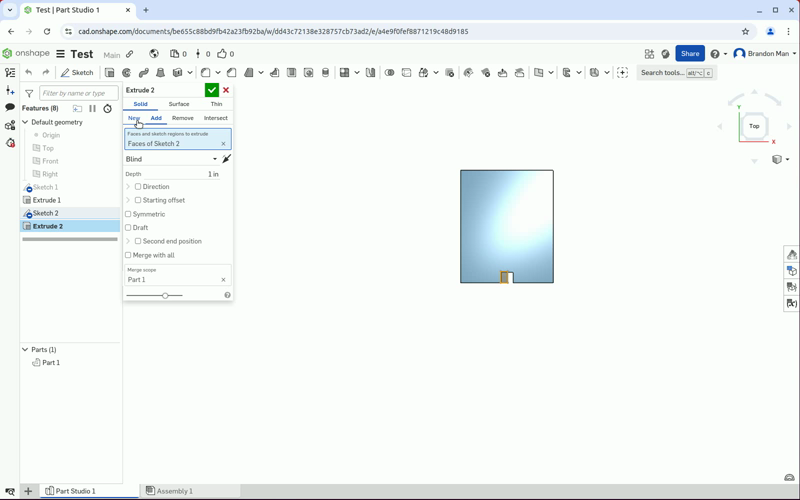
click(137, 120)
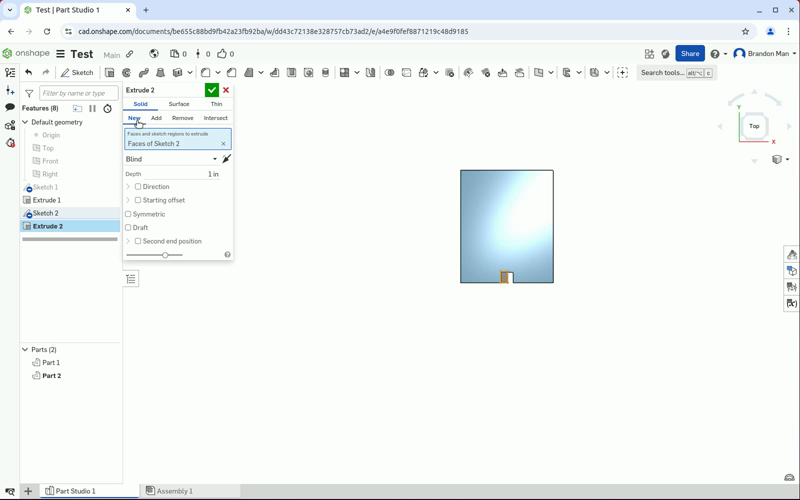
key(tab, 4)
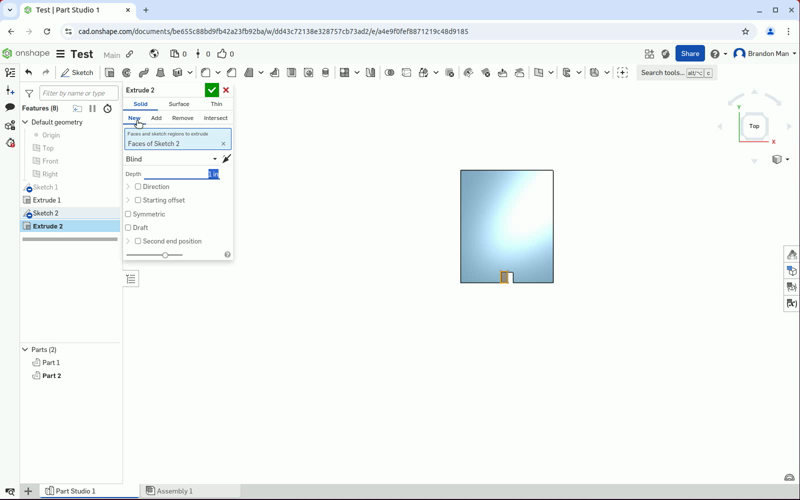
text(1.204)
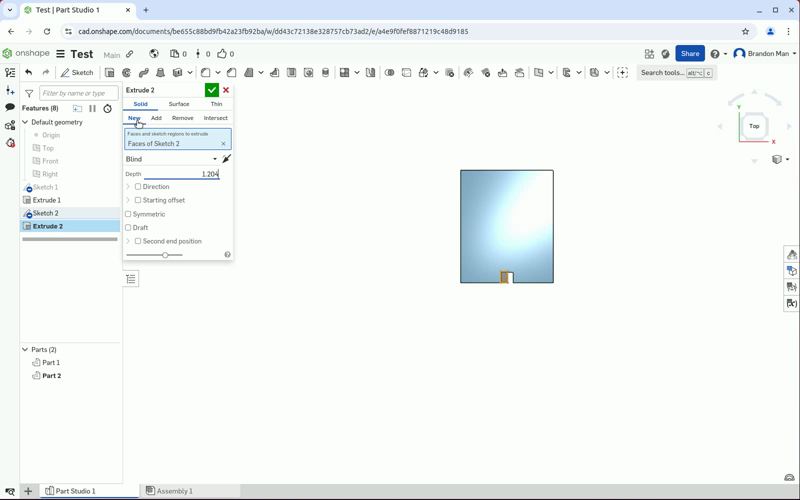
key(enter)
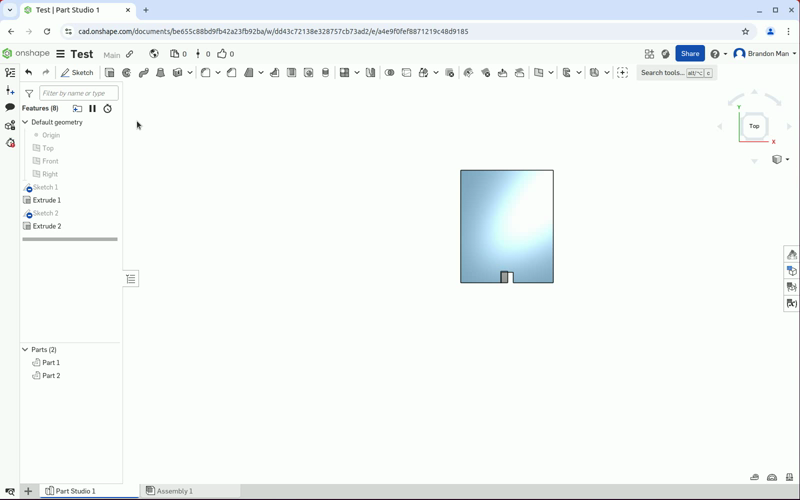
key(shift+h)
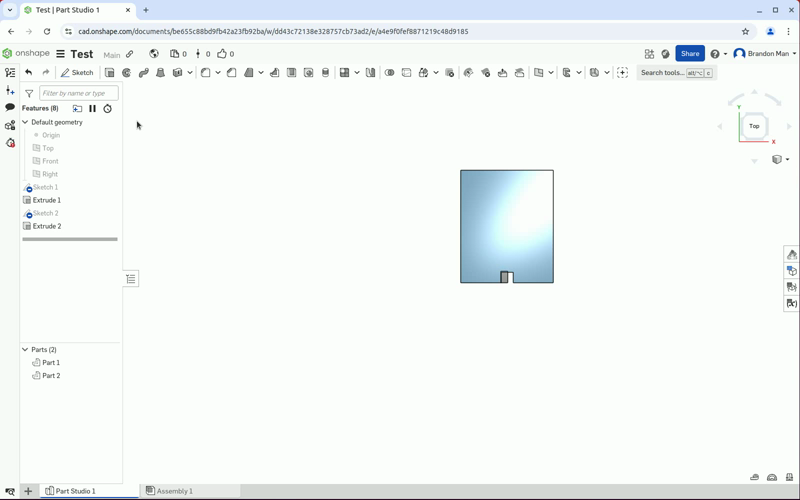
key(shift+h)
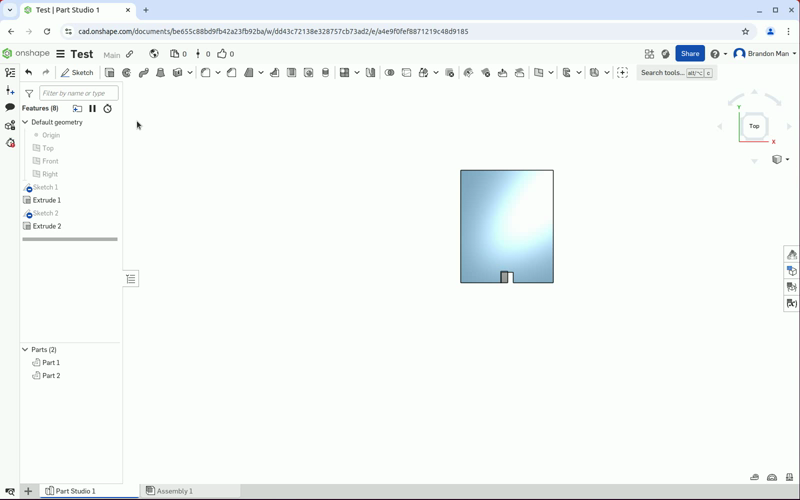
mouse_move(73, 189)
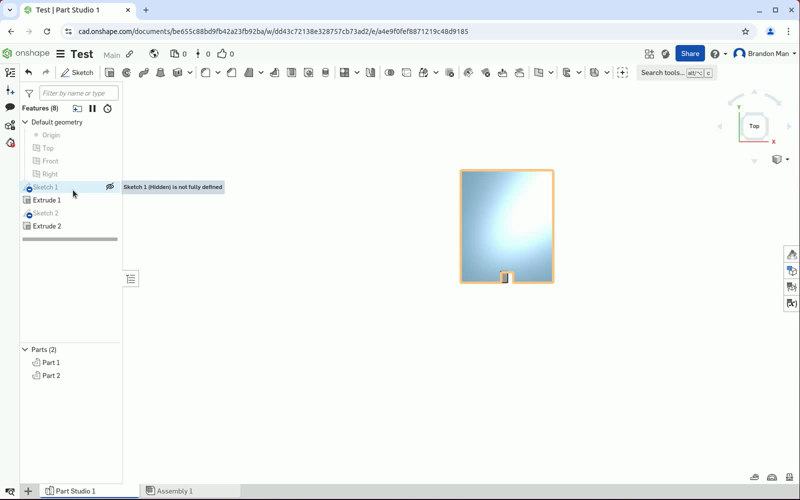
click(73, 189)
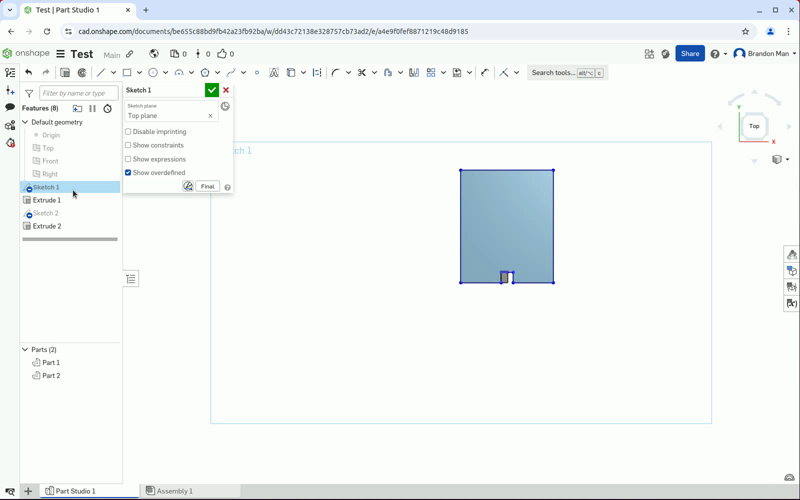
mouse_move(229, 92)
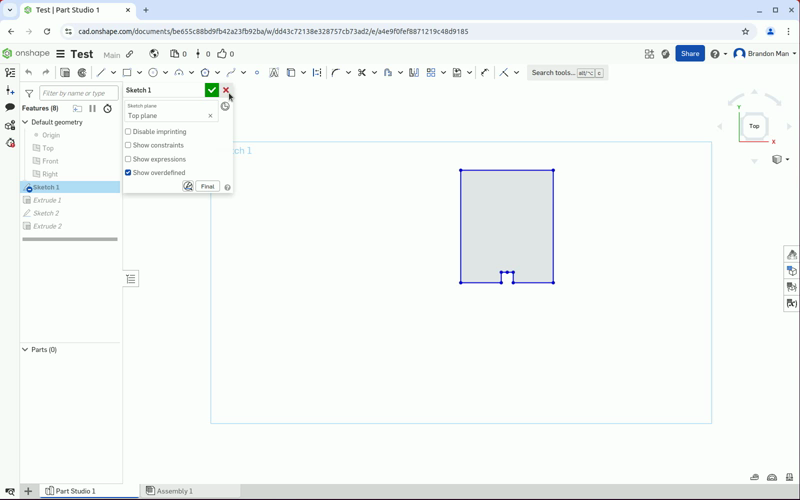
click(229, 92)
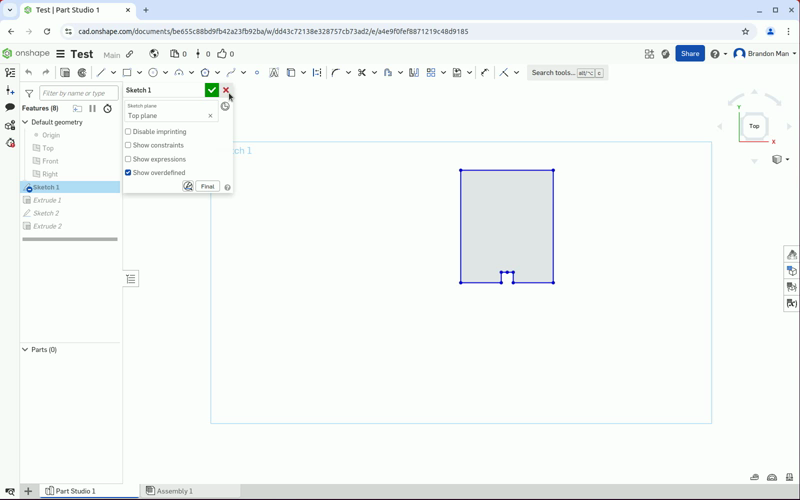
key(shift+s)
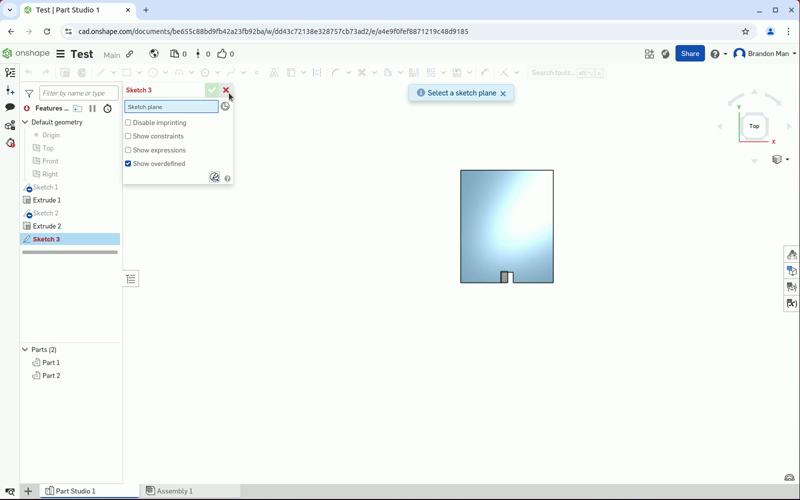
mouse_move(73, 150)
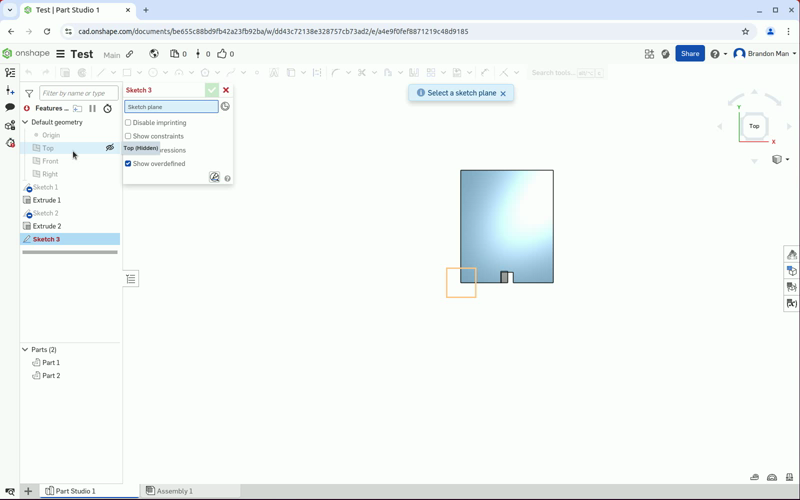
click(73, 150)
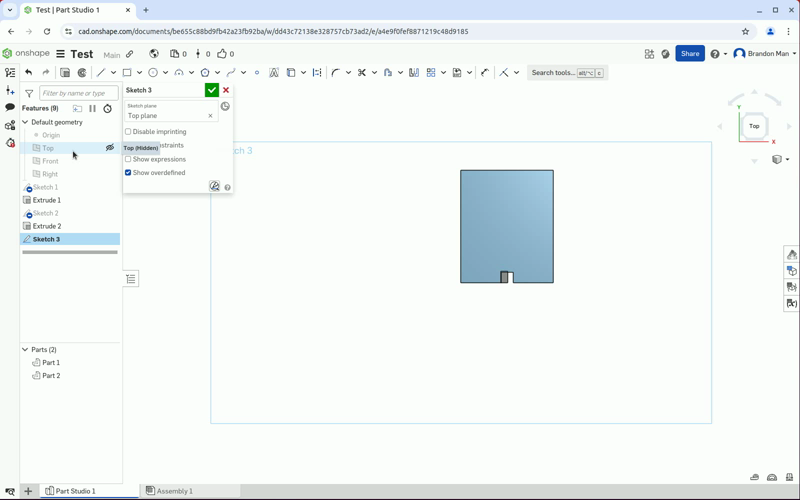
mouse_move(73, 352)
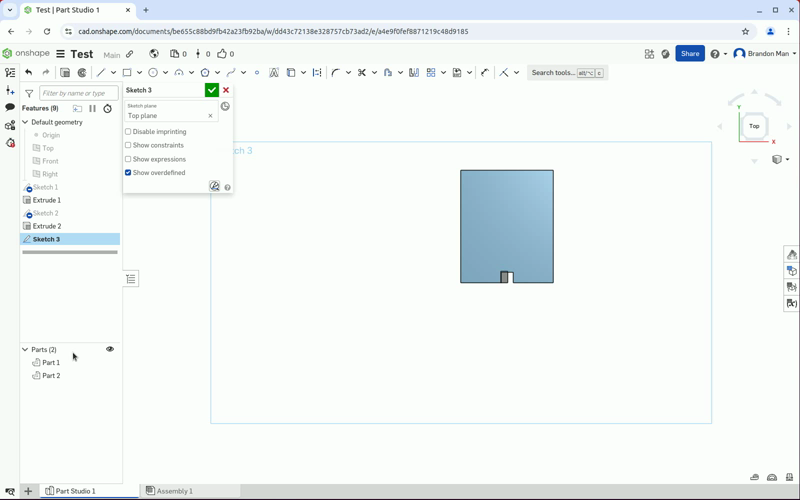
key(y)
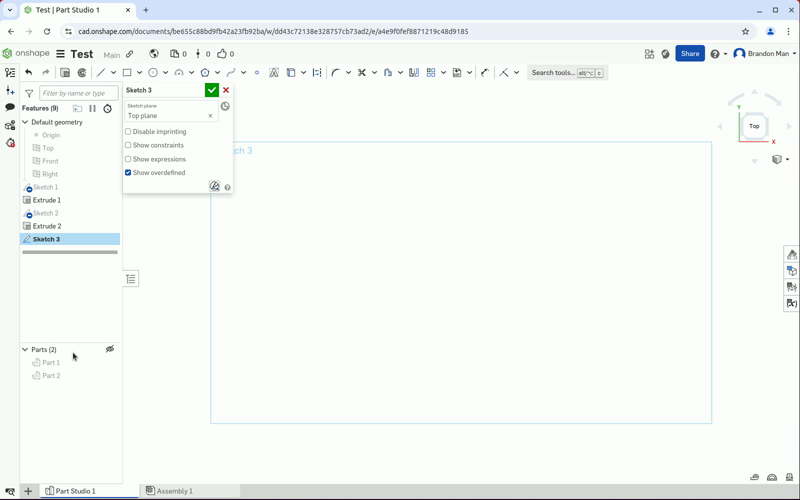
key(l)
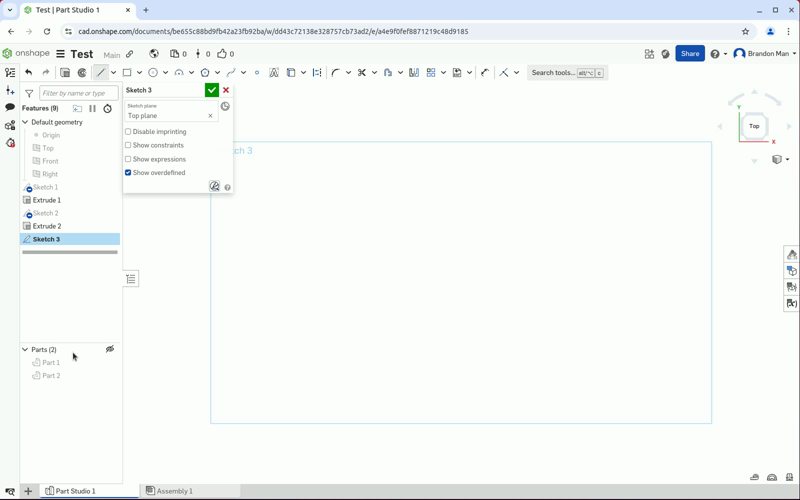
key_down(shift)
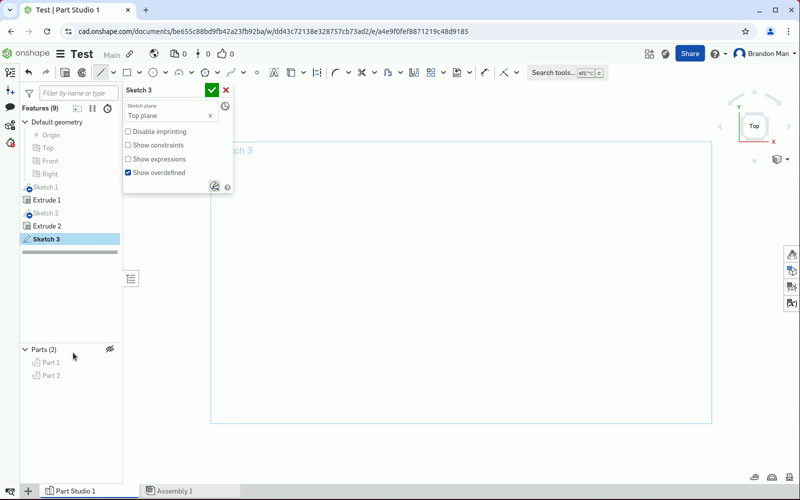
mouse_move(506, 282)
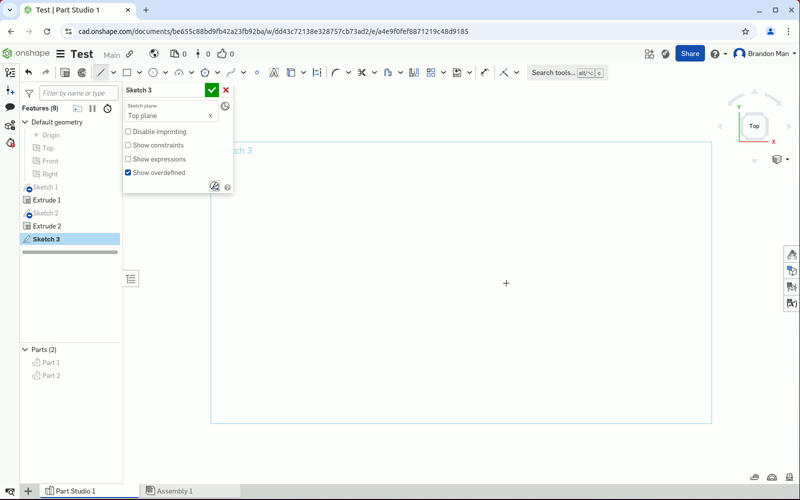
click(506, 282)
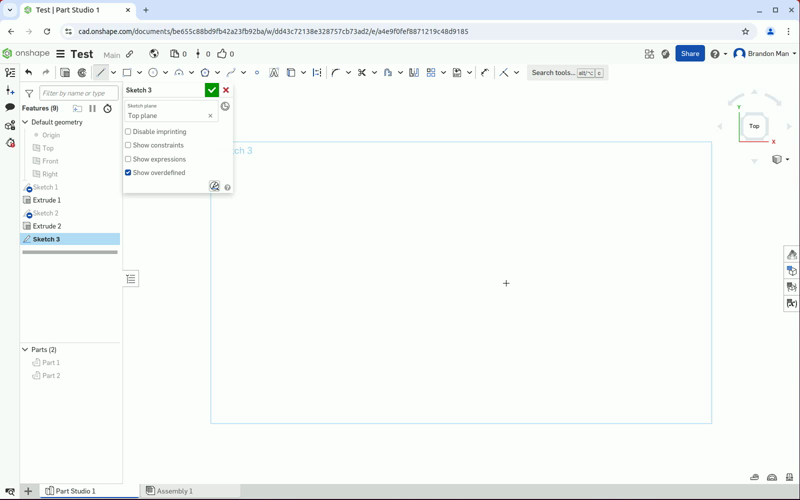
key_up(shift)
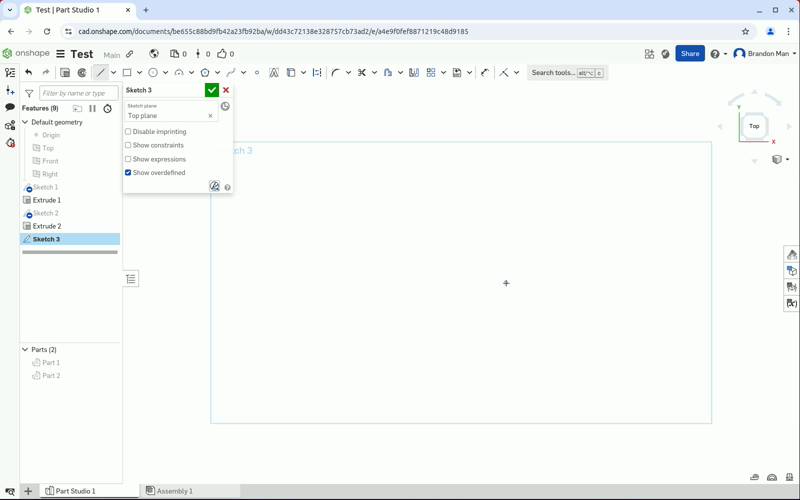
key_down(shift)
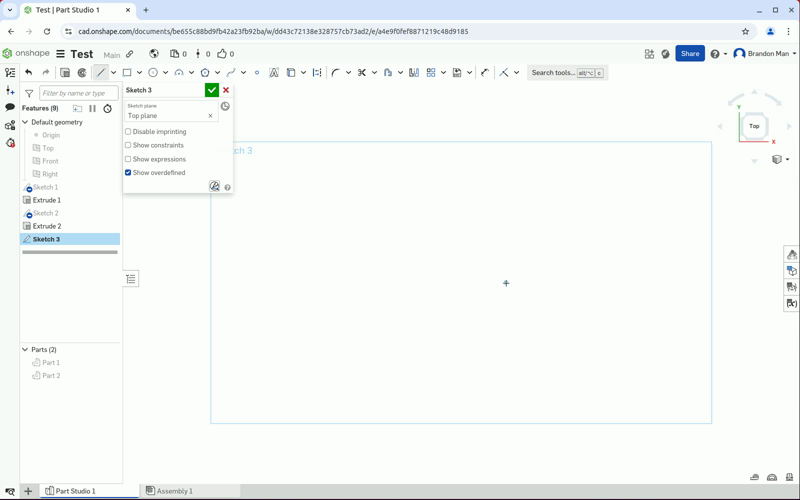
mouse_move(536, 282)
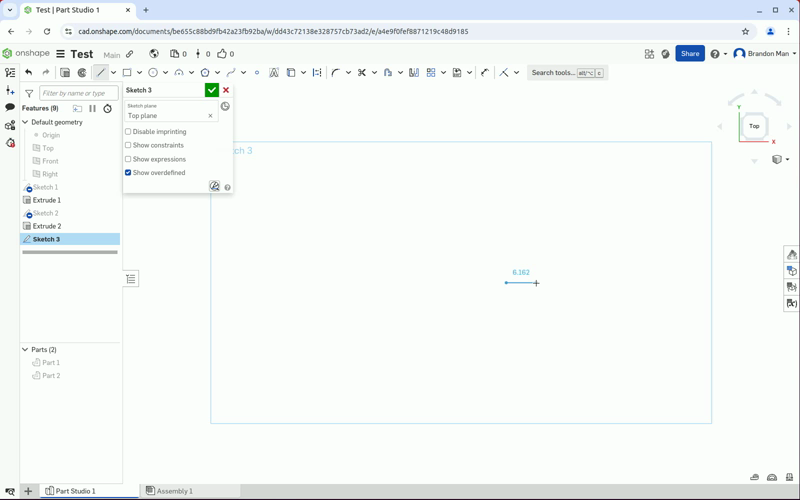
mouse_move(513, 282)
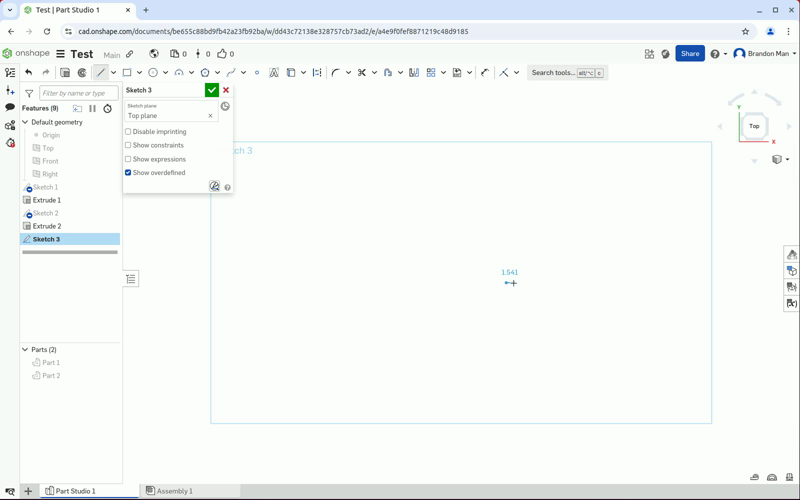
scroll(6)
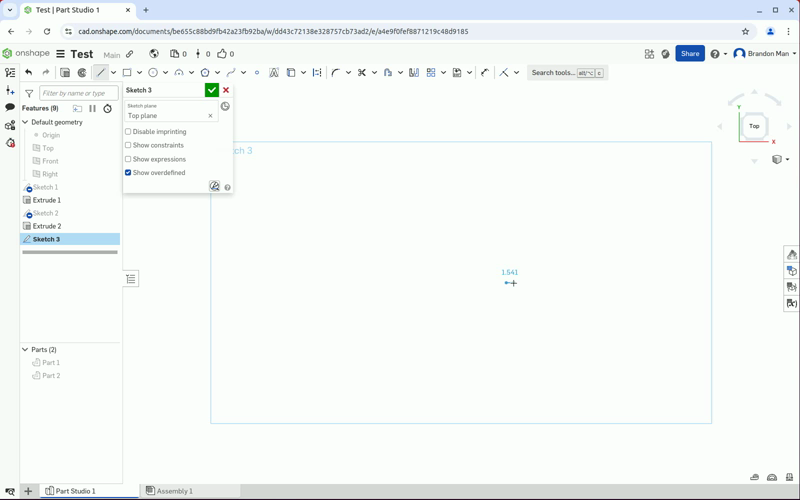
scroll(6)
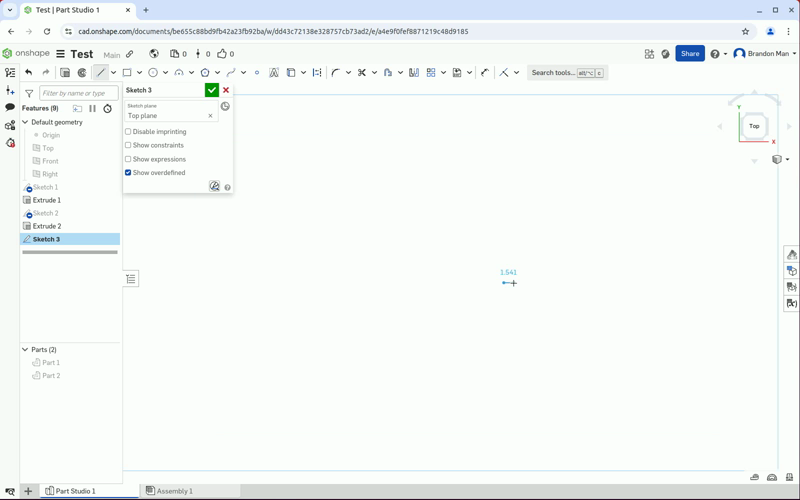
scroll(6)
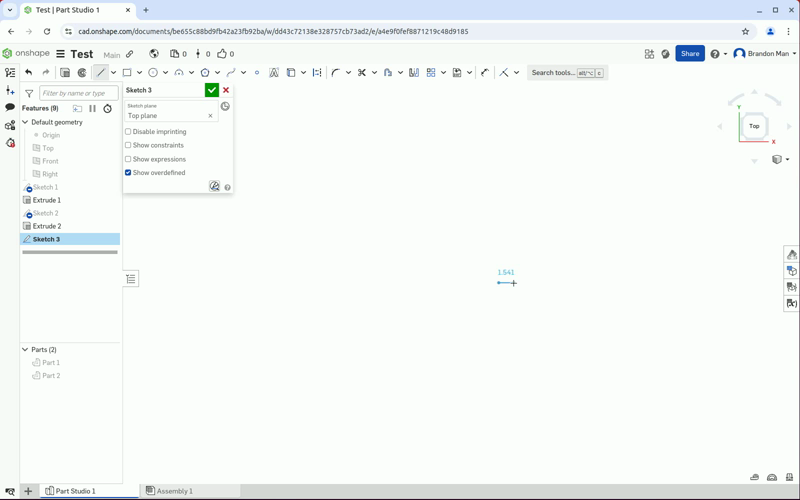
scroll(6)
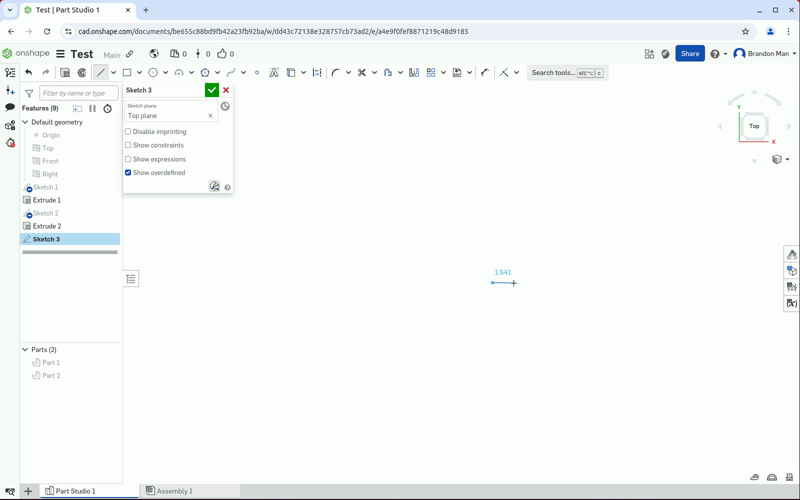
scroll(6)
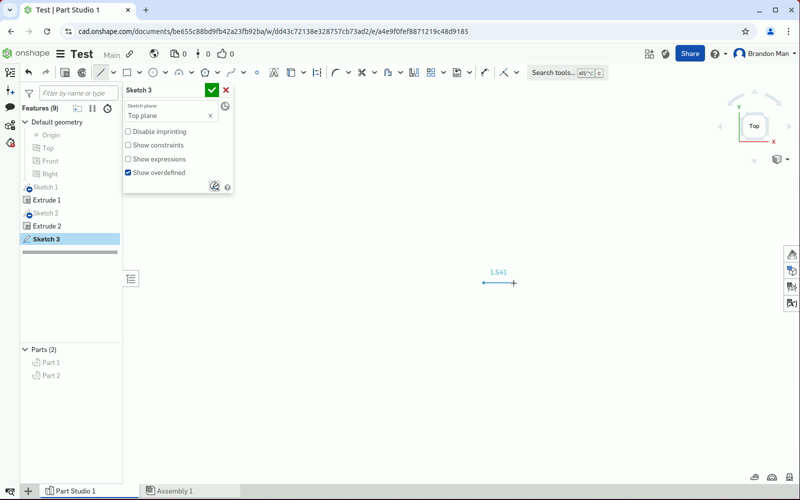
scroll(6)
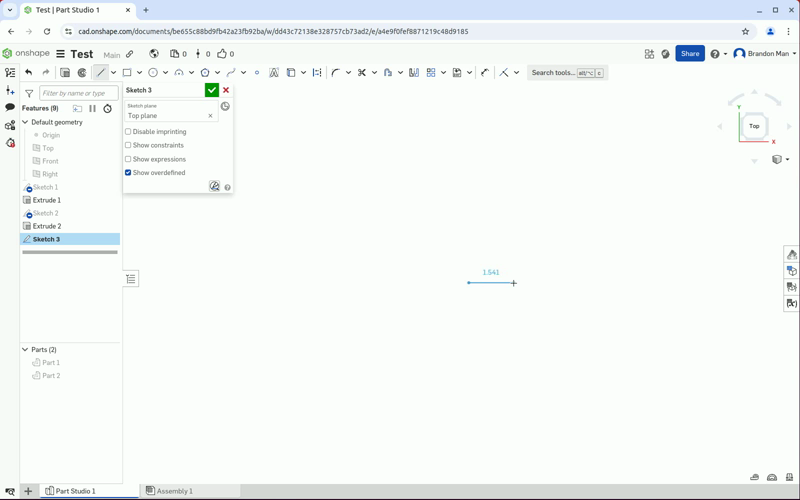
scroll(6)
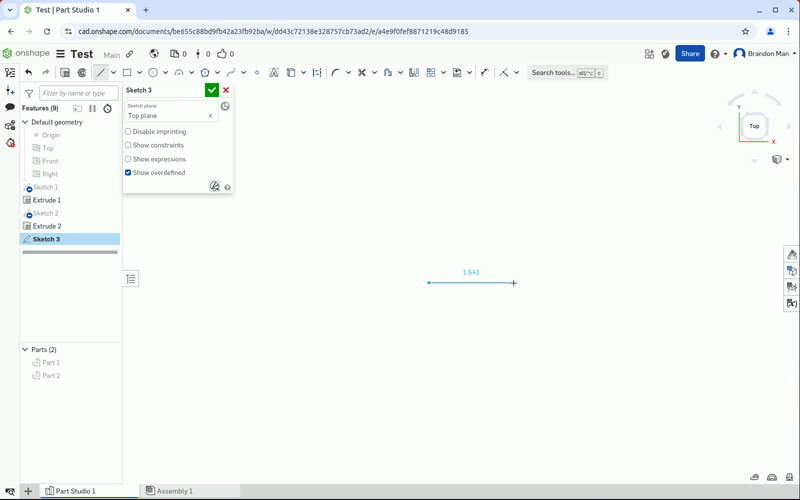
click(513, 282)
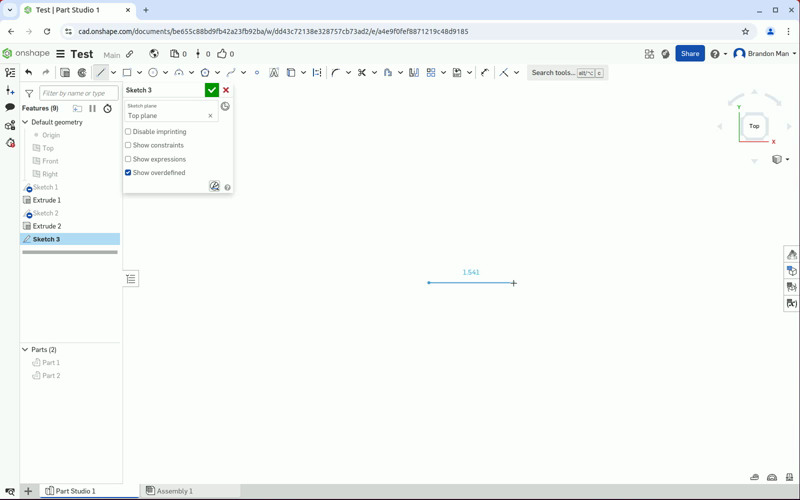
scroll(-6)
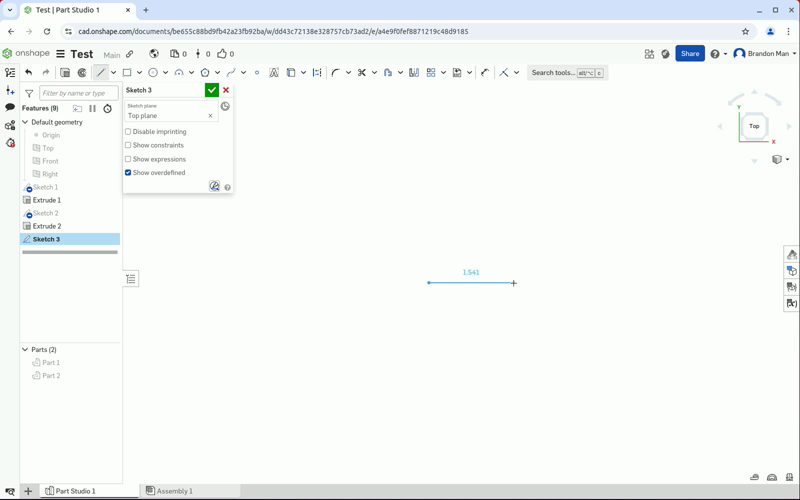
scroll(-6)
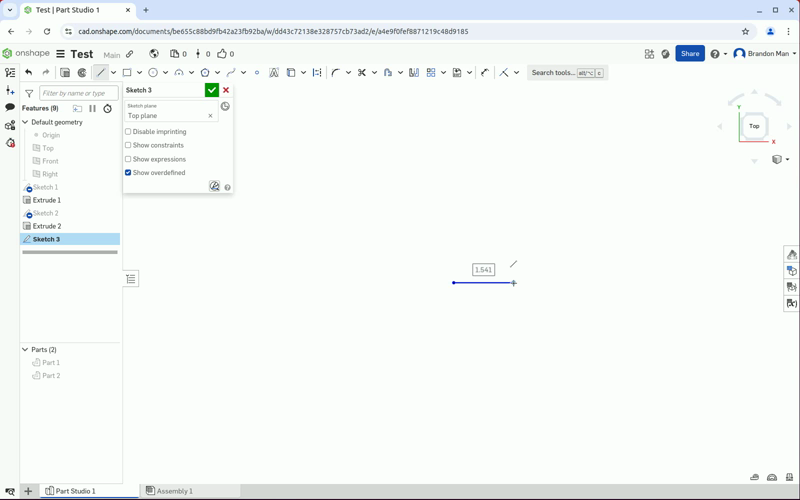
scroll(-6)
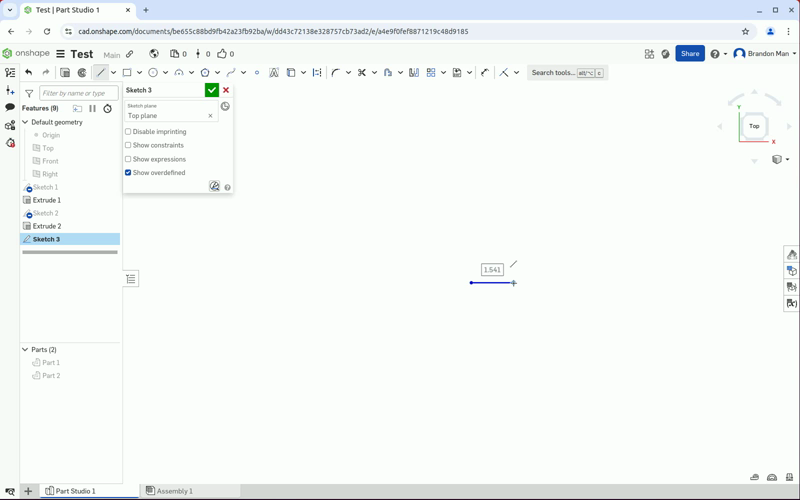
scroll(-6)
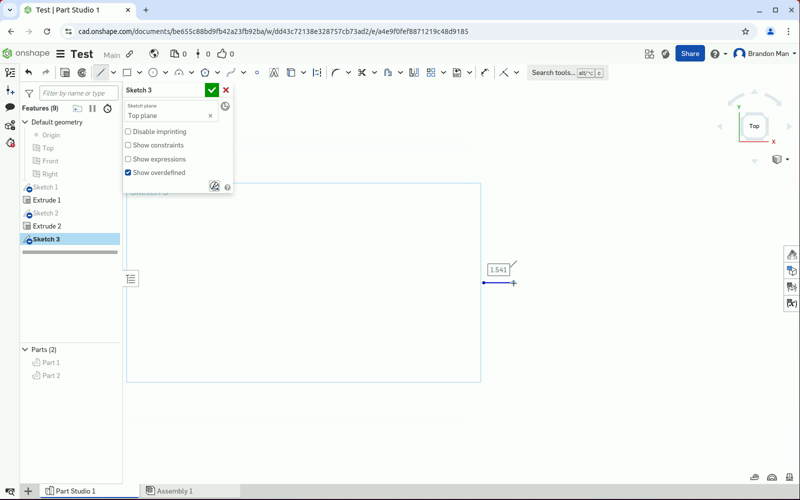
scroll(-6)
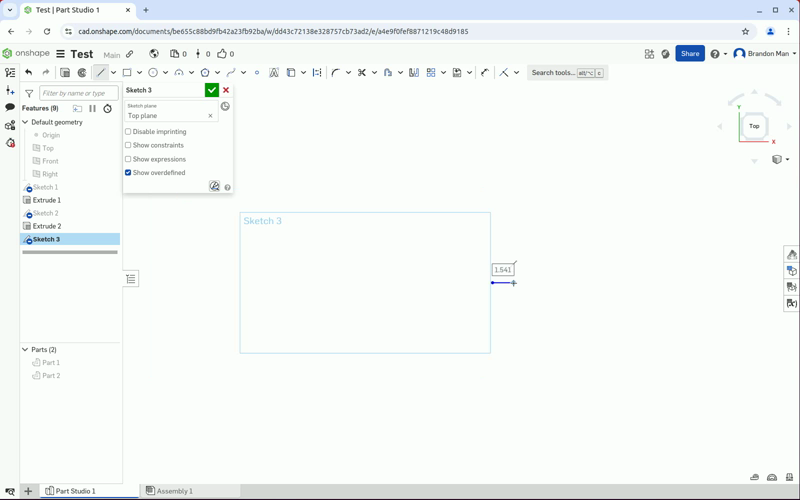
scroll(-6)
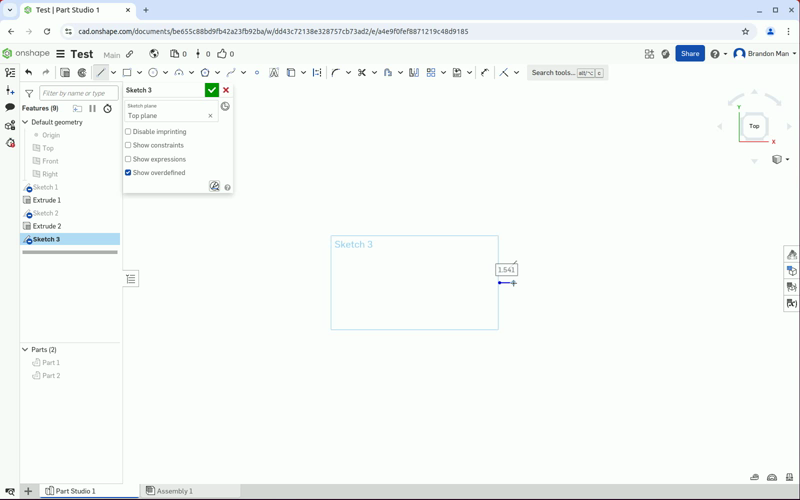
scroll(-6)
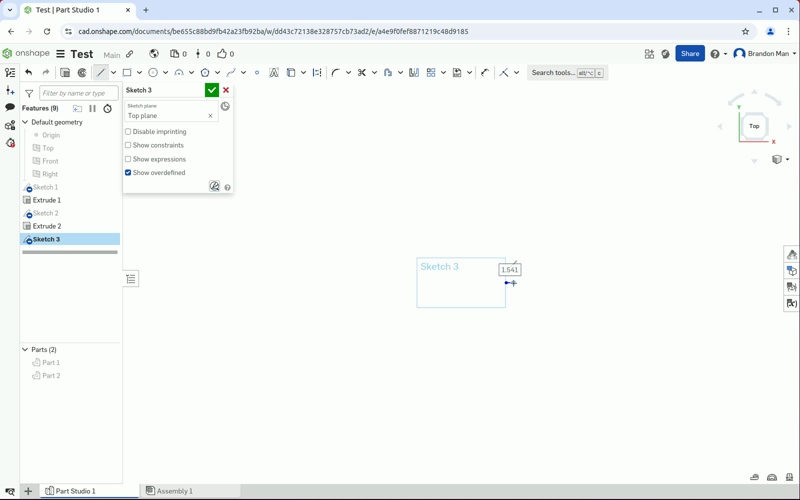
key_up(shift)
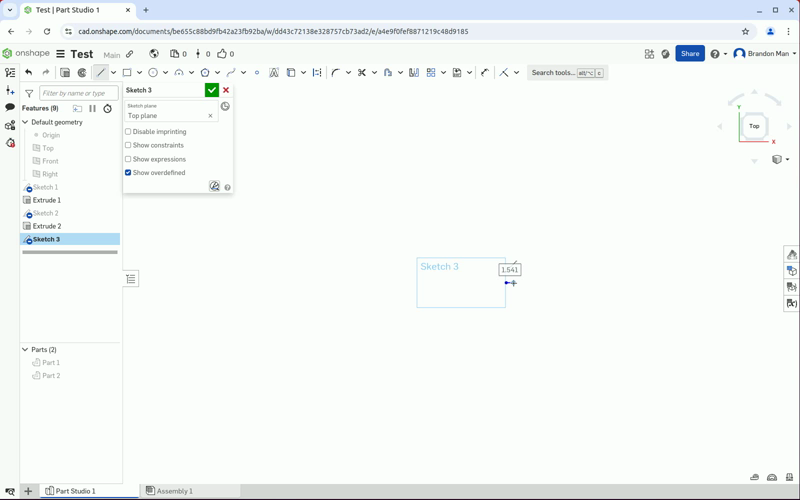
key_down(shift)
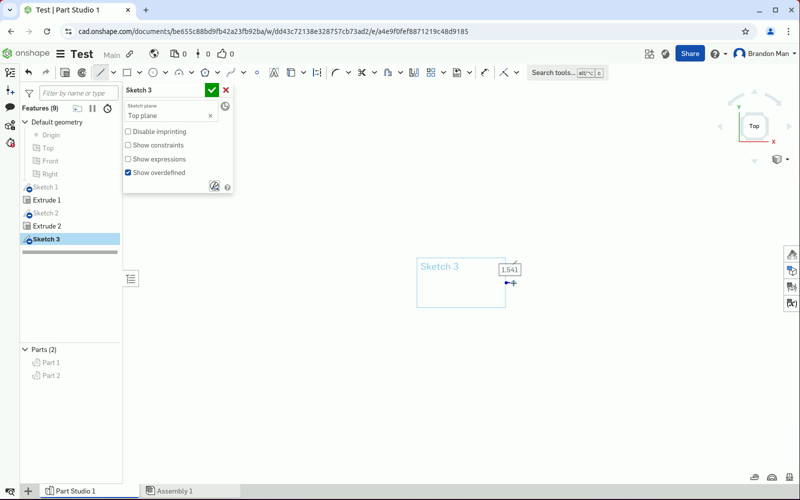
mouse_move(543, 282)
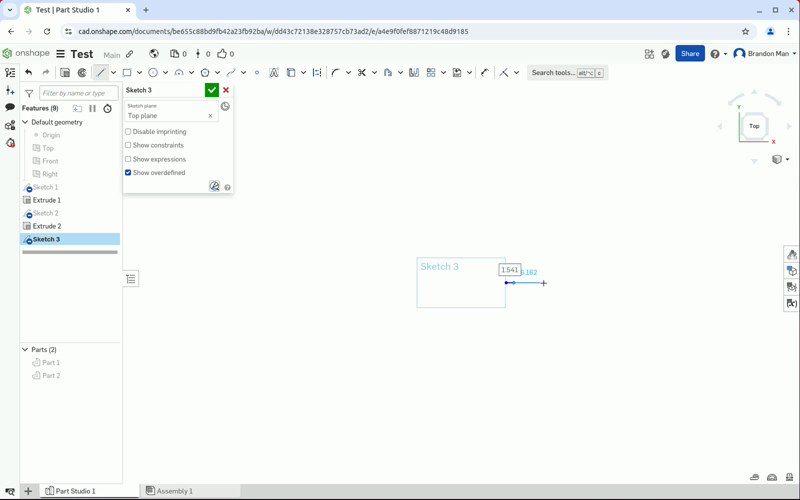
mouse_move(513, 271)
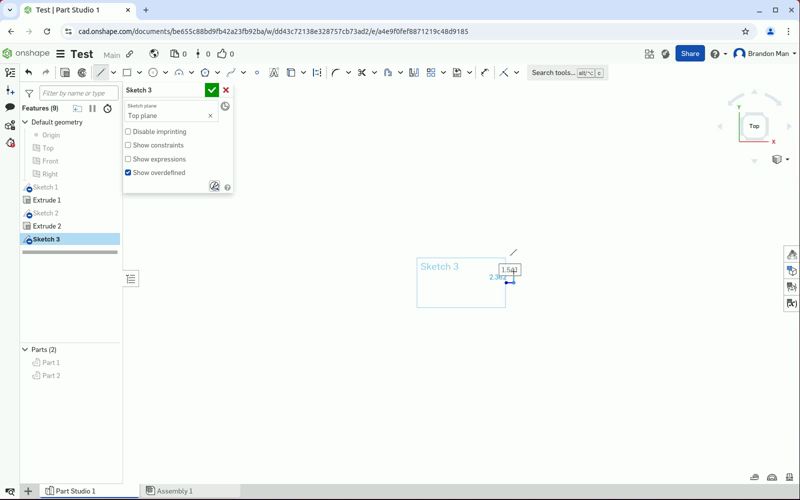
click(513, 271)
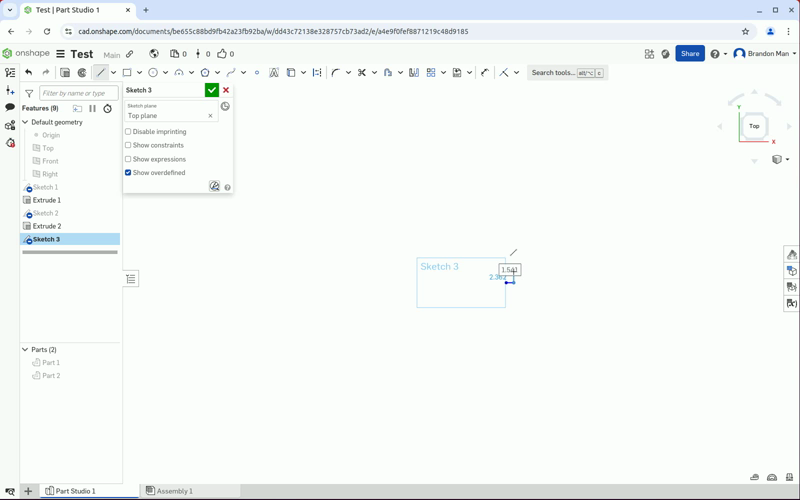
key_up(shift)
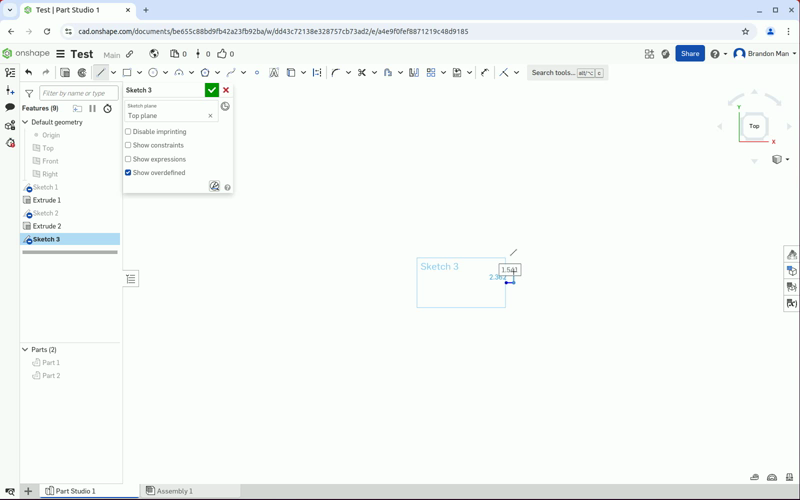
key_down(shift)
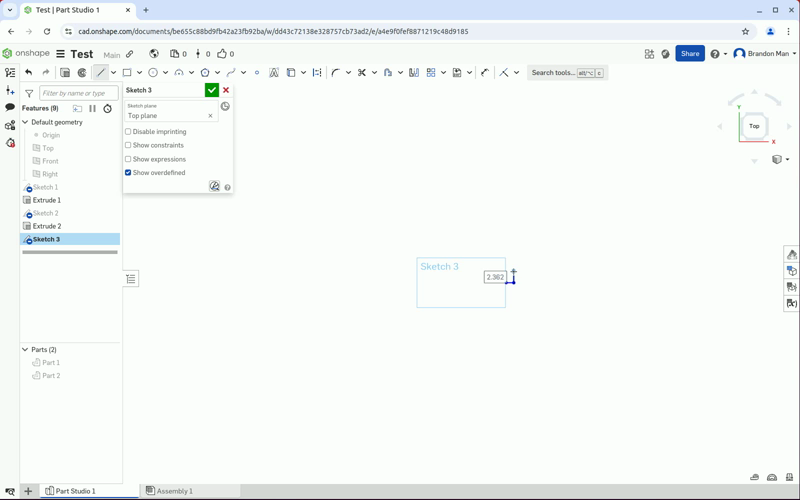
mouse_move(543, 271)
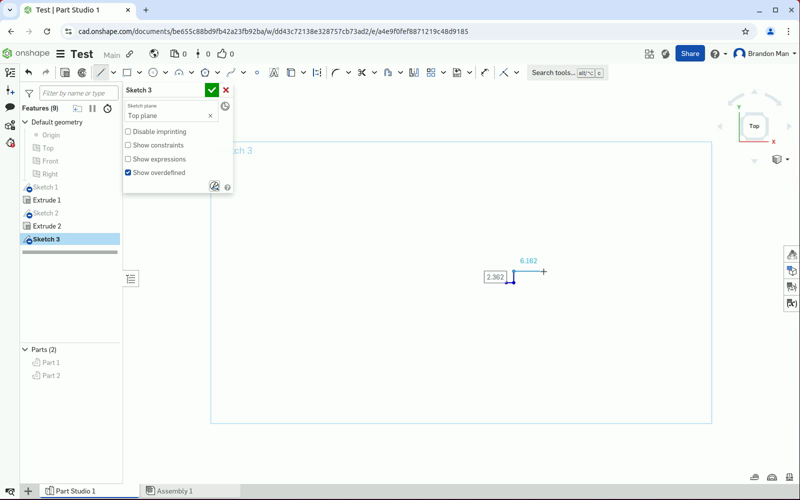
mouse_move(506, 271)
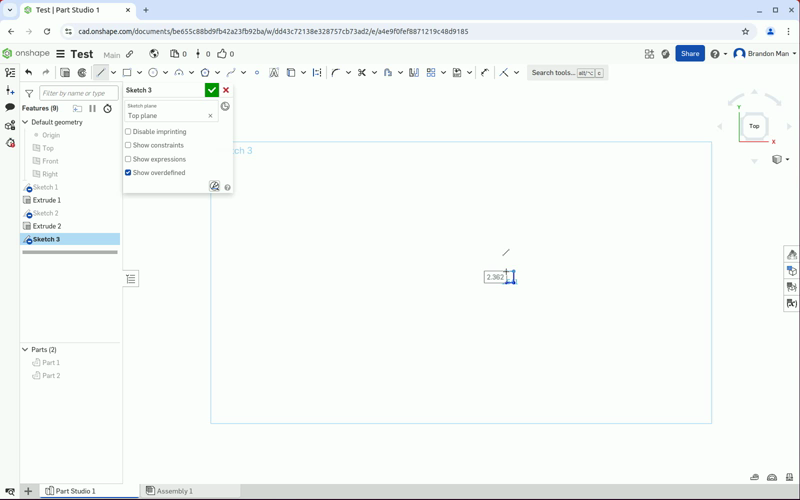
scroll(6)
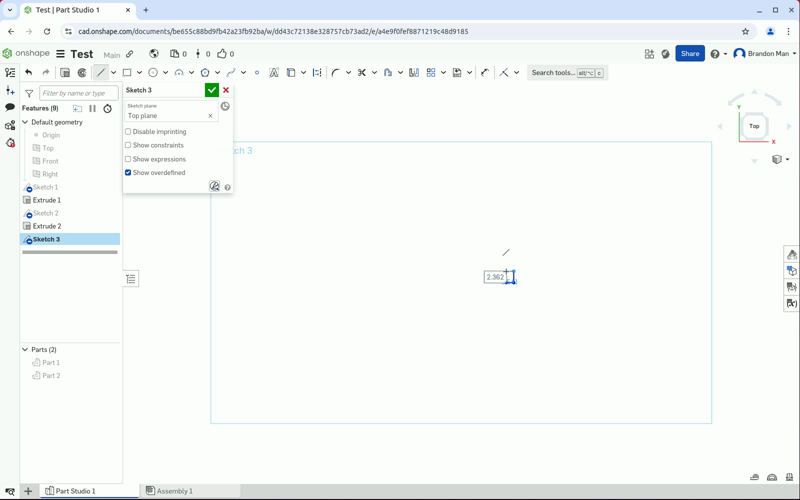
scroll(6)
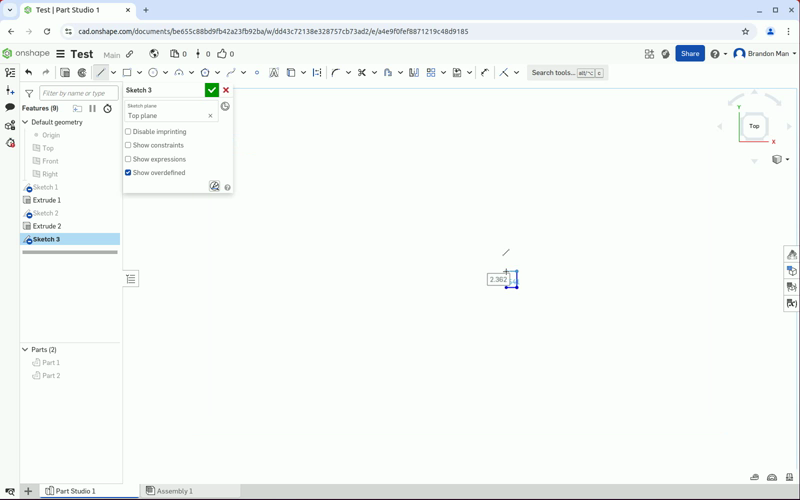
scroll(6)
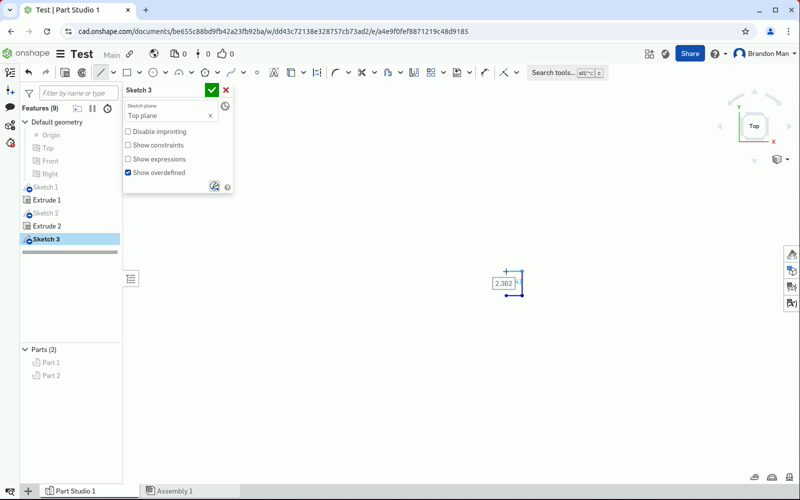
scroll(6)
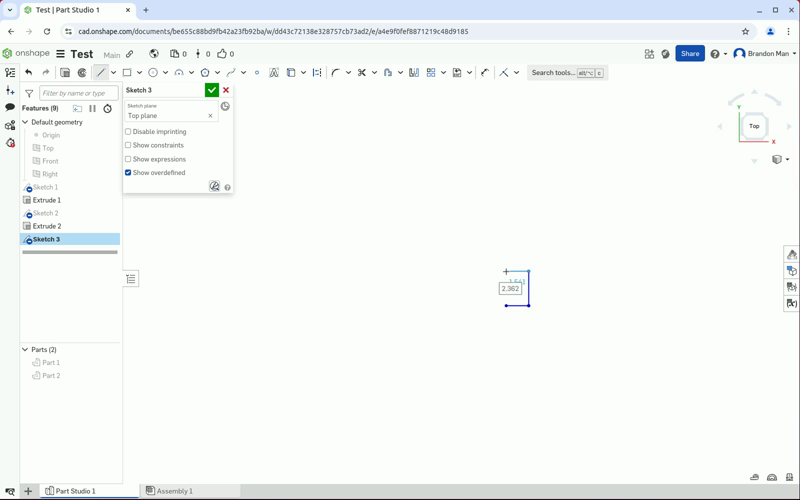
scroll(6)
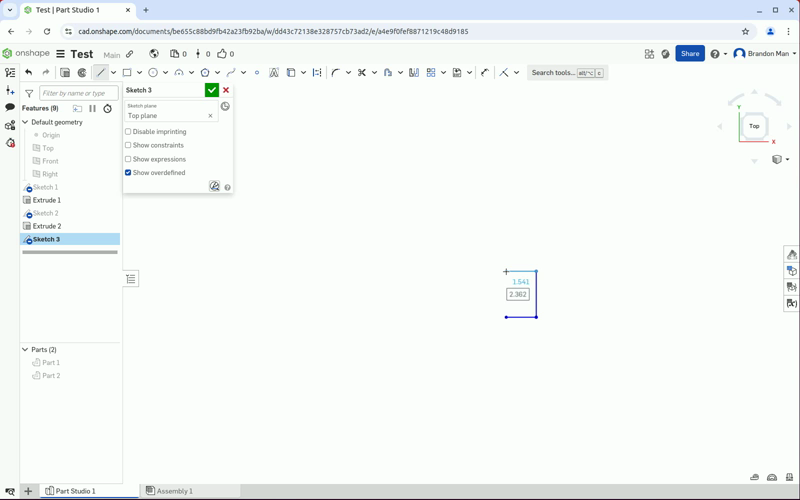
scroll(6)
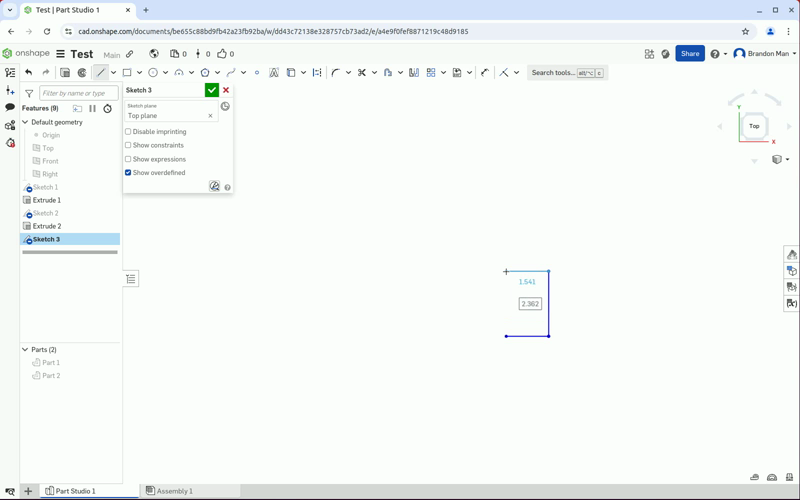
scroll(6)
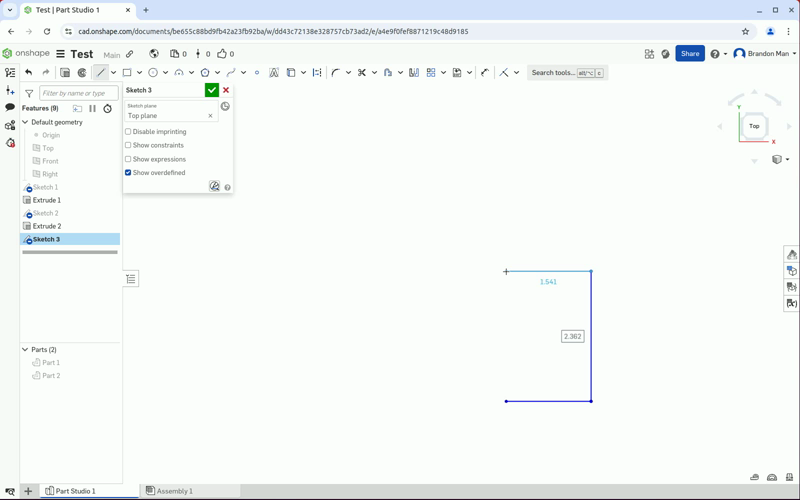
click(506, 271)
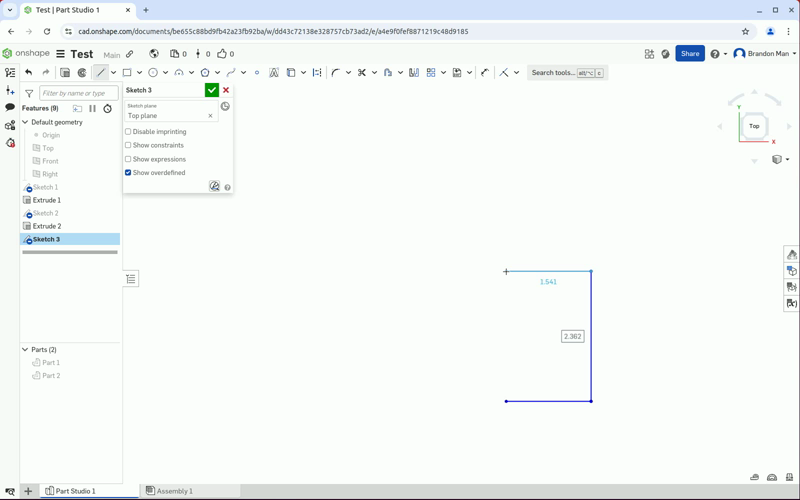
scroll(-6)
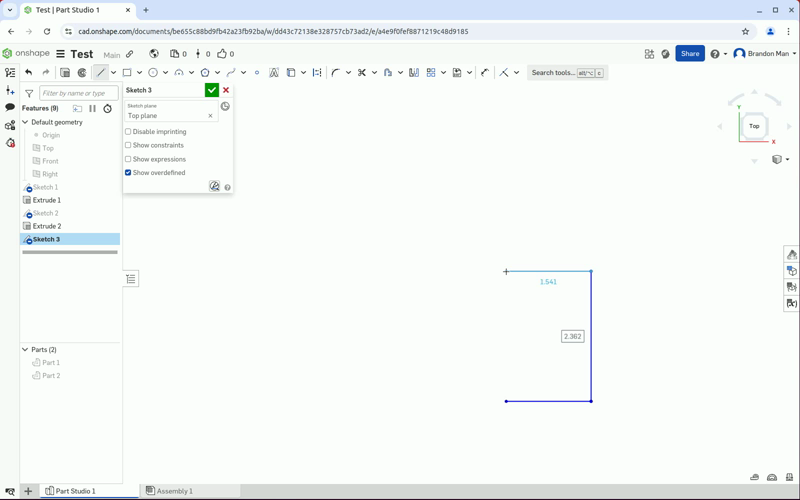
scroll(-6)
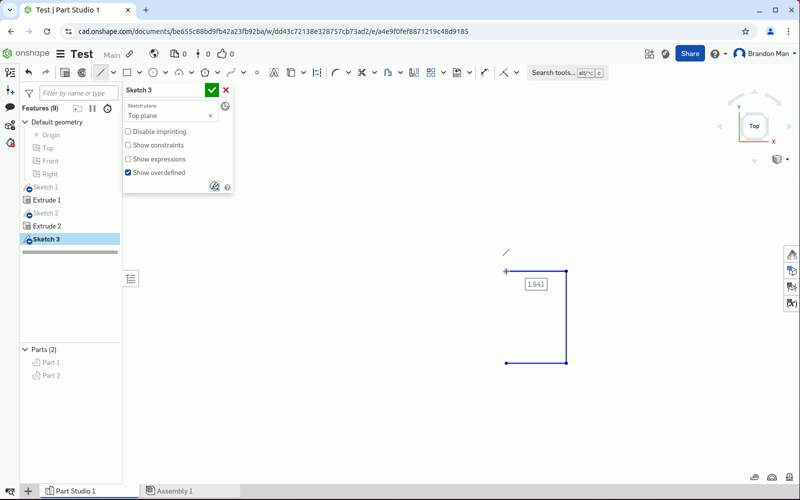
scroll(-6)
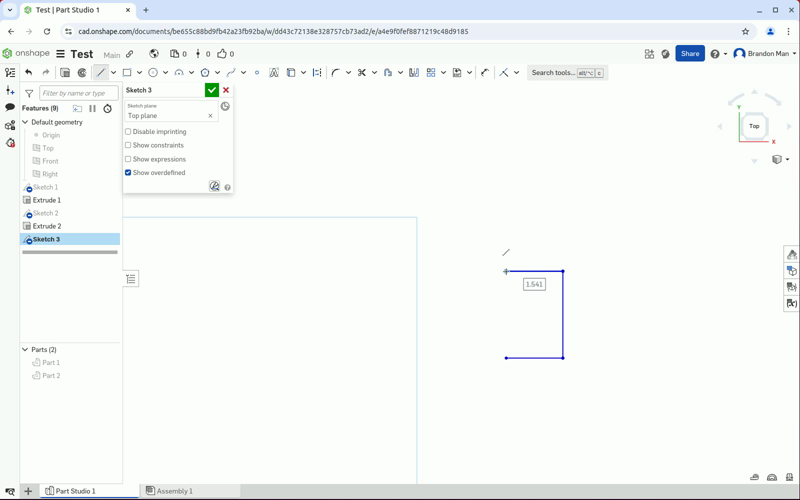
scroll(-6)
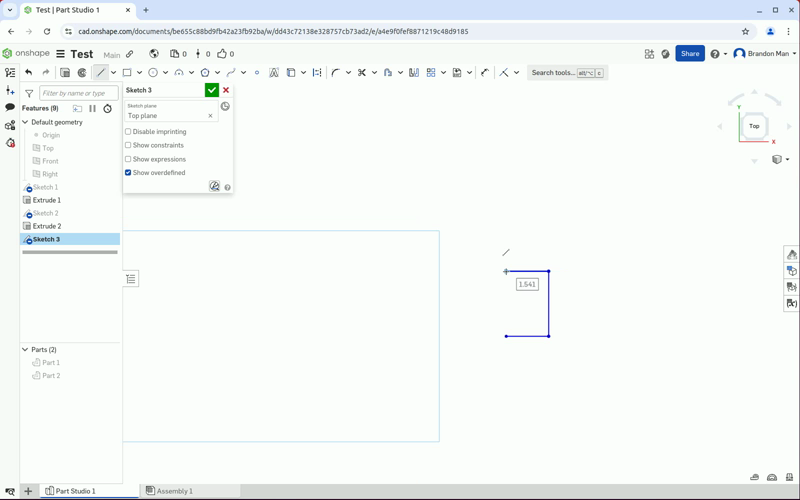
scroll(-6)
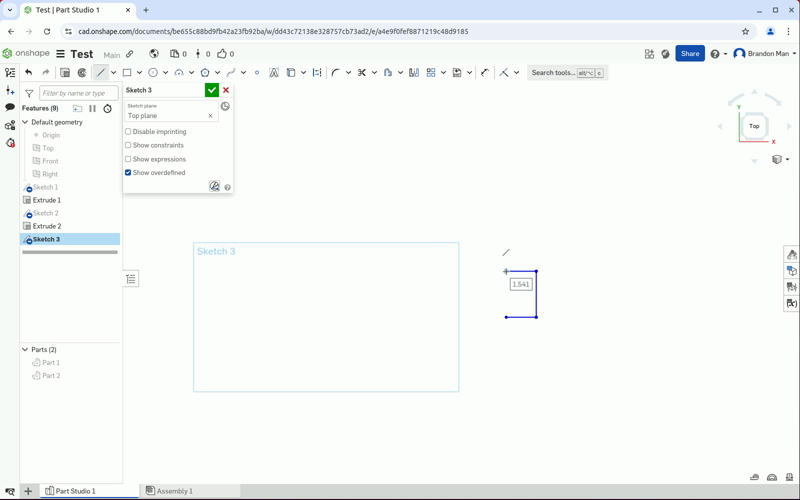
scroll(-6)
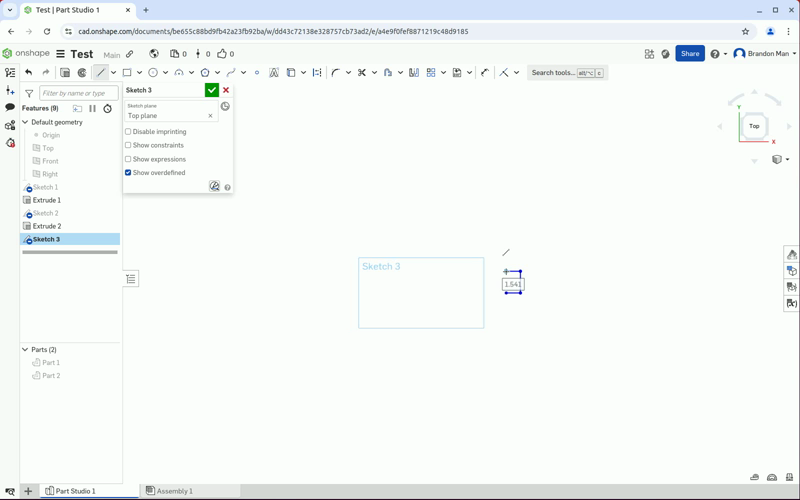
scroll(-6)
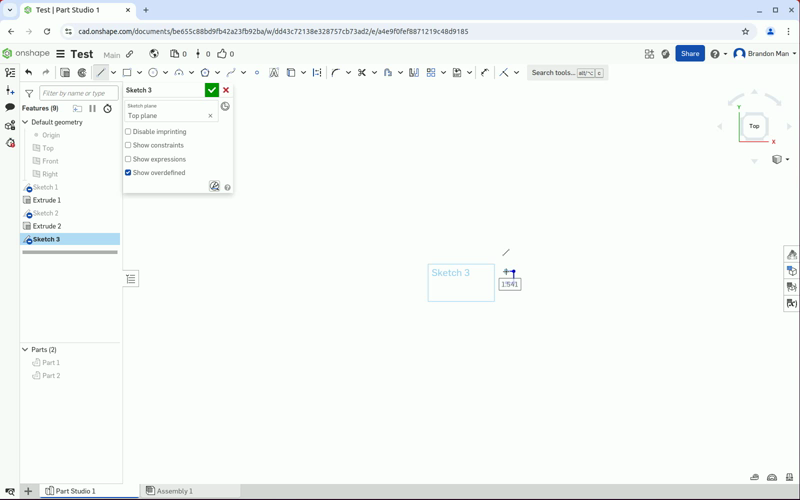
key_up(shift)
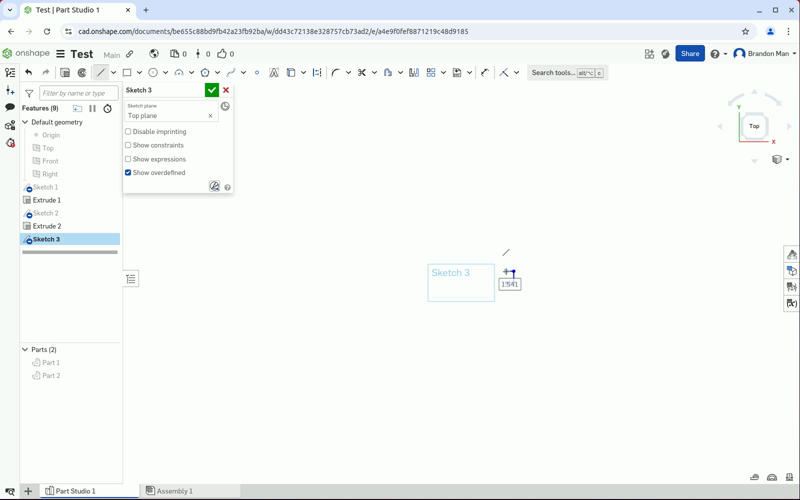
mouse_move(536, 271)
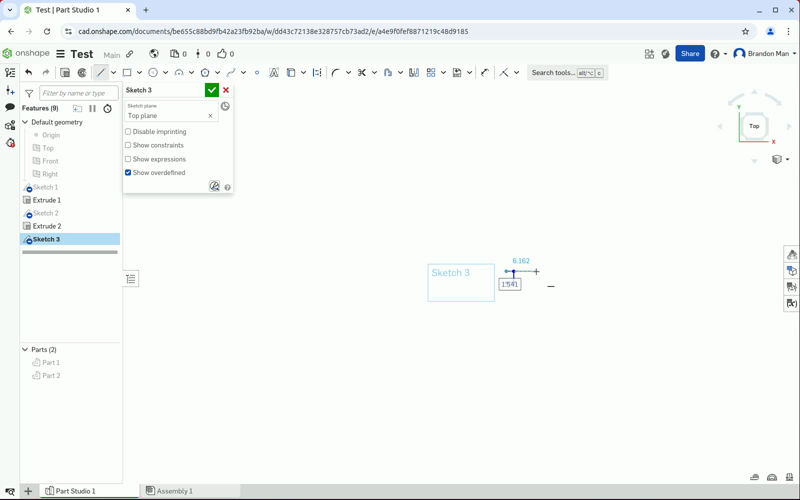
key_down(shift)
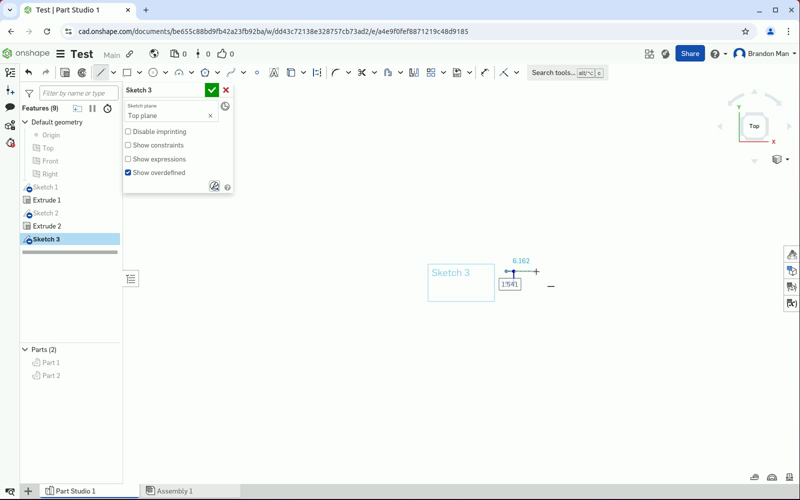
mouse_move(506, 282)
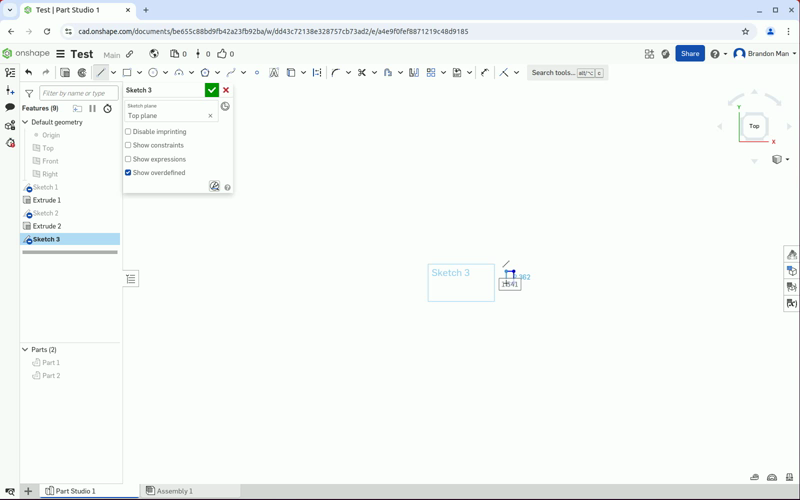
key_up(shift)
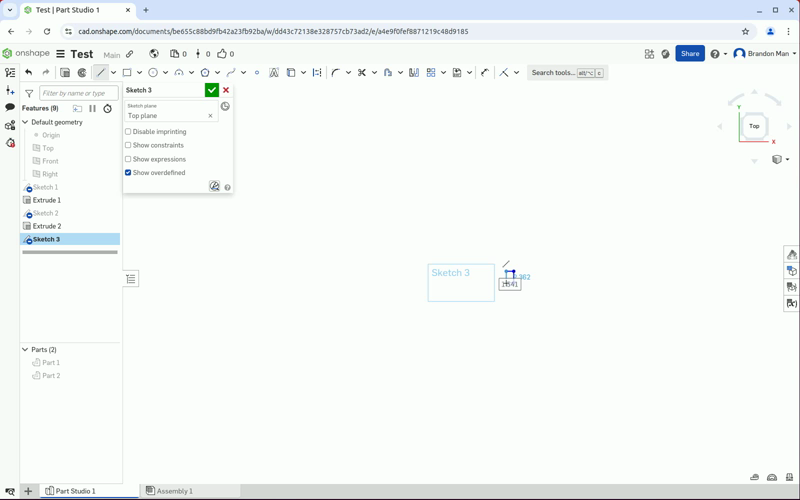
click(506, 282)
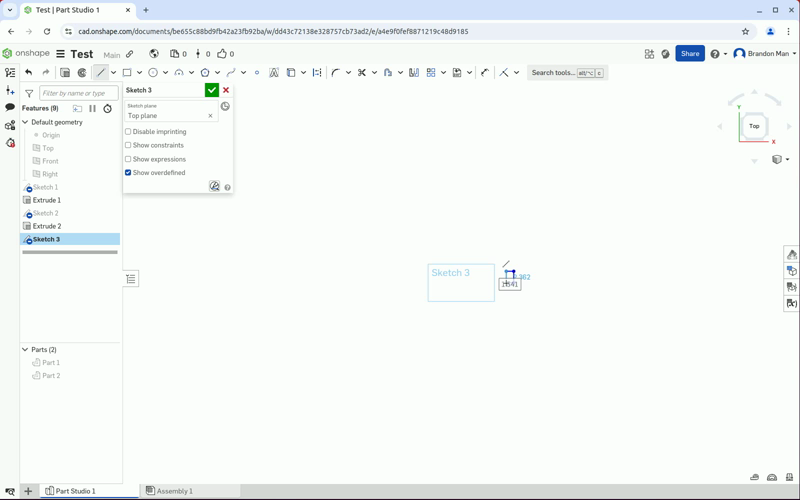
key(esc)
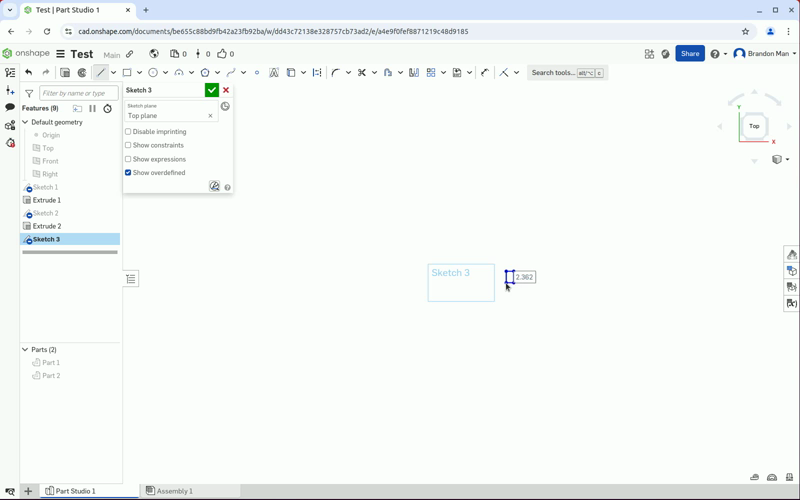
mouse_move(507, 272)
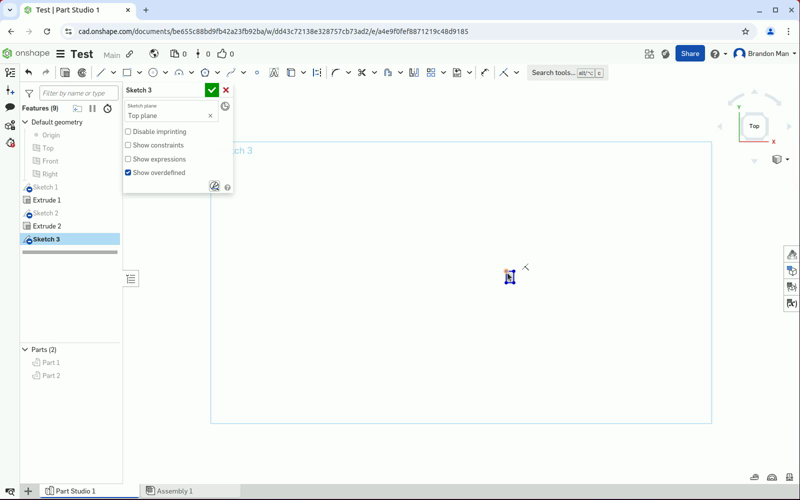
scroll(6)
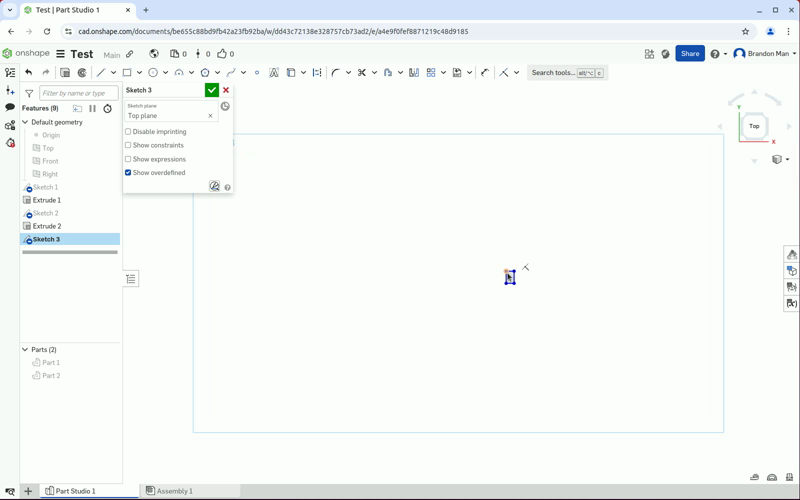
scroll(6)
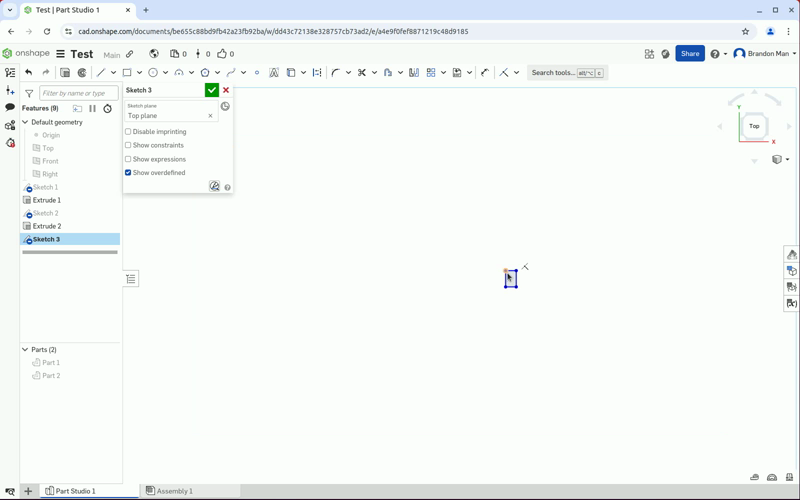
scroll(6)
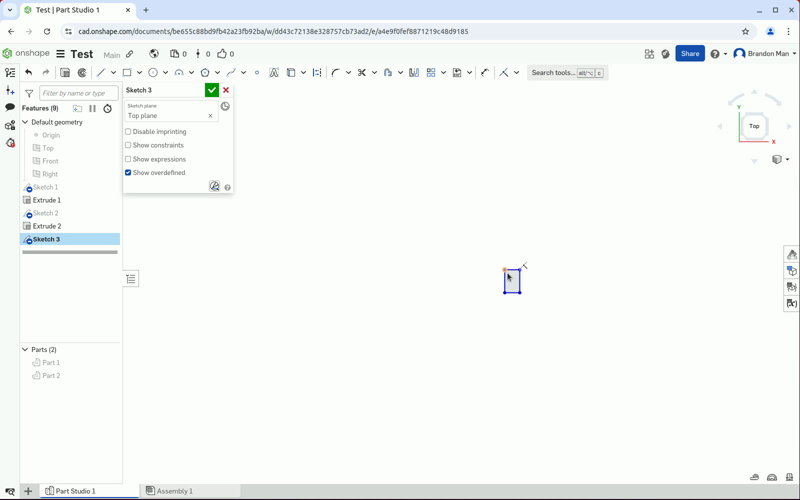
scroll(6)
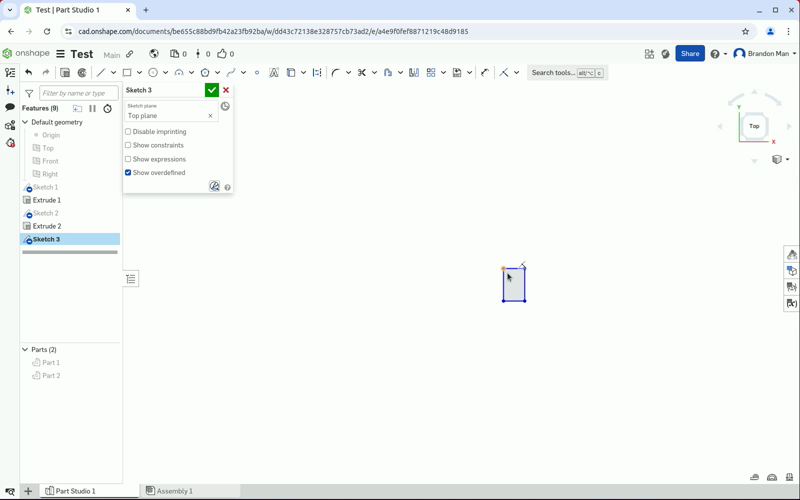
scroll(6)
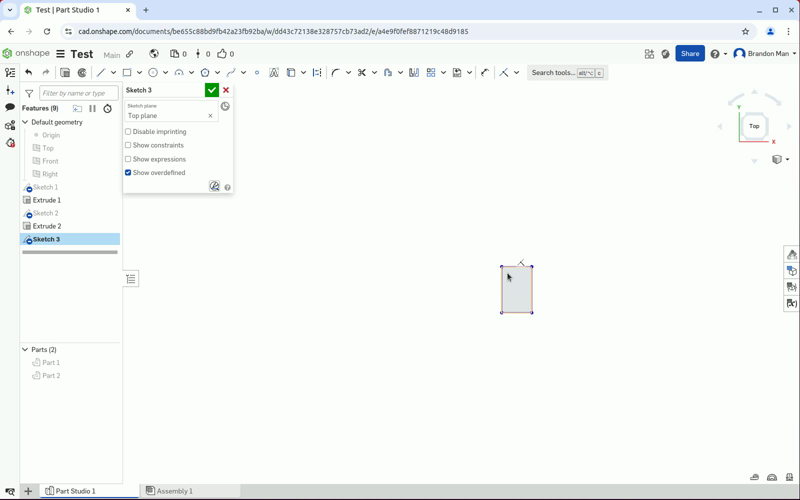
scroll(6)
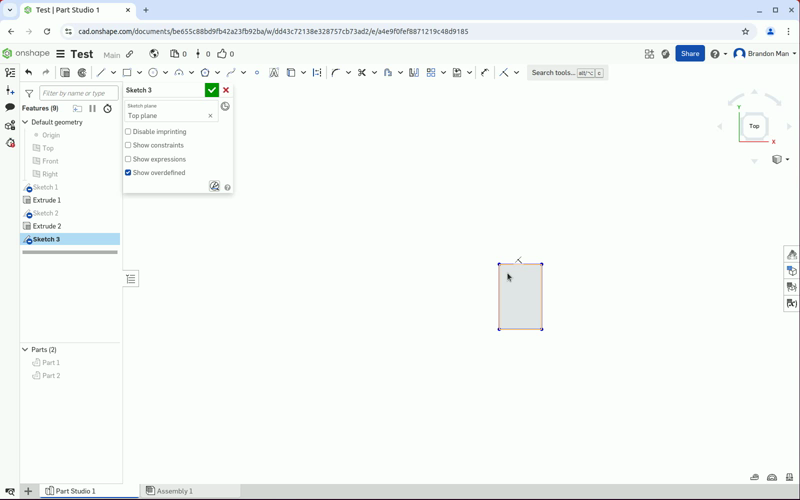
scroll(6)
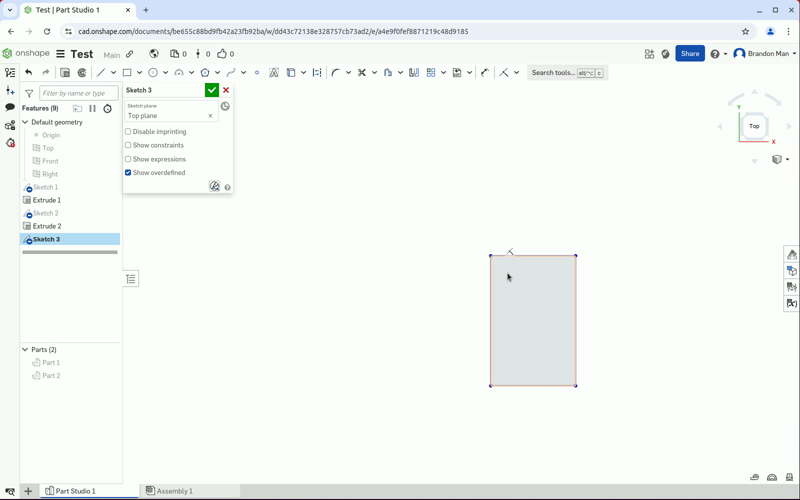
click(507, 272)
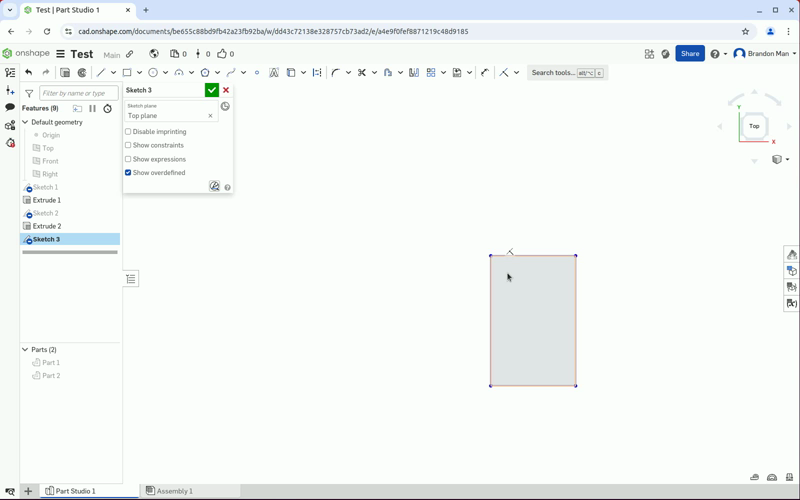
scroll(-6)
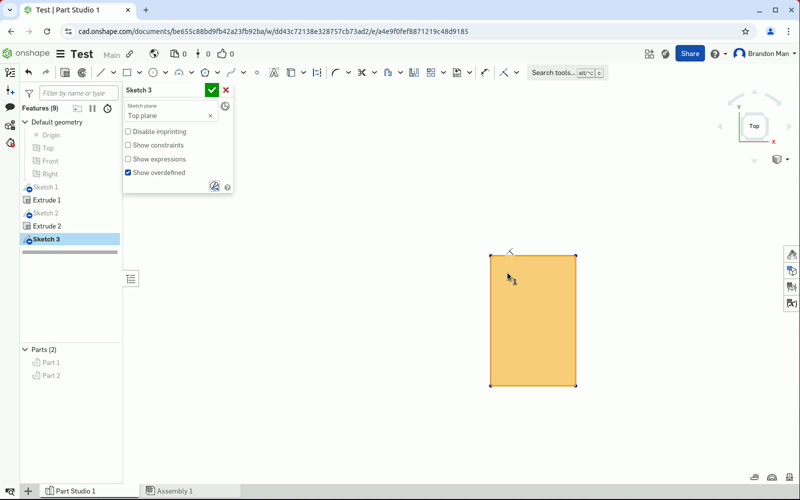
scroll(-6)
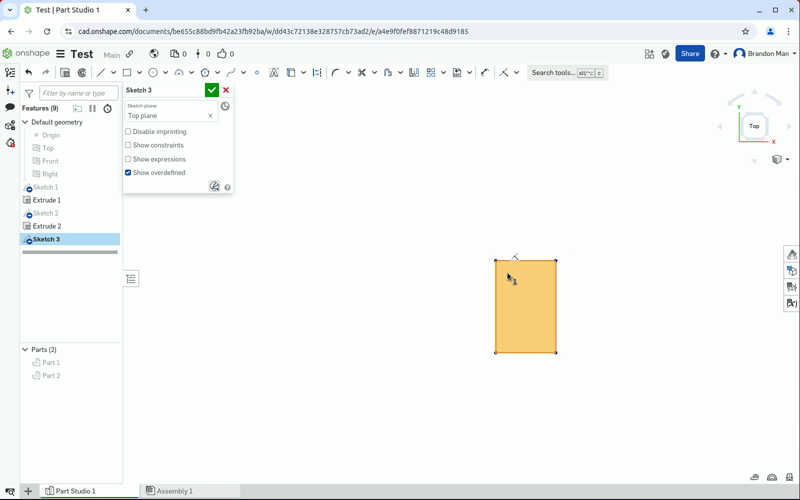
scroll(-6)
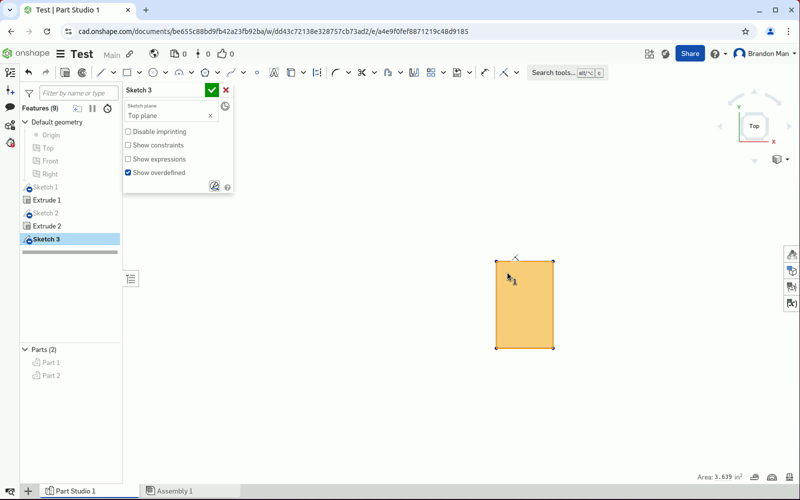
scroll(-6)
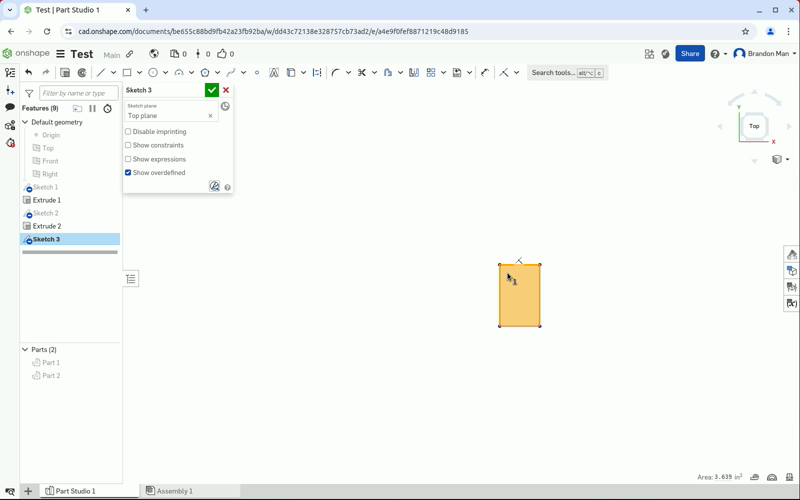
scroll(-6)
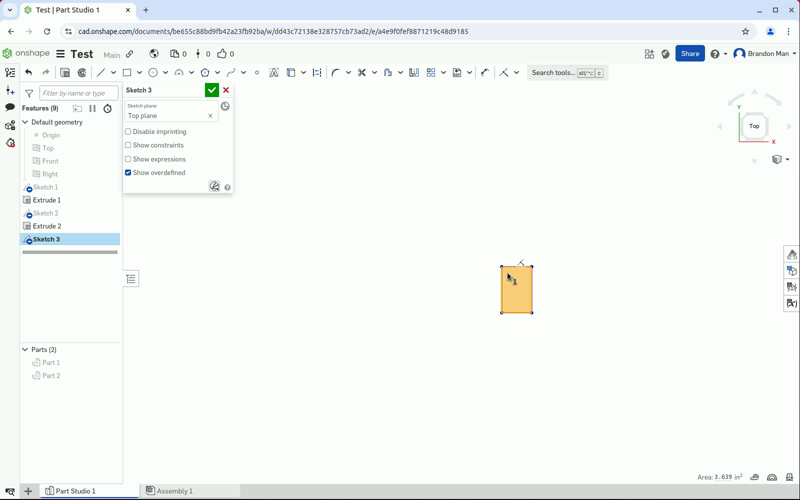
scroll(-6)
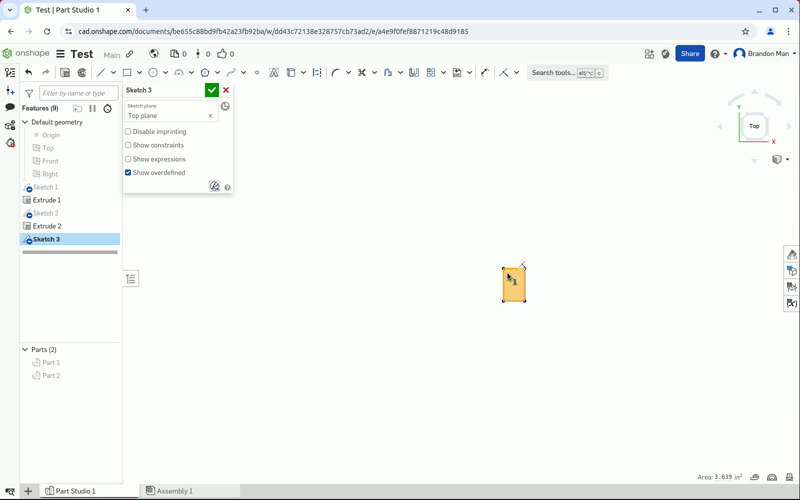
scroll(-6)
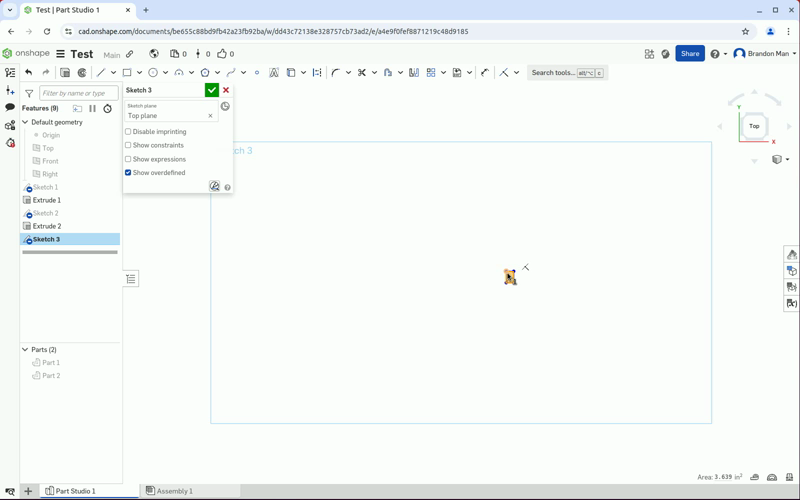
mouse_move(73, 352)
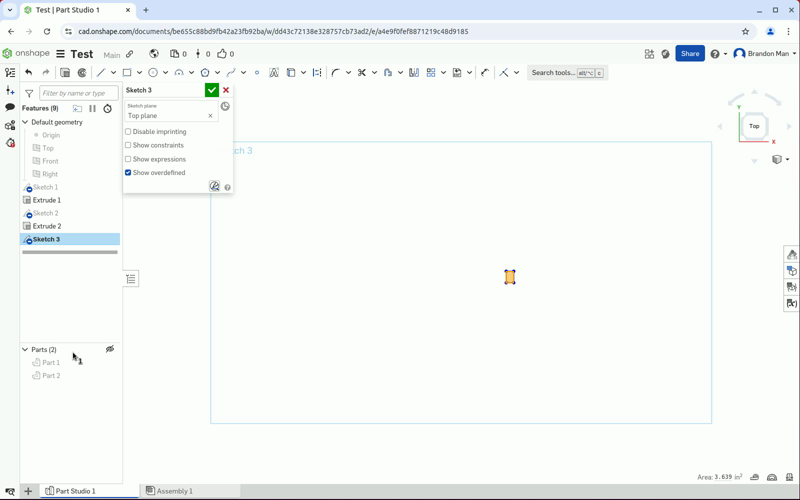
key(shift+y)
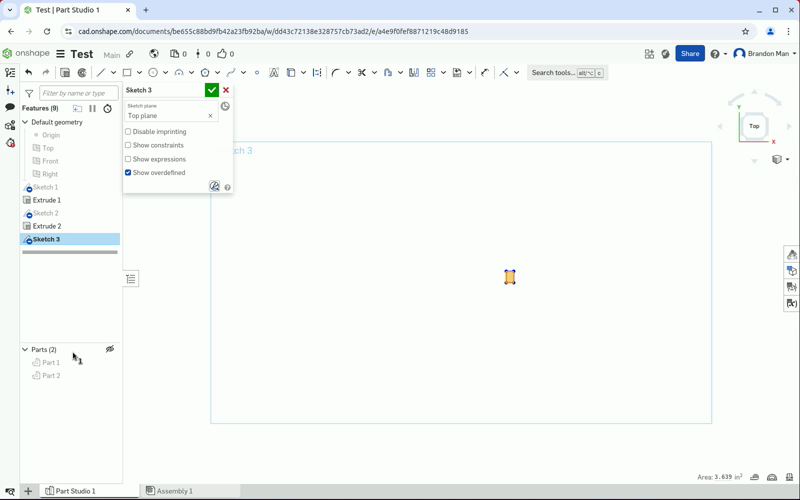
key(shift+e)
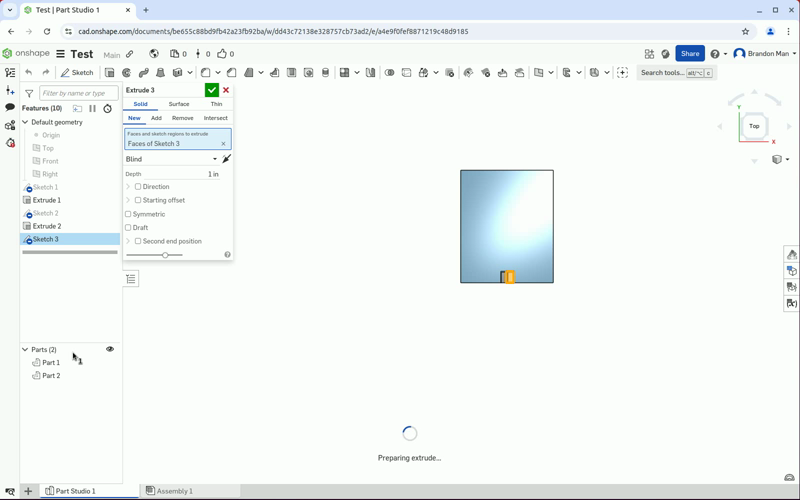
mouse_move(143, 106)
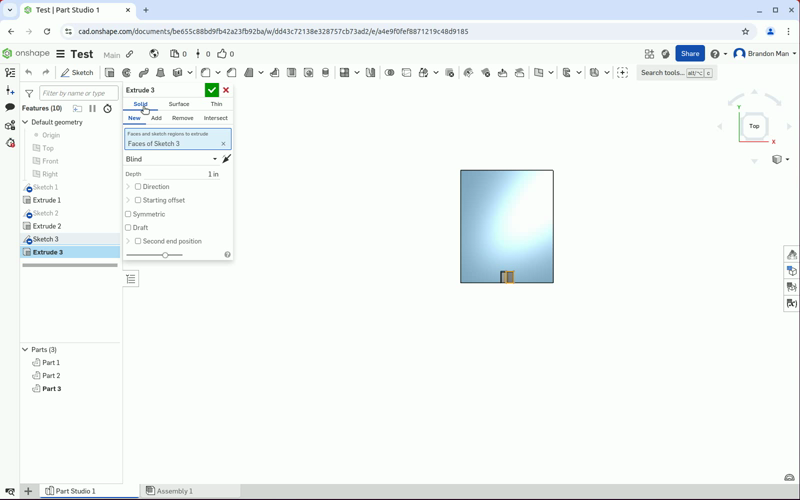
click(143, 106)
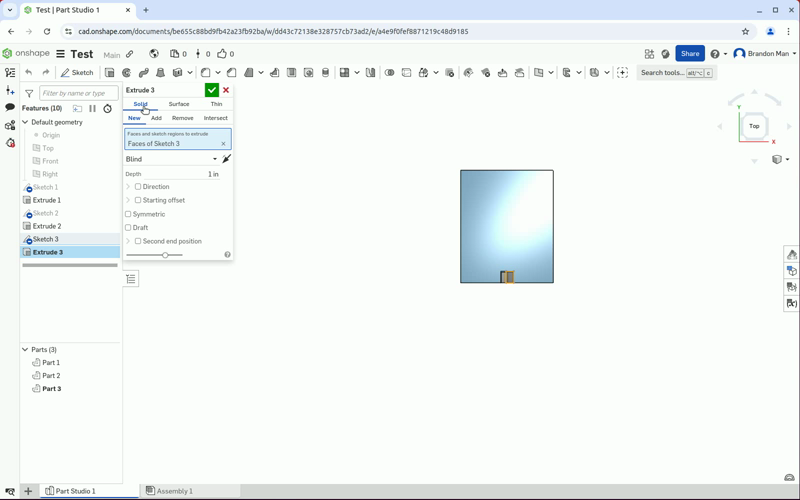
mouse_move(137, 120)
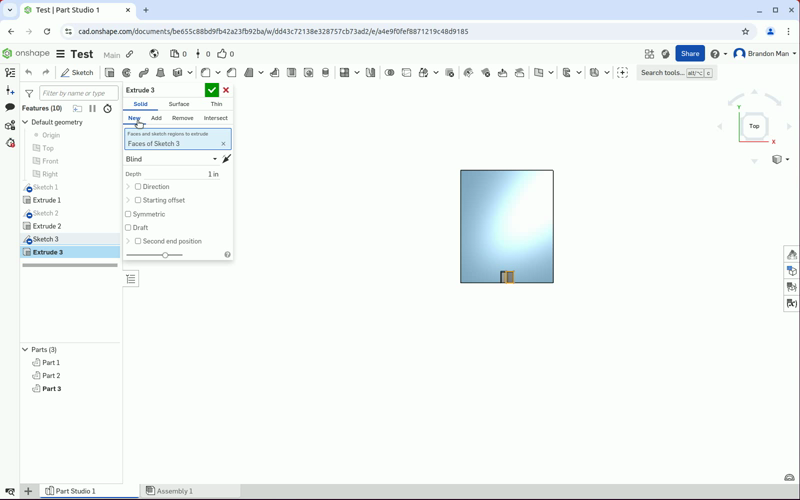
click(137, 120)
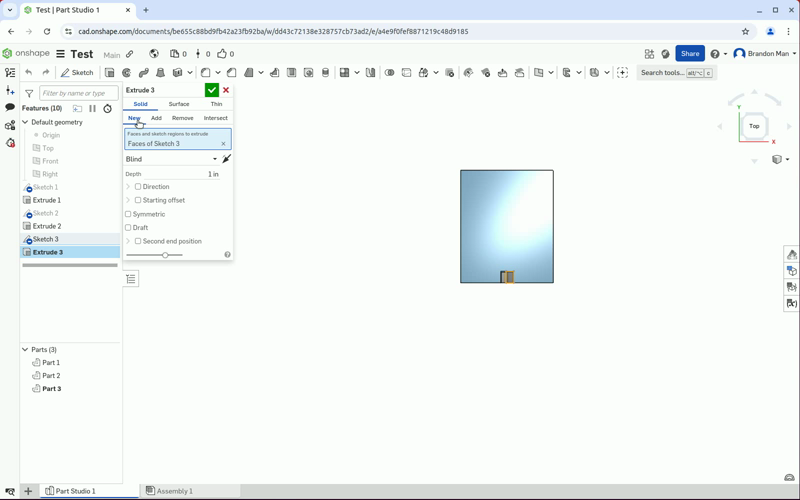
key(tab, 4)
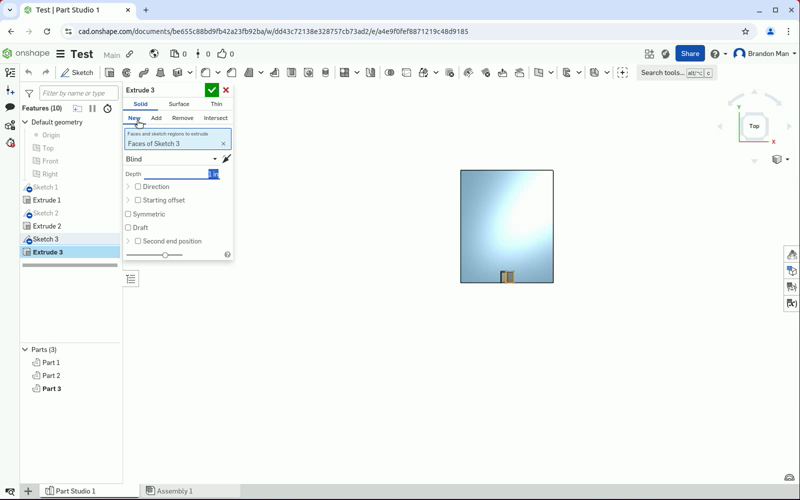
text(1.204)
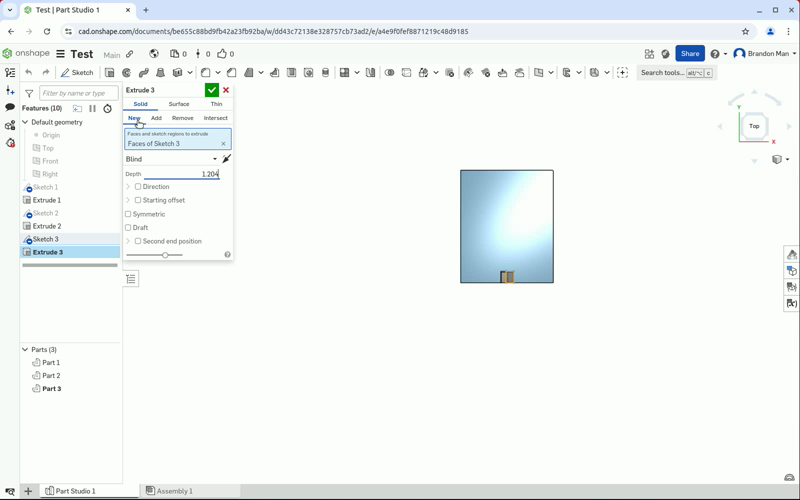
key(enter)
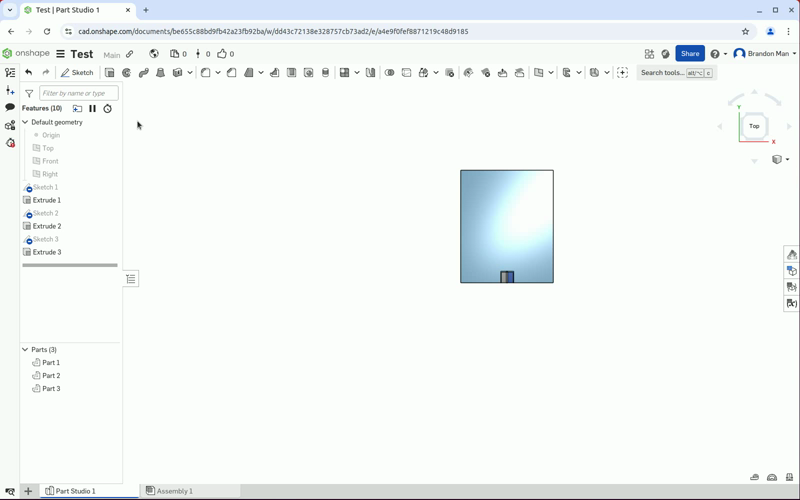
key(shift+h)
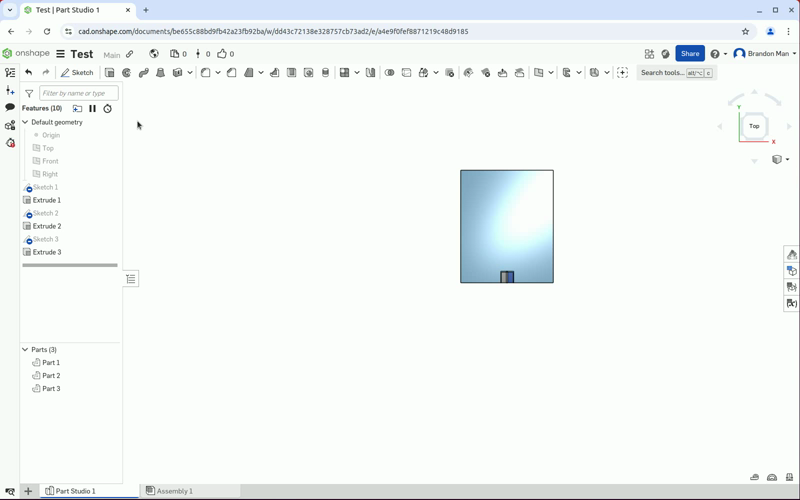
key(shift+h)
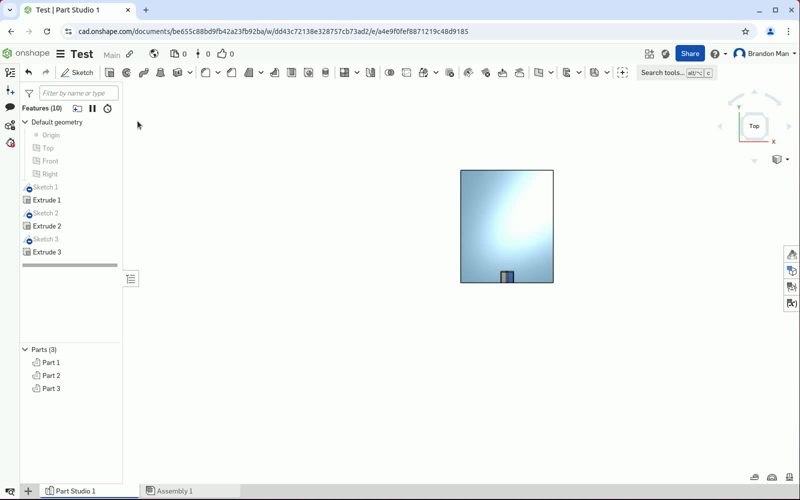
mouse_move(73, 189)
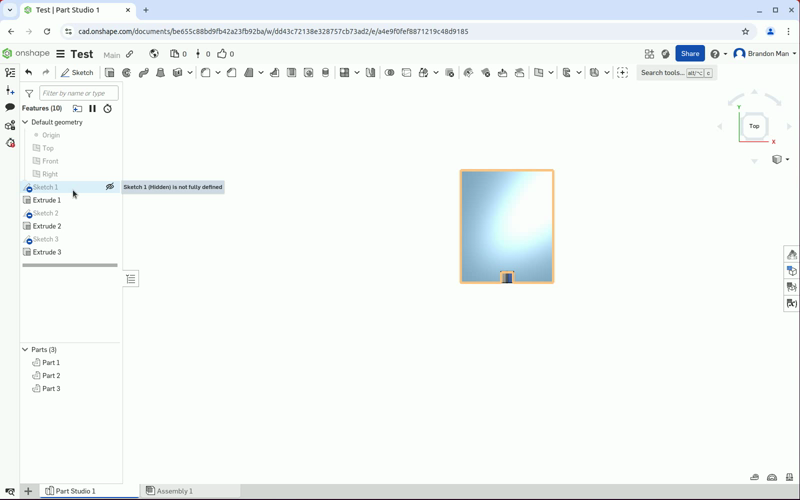
click(73, 189)
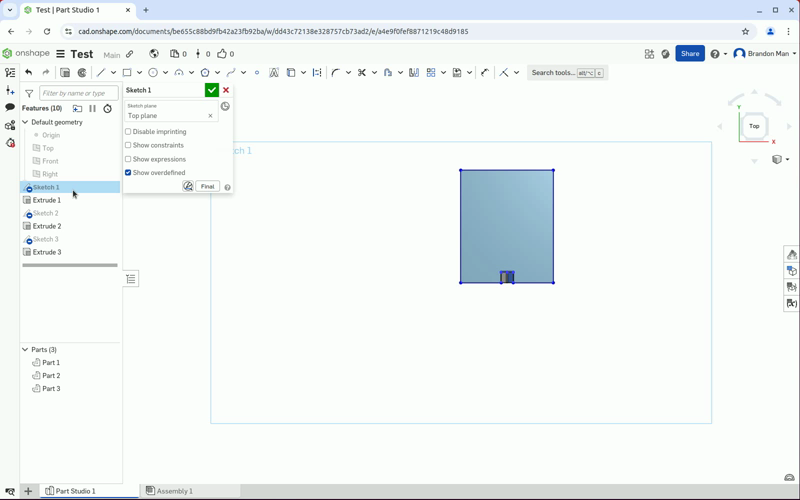
mouse_move(229, 92)
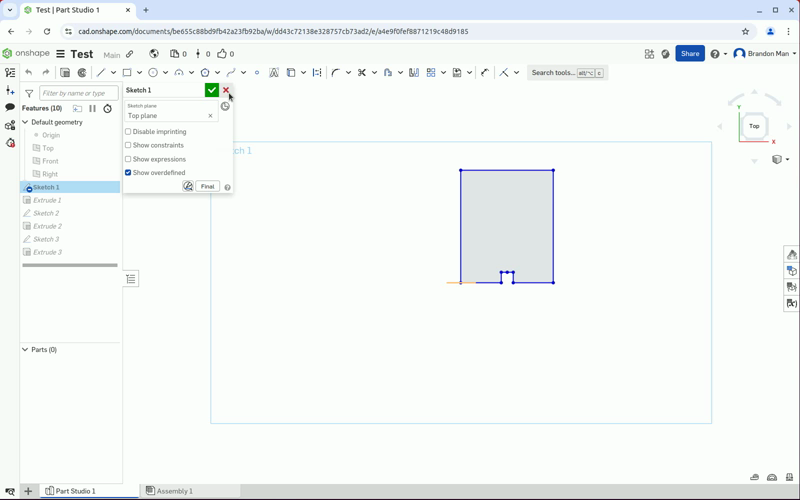
click(229, 92)
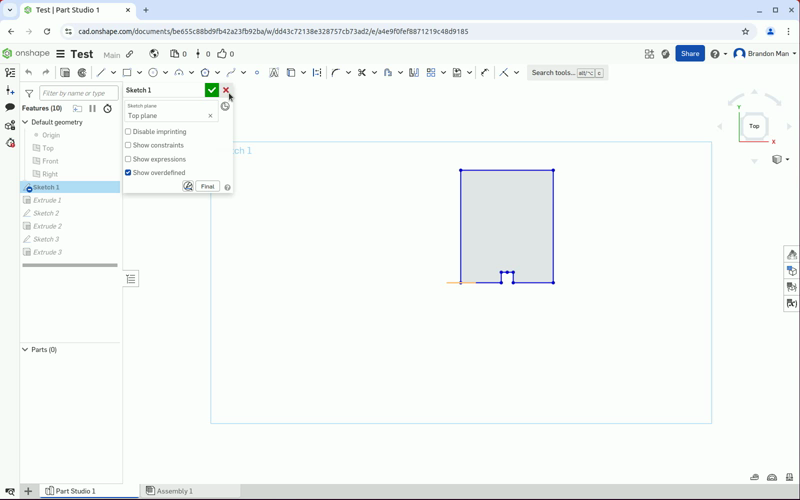
key(shift+s)
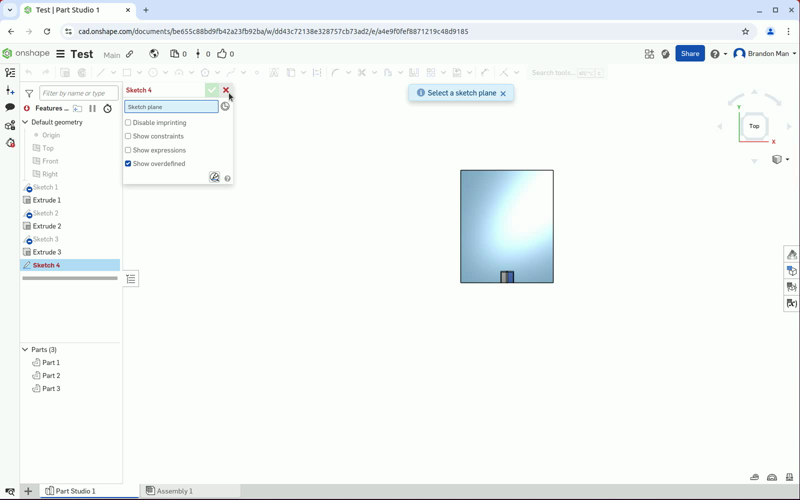
mouse_move(73, 150)
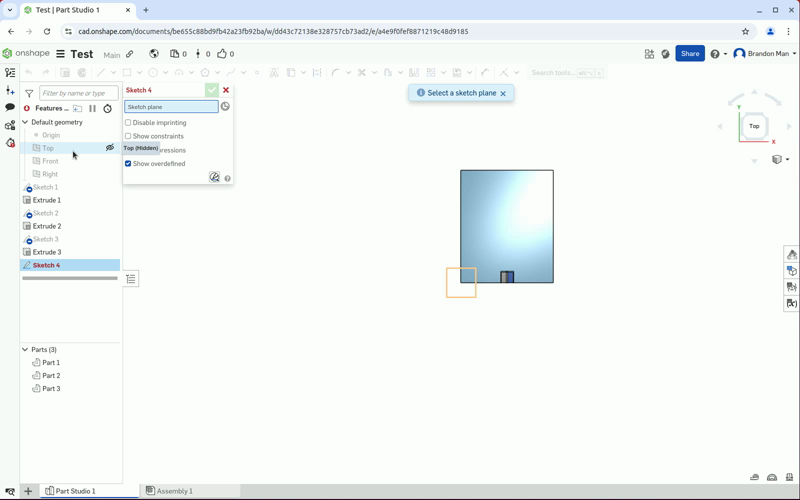
click(73, 150)
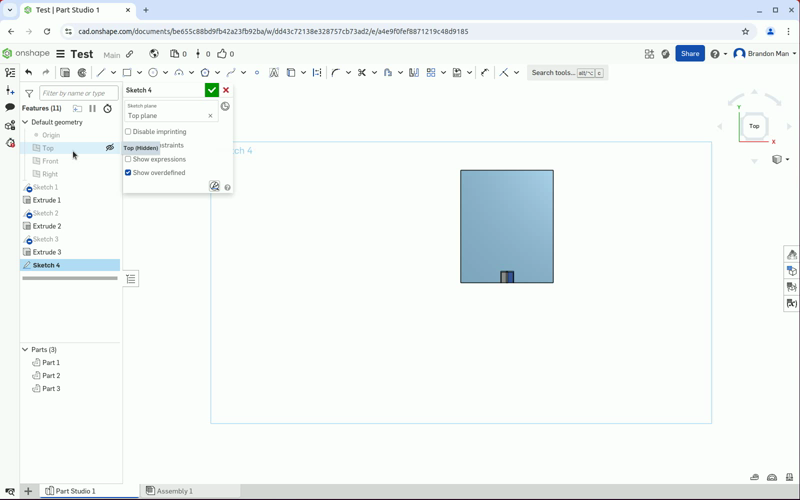
mouse_move(73, 352)
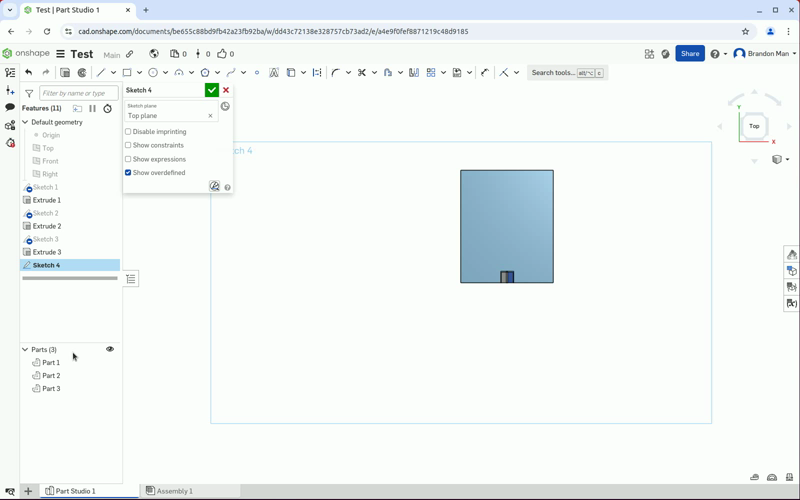
key(y)
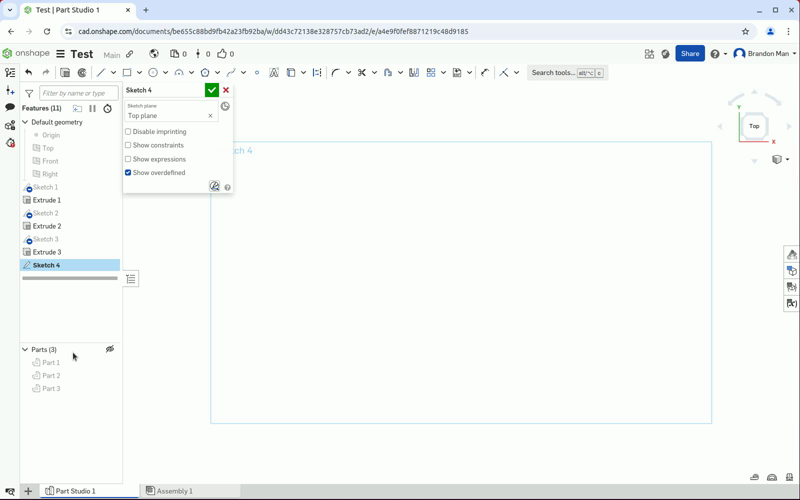
key(l)
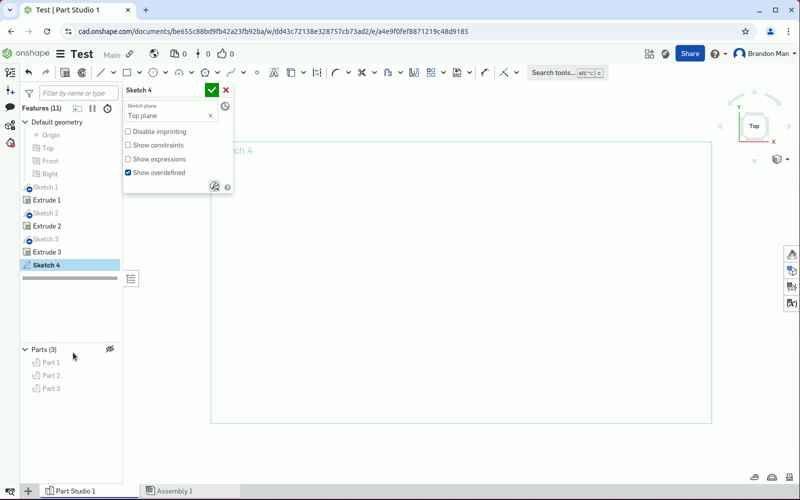
key_down(shift)
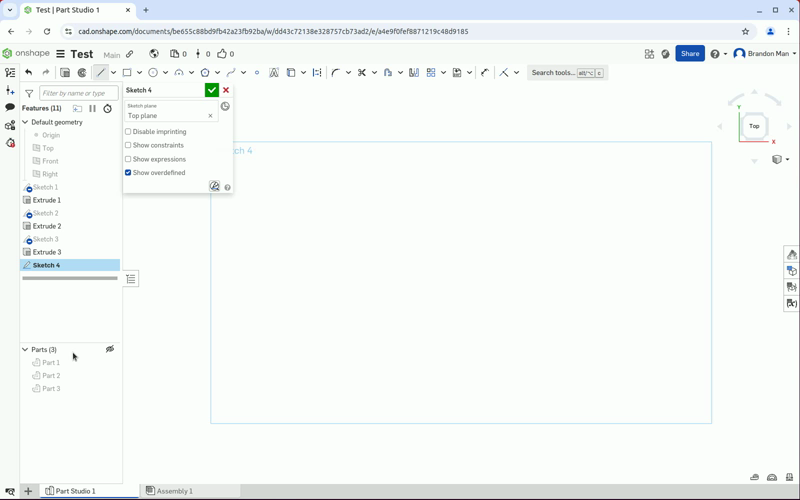
mouse_move(500, 282)
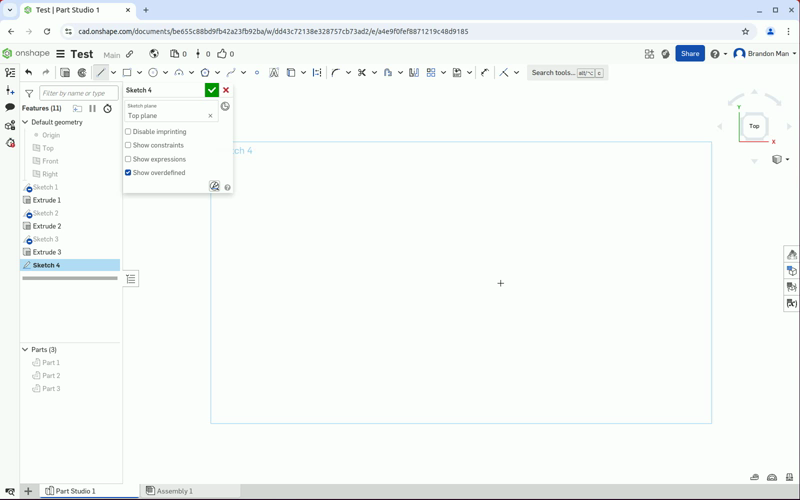
click(500, 282)
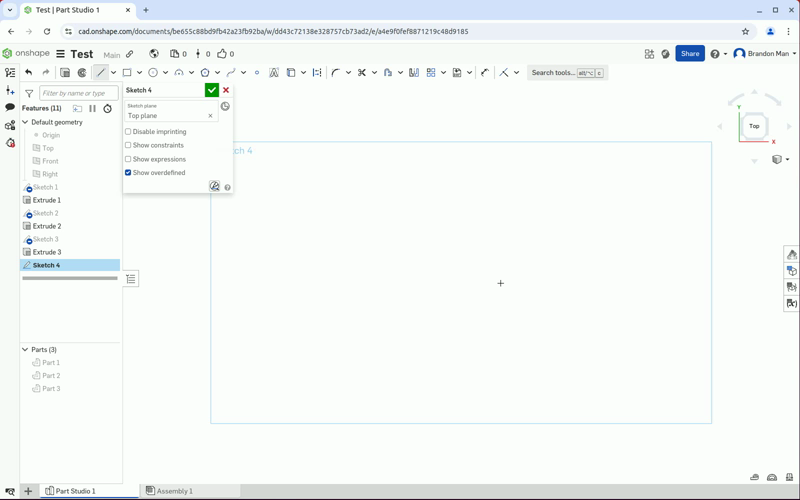
key_up(shift)
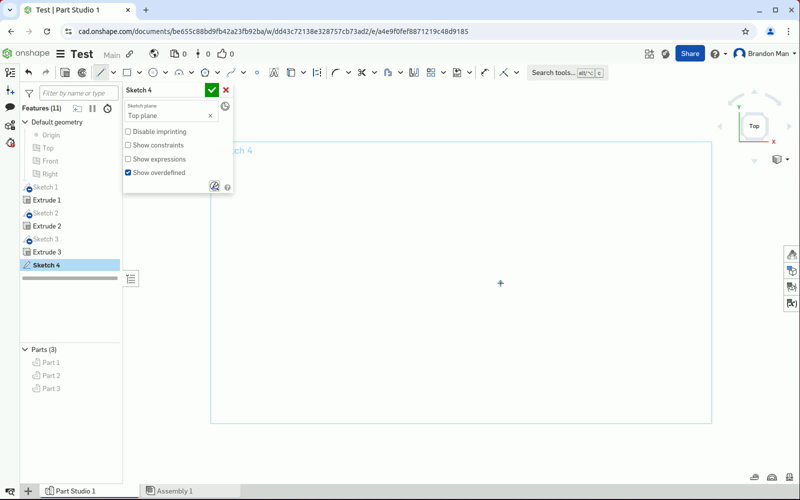
key_down(shift)
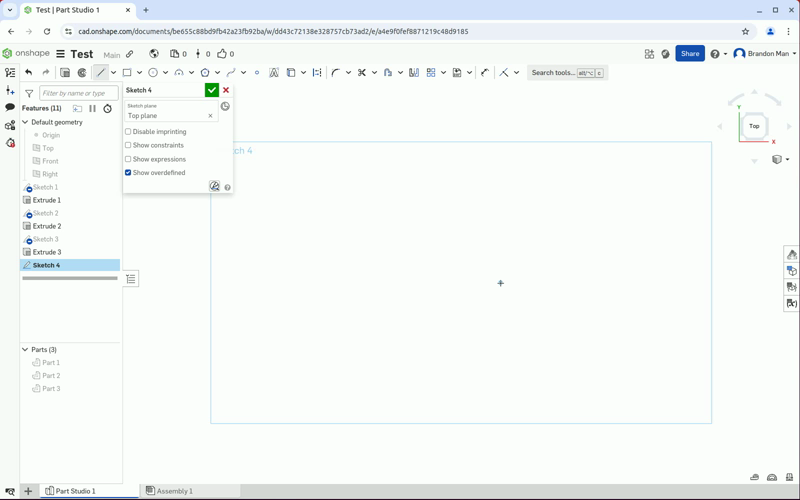
mouse_move(530, 282)
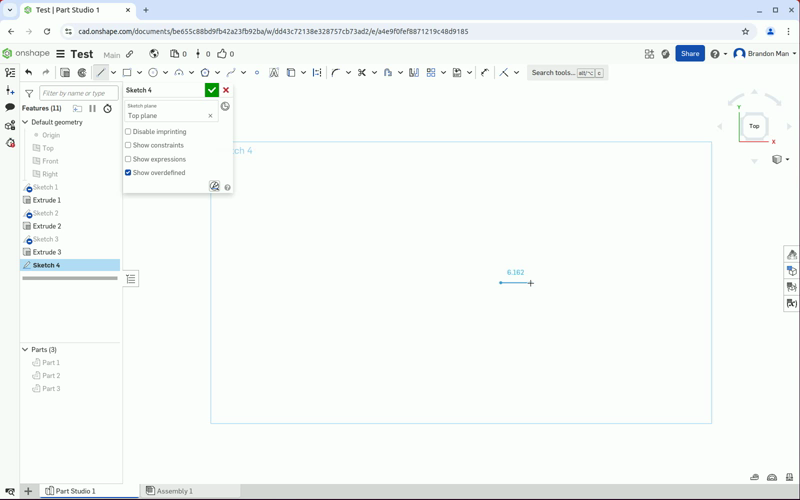
mouse_move(507, 282)
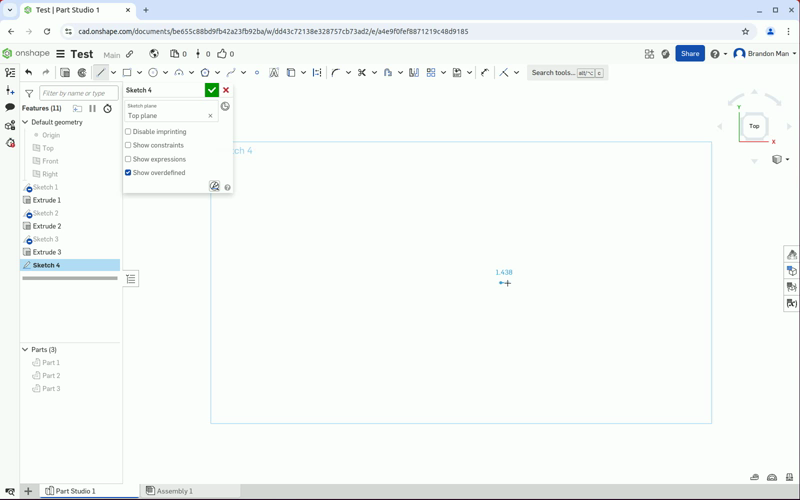
scroll(6)
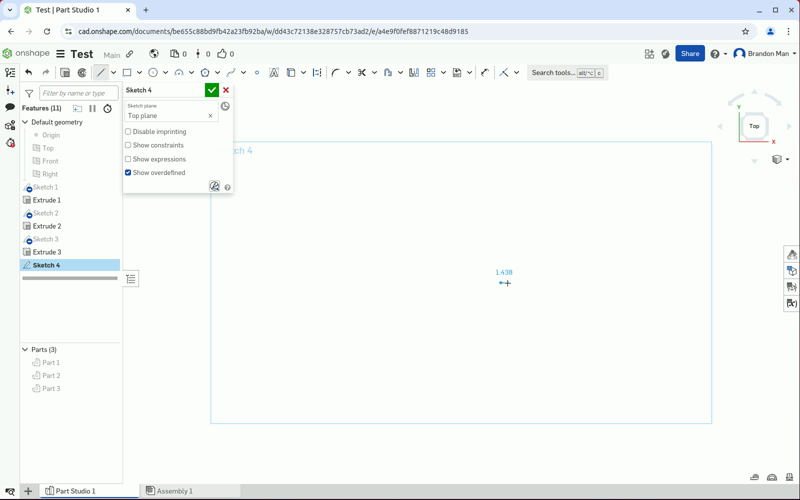
scroll(6)
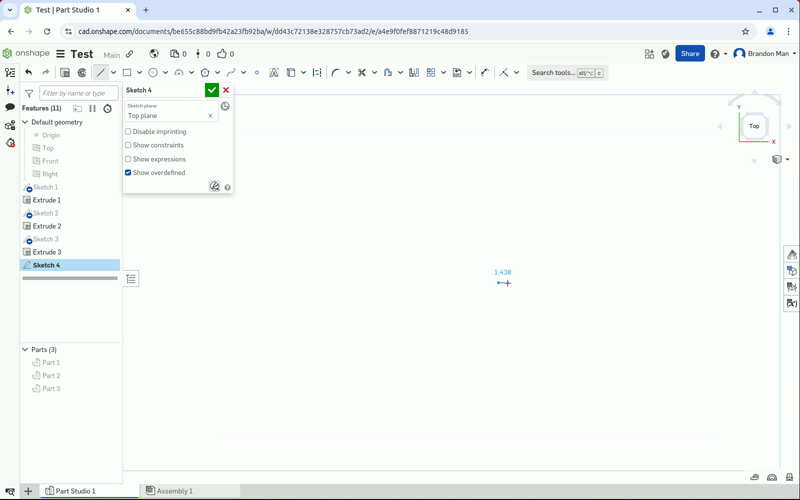
scroll(6)
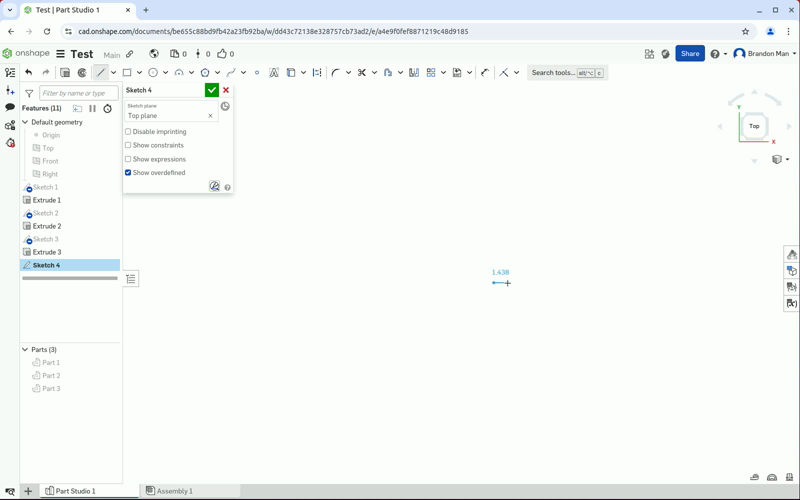
scroll(6)
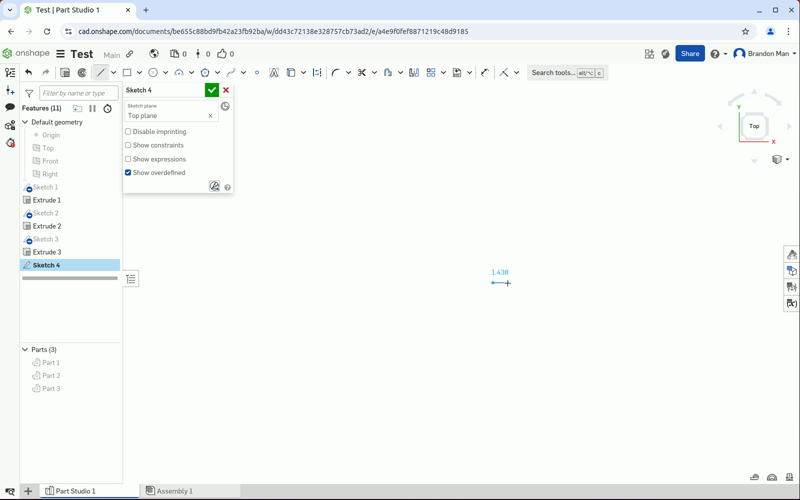
scroll(6)
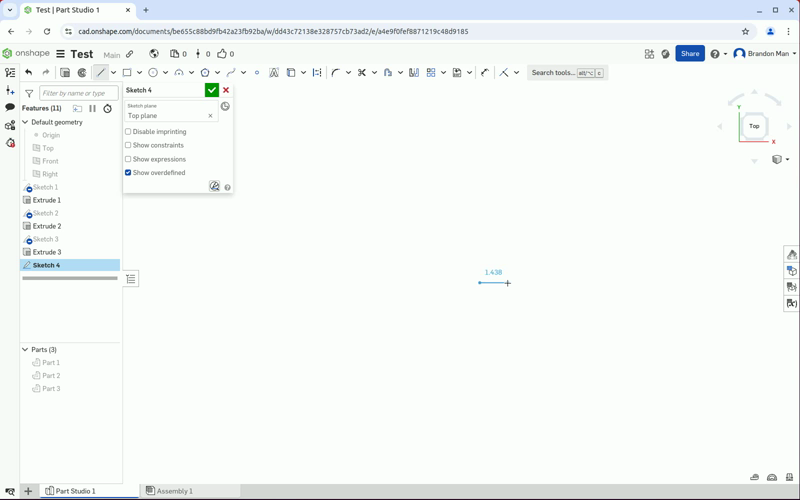
scroll(6)
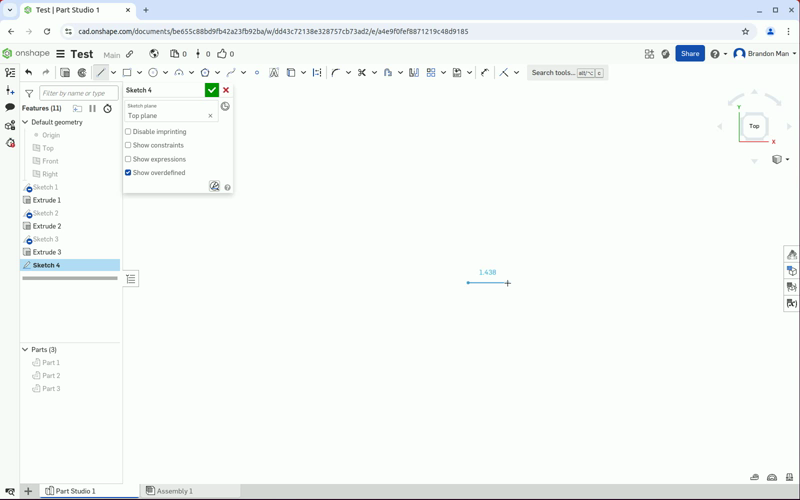
scroll(6)
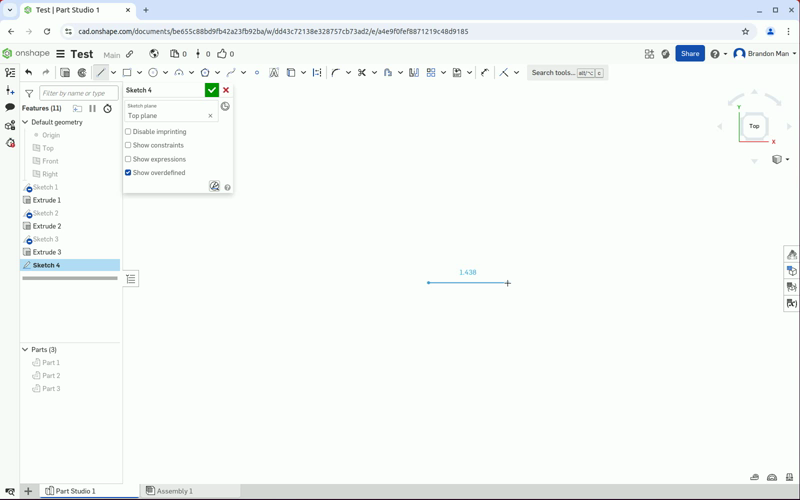
click(507, 282)
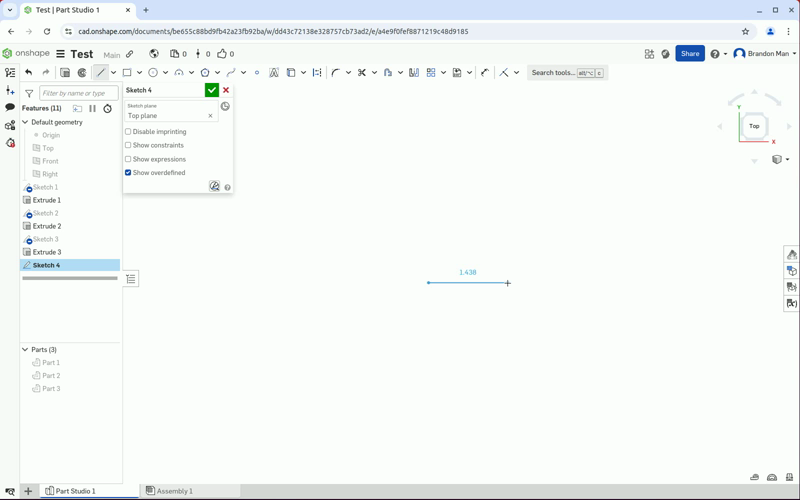
scroll(-6)
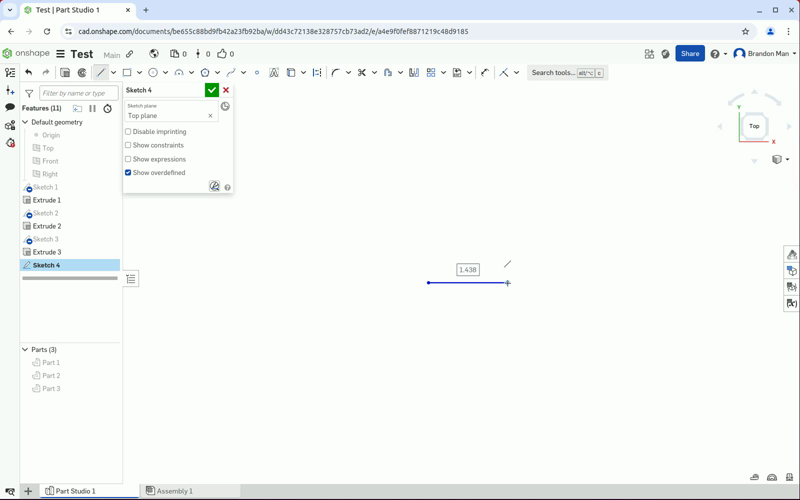
scroll(-6)
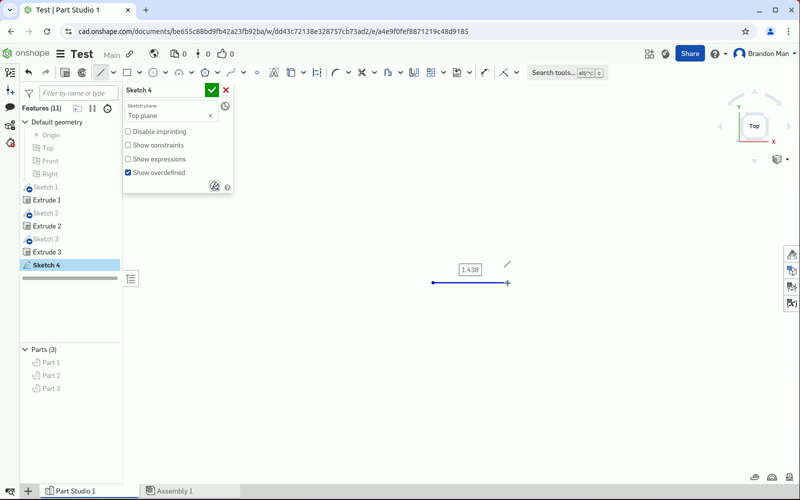
scroll(-6)
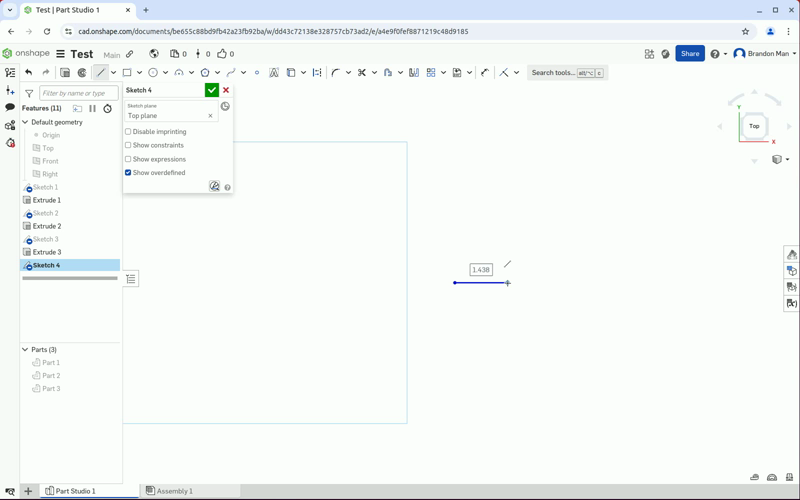
scroll(-6)
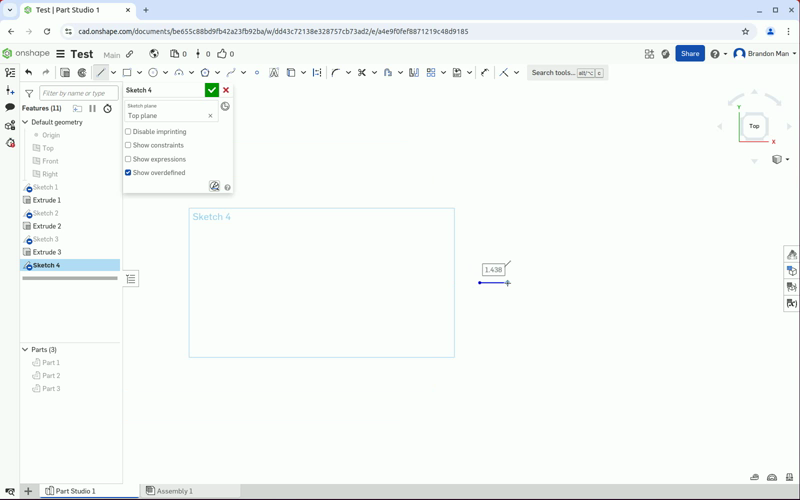
scroll(-6)
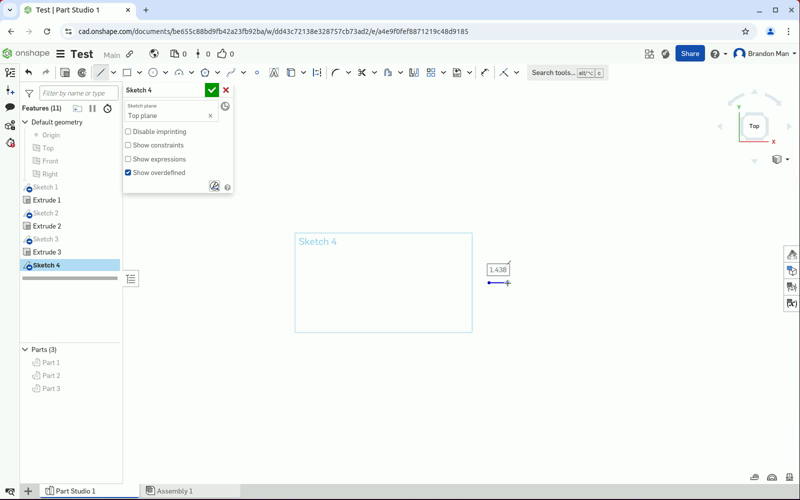
scroll(-6)
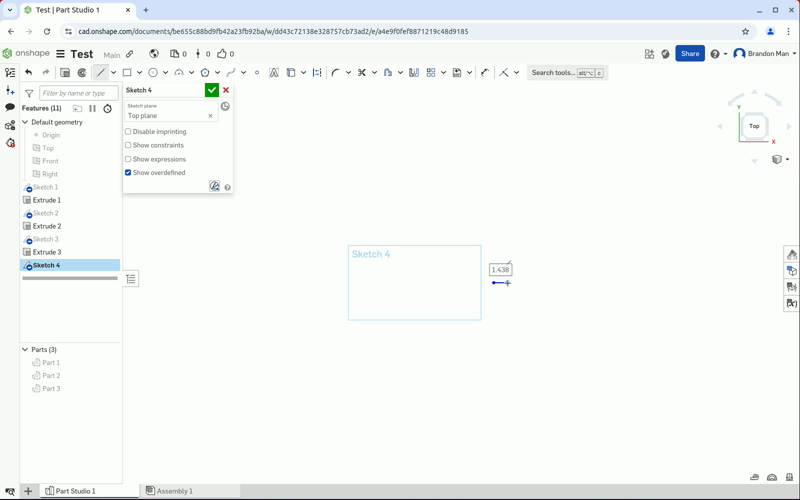
scroll(-6)
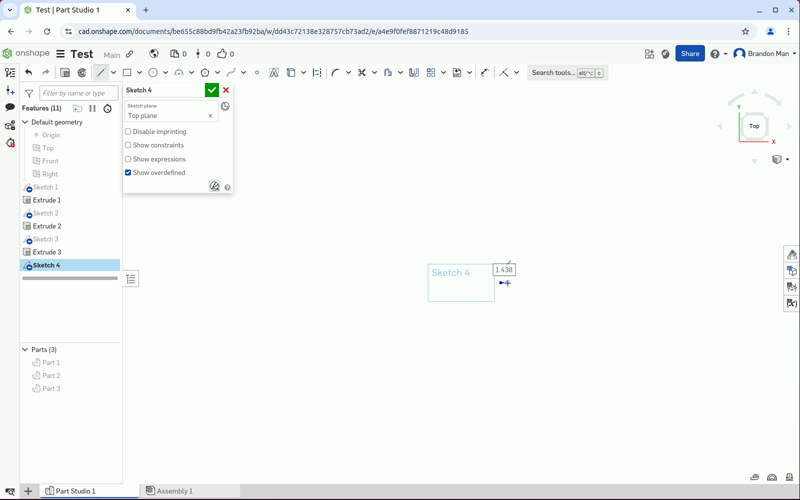
key_up(shift)
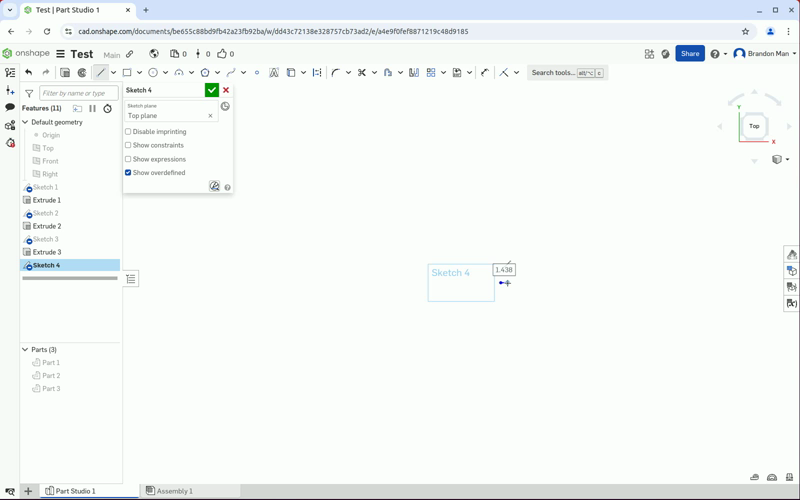
key_down(shift)
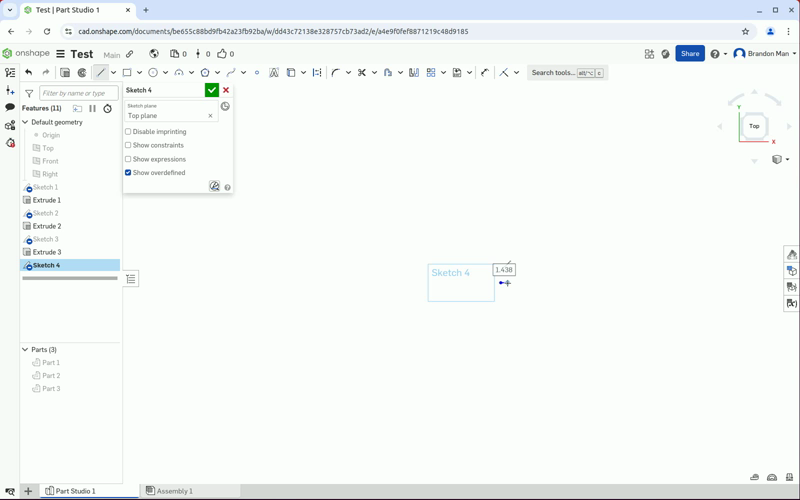
mouse_move(537, 282)
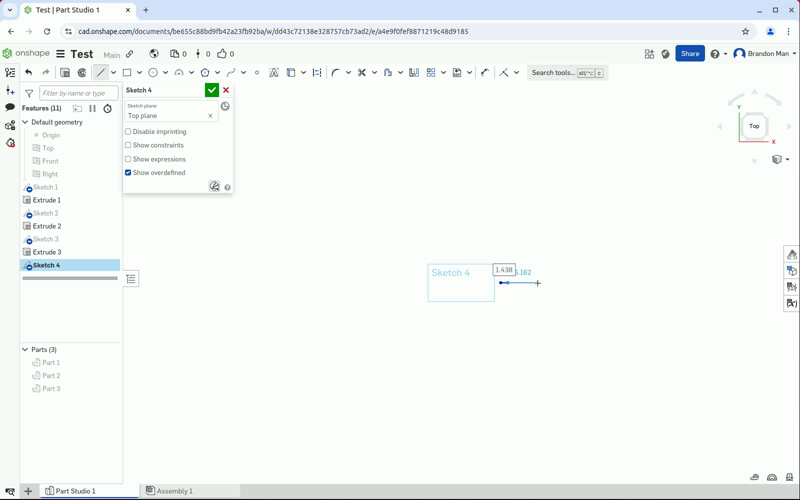
mouse_move(507, 271)
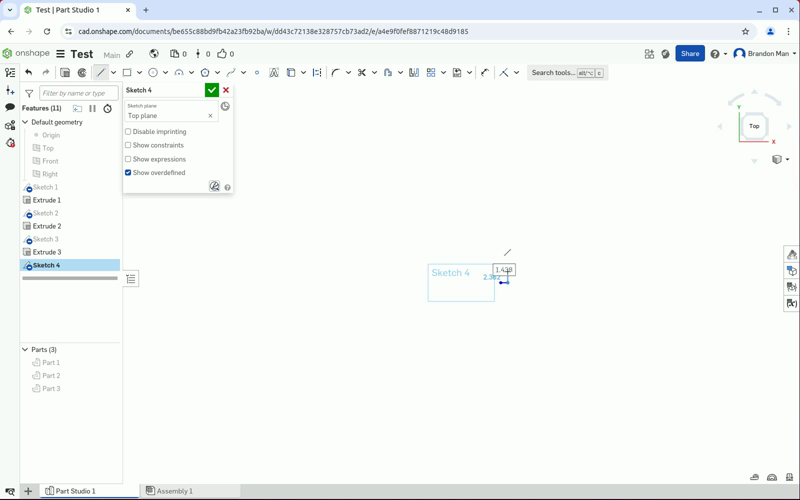
click(507, 271)
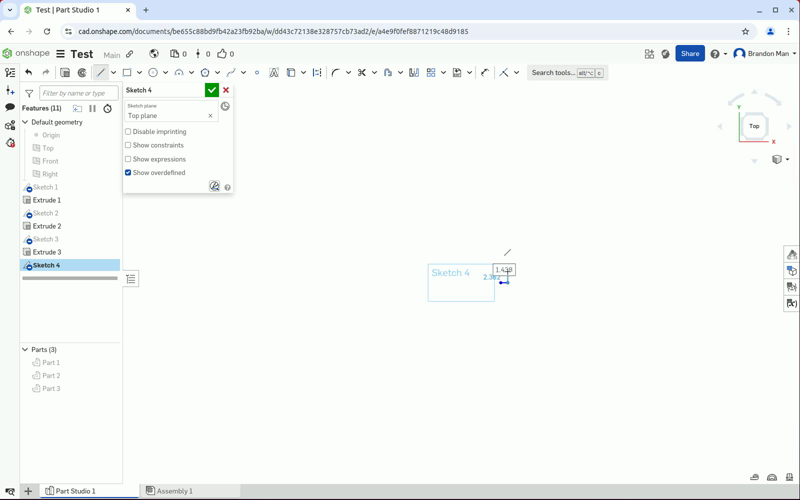
key_up(shift)
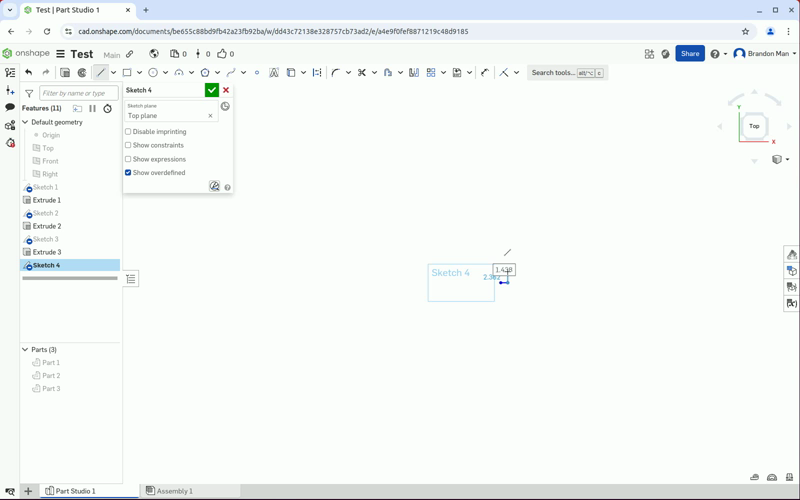
key_down(shift)
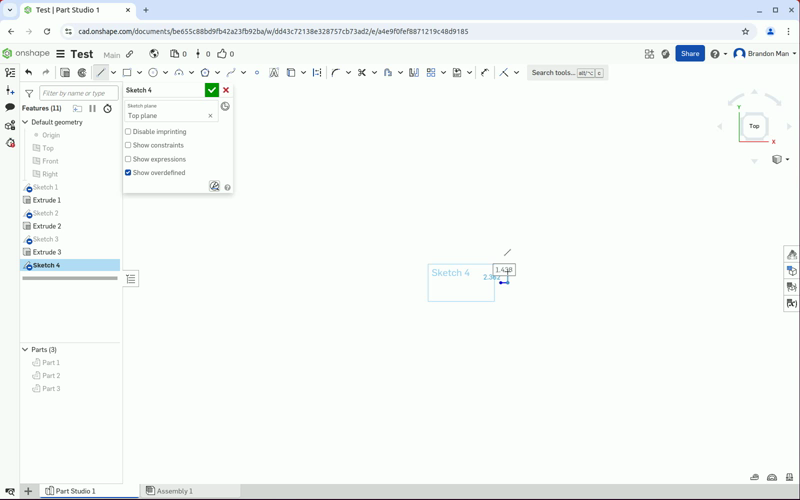
mouse_move(537, 271)
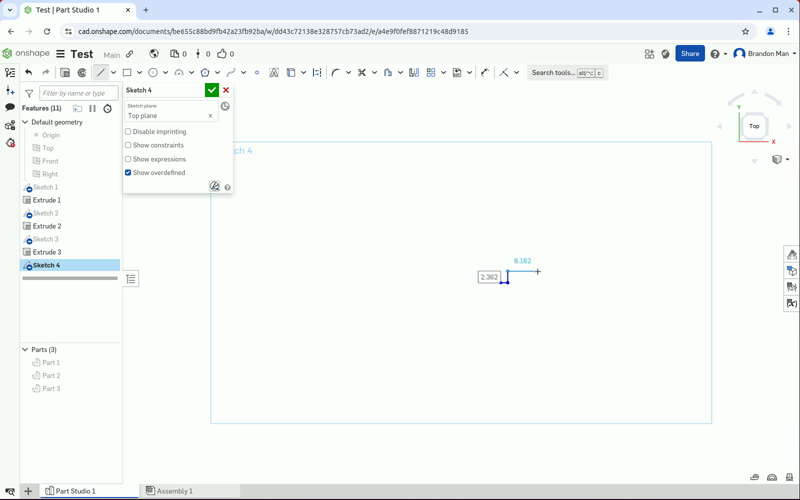
mouse_move(500, 271)
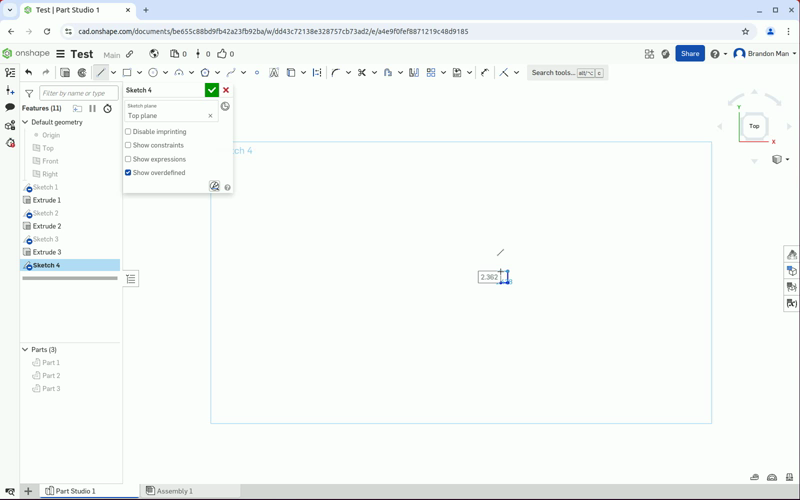
scroll(6)
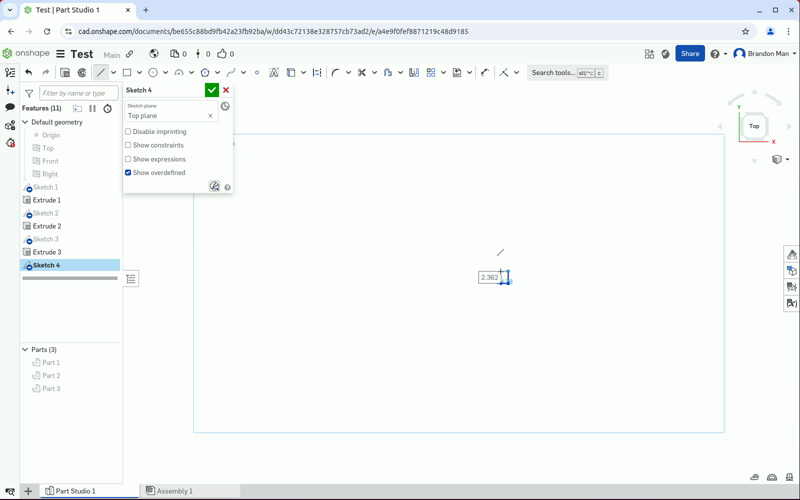
scroll(6)
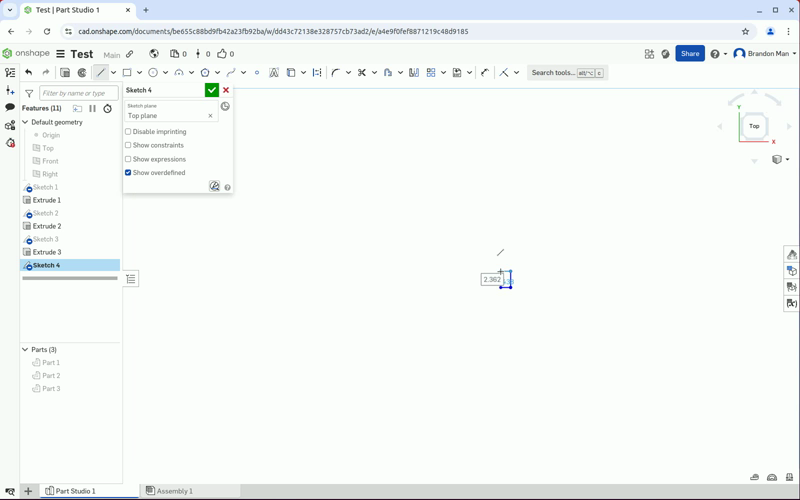
scroll(6)
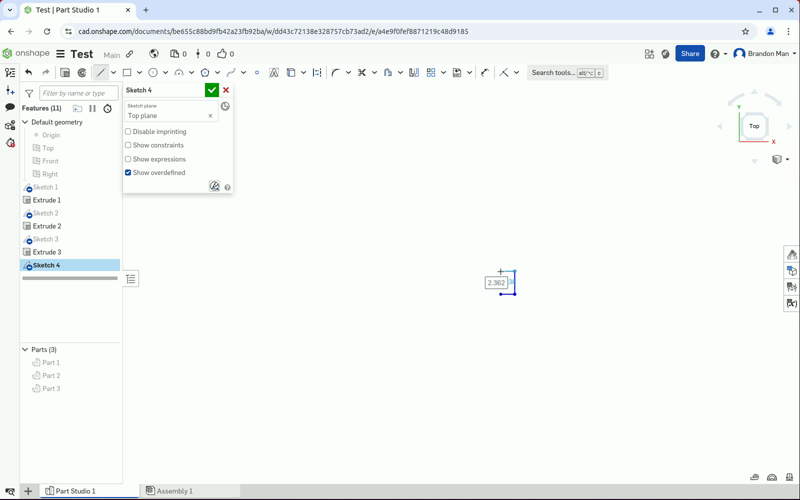
scroll(6)
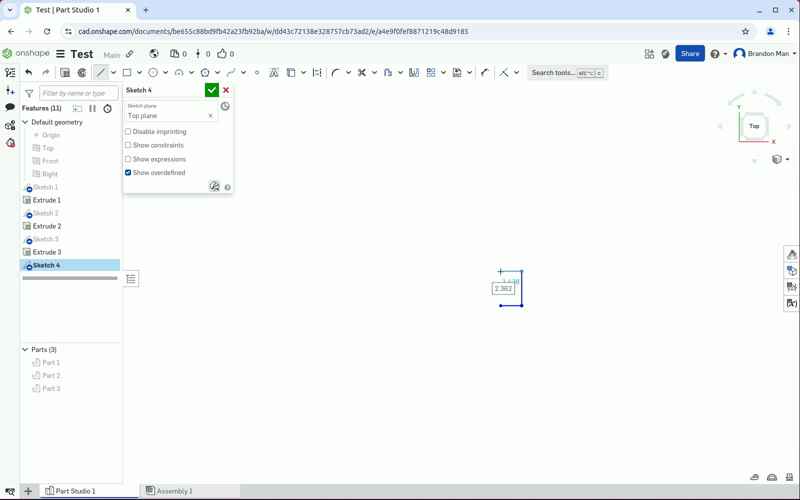
scroll(6)
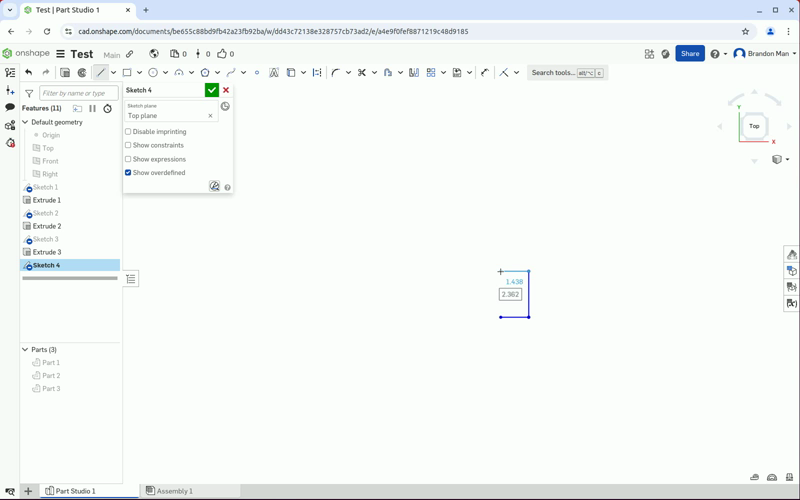
scroll(6)
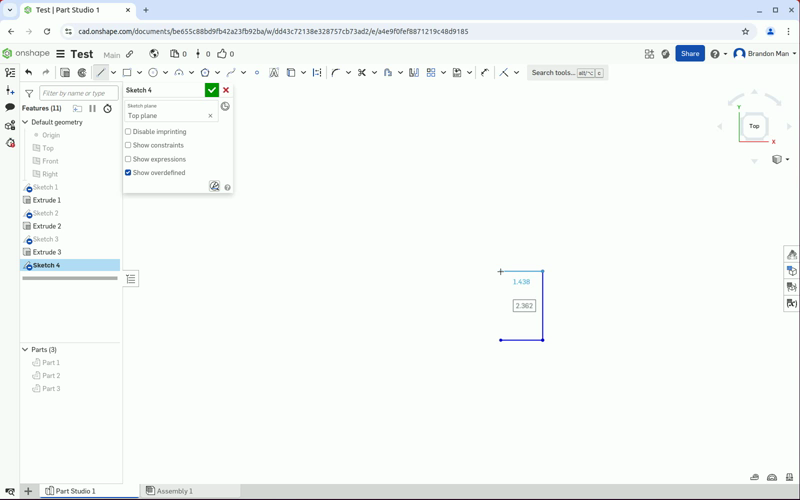
scroll(6)
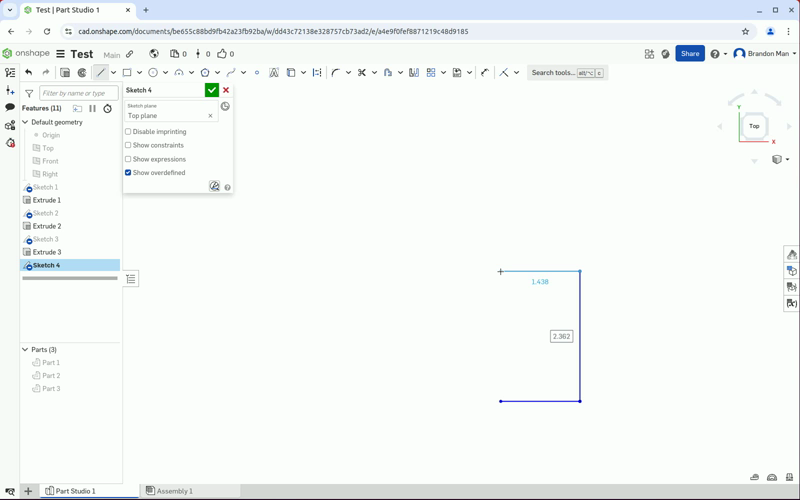
click(500, 271)
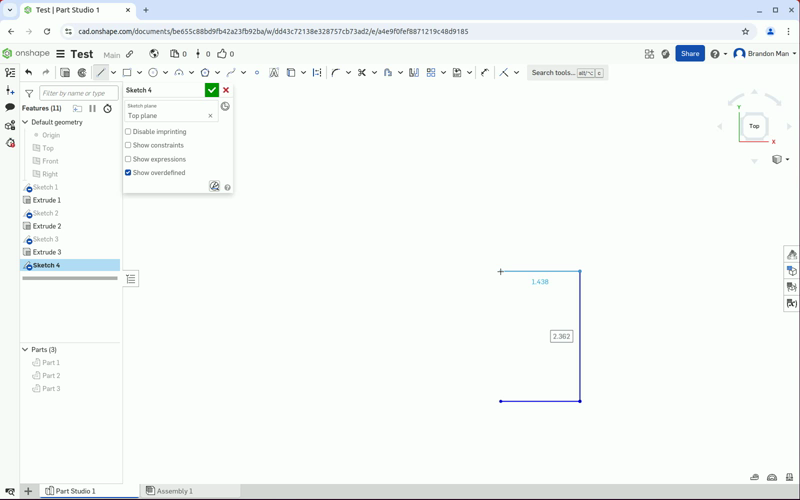
scroll(-6)
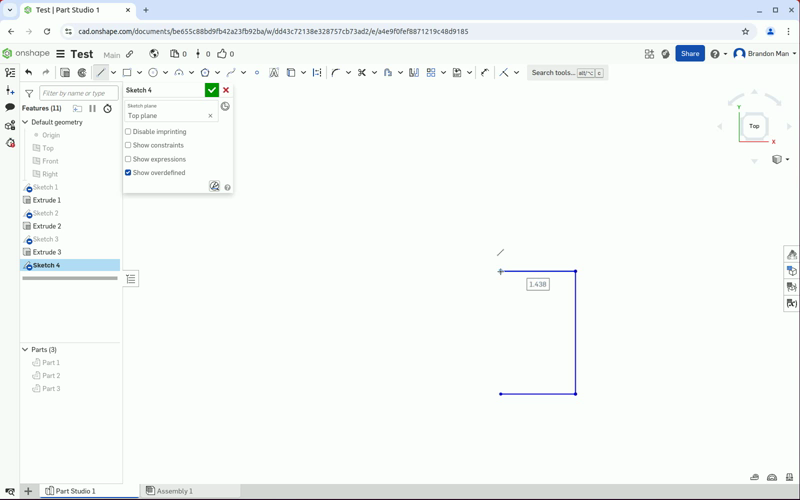
scroll(-6)
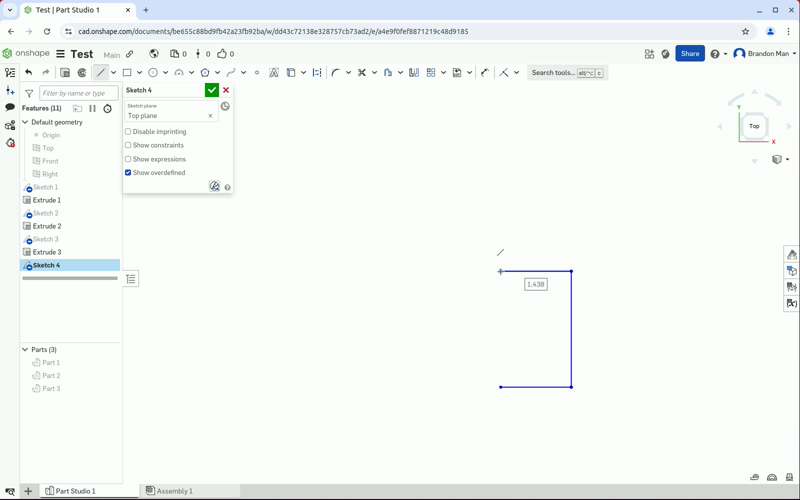
scroll(-6)
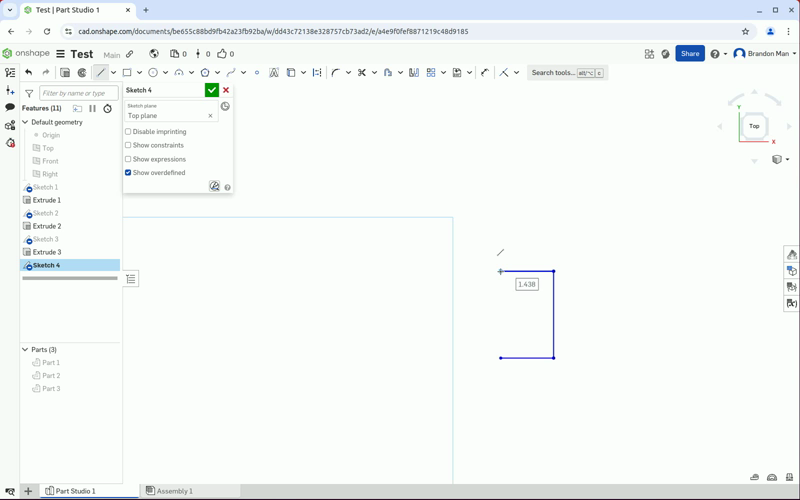
scroll(-6)
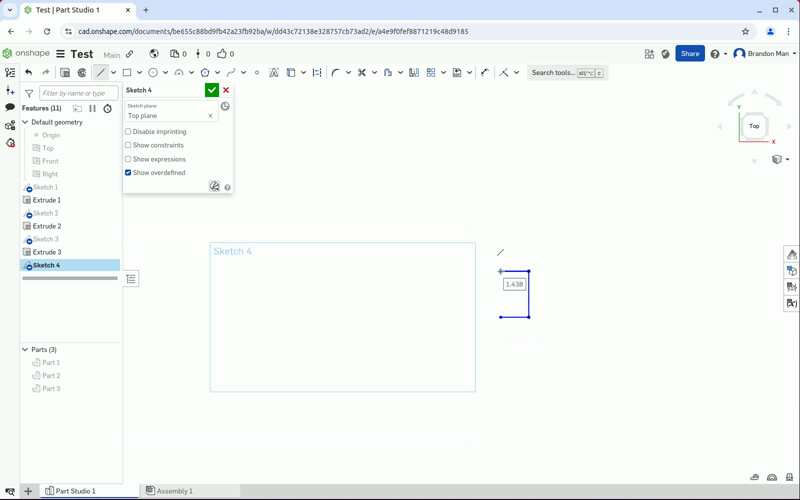
scroll(-6)
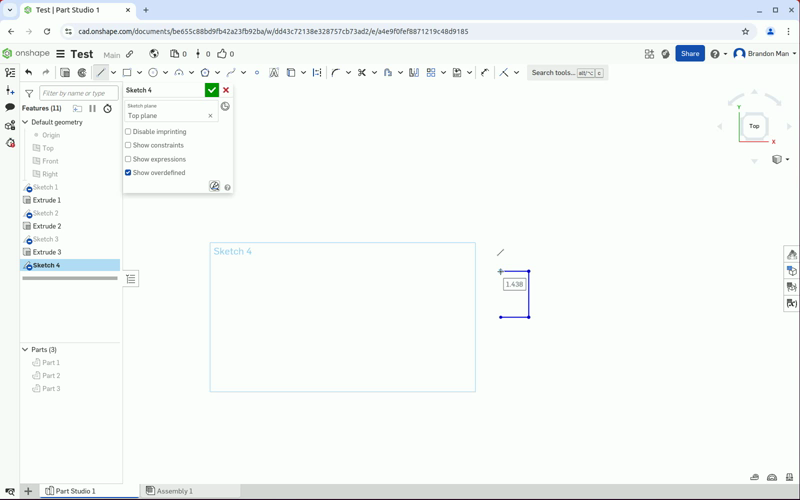
scroll(-6)
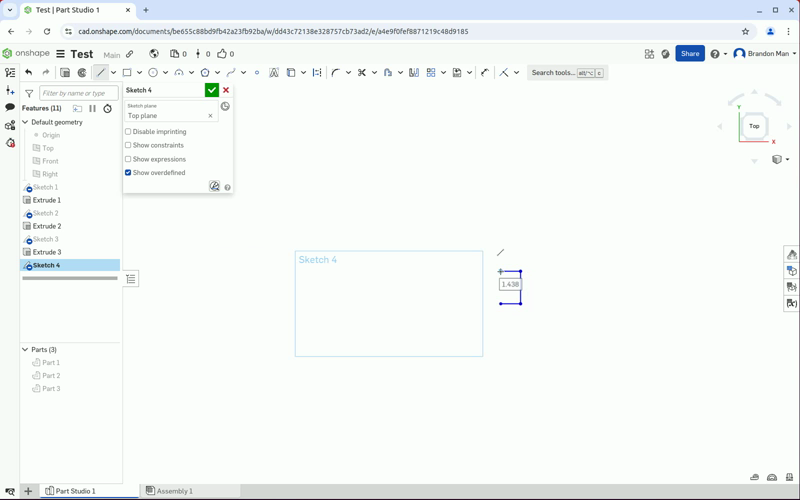
scroll(-6)
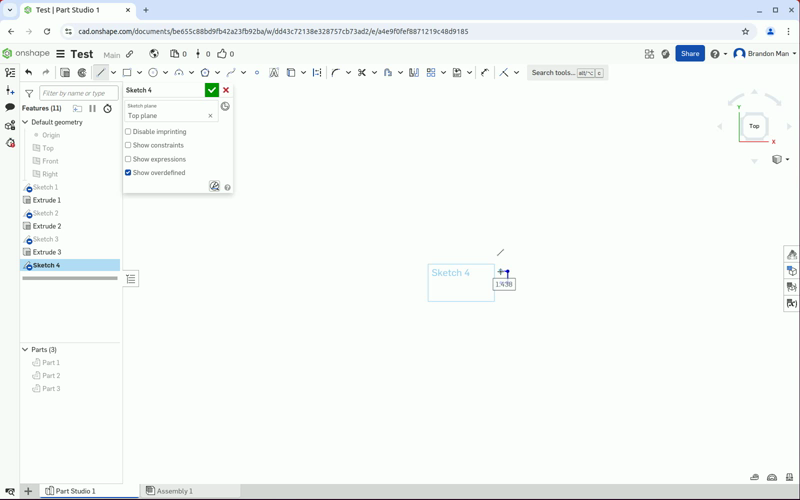
key_up(shift)
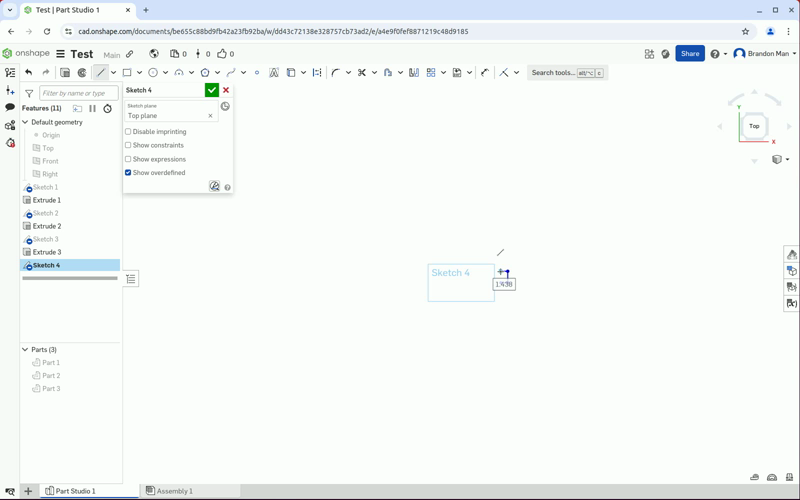
mouse_move(530, 271)
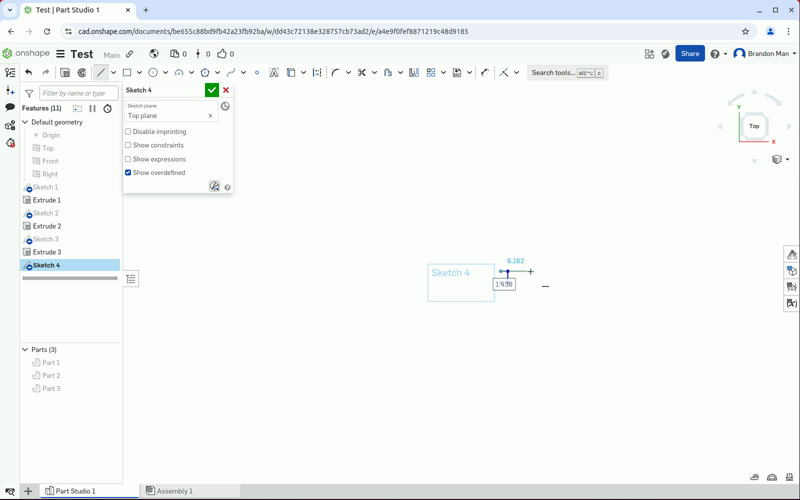
key_down(shift)
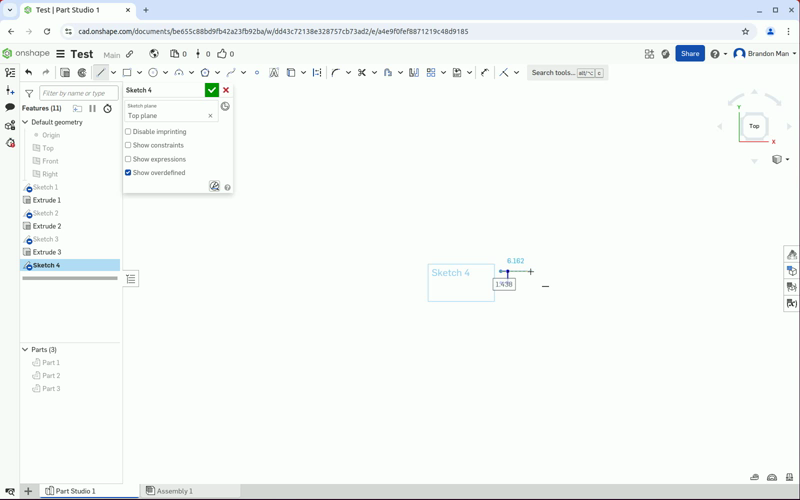
mouse_move(500, 282)
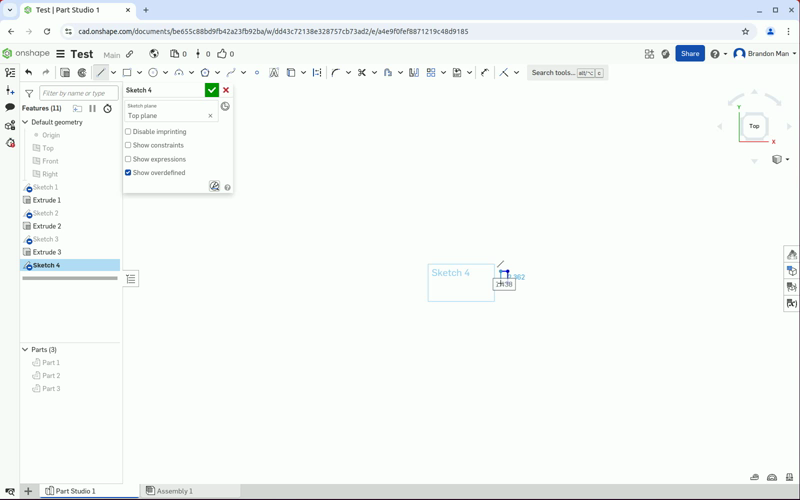
key_up(shift)
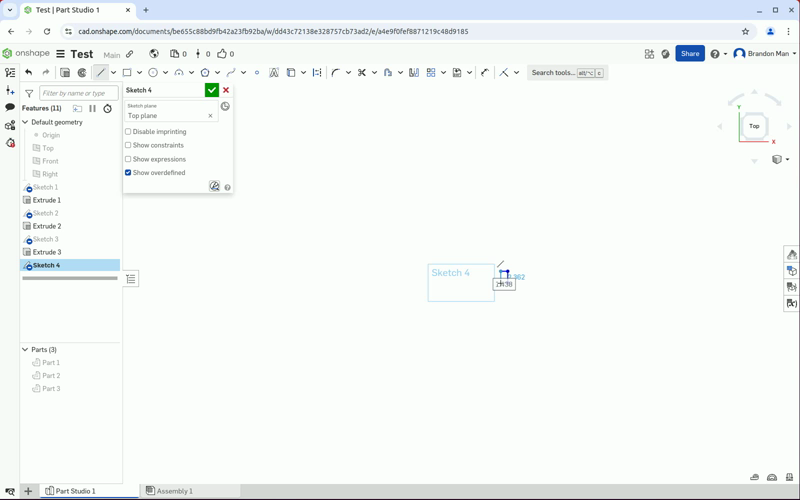
click(500, 282)
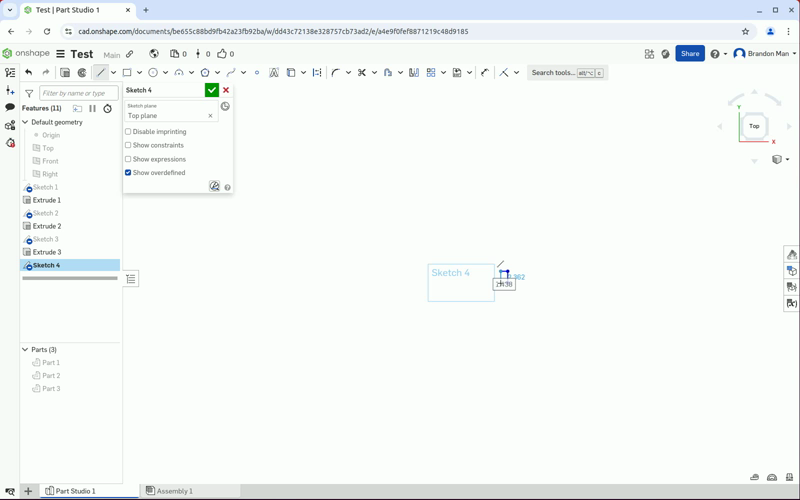
key(esc)
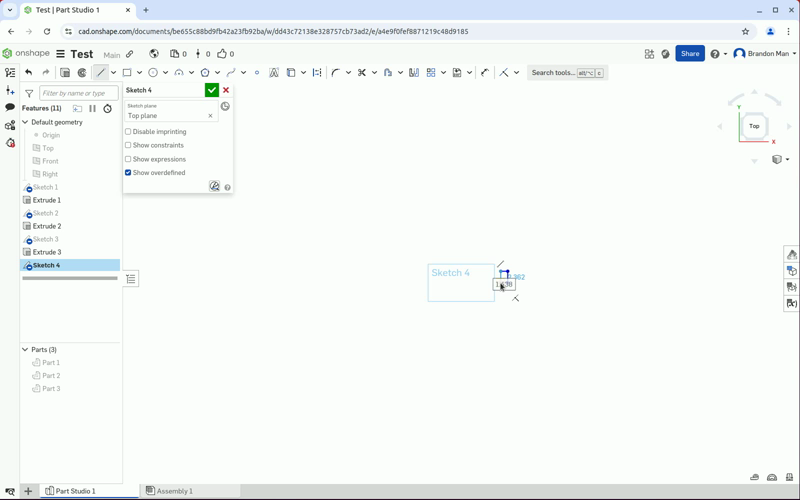
mouse_move(504, 282)
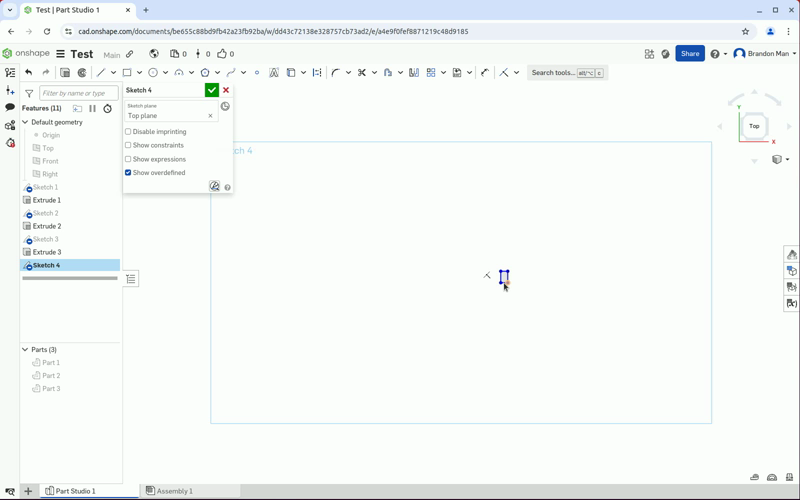
scroll(6)
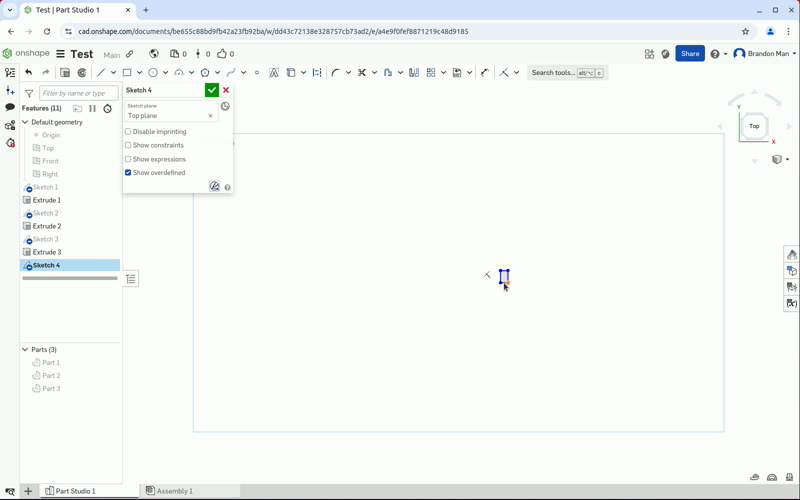
scroll(6)
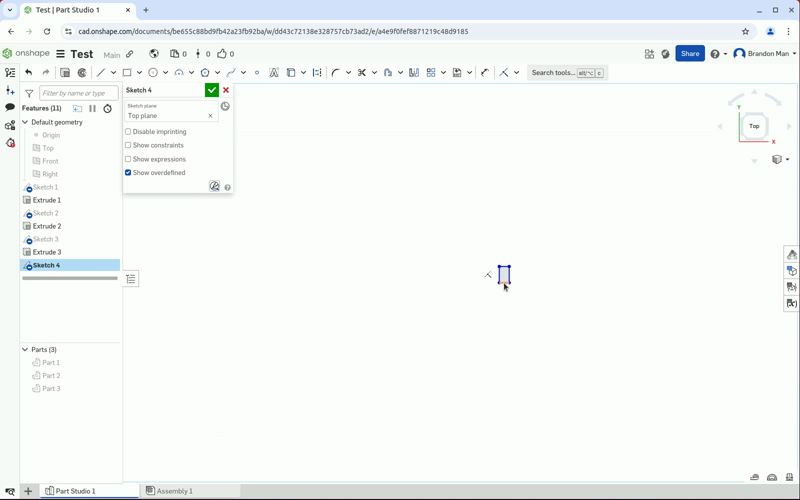
scroll(6)
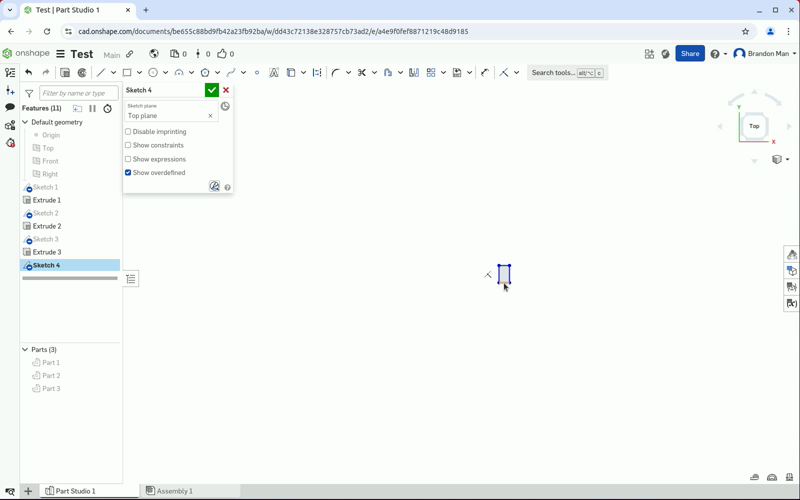
scroll(6)
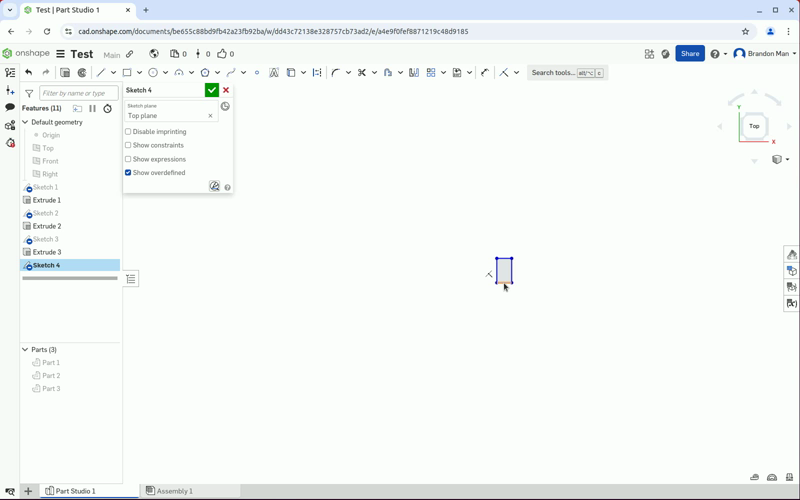
scroll(6)
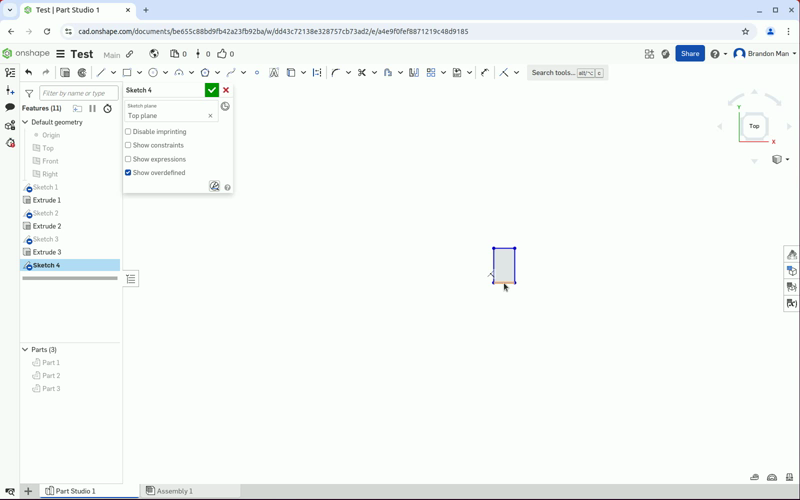
scroll(6)
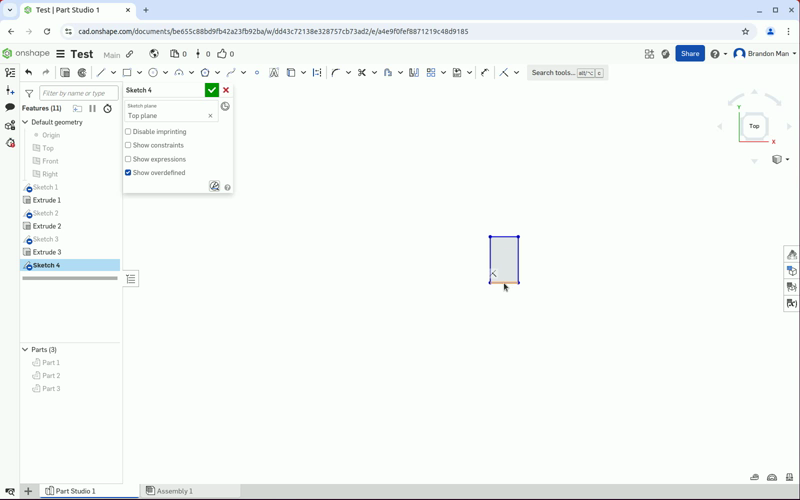
scroll(6)
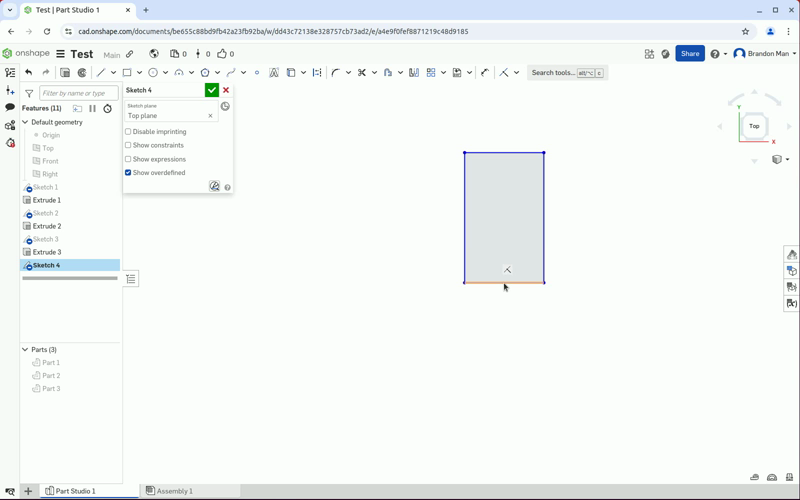
click(504, 282)
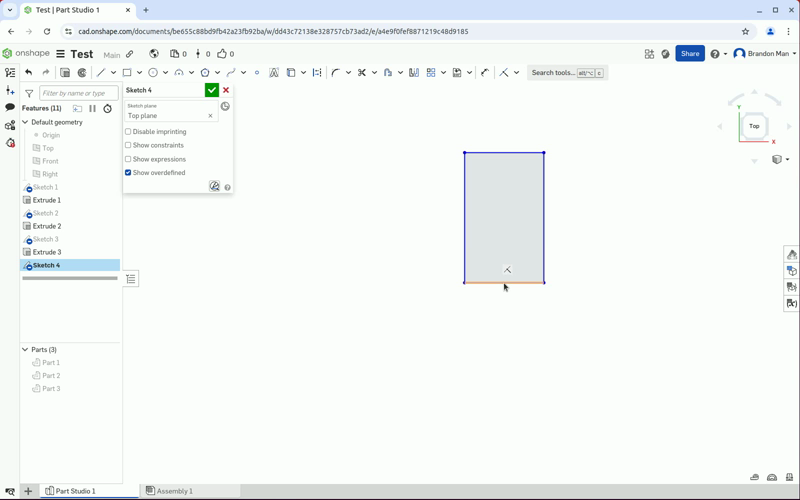
scroll(-6)
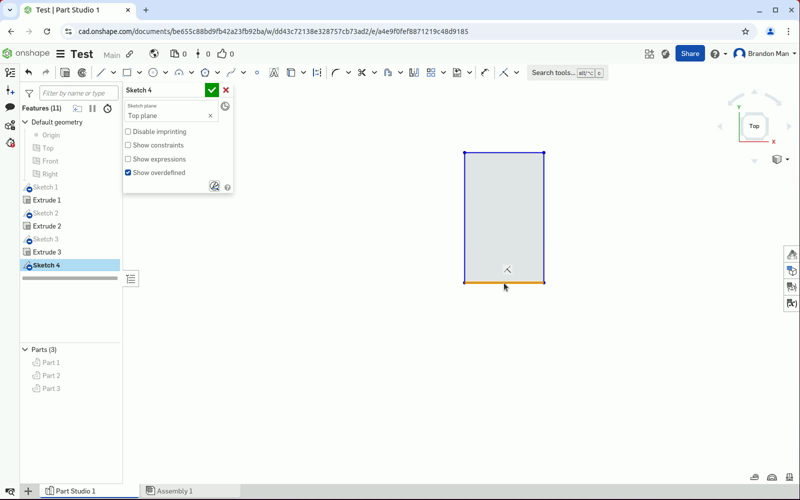
scroll(-6)
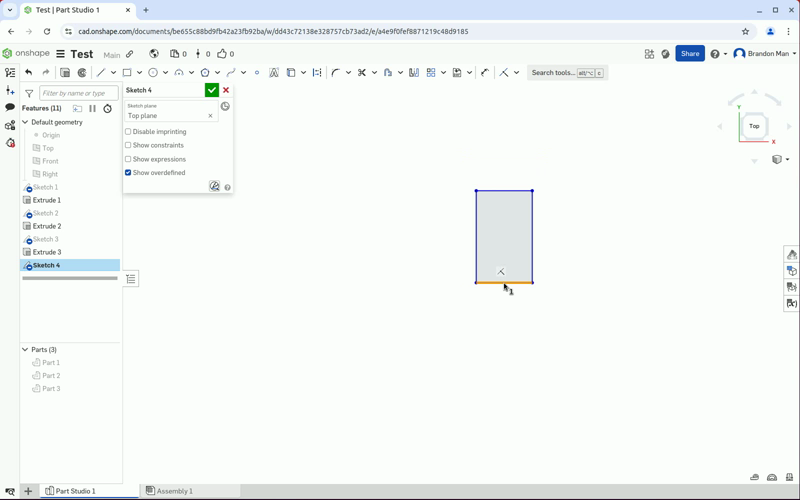
scroll(-6)
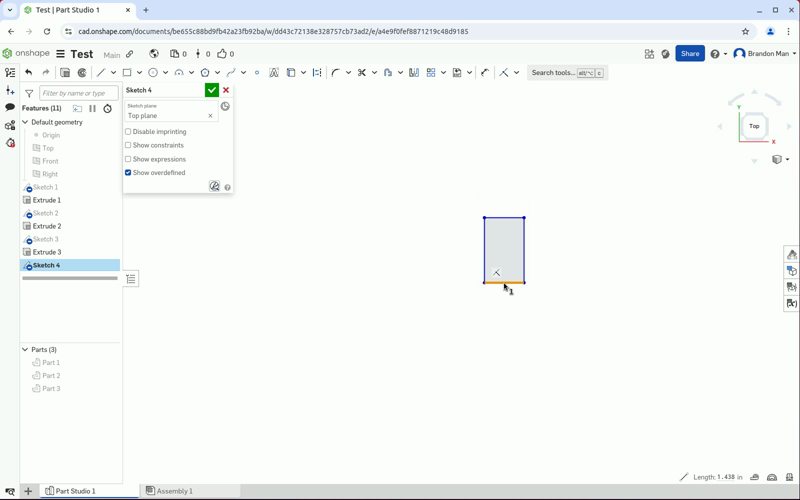
scroll(-6)
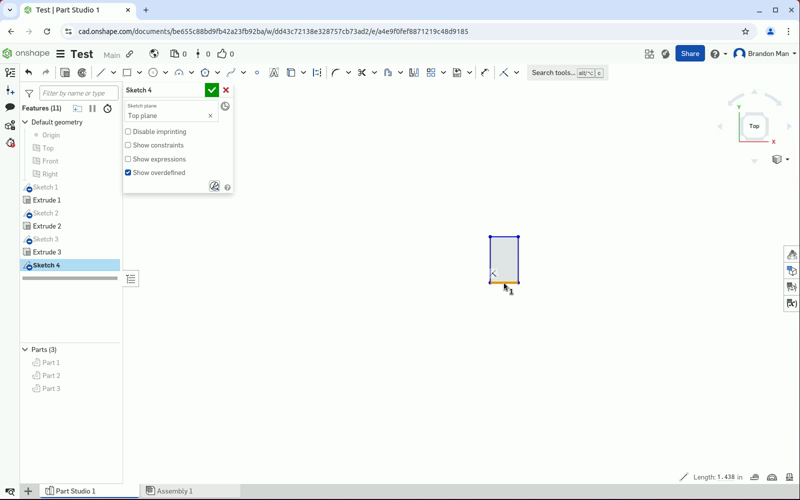
scroll(-6)
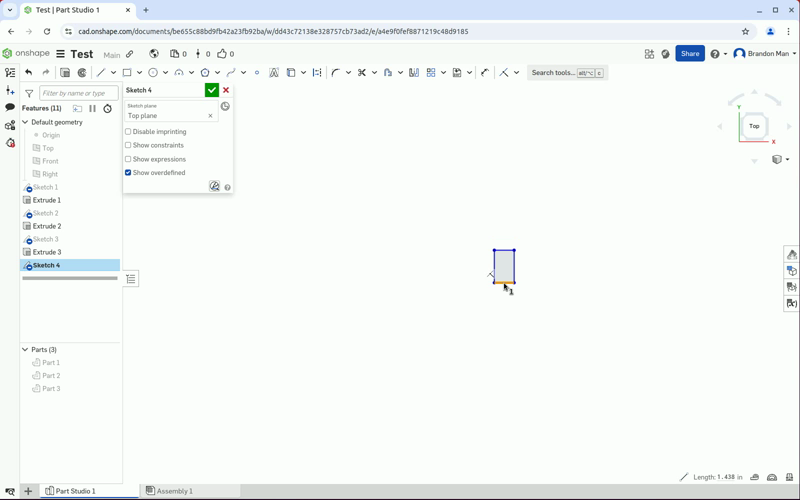
scroll(-6)
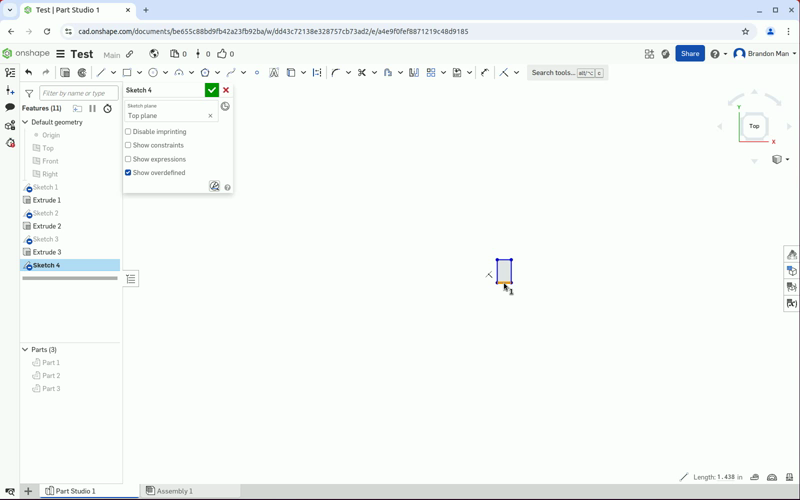
scroll(-6)
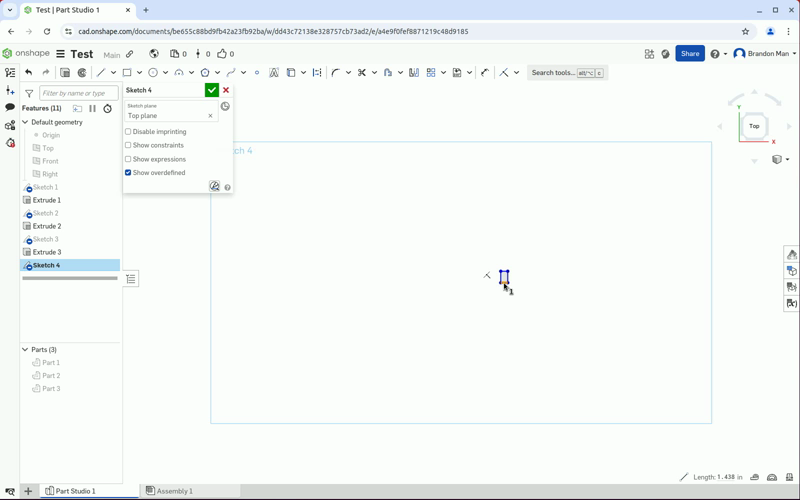
mouse_move(73, 352)
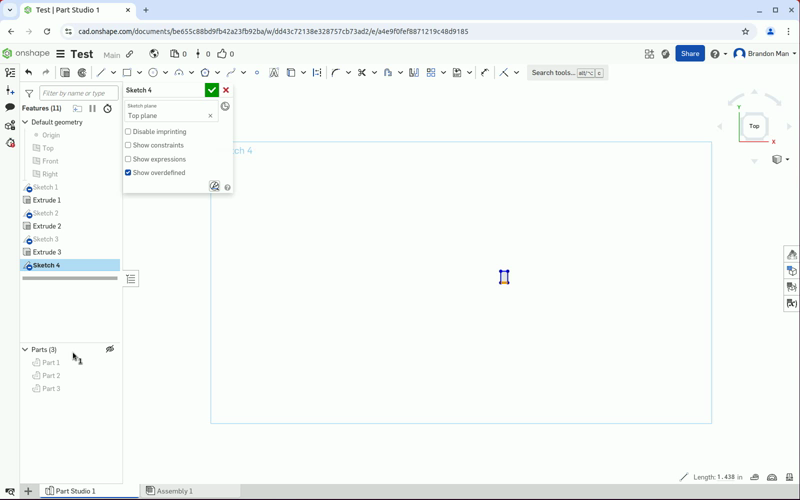
key(shift+y)
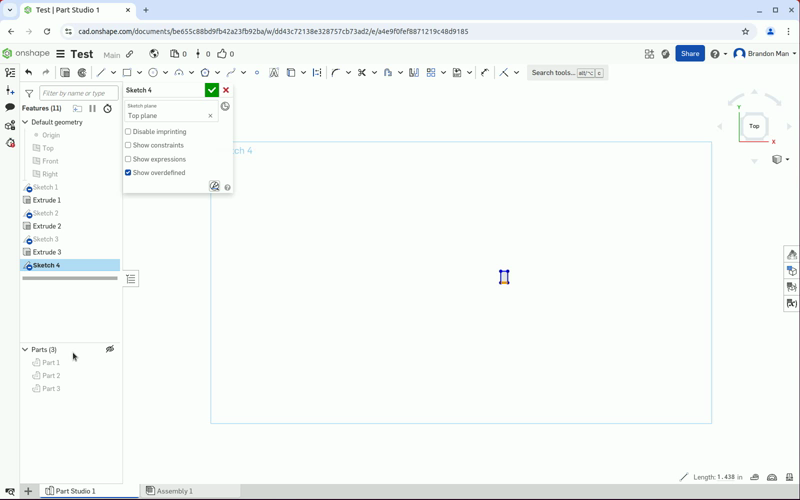
key(shift+e)
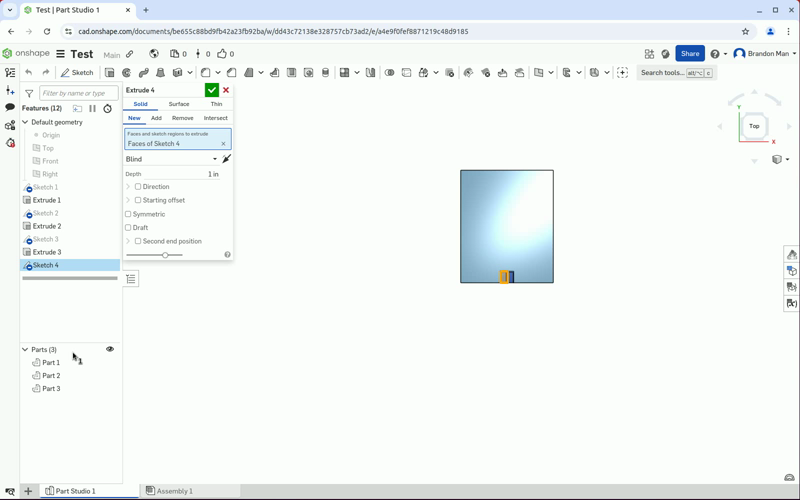
mouse_move(143, 106)
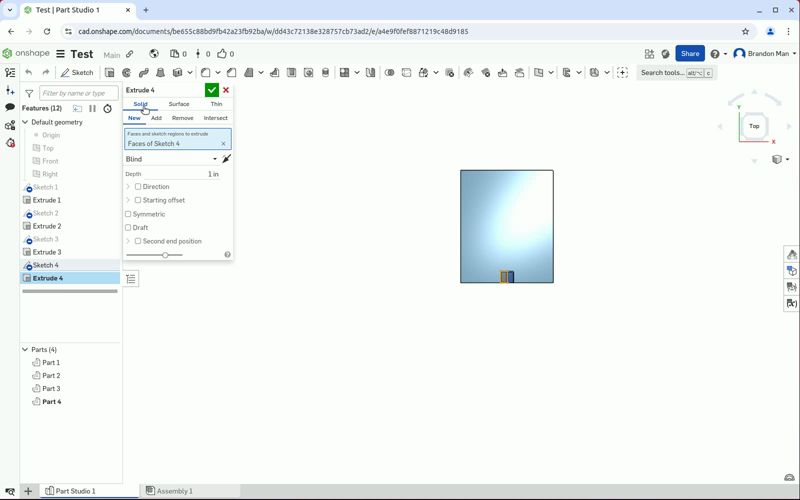
click(143, 106)
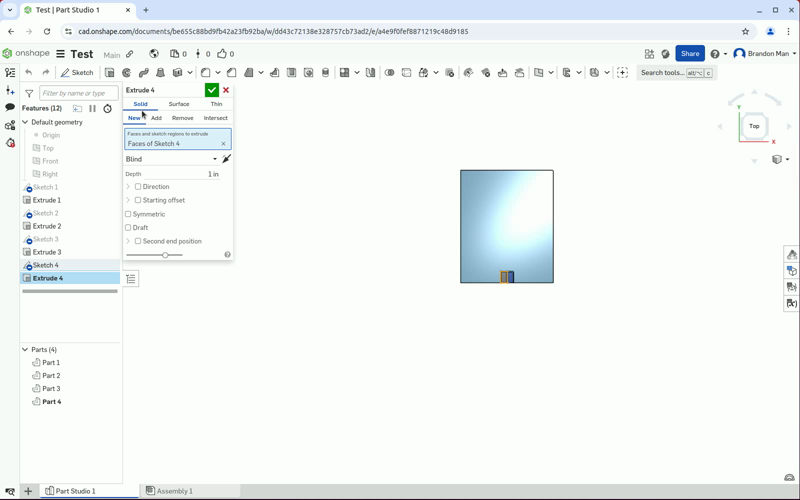
mouse_move(137, 120)
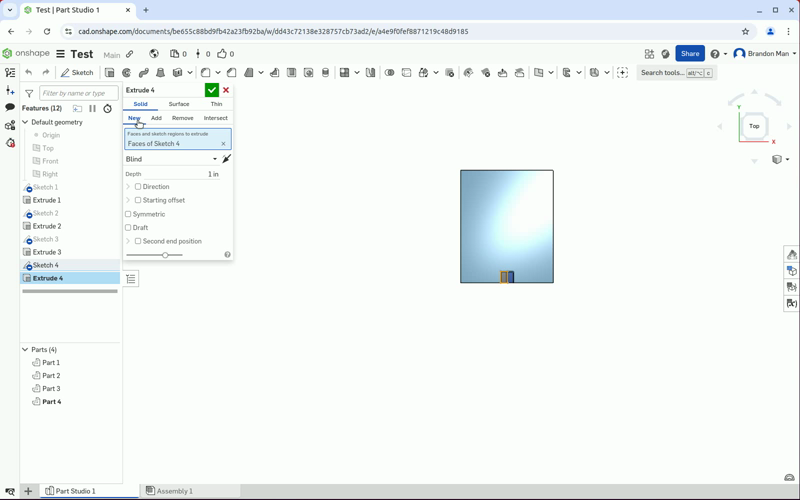
click(137, 120)
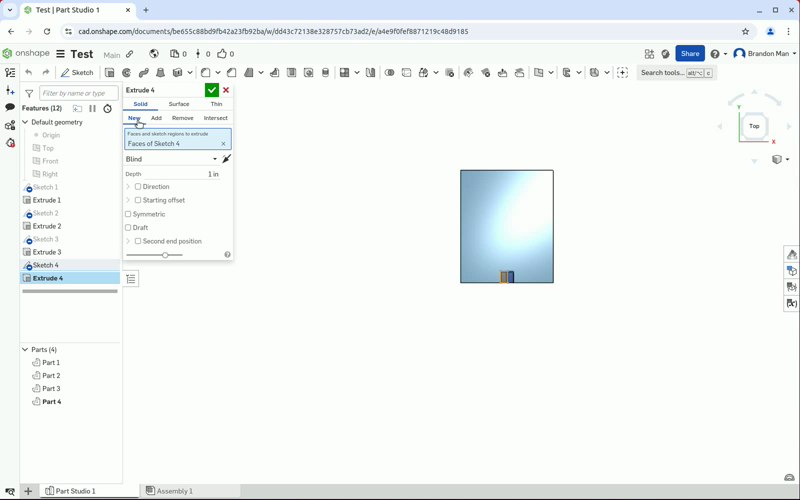
key(tab, 4)
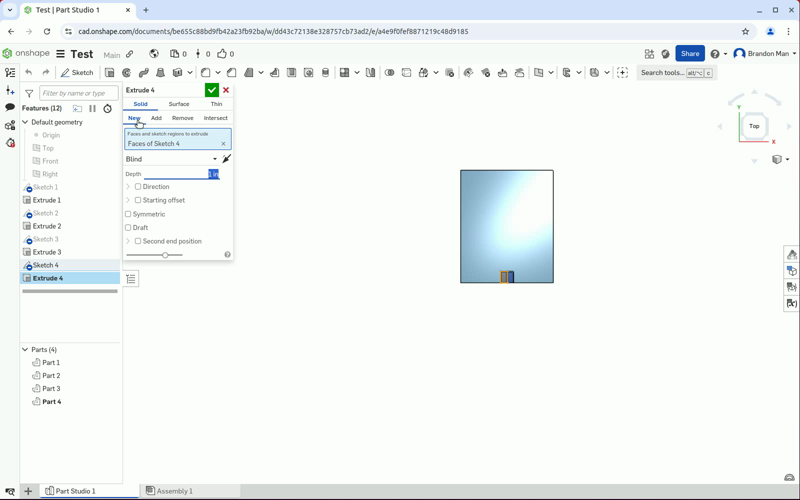
text(10.591)
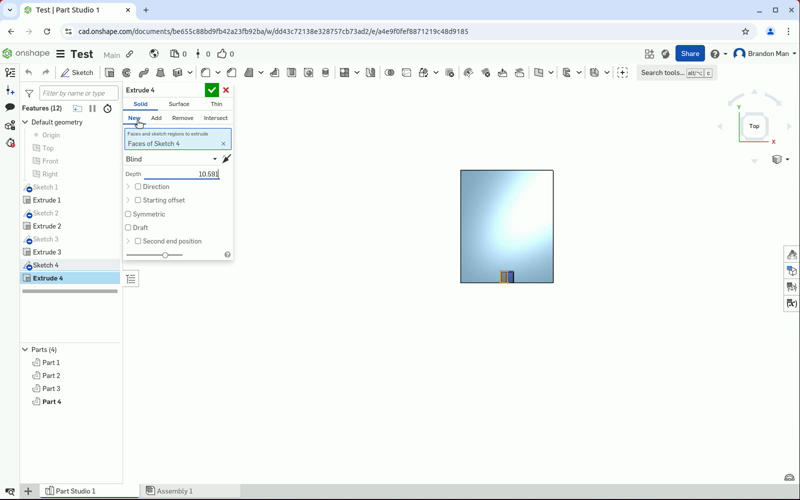
key(enter)
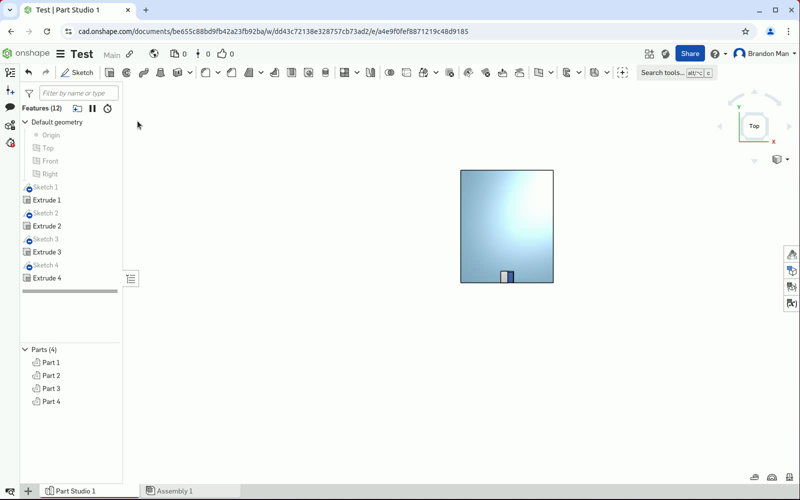
key(shift+h)
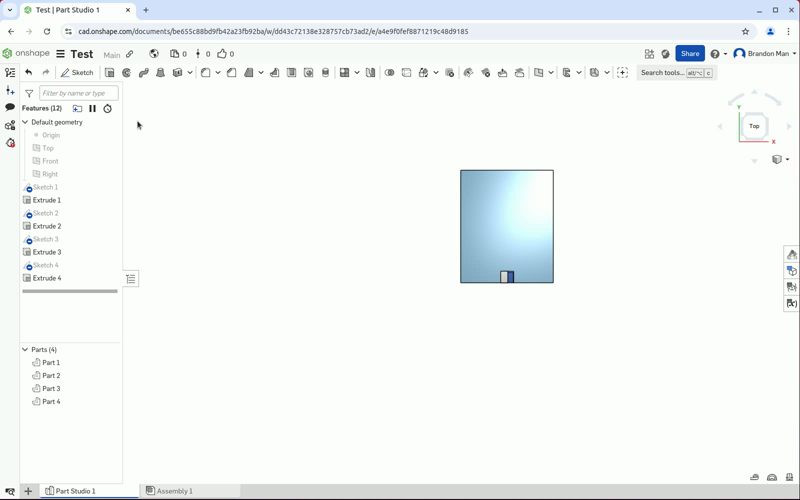
key(shift+h)
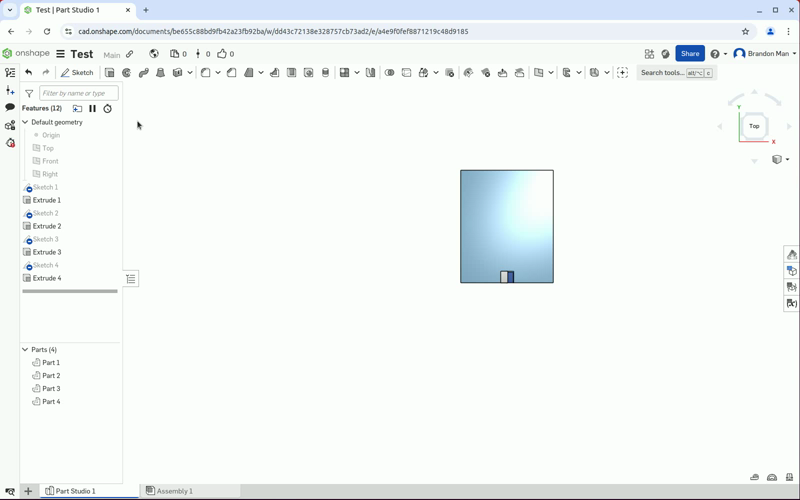
mouse_move(73, 189)
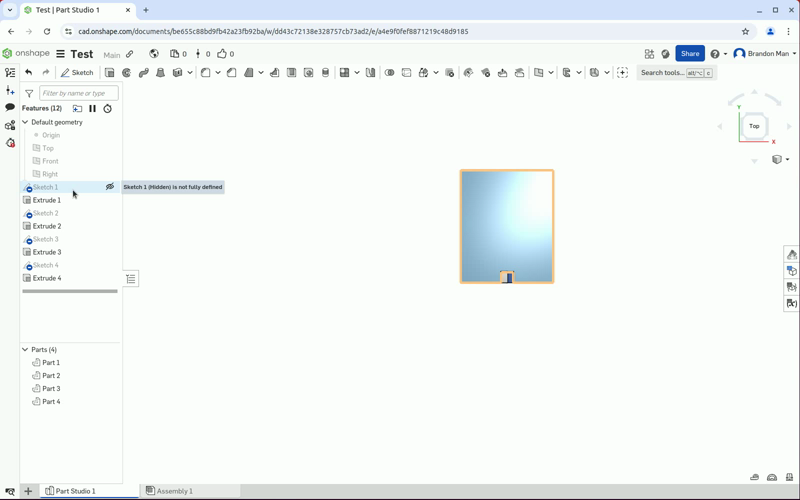
click(73, 189)
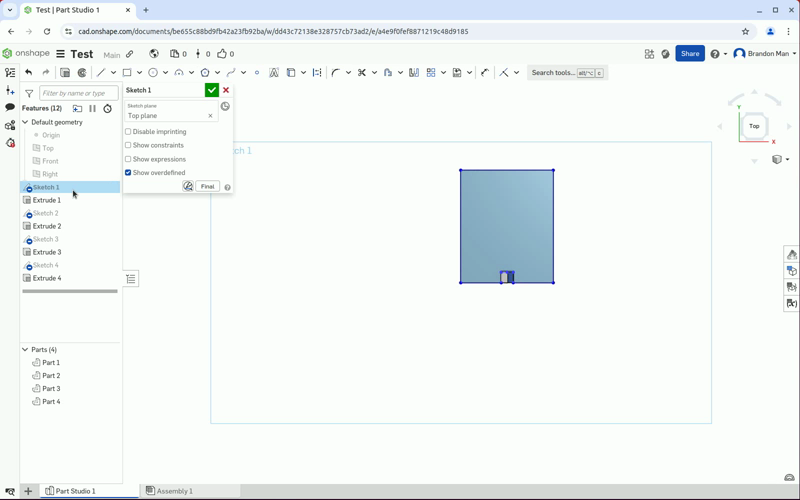
mouse_move(229, 92)
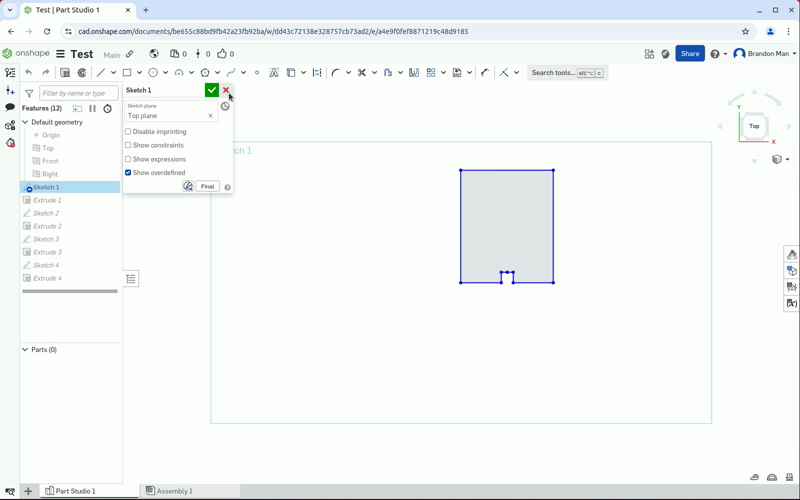
click(229, 92)
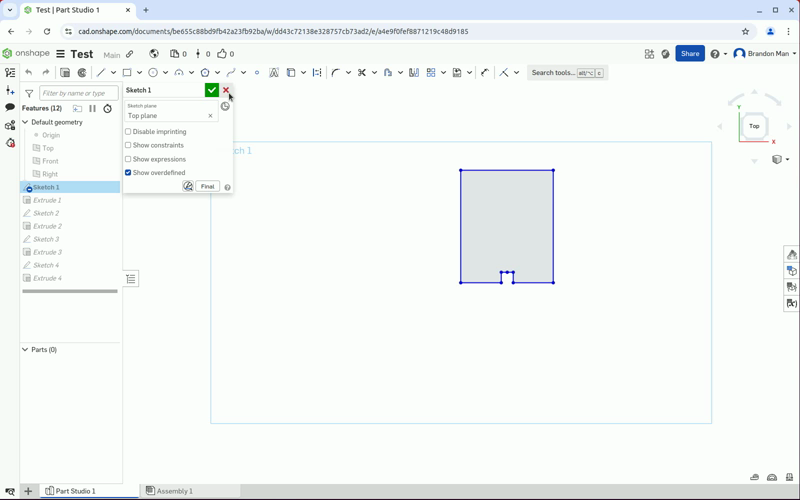
key(shift+s)
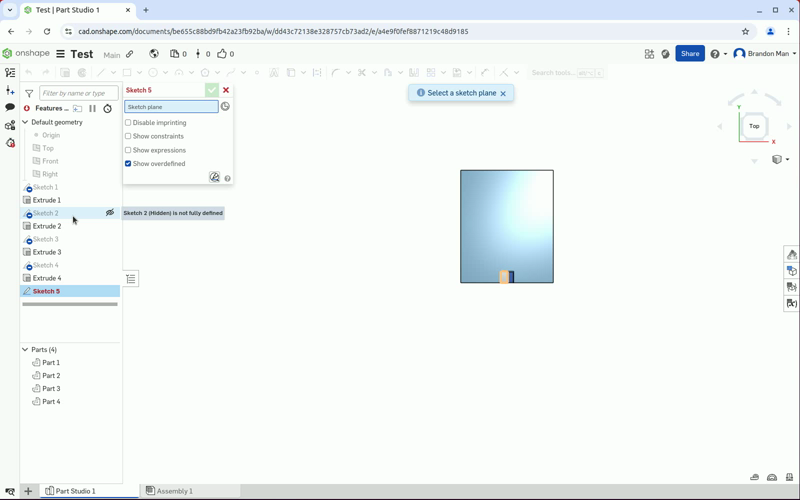
scroll(3)
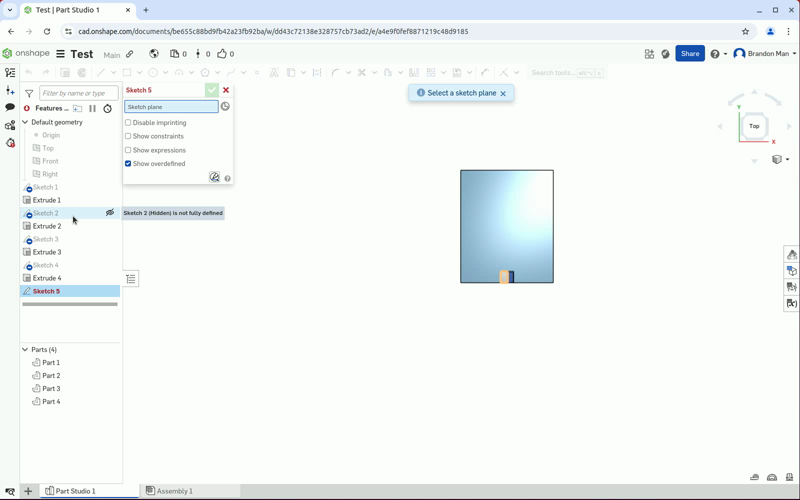
mouse_move(73, 150)
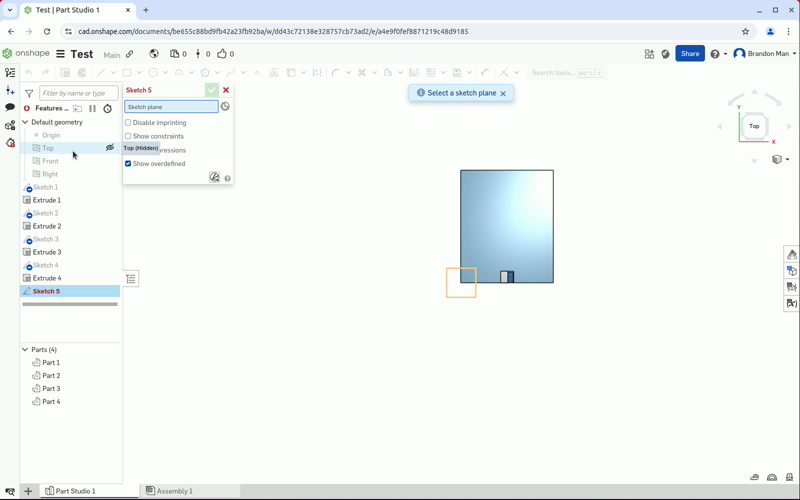
click(73, 150)
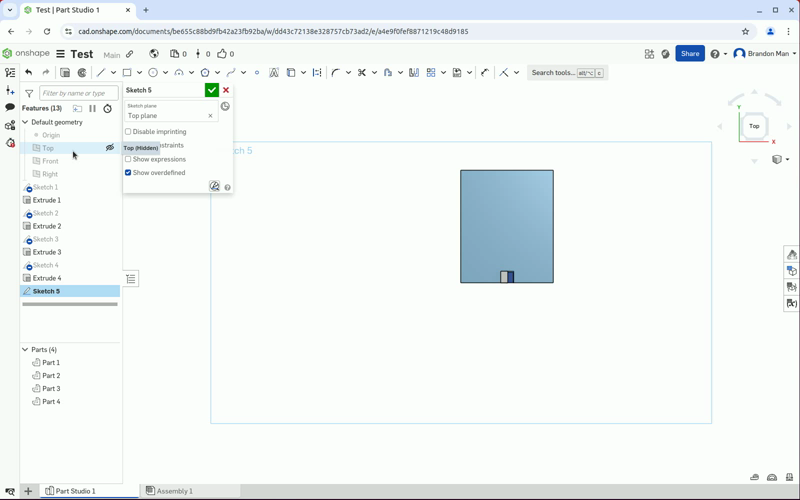
mouse_move(73, 352)
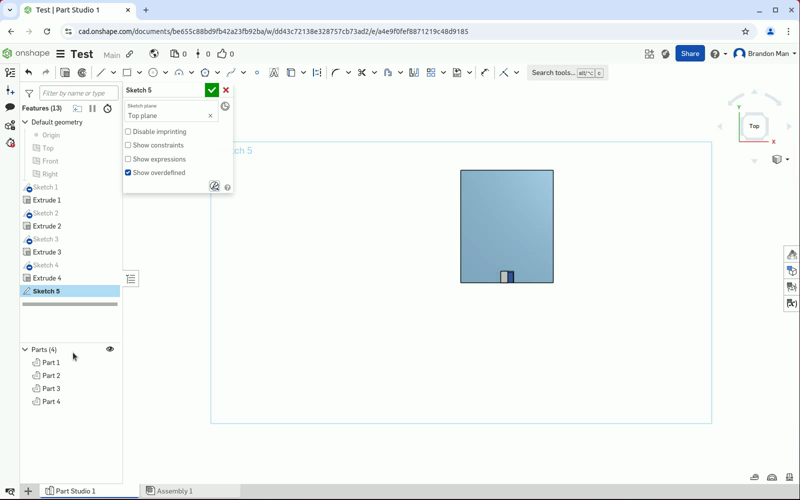
key(y)
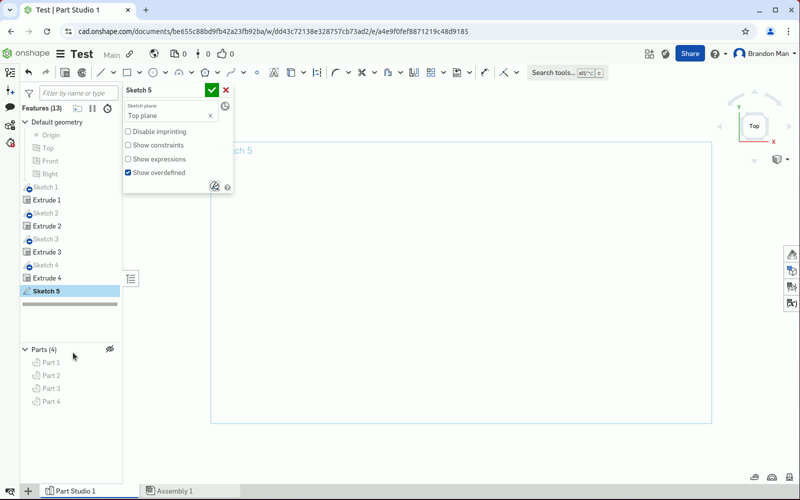
key(l)
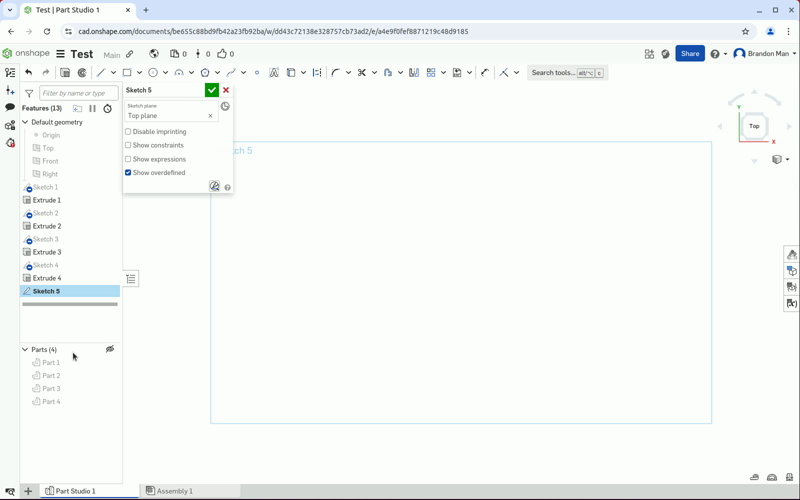
key_down(shift)
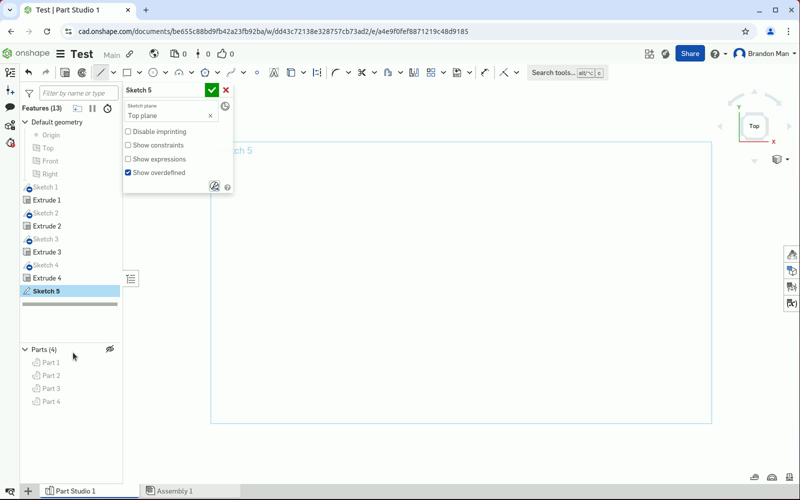
mouse_move(506, 282)
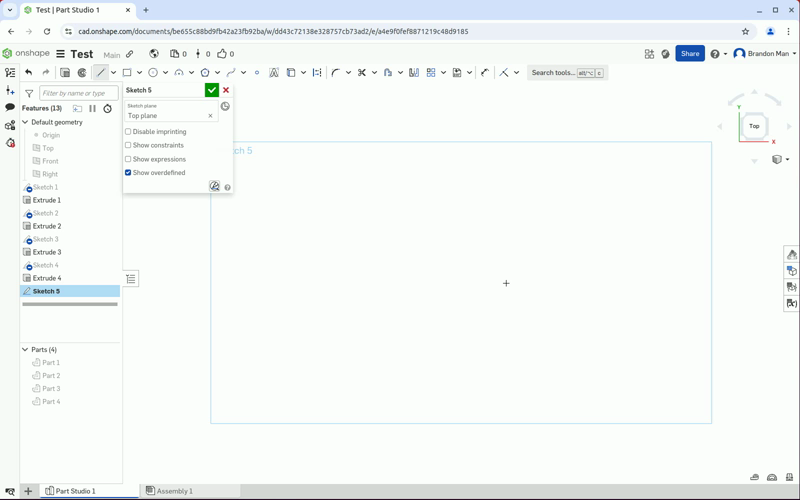
click(506, 282)
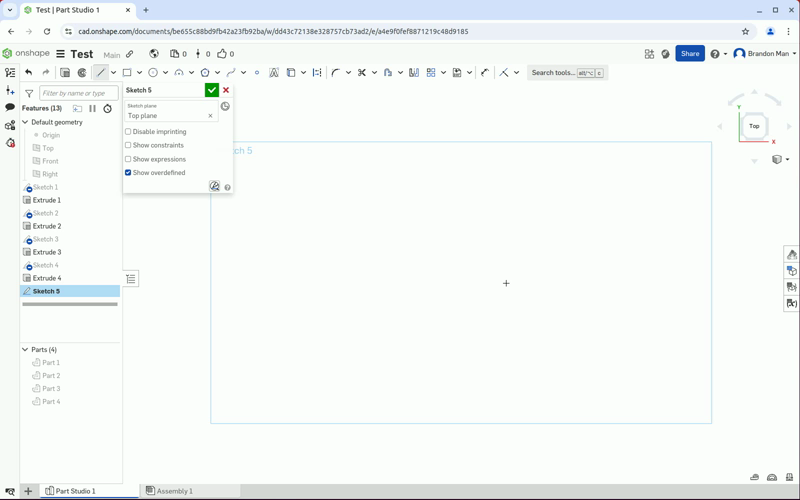
key_up(shift)
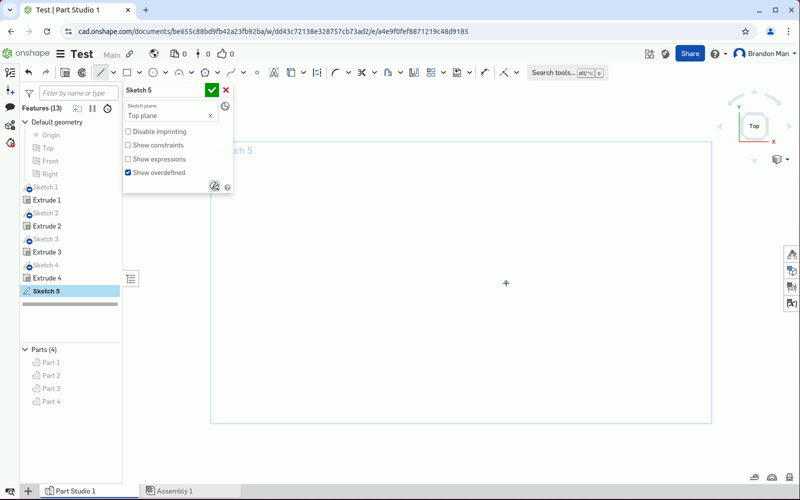
key_down(shift)
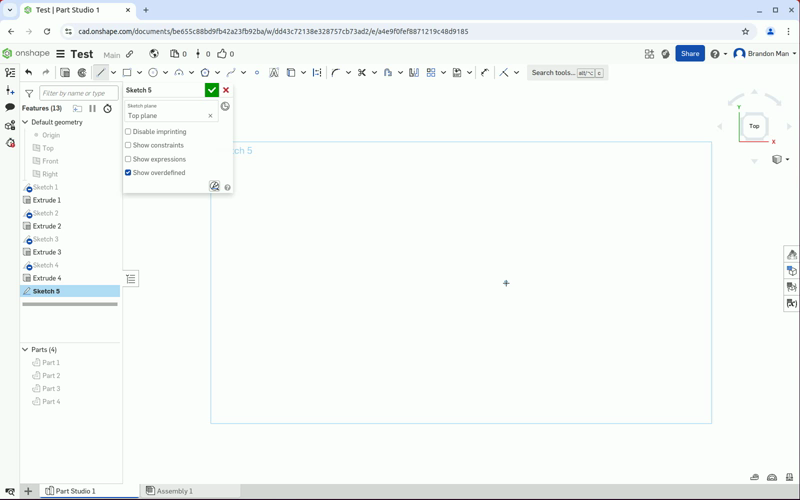
mouse_move(536, 282)
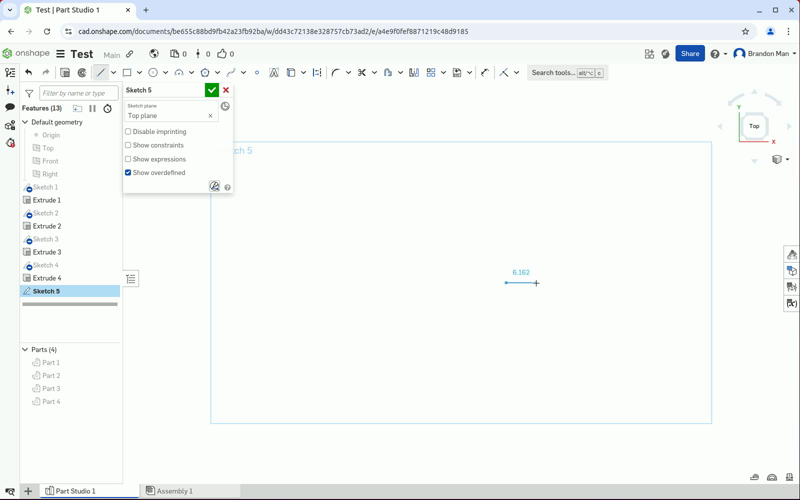
mouse_move(513, 282)
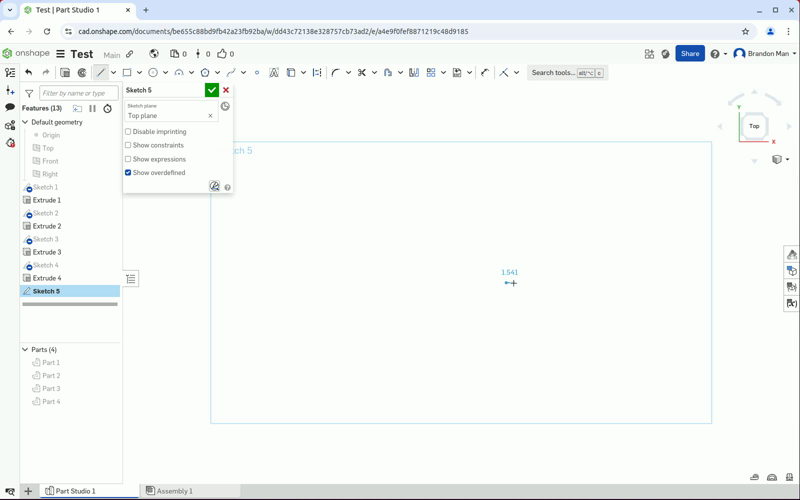
scroll(6)
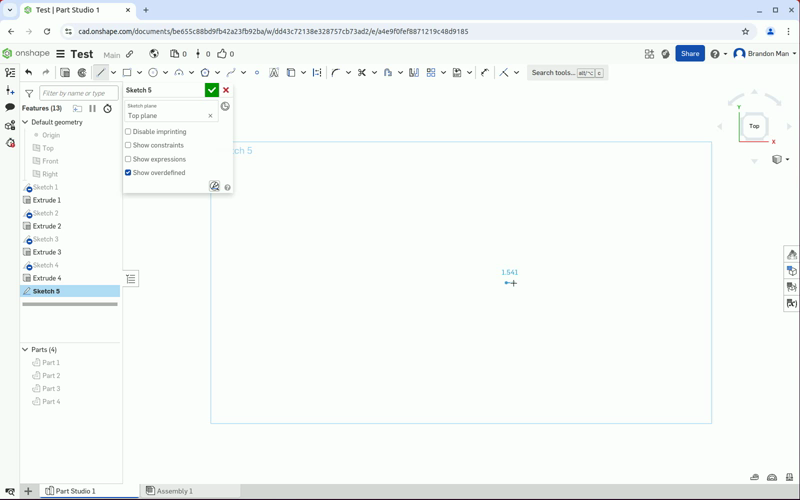
scroll(6)
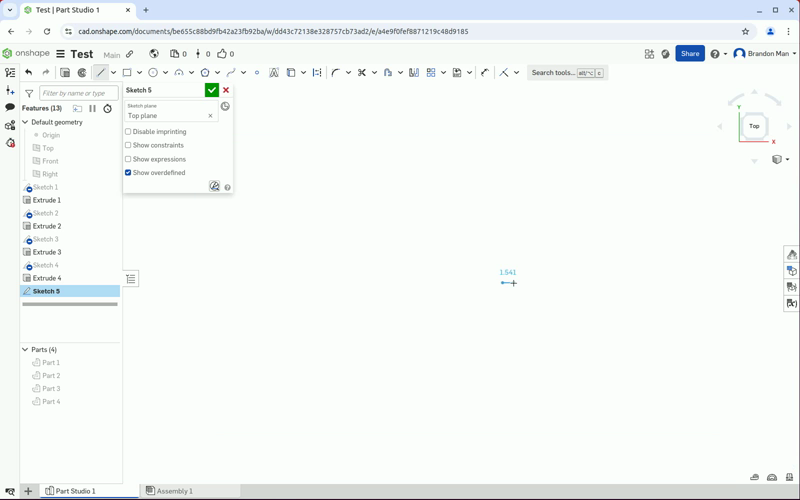
scroll(6)
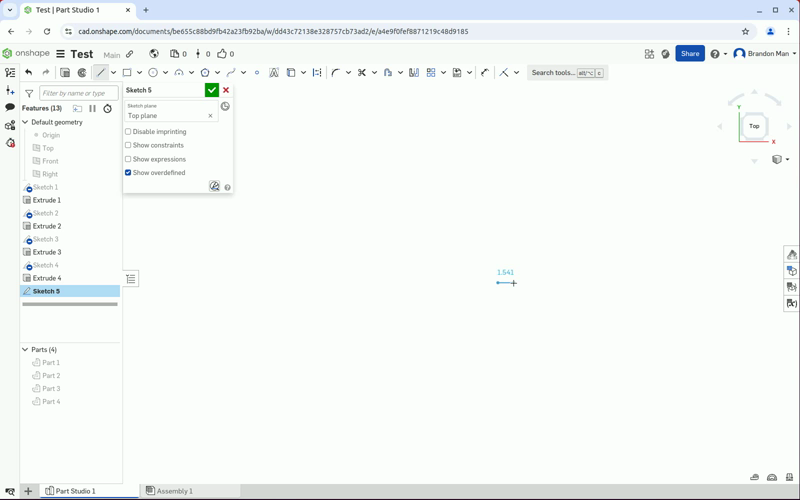
scroll(6)
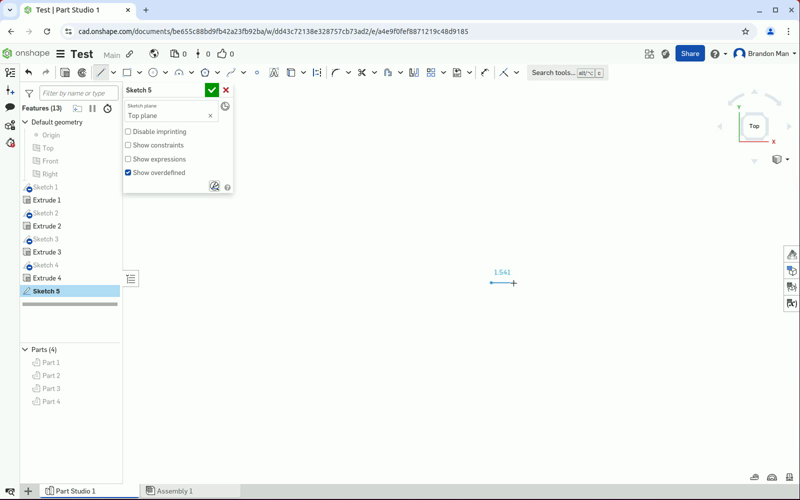
scroll(6)
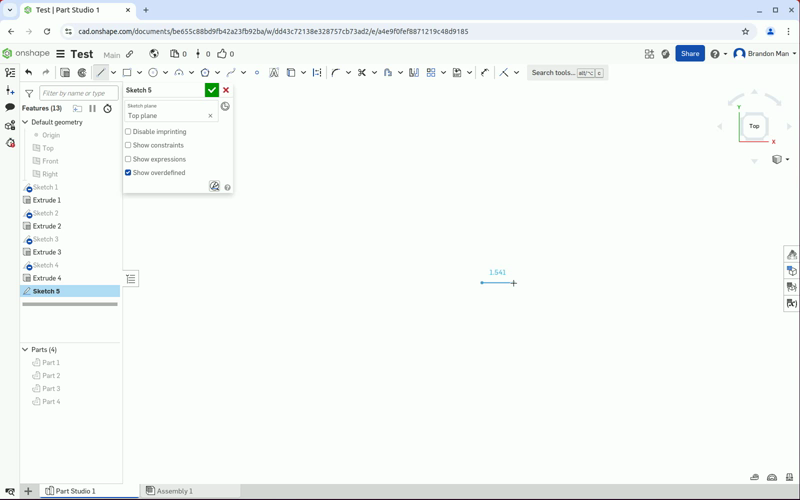
scroll(6)
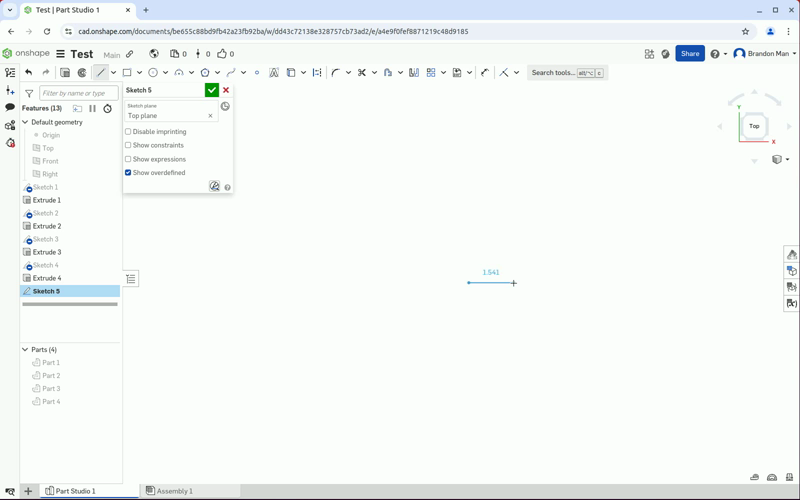
scroll(6)
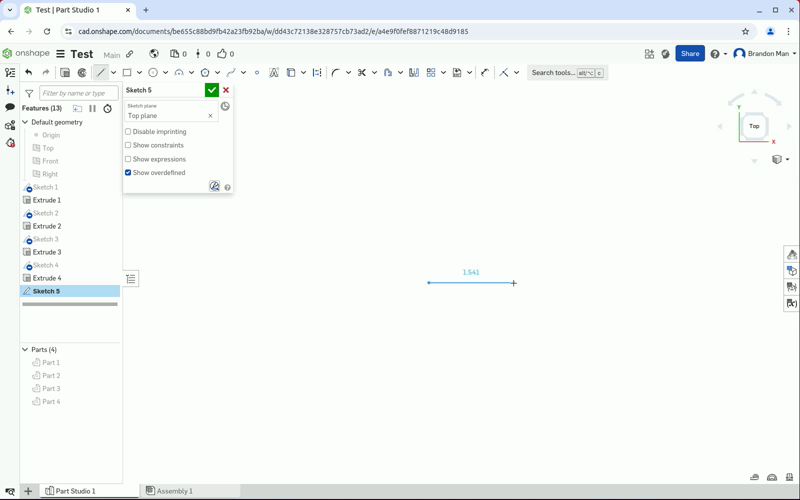
click(513, 282)
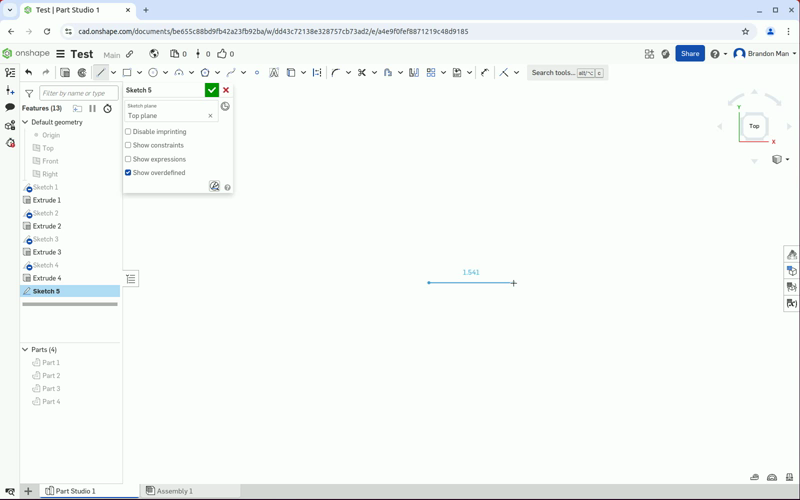
scroll(-6)
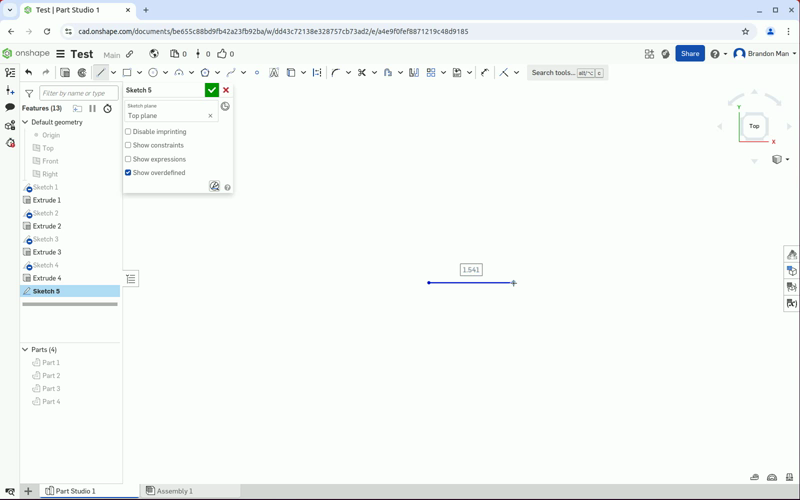
scroll(-6)
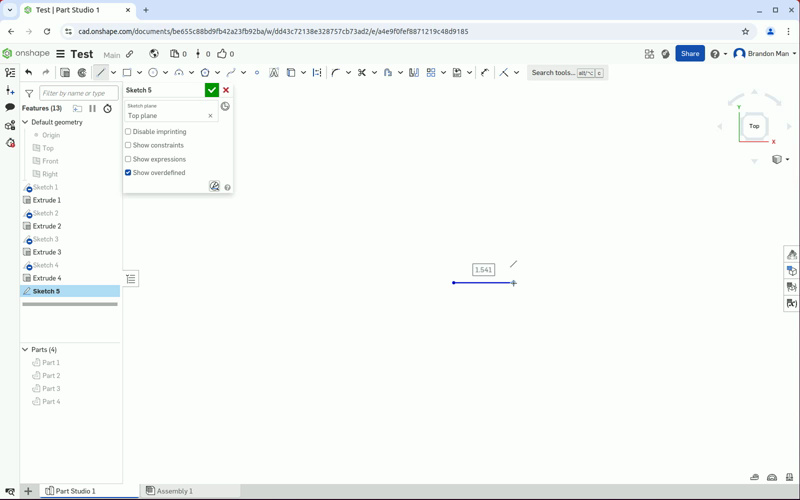
scroll(-6)
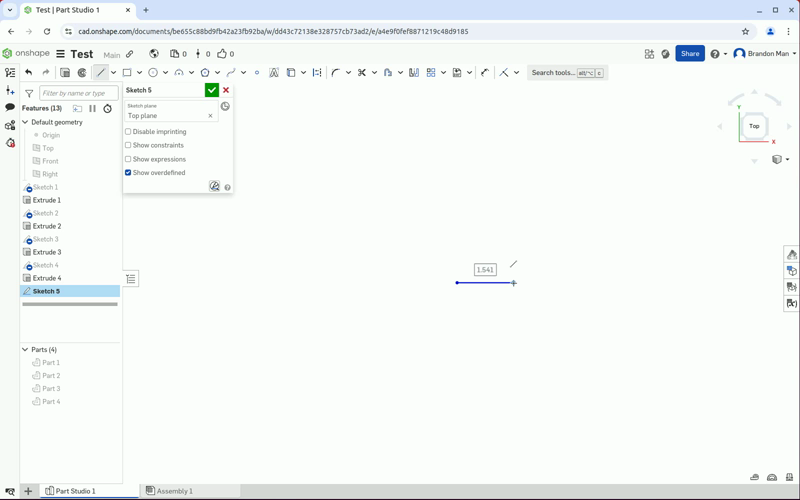
scroll(-6)
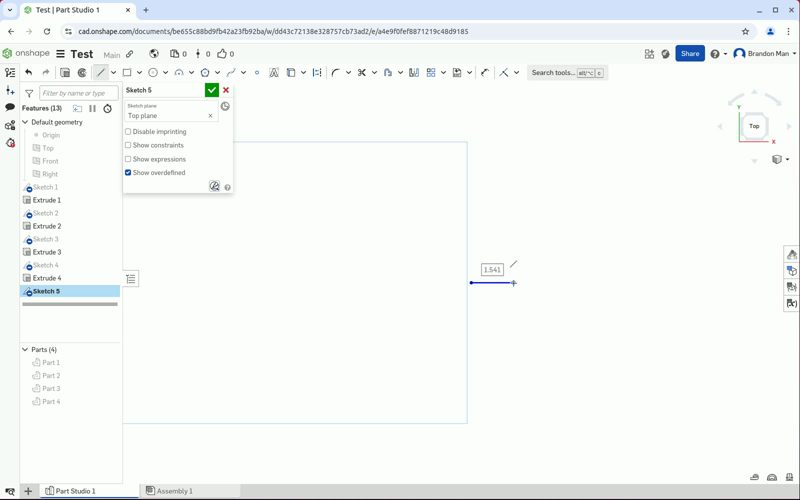
scroll(-6)
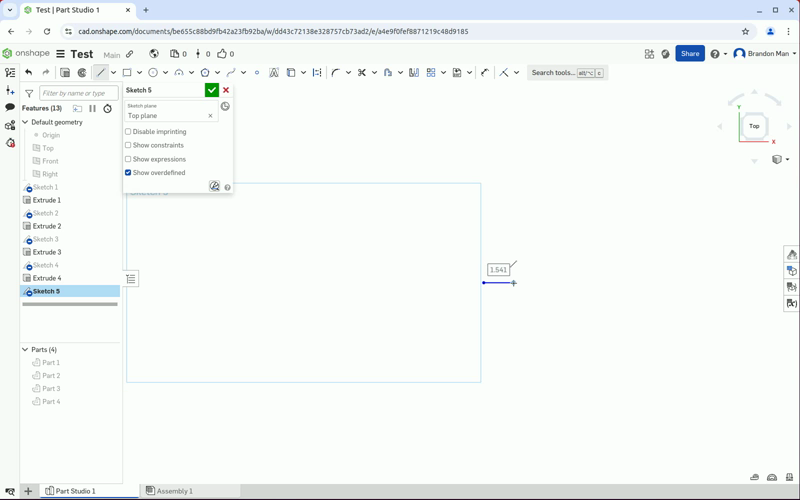
scroll(-6)
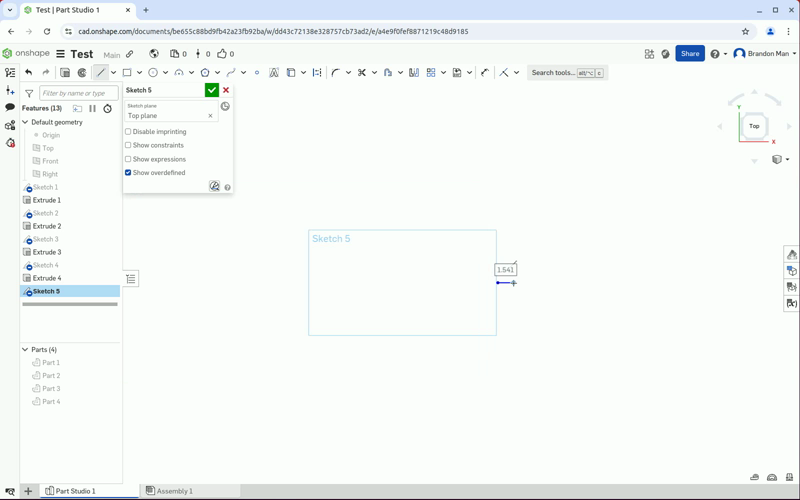
scroll(-6)
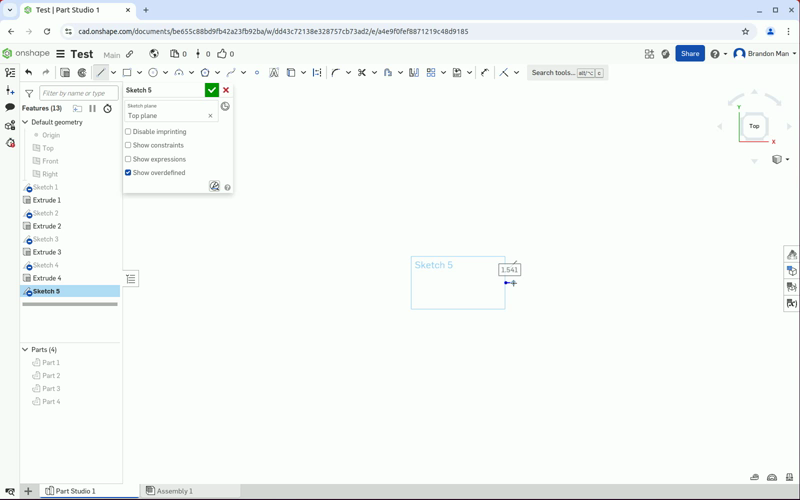
key_up(shift)
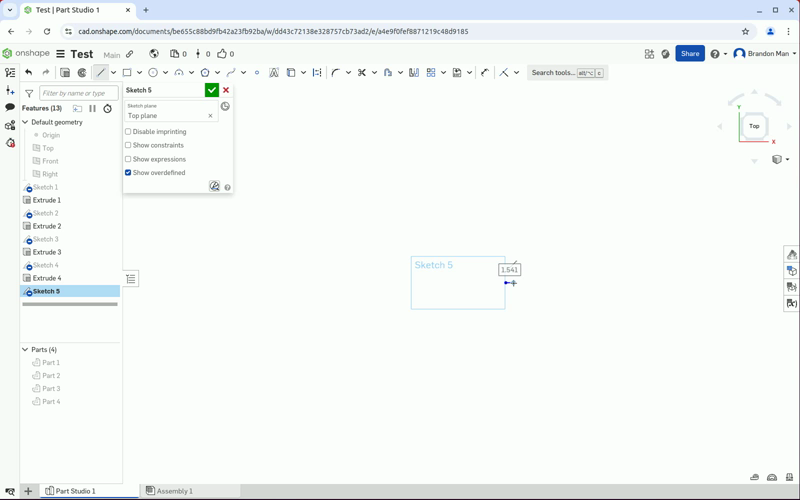
key_down(shift)
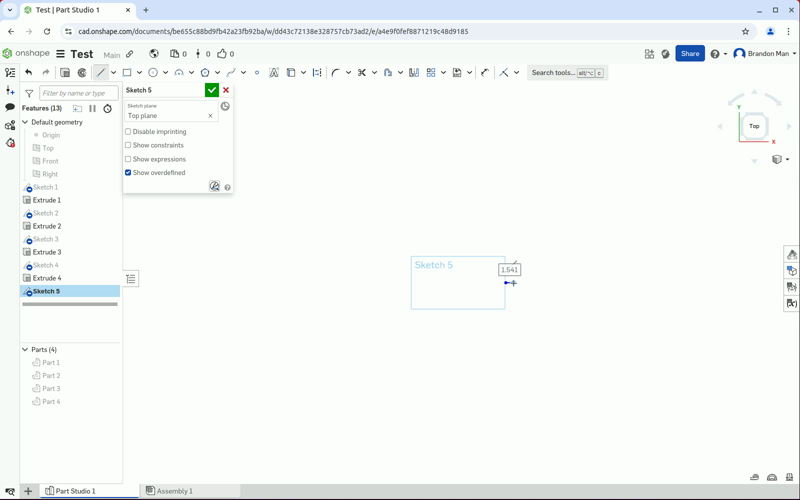
mouse_move(543, 282)
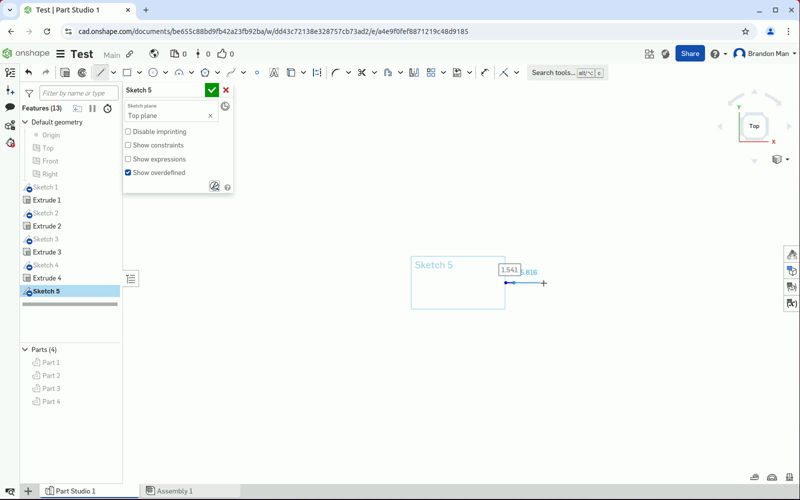
mouse_move(513, 271)
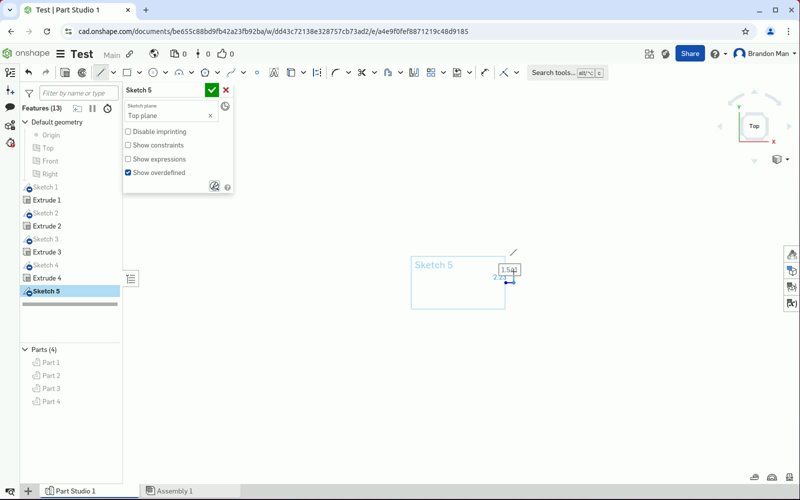
click(513, 271)
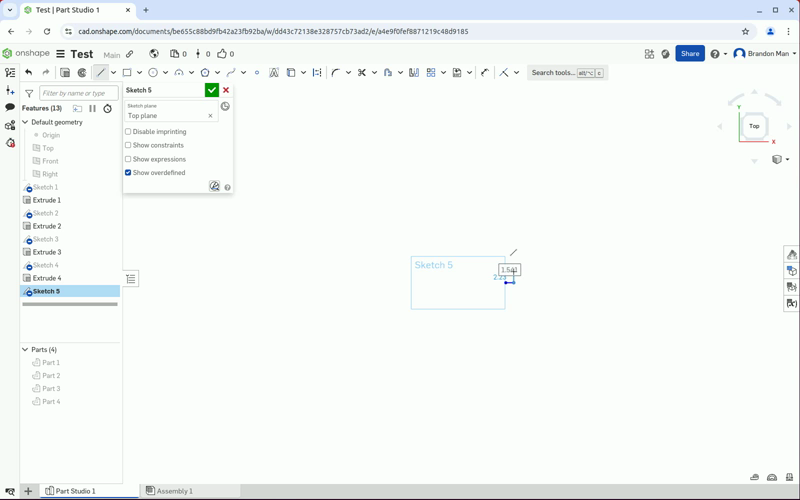
key_up(shift)
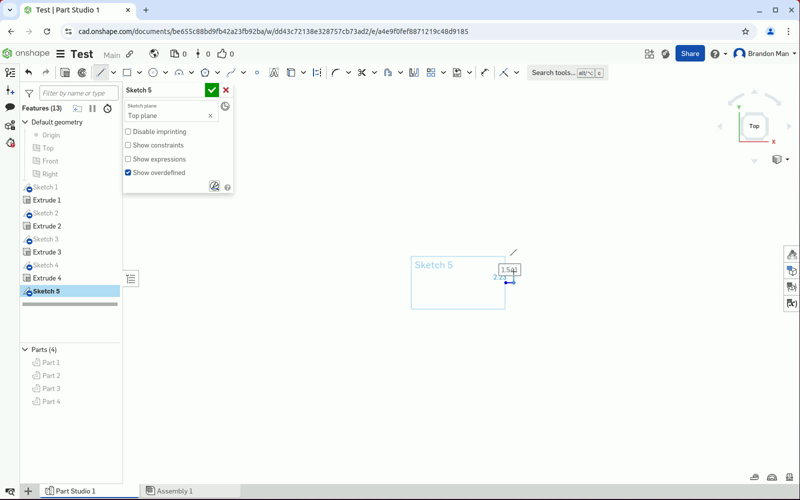
key_down(shift)
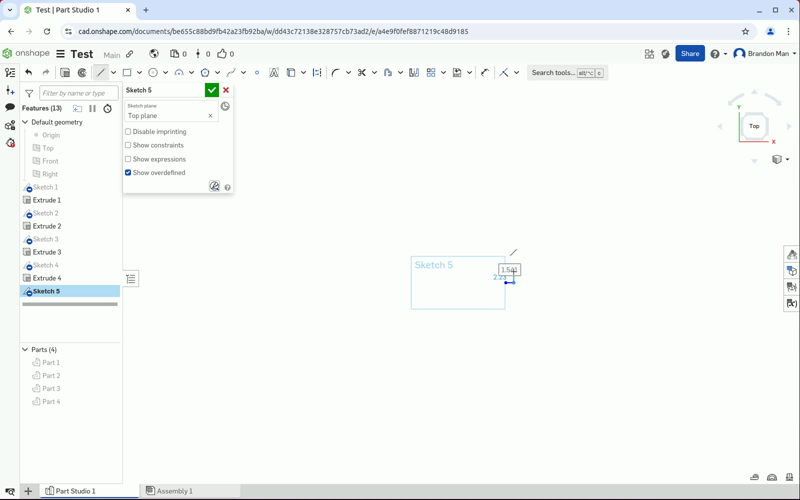
mouse_move(543, 271)
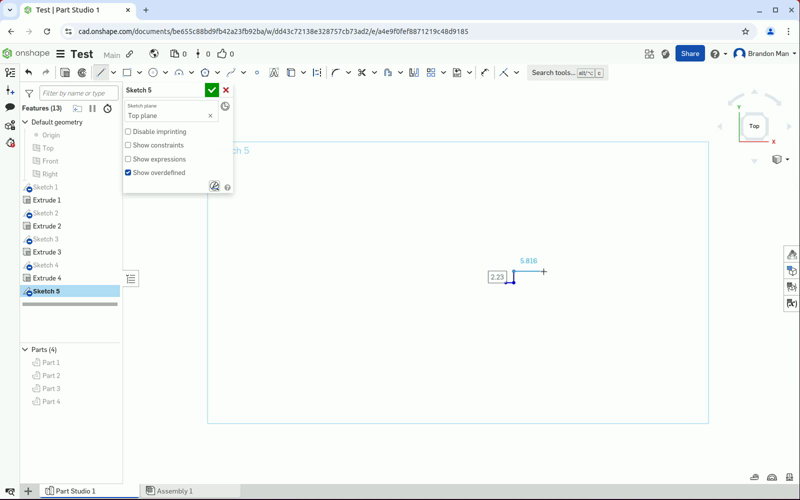
mouse_move(506, 271)
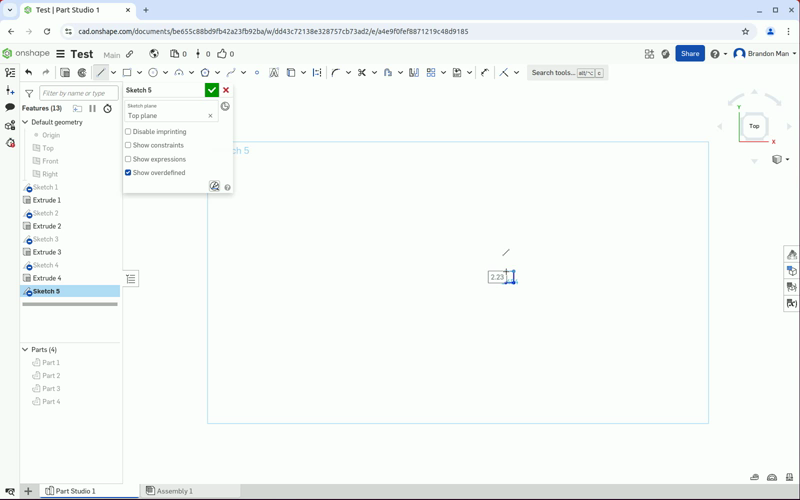
scroll(6)
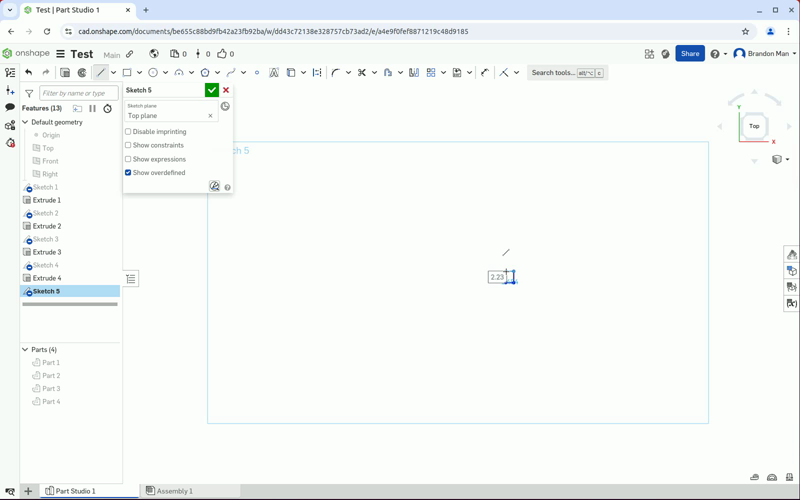
scroll(6)
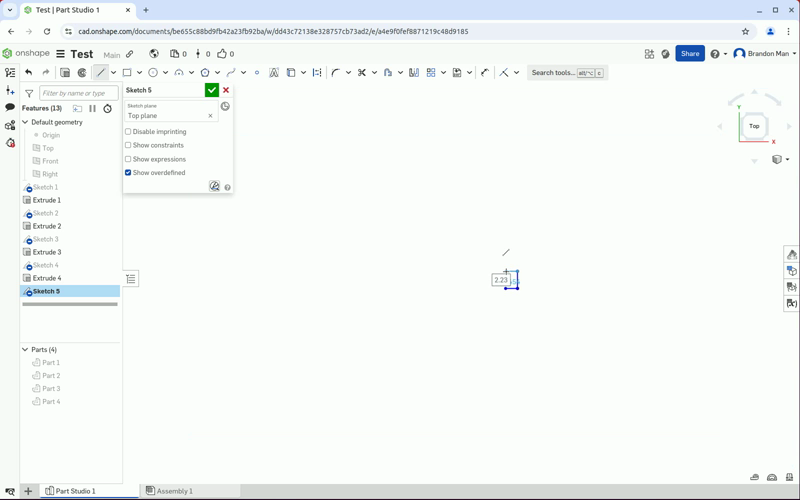
scroll(6)
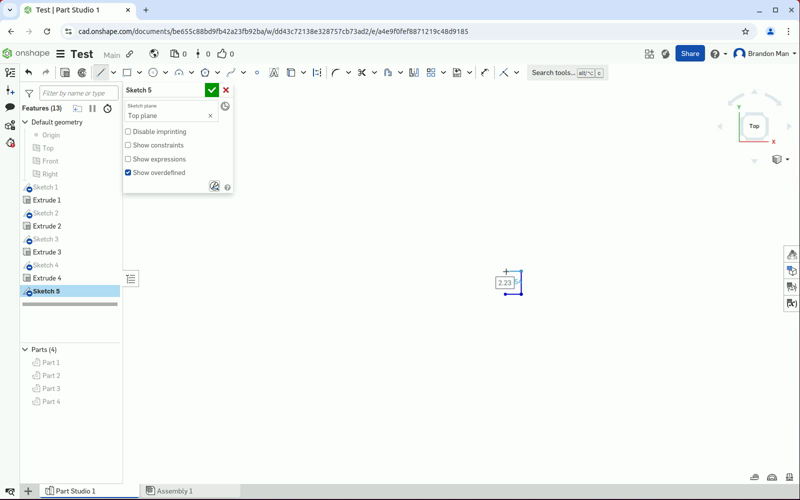
scroll(6)
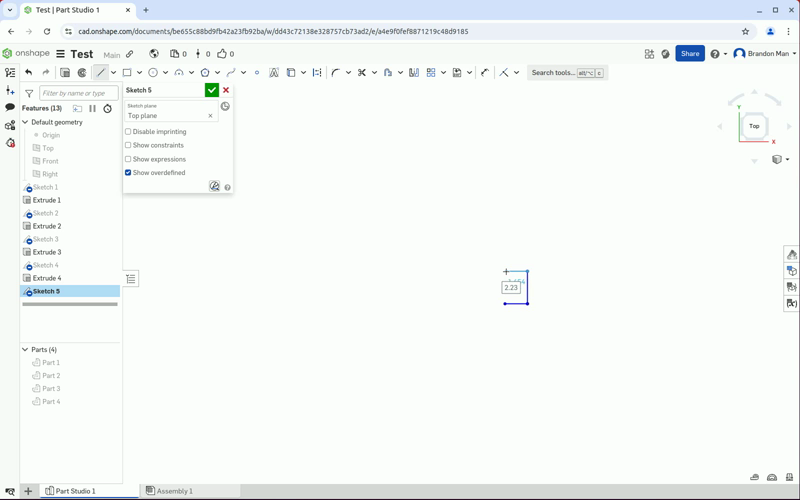
scroll(6)
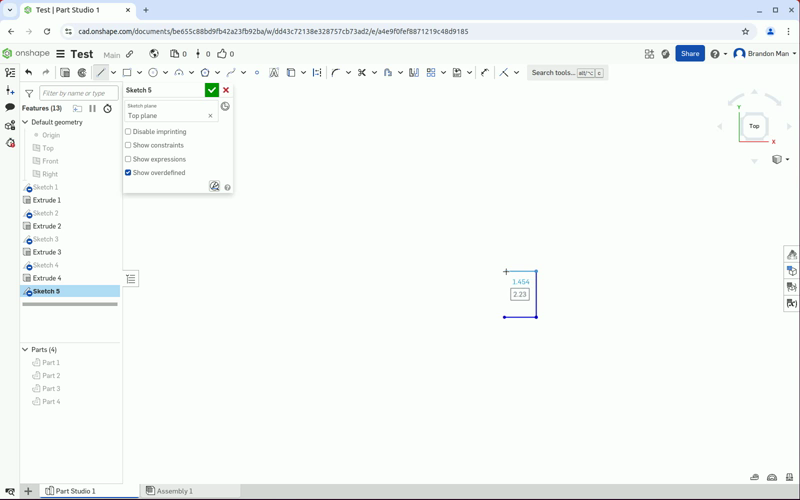
scroll(6)
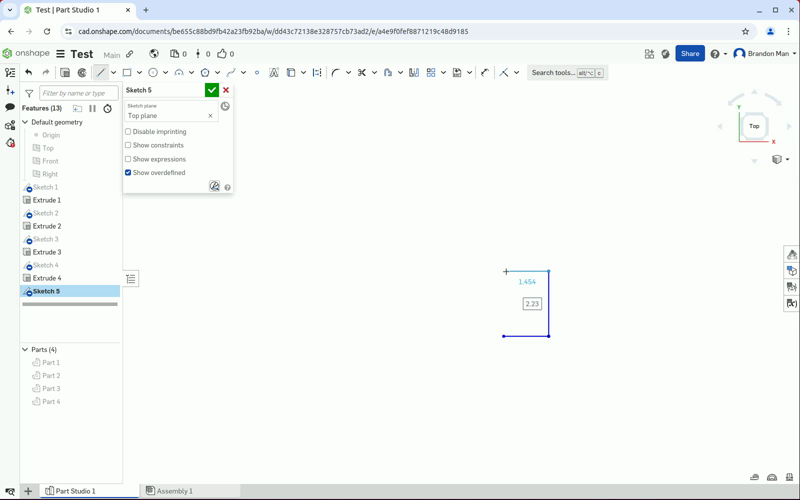
scroll(6)
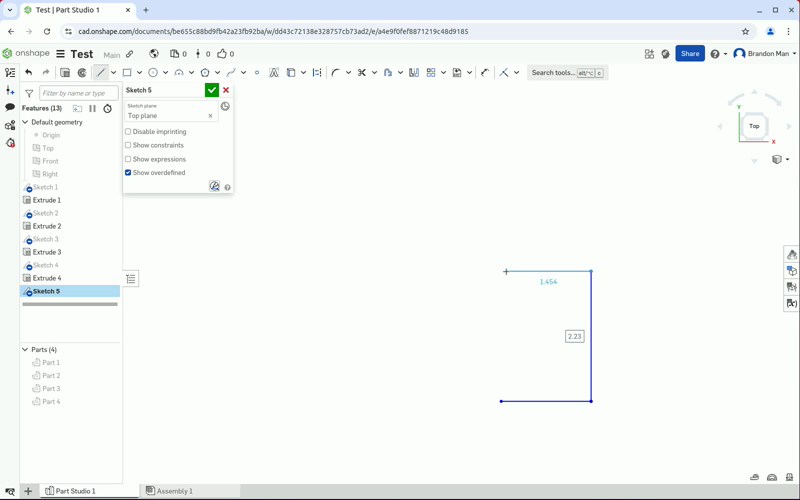
click(506, 271)
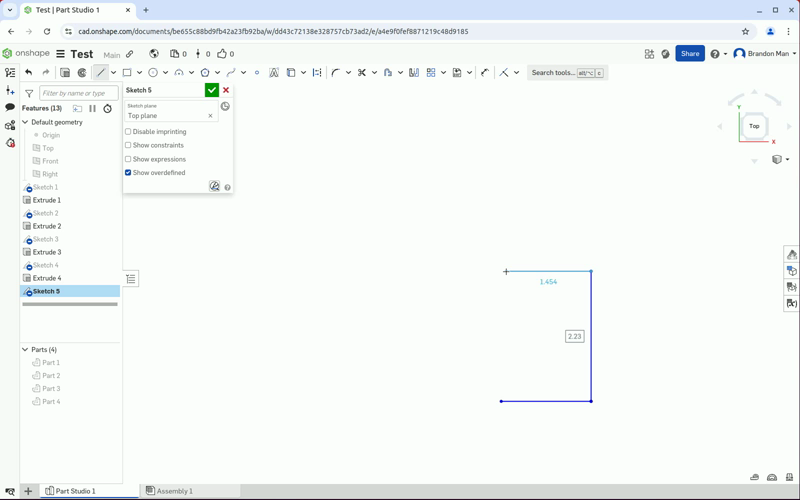
scroll(-6)
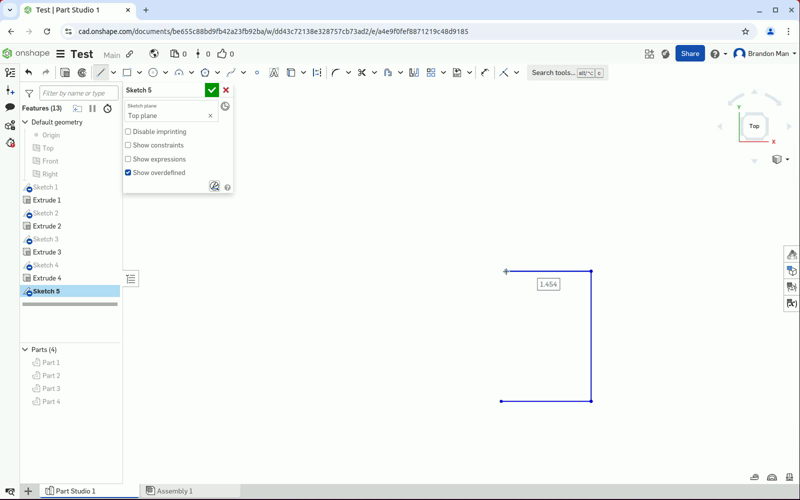
scroll(-6)
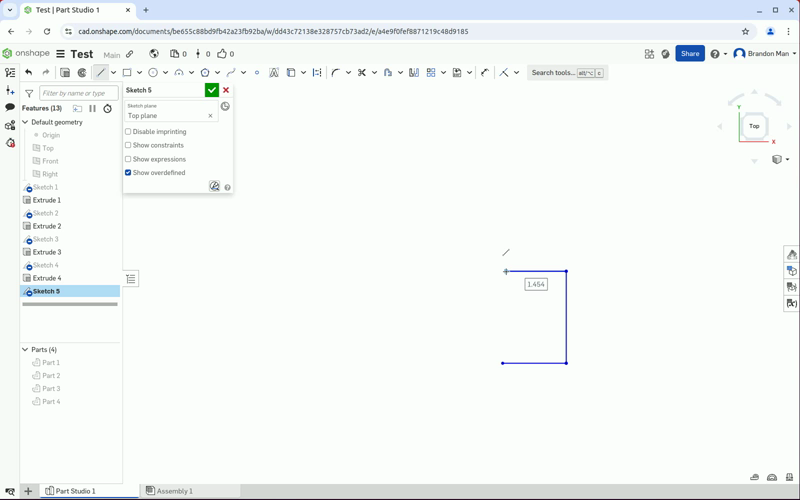
scroll(-6)
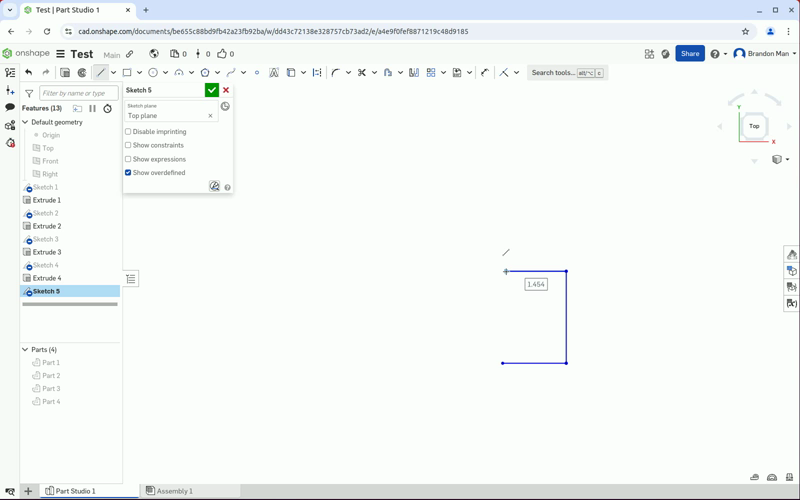
scroll(-6)
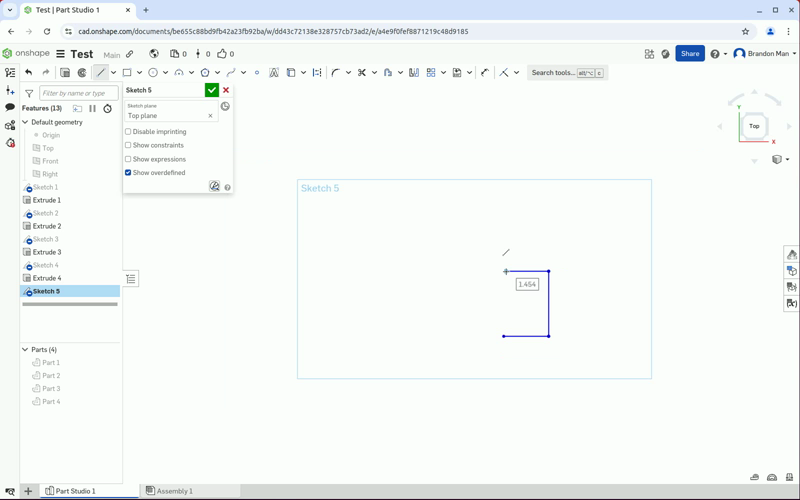
scroll(-6)
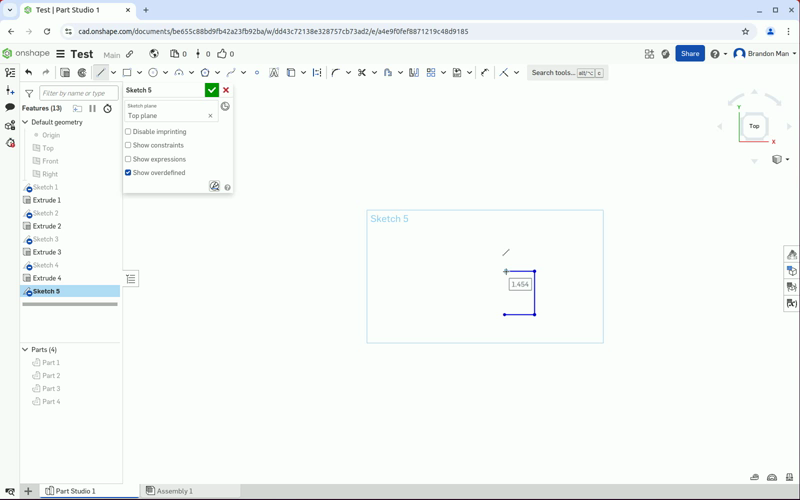
scroll(-6)
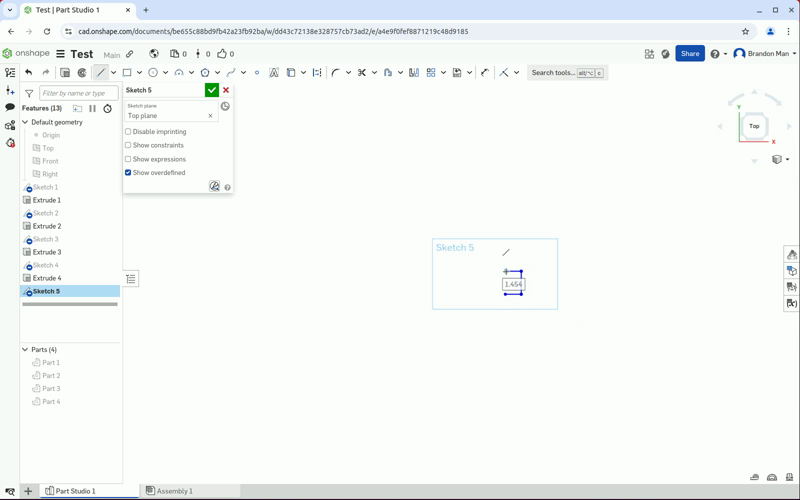
scroll(-6)
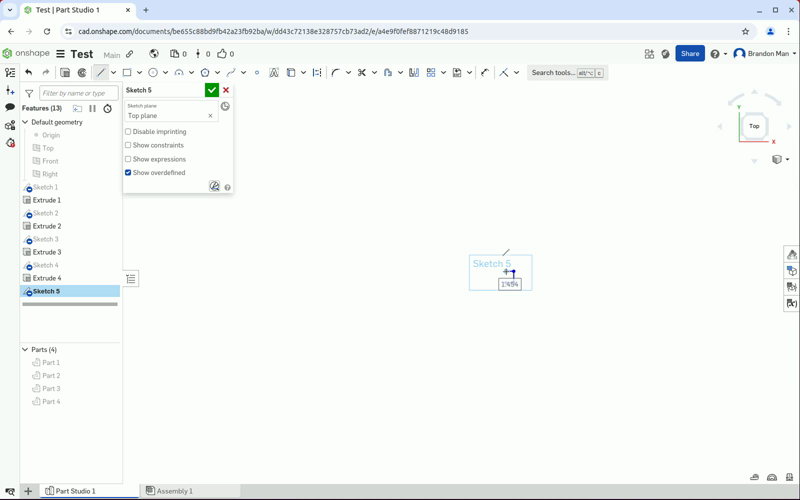
key_up(shift)
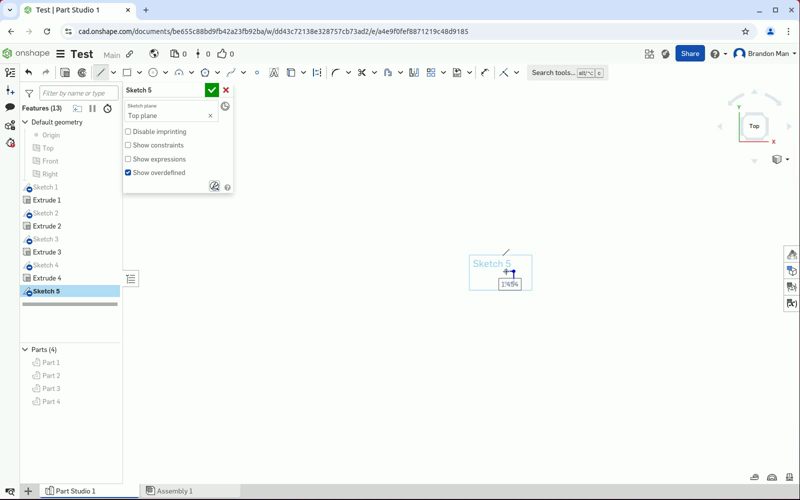
mouse_move(536, 271)
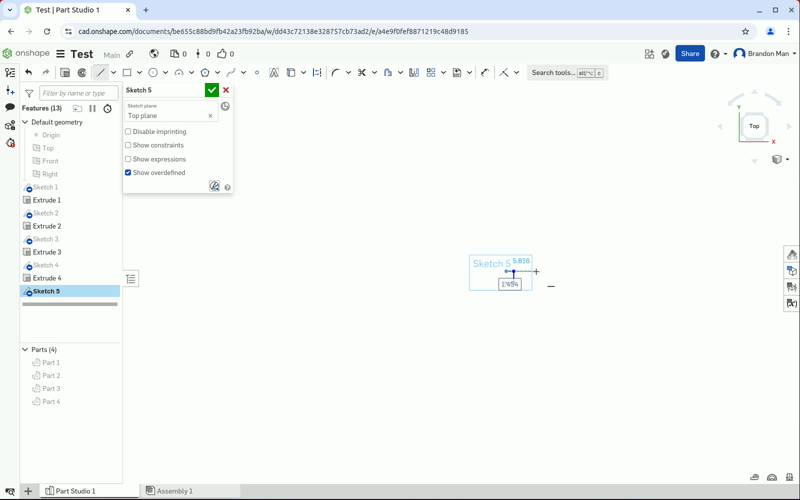
key_down(shift)
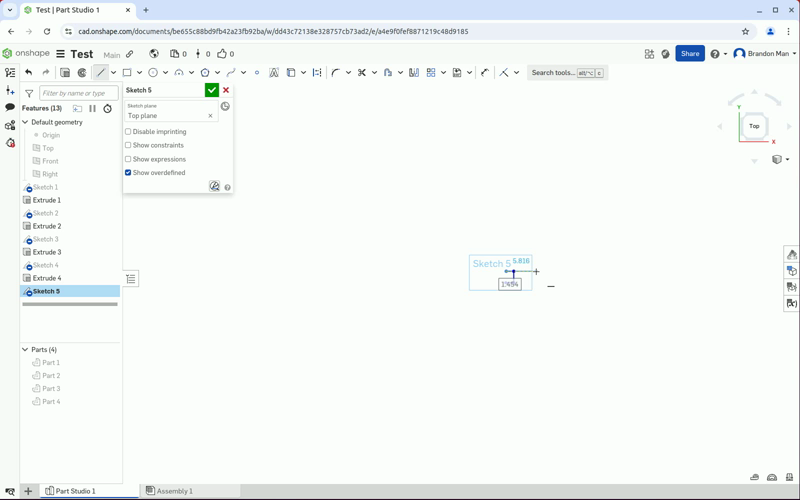
mouse_move(506, 282)
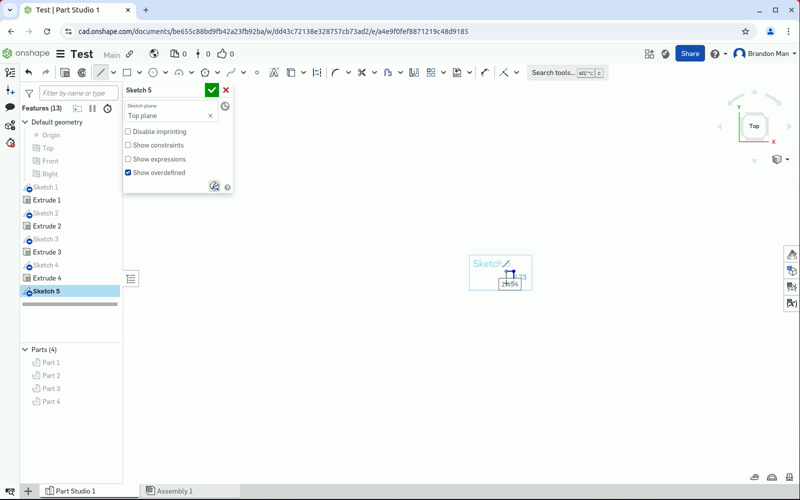
key_up(shift)
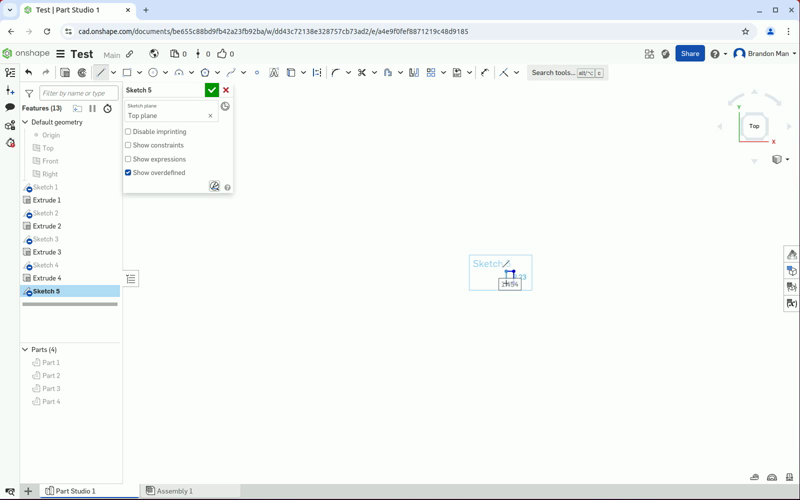
click(506, 282)
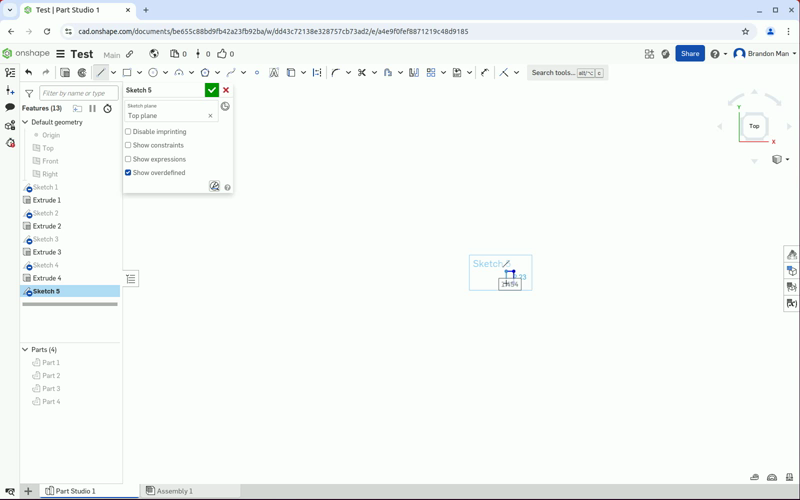
key(esc)
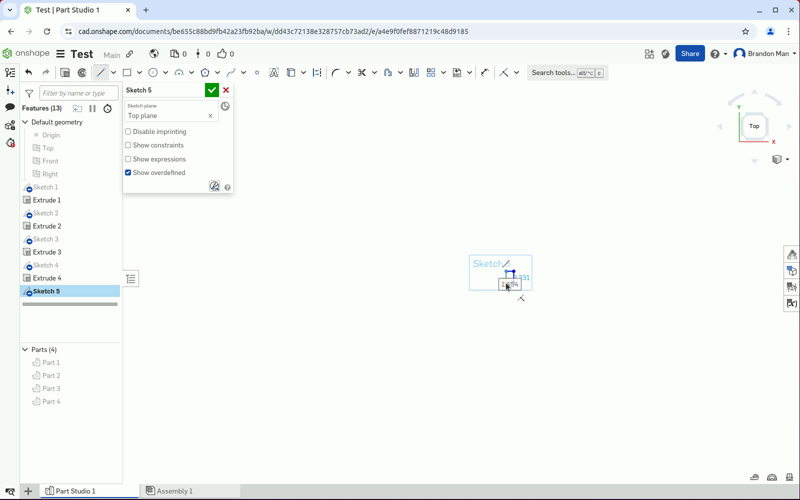
mouse_move(507, 272)
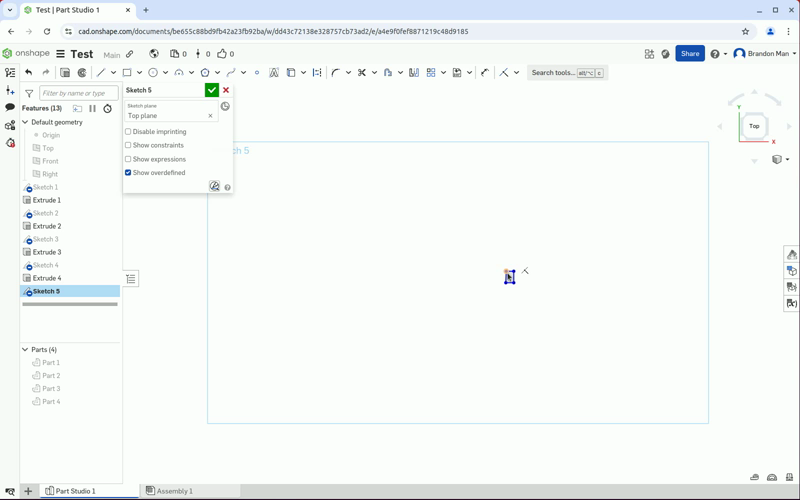
scroll(6)
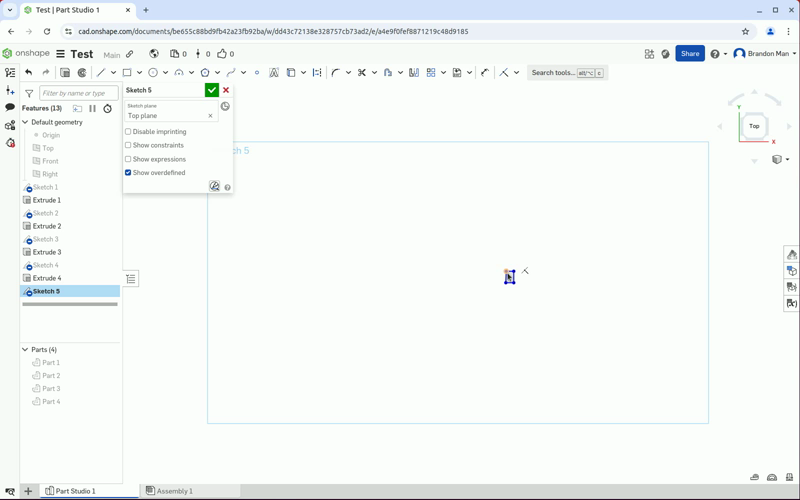
scroll(6)
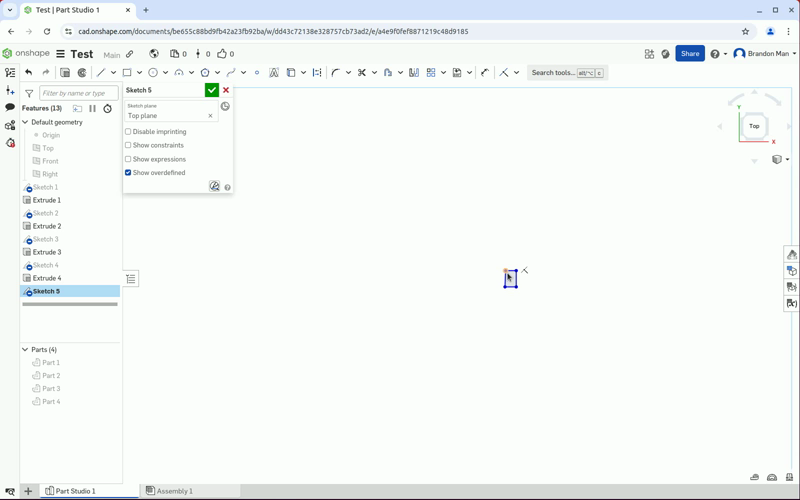
scroll(6)
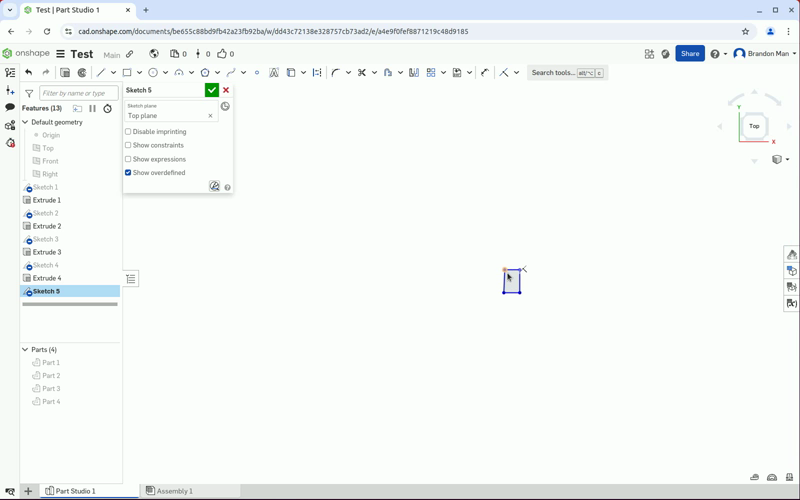
scroll(6)
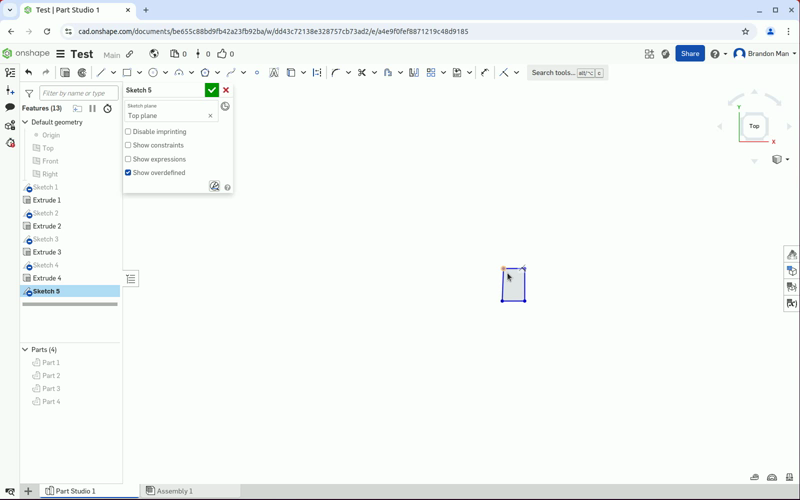
scroll(6)
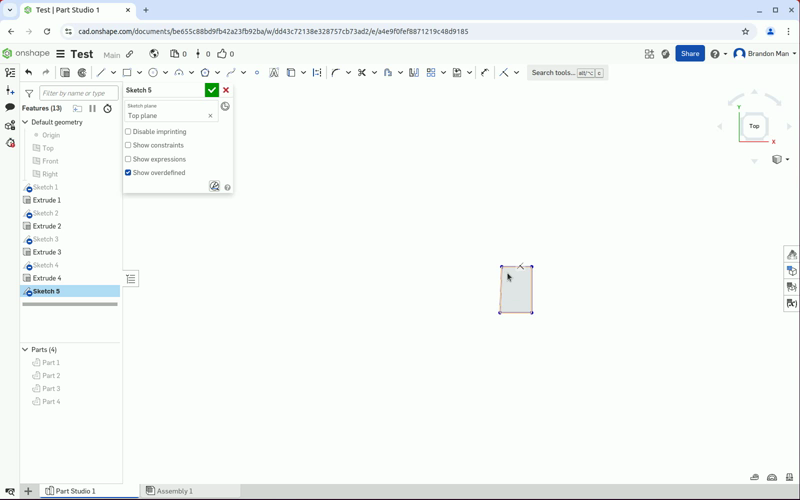
scroll(6)
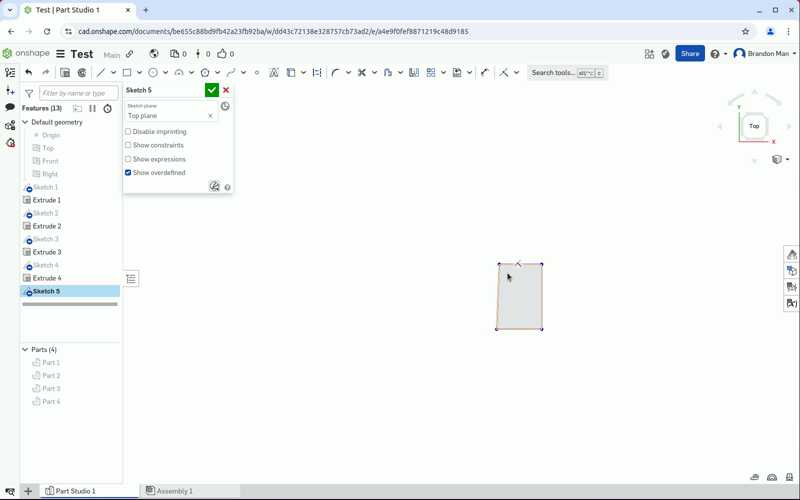
scroll(6)
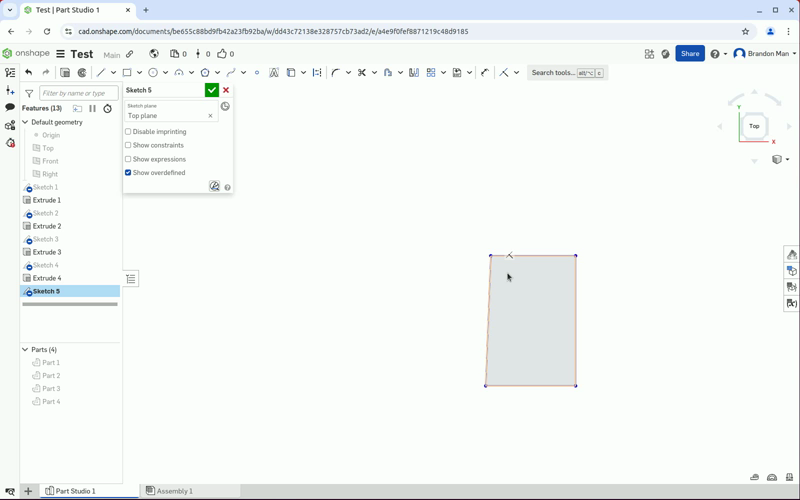
click(507, 272)
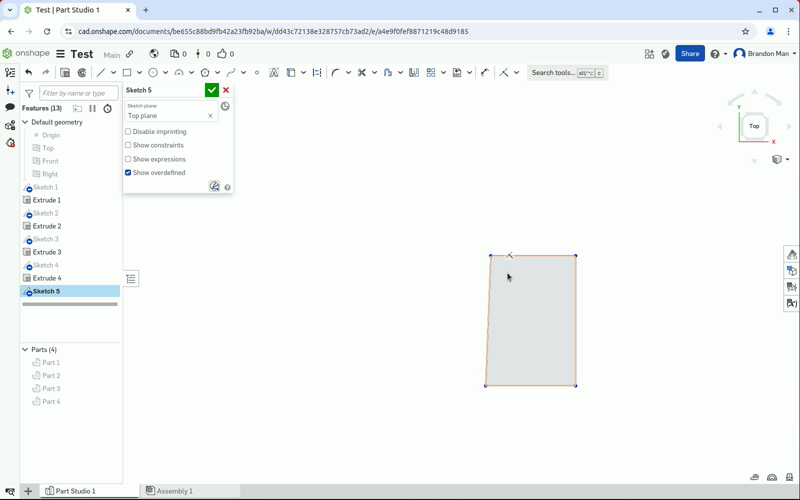
scroll(-6)
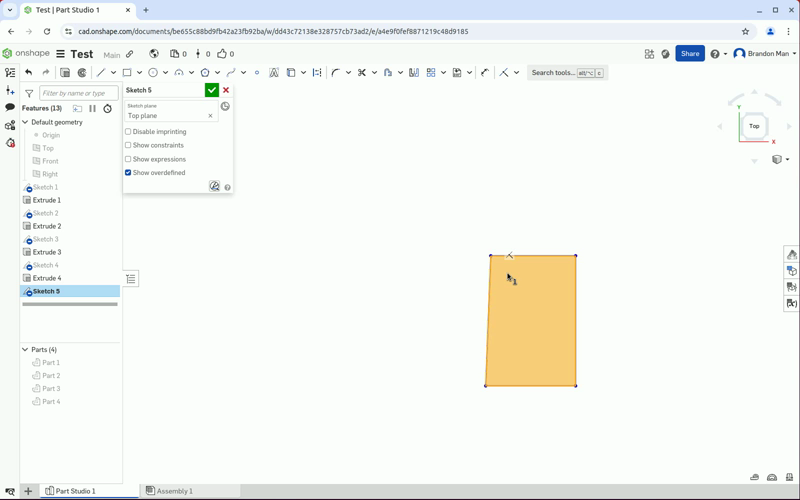
scroll(-6)
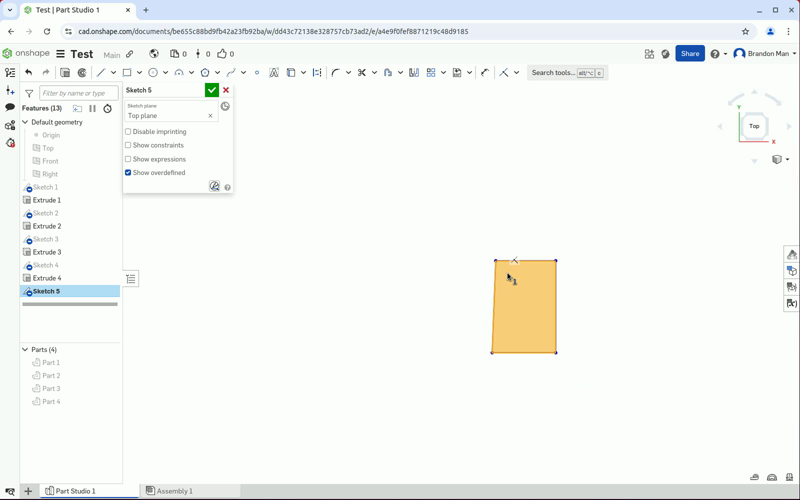
scroll(-6)
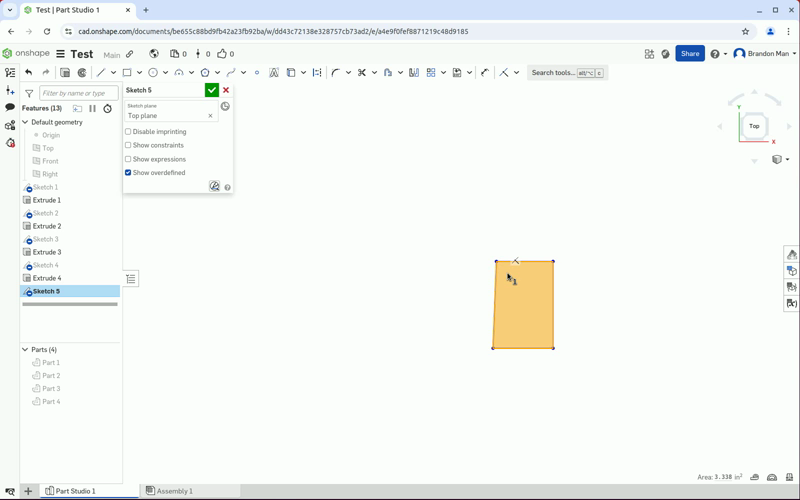
scroll(-6)
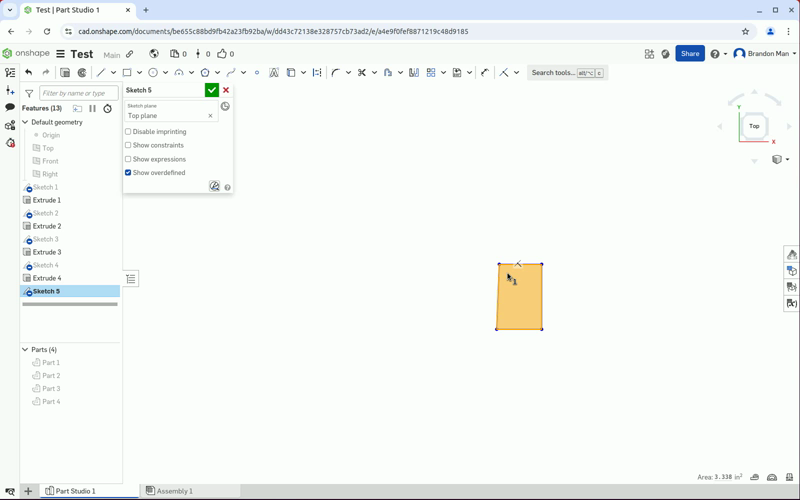
scroll(-6)
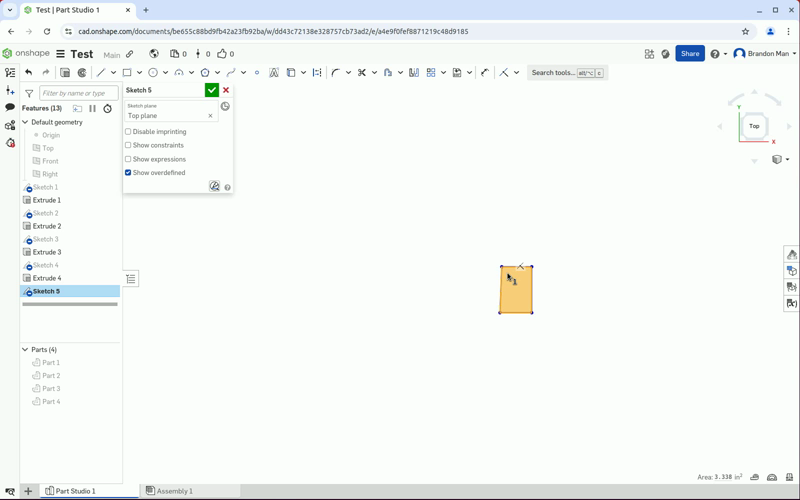
scroll(-6)
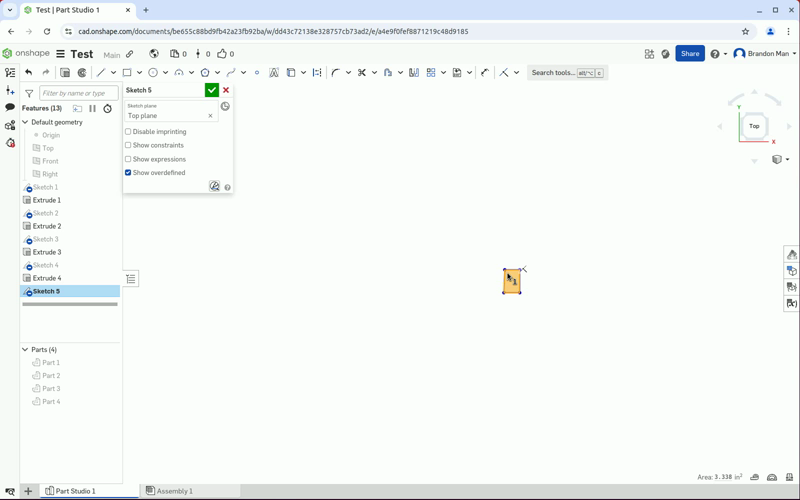
scroll(-6)
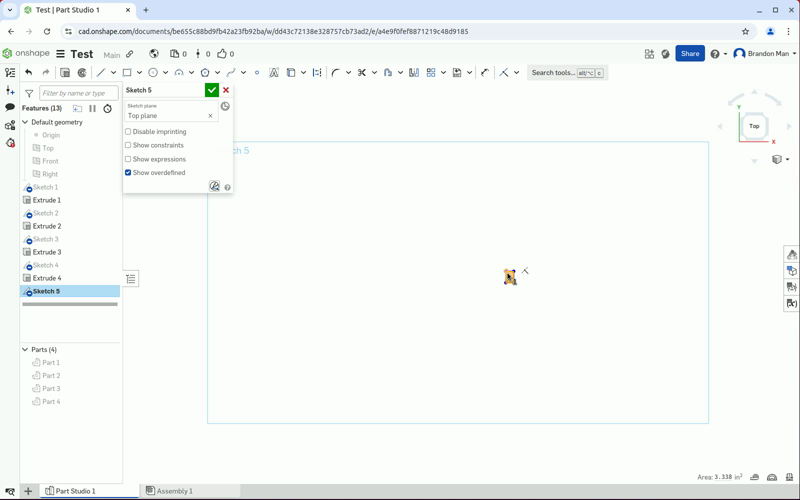
mouse_move(73, 352)
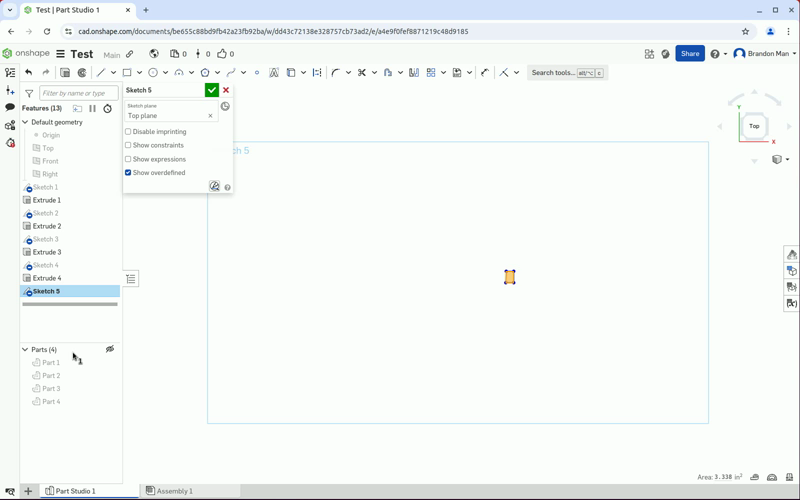
key(shift+y)
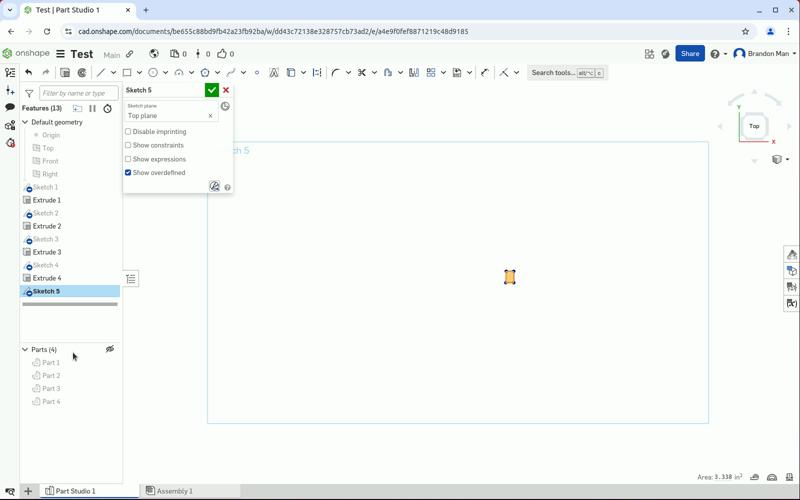
key(shift+e)
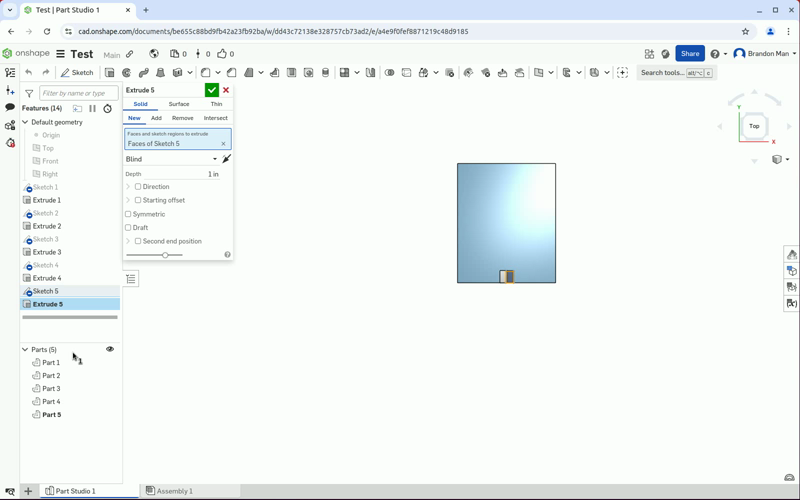
mouse_move(143, 106)
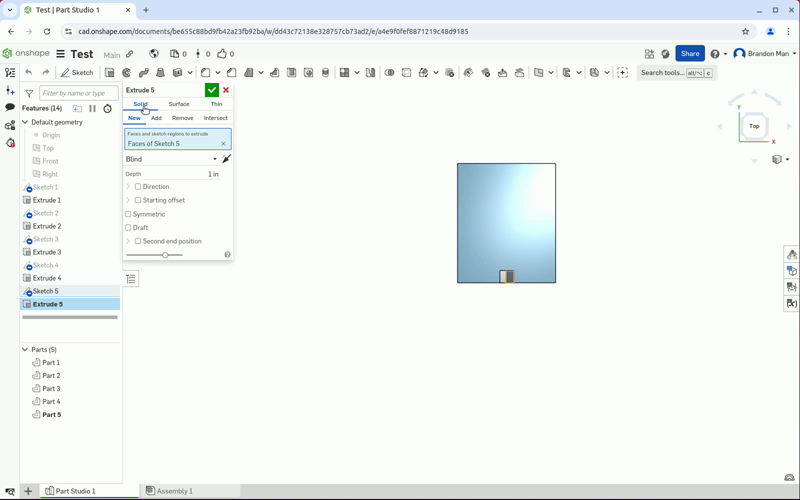
click(143, 106)
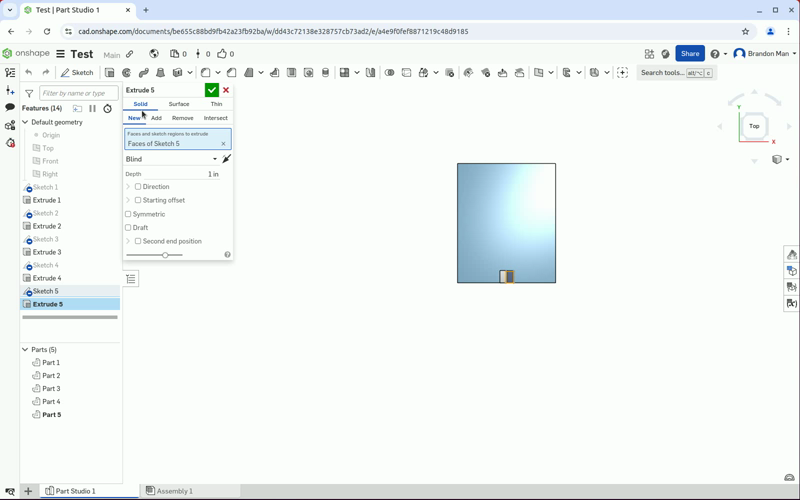
mouse_move(137, 120)
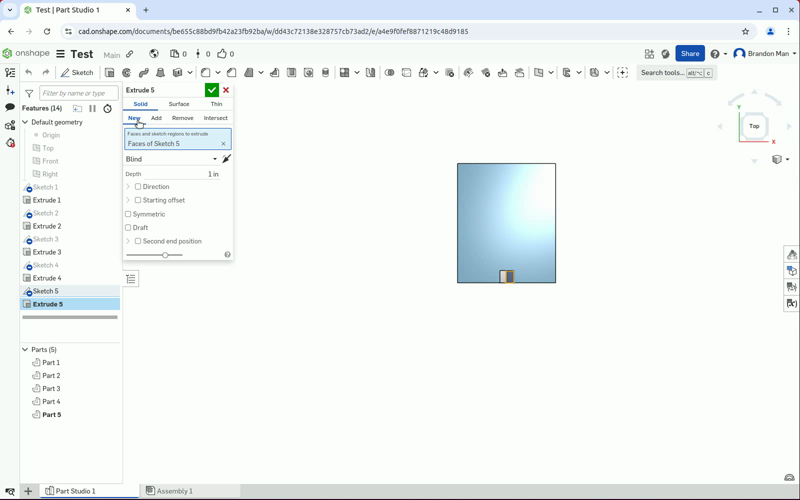
click(137, 120)
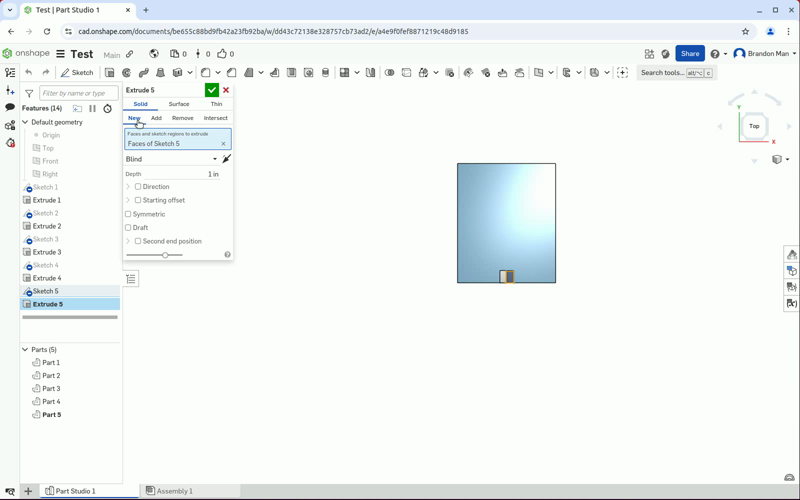
key(tab, 4)
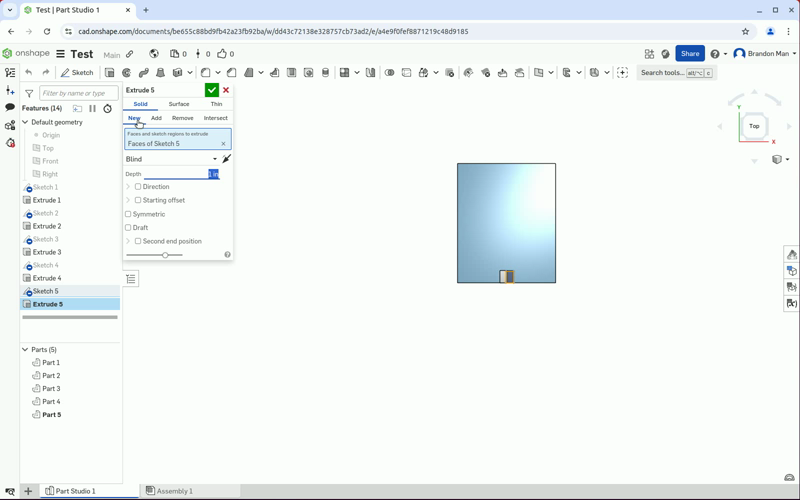
text(10.591)
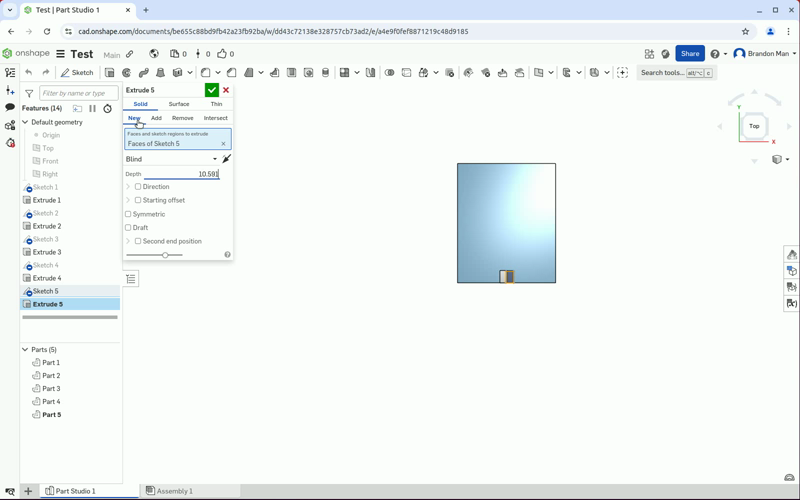
key(enter)
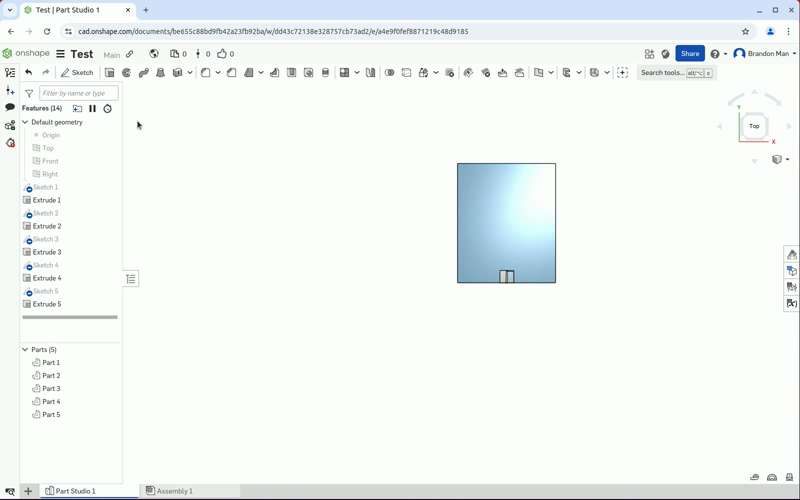
key(shift+h)
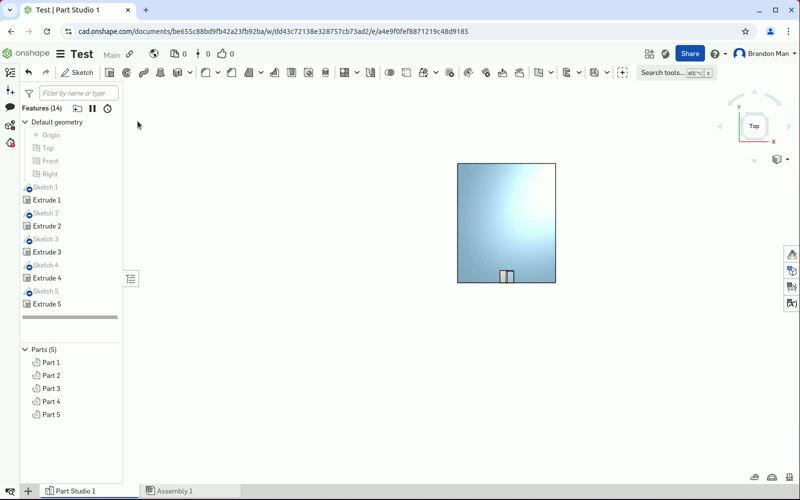
key(shift+h)
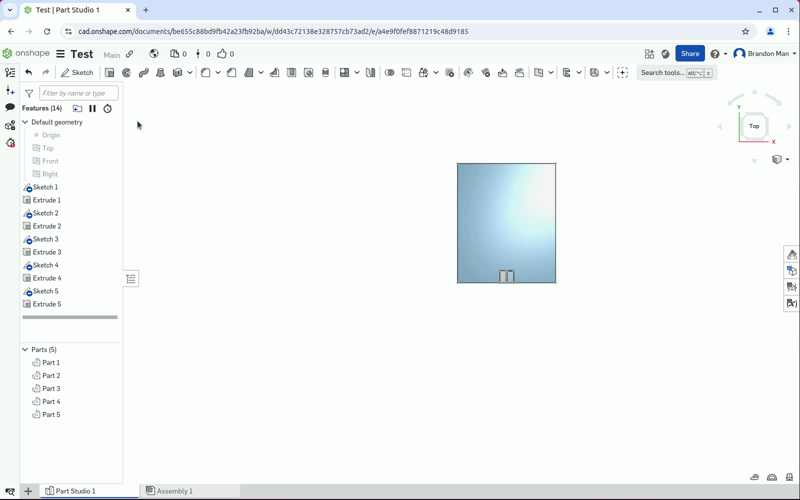
key(shift+7)
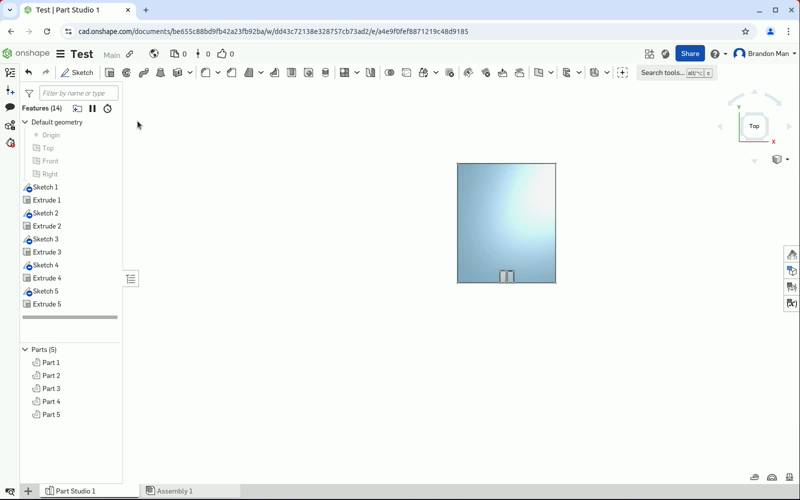
key(up, 3)
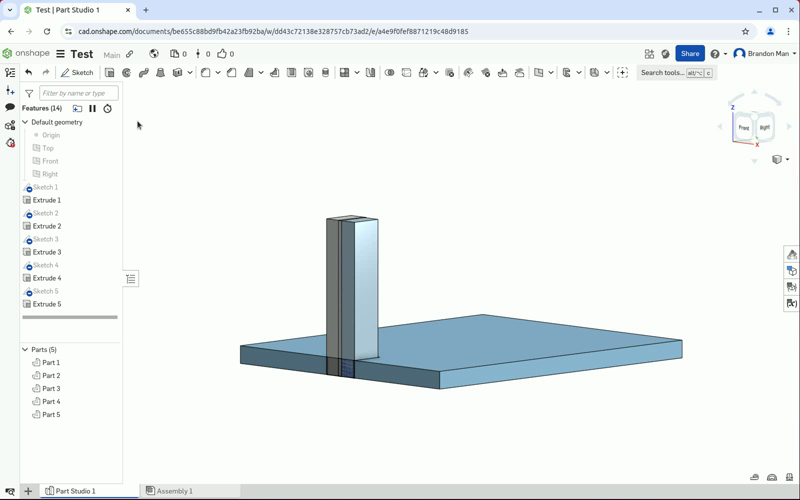
key(left, 3)
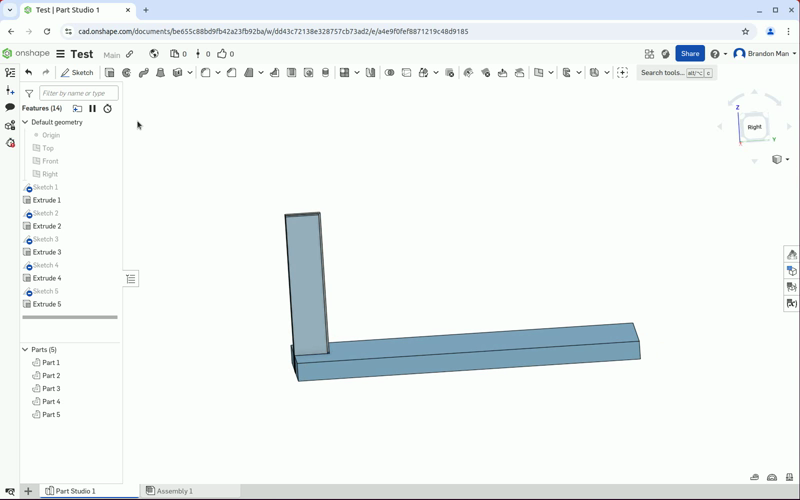
key(right, 3)
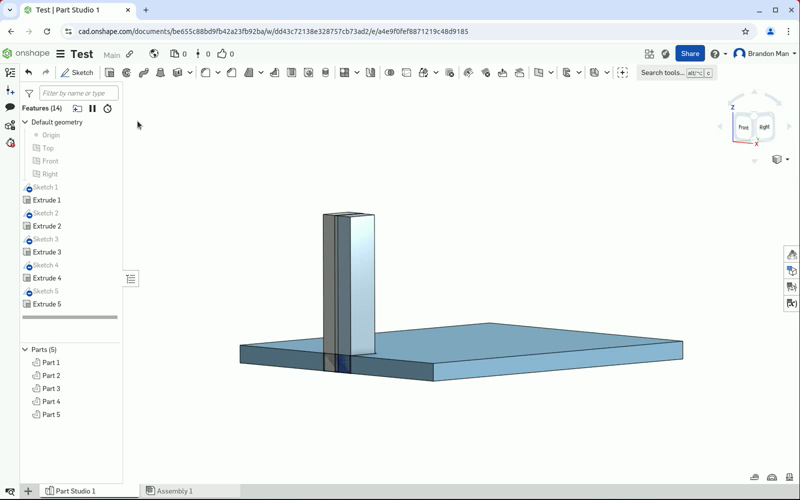
key(down, 3)
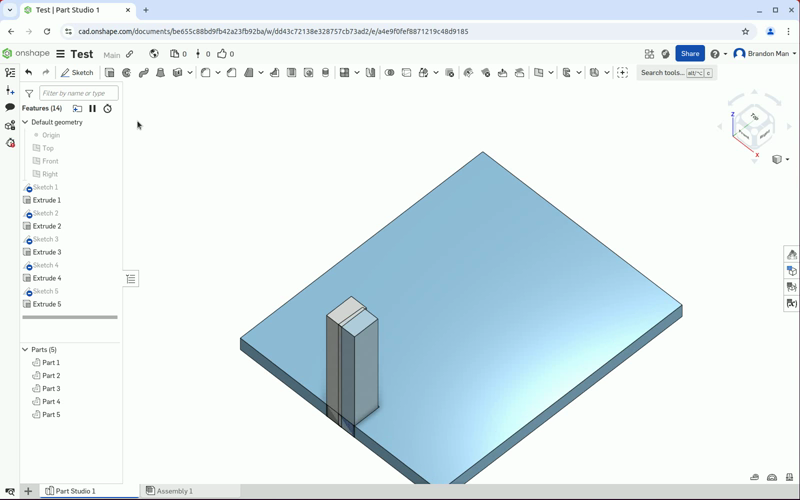
mouse_move(73, 189)
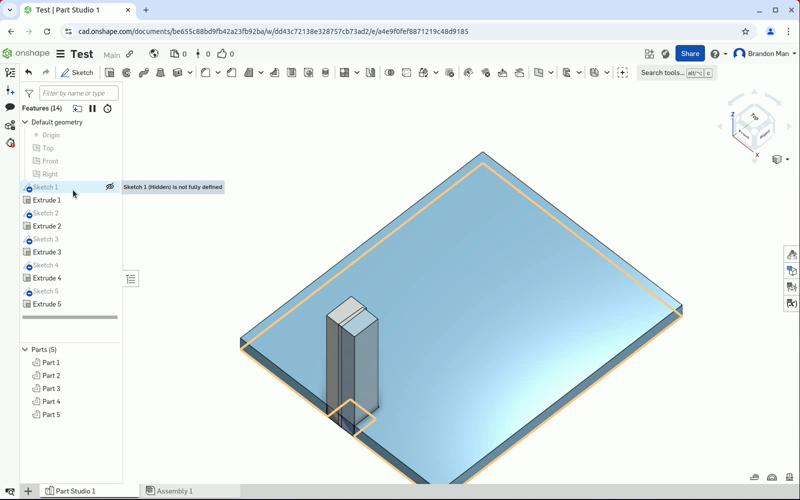
click(73, 189)